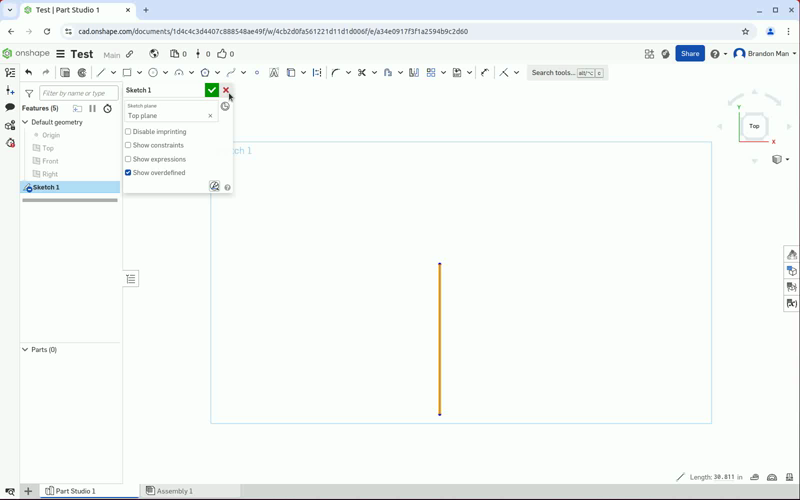
key(shift+h)
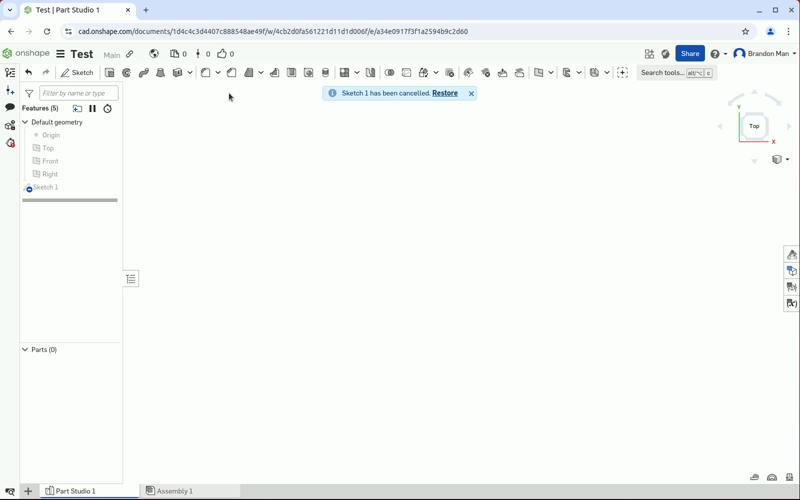
mouse_move(73, 352)
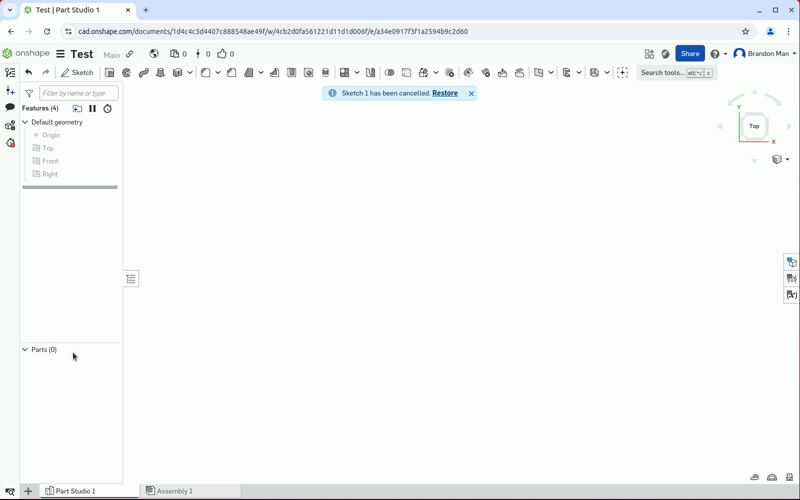
key(y)
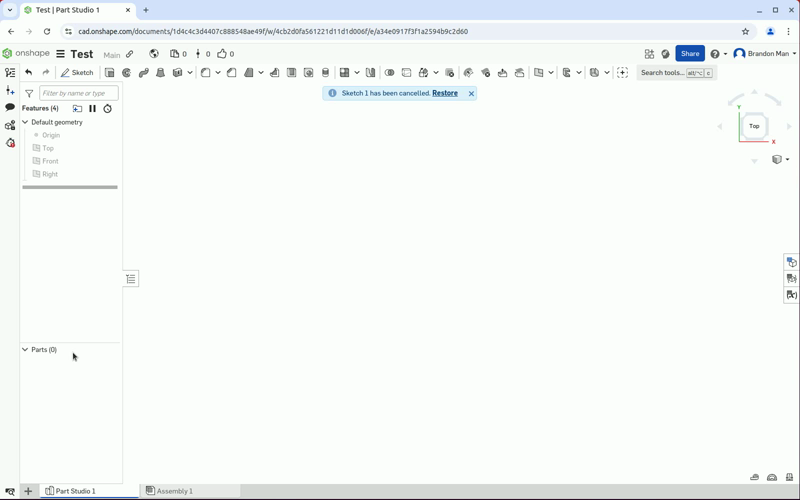
key(shift+p)
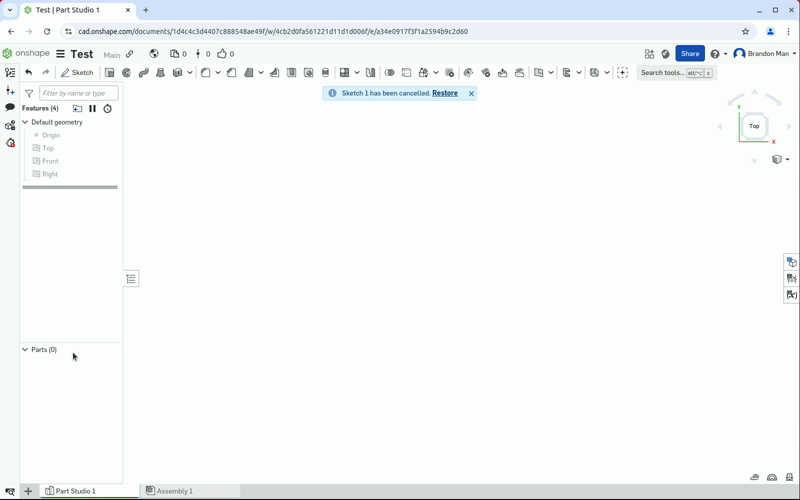
key(space)
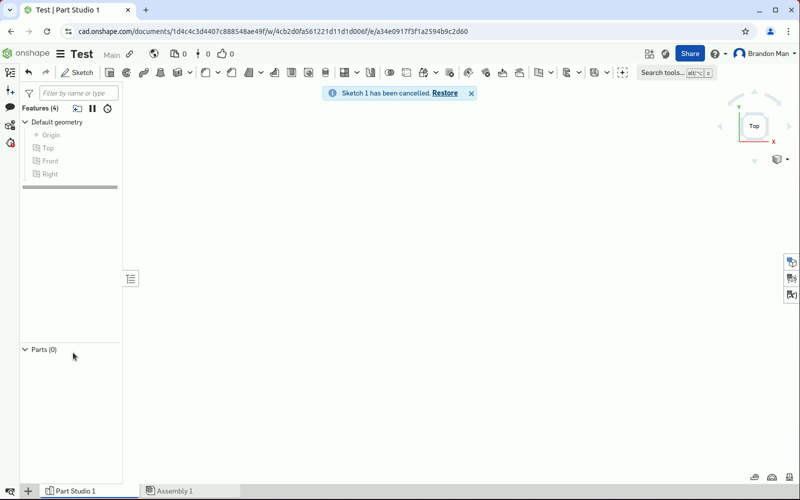
key_down(shift)
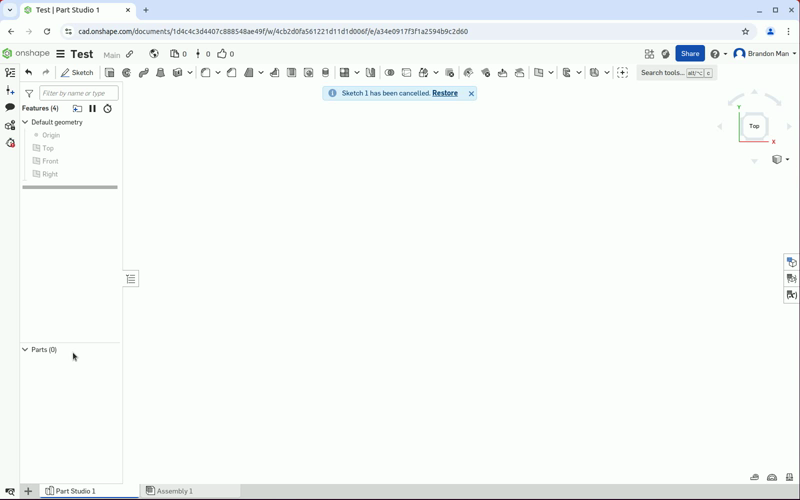
key(up)
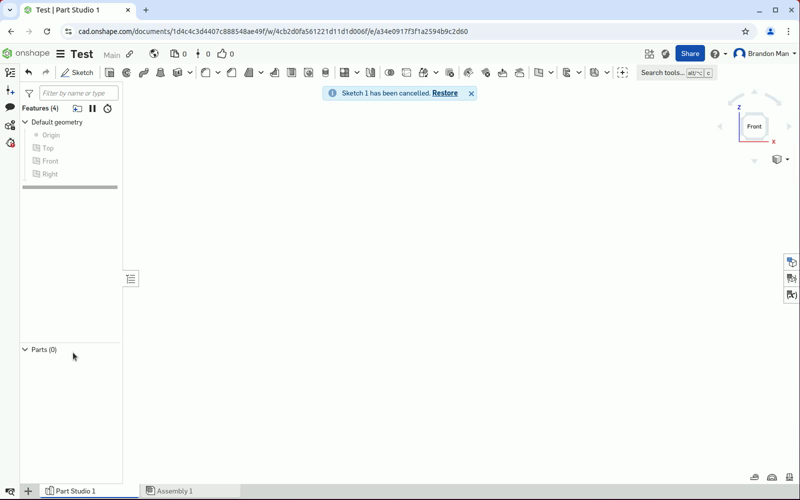
key_up(shift)
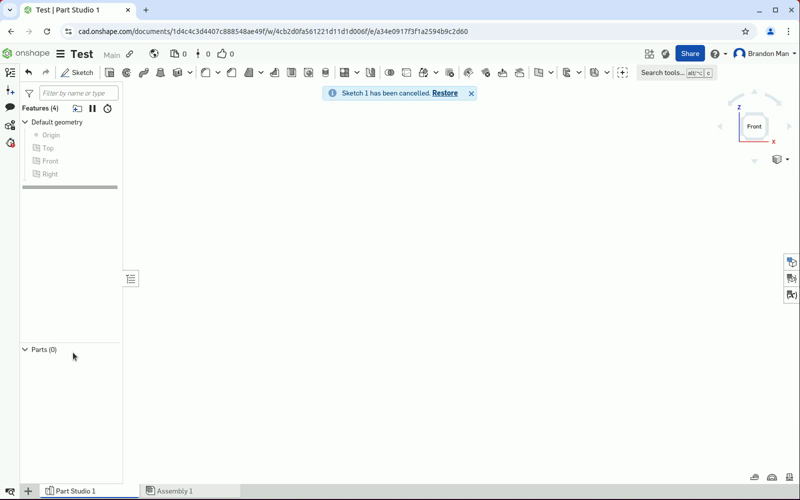
mouse_move(73, 352)
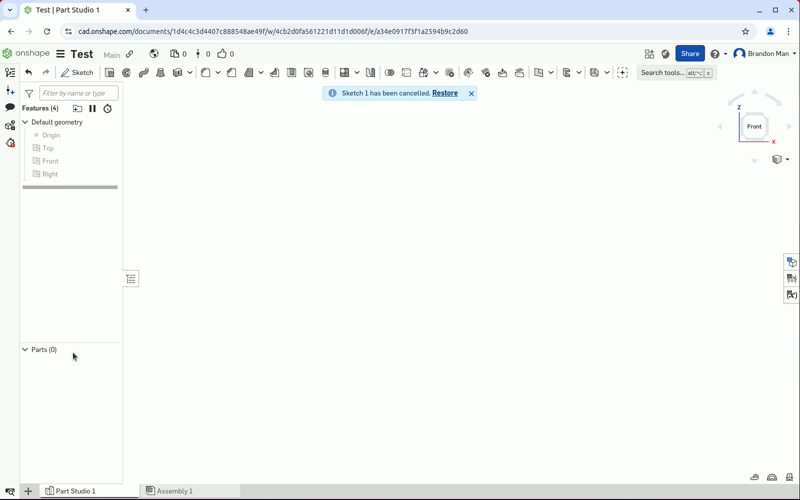
key(shift+y)
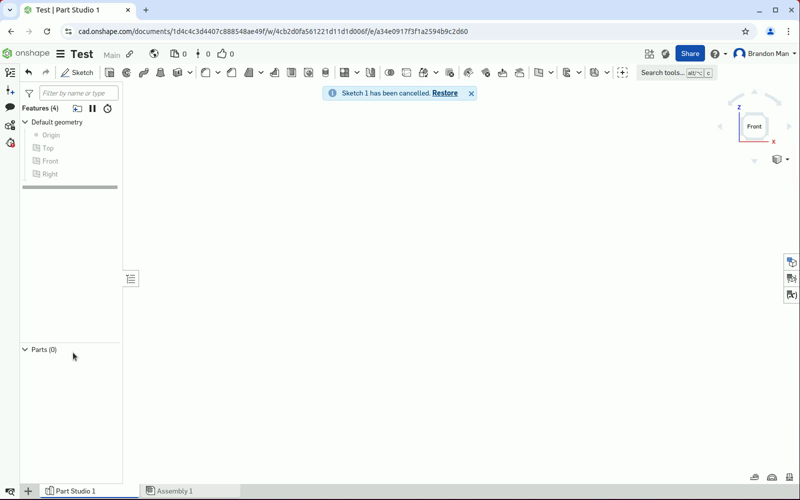
key(shift+s)
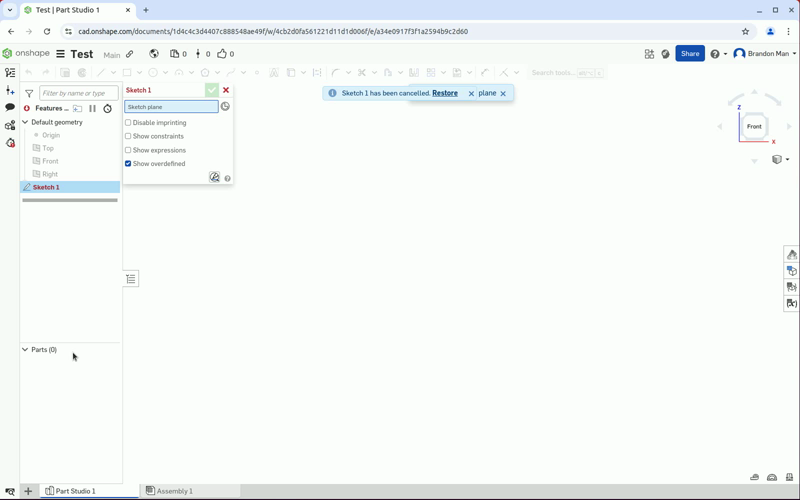
mouse_move(73, 163)
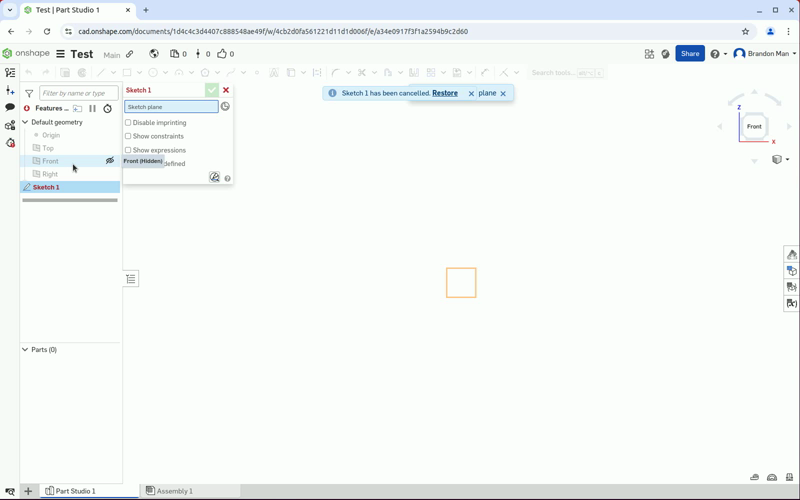
click(73, 163)
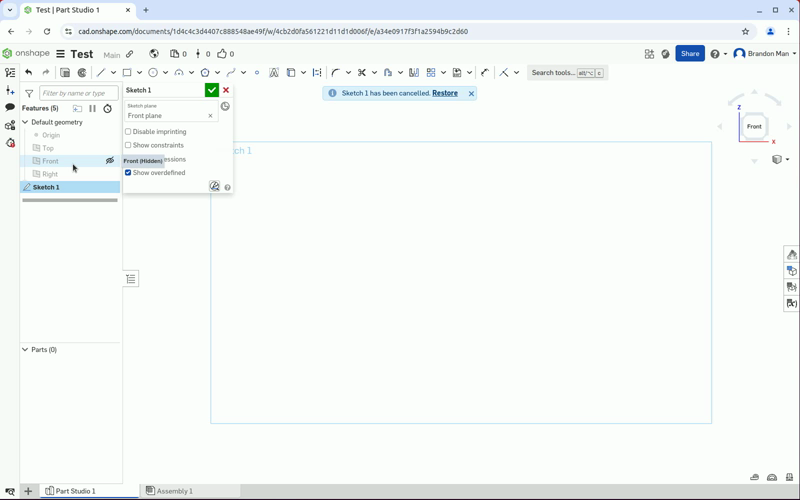
mouse_move(73, 352)
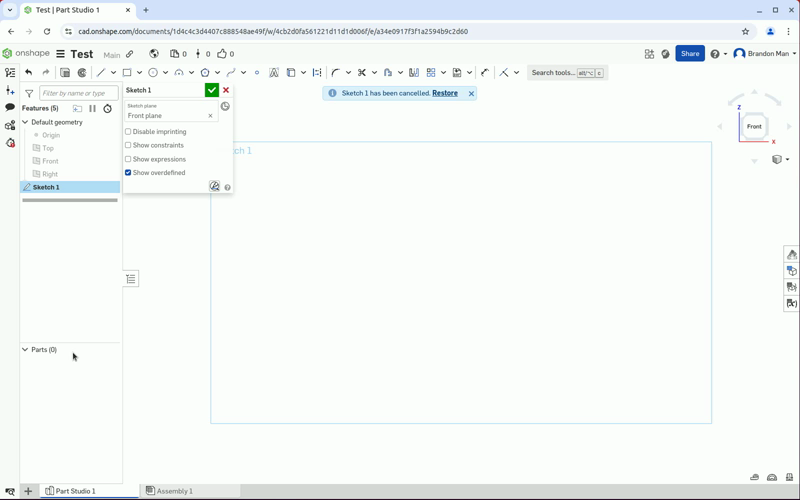
key(y)
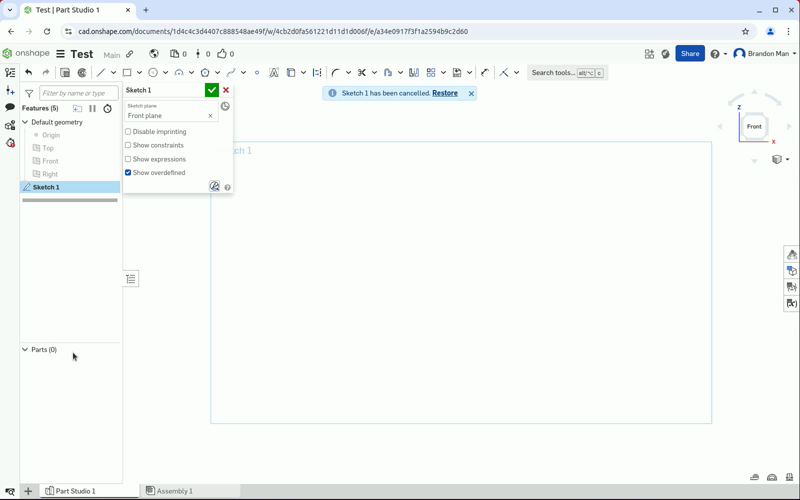
key(l)
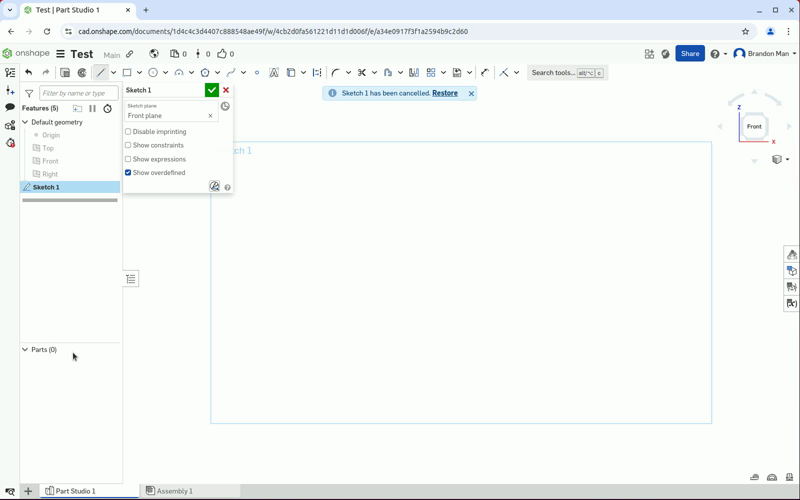
key_down(shift)
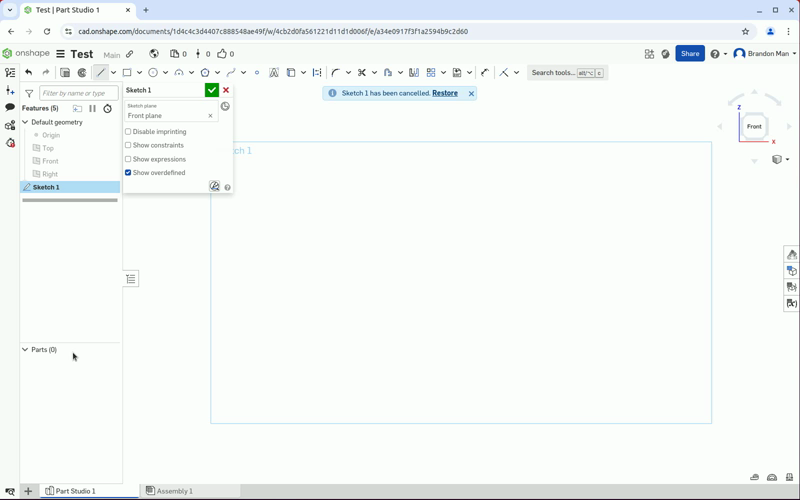
mouse_move(390, 299)
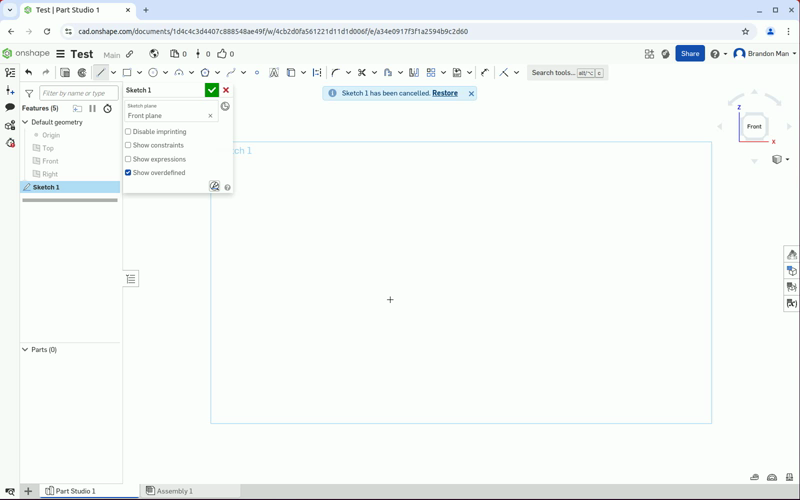
click(390, 299)
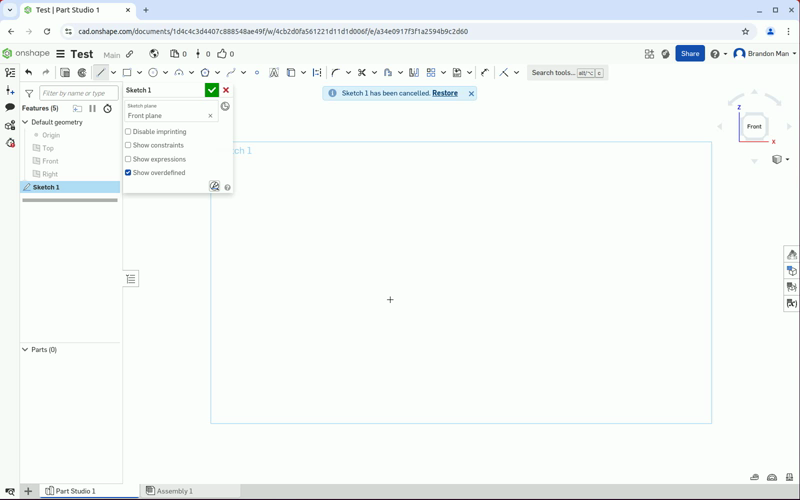
key_up(shift)
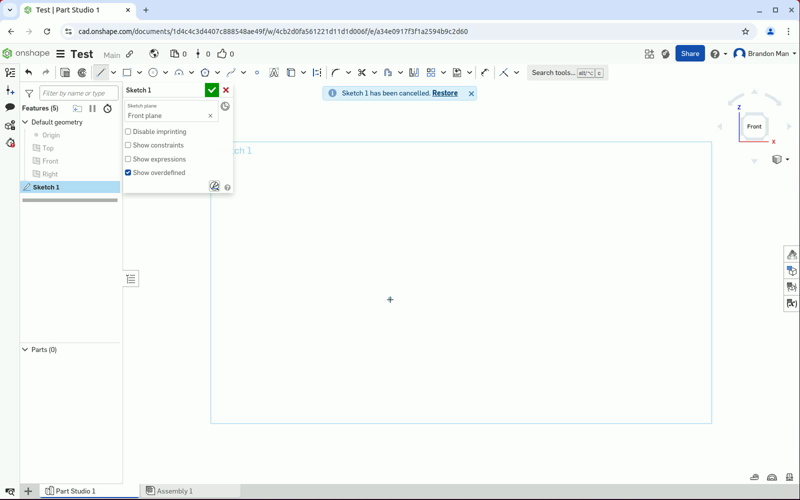
key_down(shift)
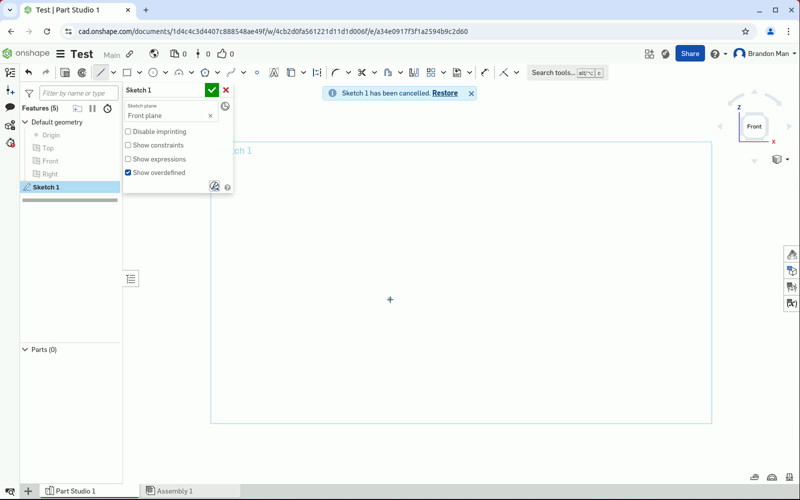
mouse_move(420, 299)
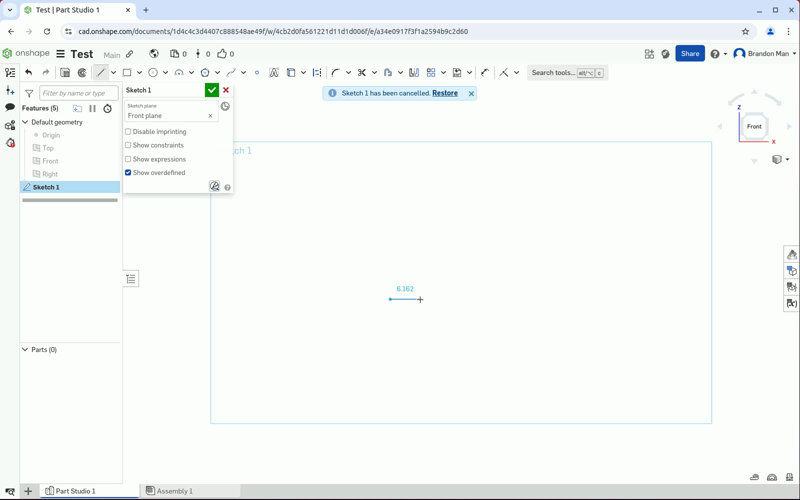
mouse_move(407, 299)
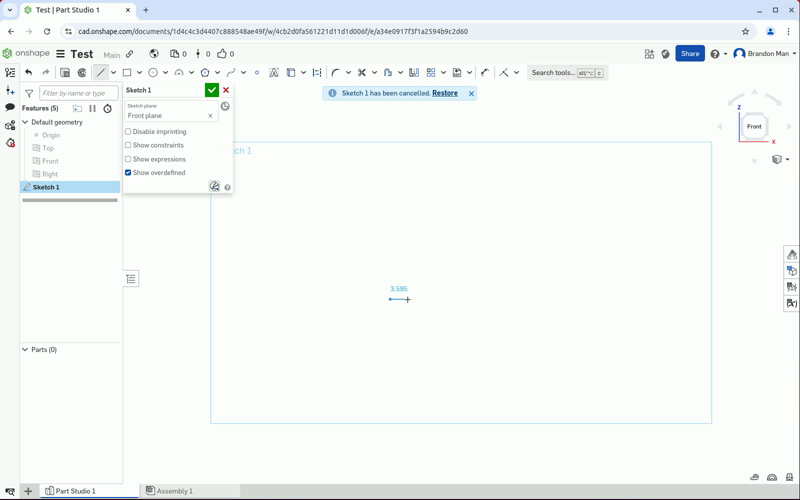
click(407, 299)
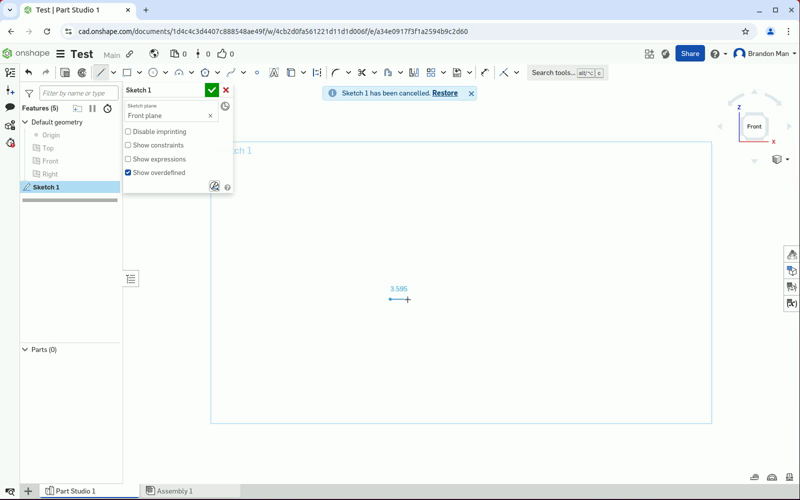
key_up(shift)
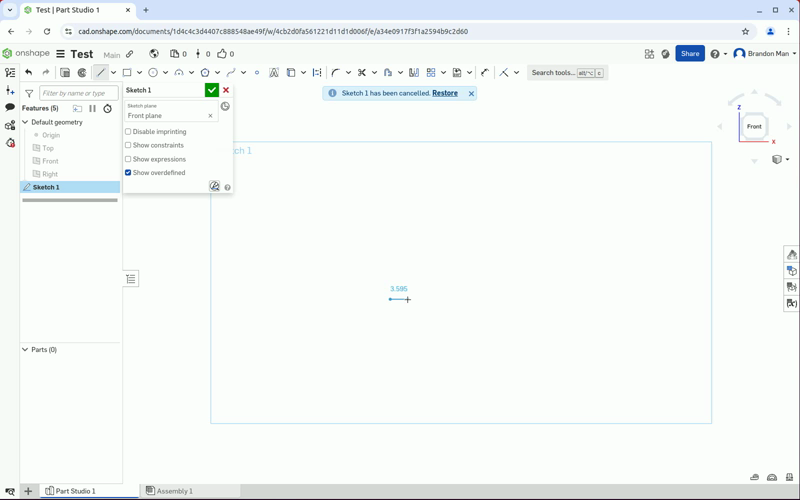
key_down(shift)
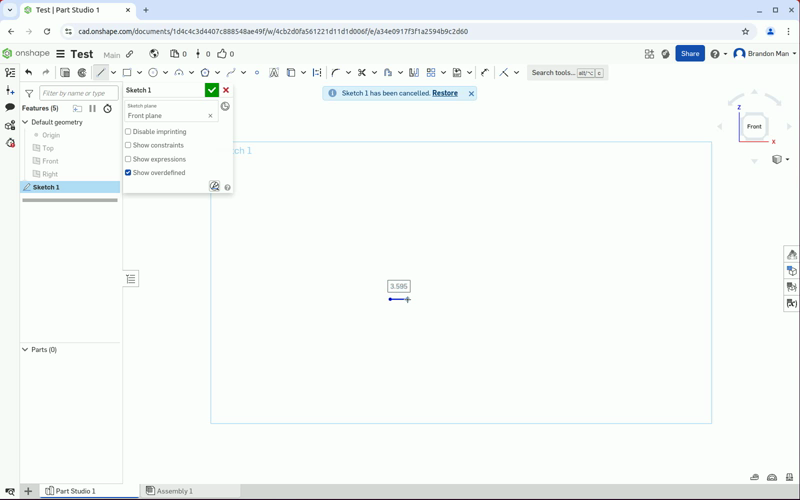
mouse_move(437, 299)
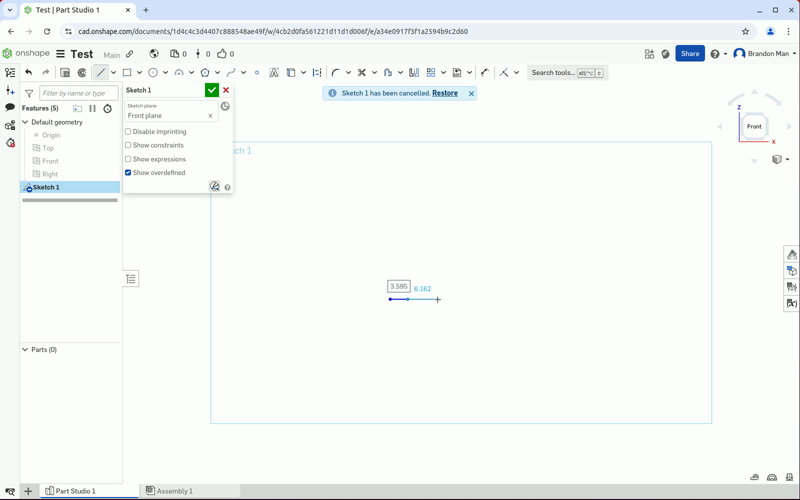
mouse_move(407, 282)
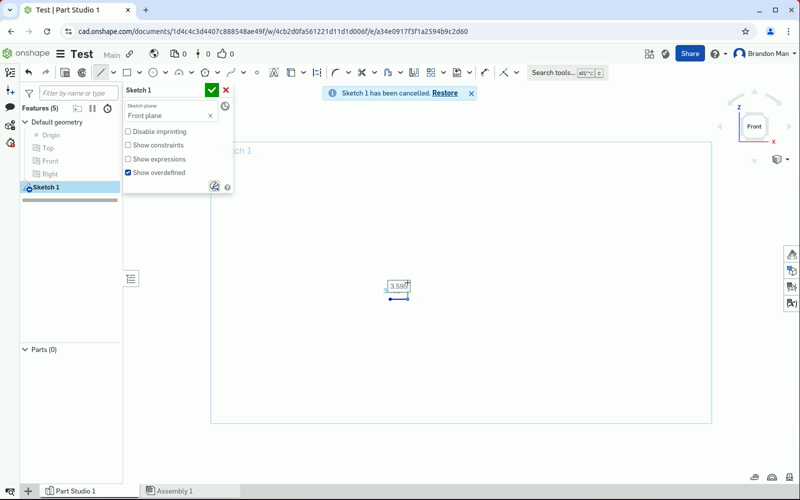
click(407, 282)
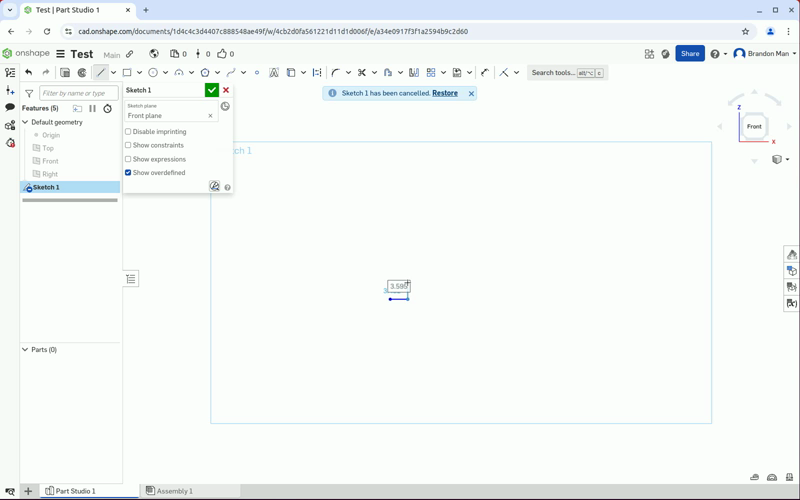
key_up(shift)
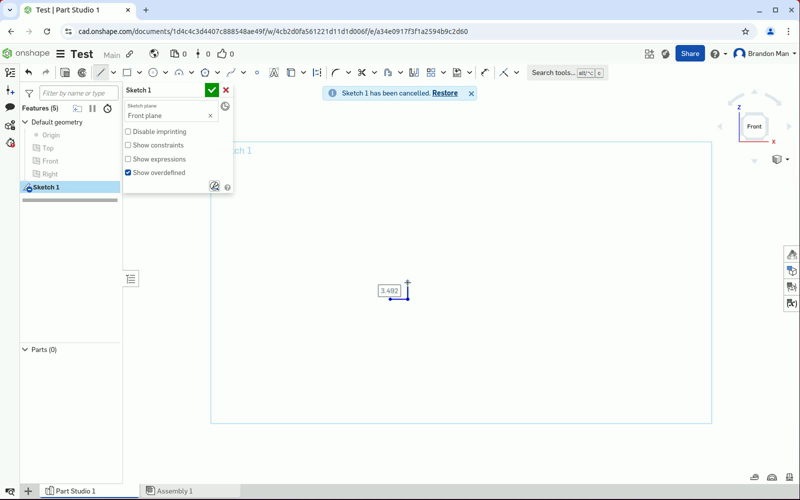
key_down(shift)
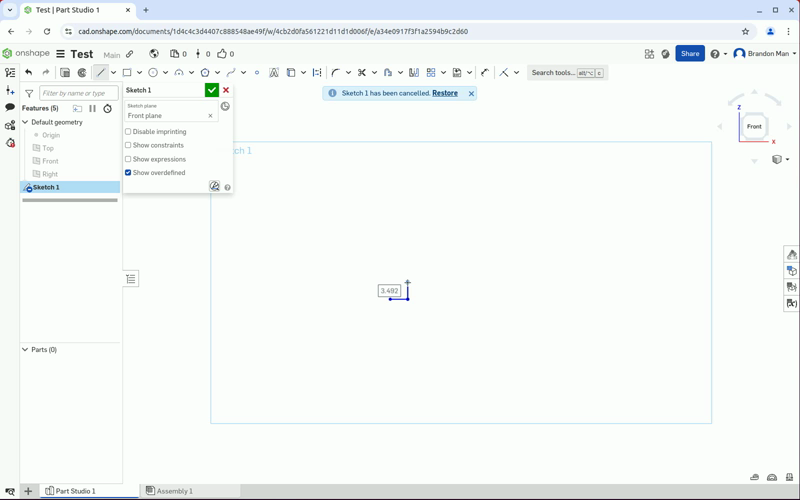
mouse_move(437, 282)
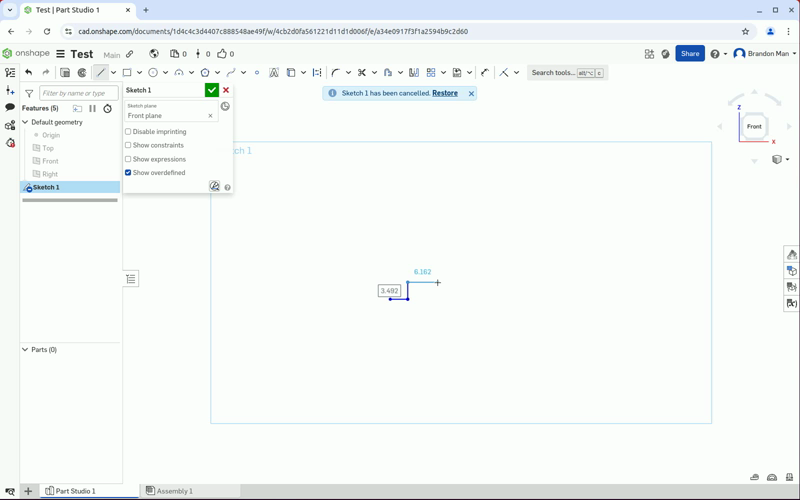
mouse_move(390, 282)
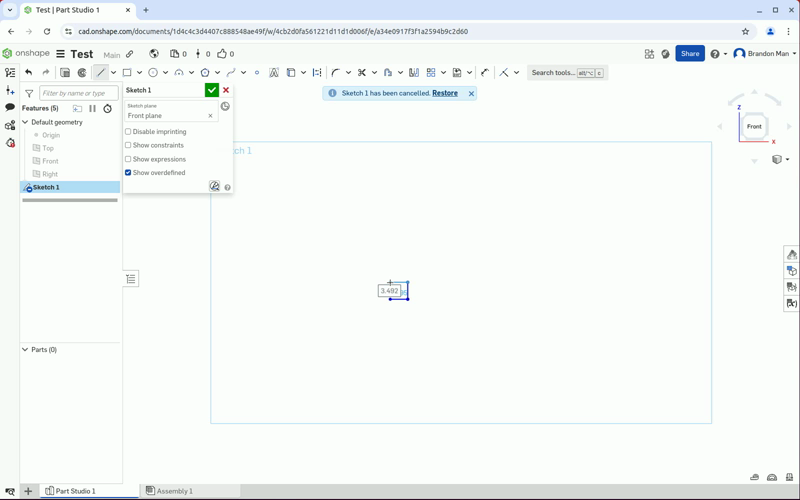
click(390, 282)
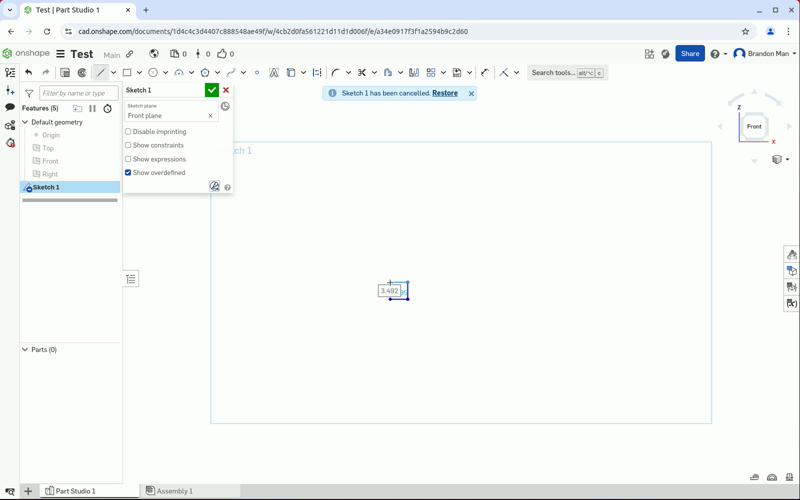
key_up(shift)
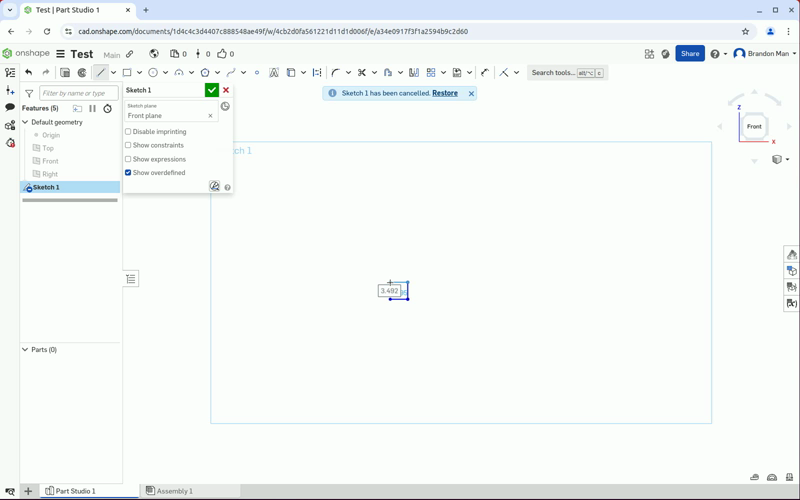
mouse_move(420, 282)
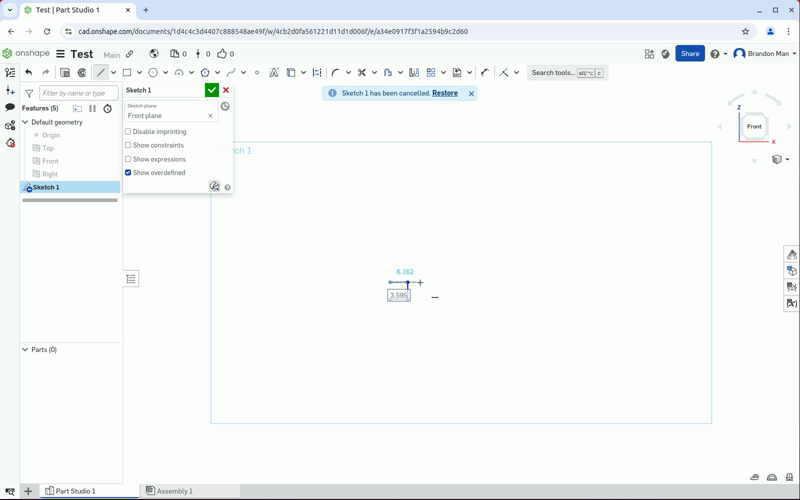
key_down(shift)
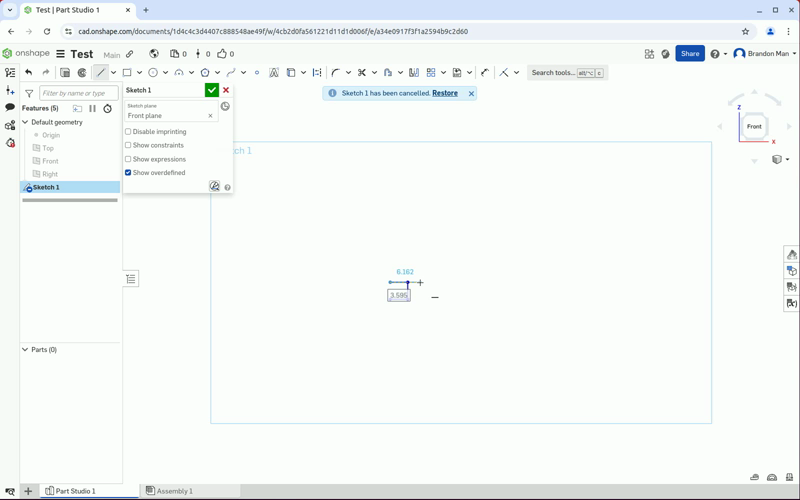
mouse_move(390, 299)
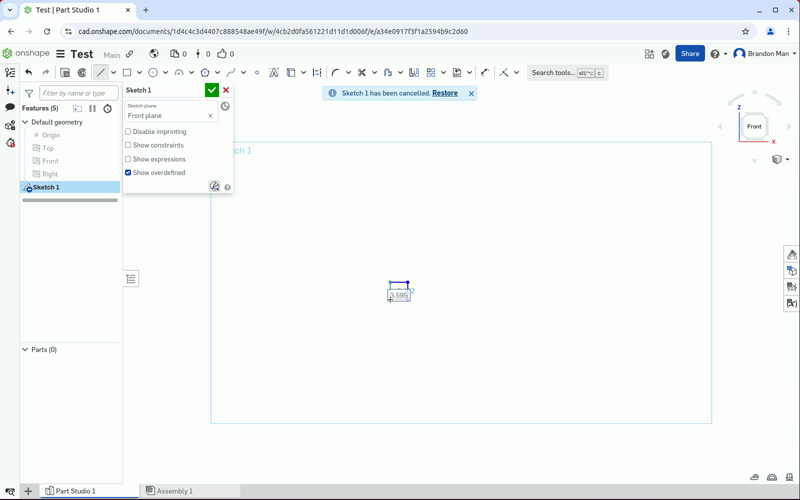
key_up(shift)
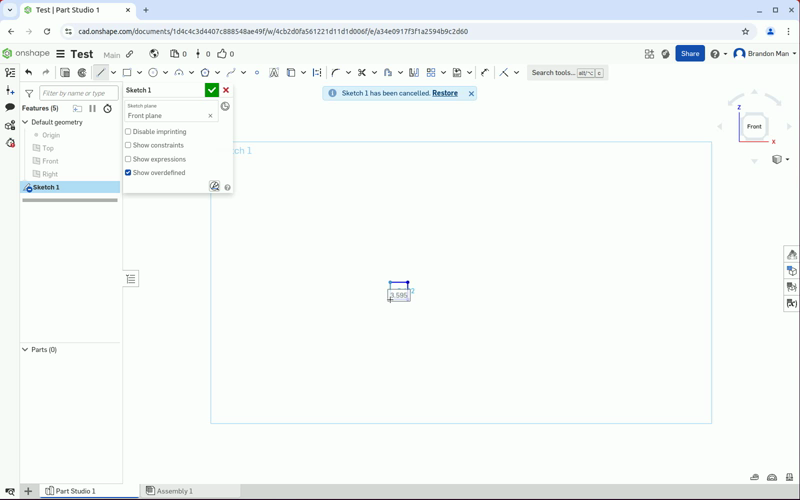
click(390, 299)
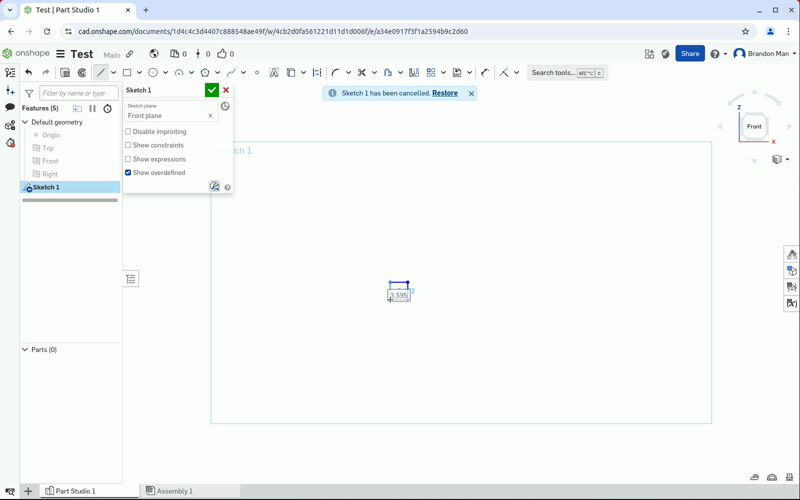
key(esc)
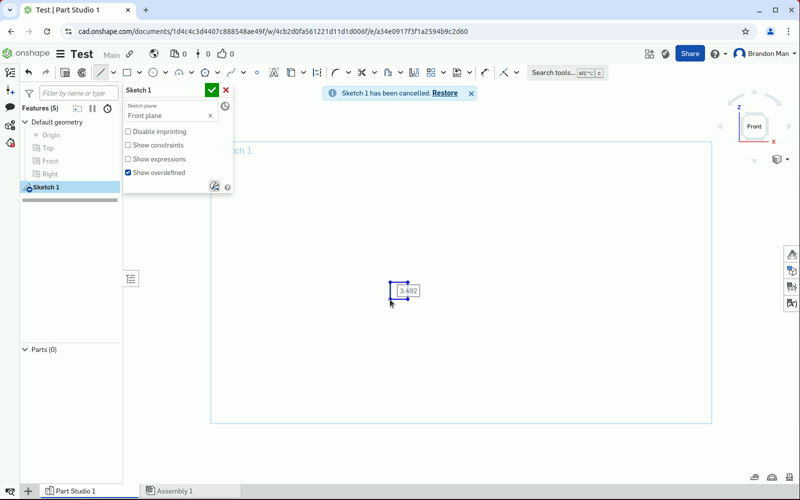
mouse_move(402, 287)
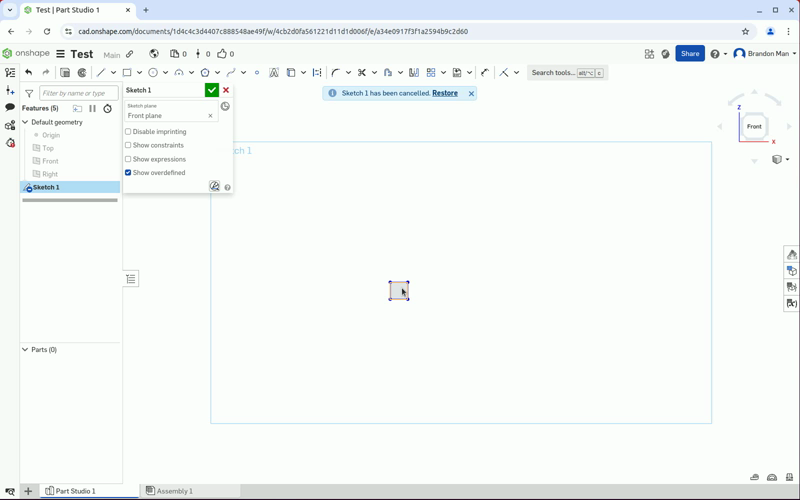
scroll(6)
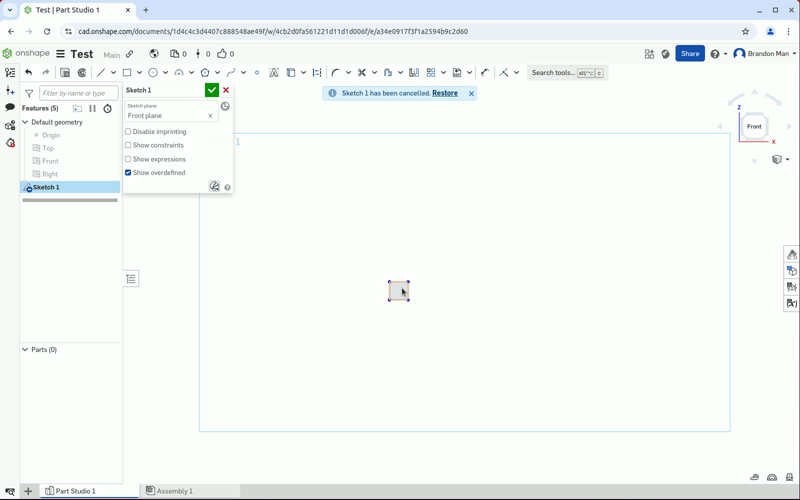
scroll(6)
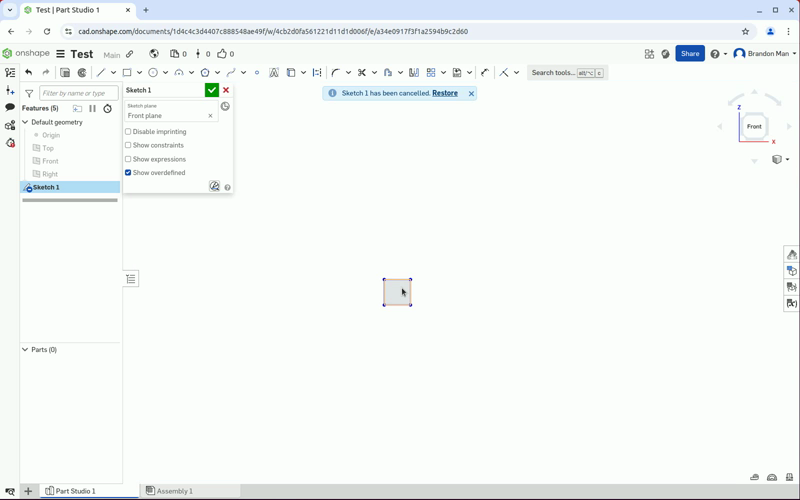
scroll(6)
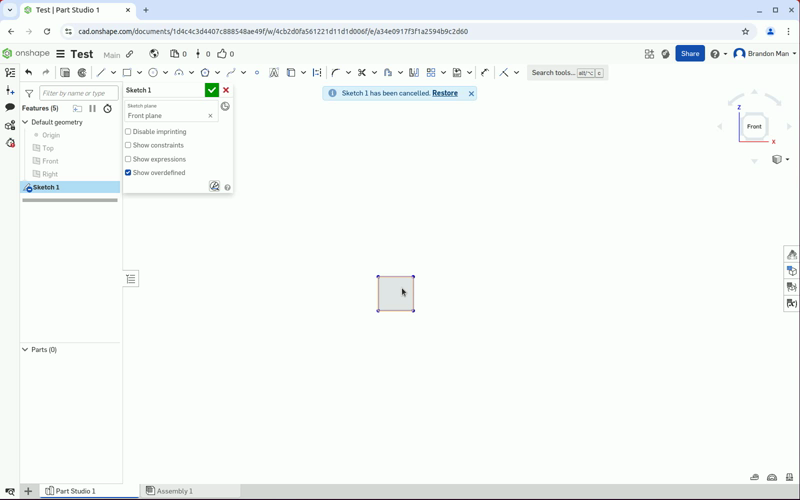
scroll(6)
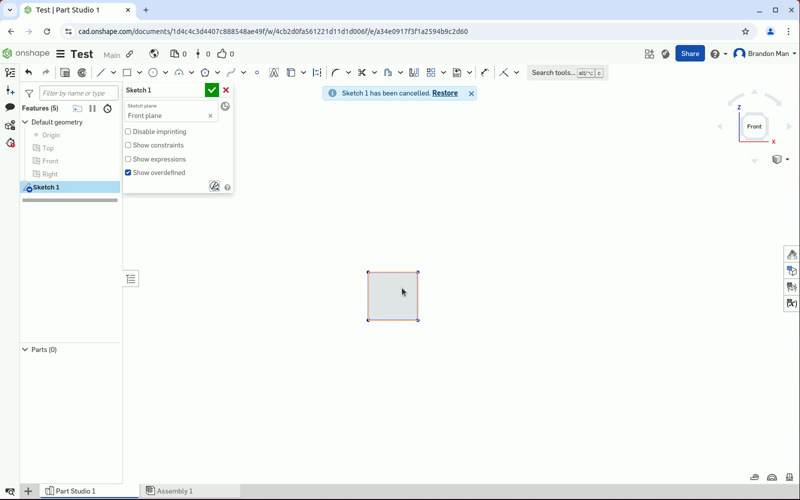
scroll(6)
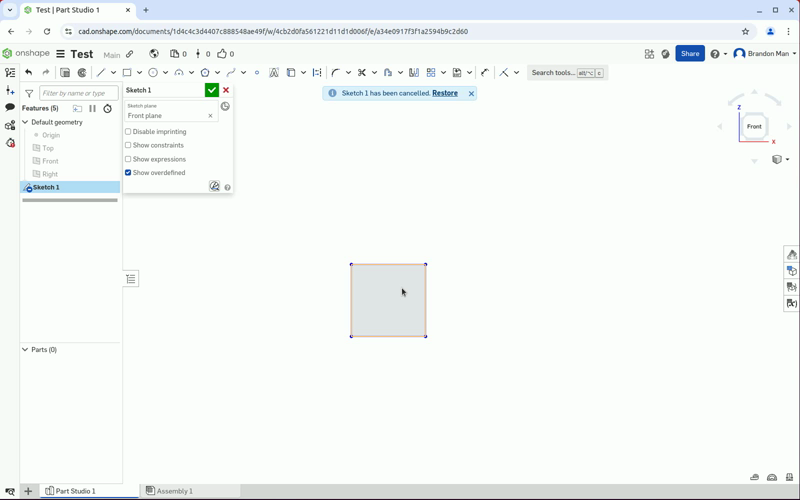
scroll(6)
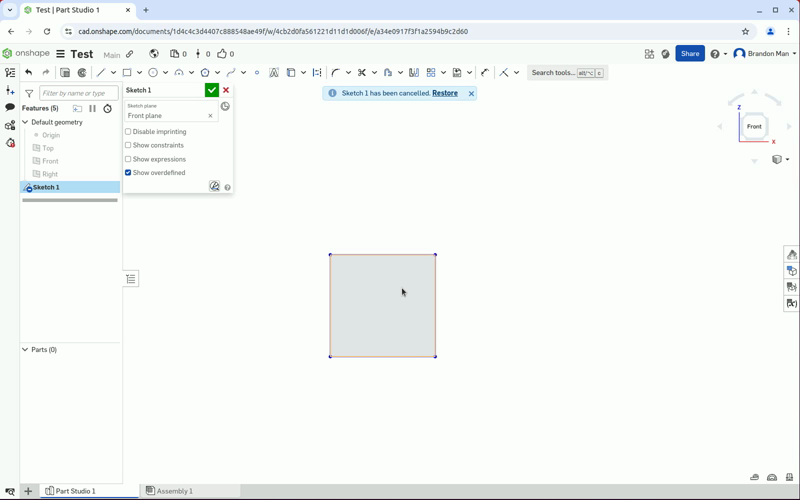
scroll(6)
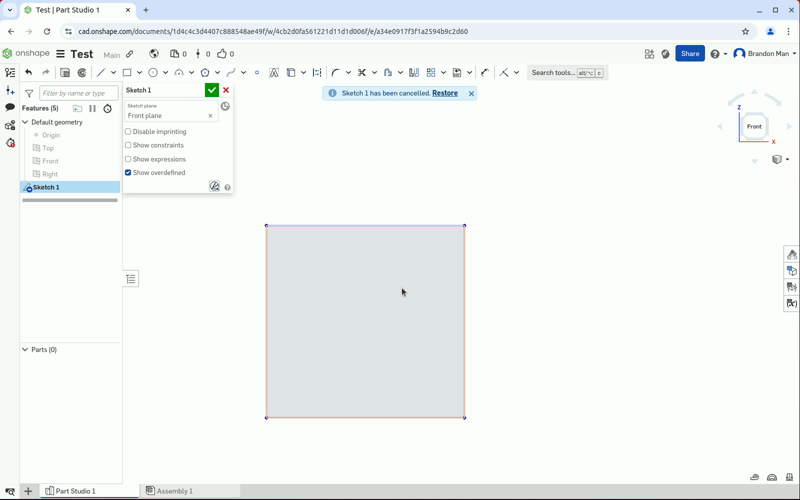
click(402, 287)
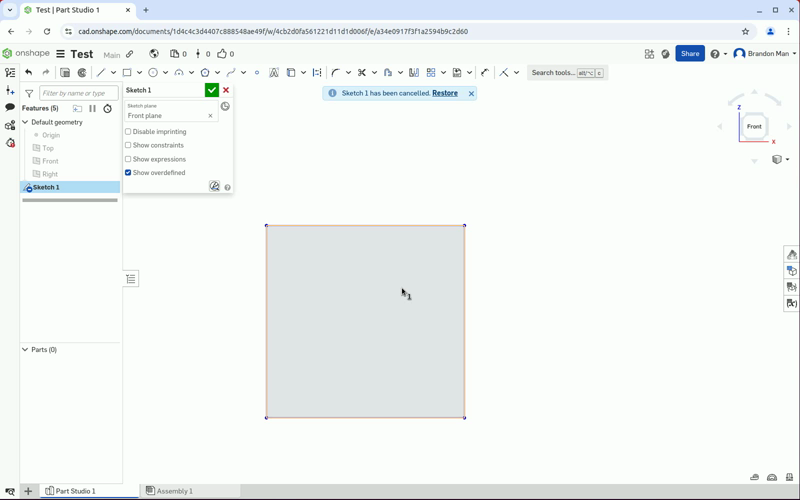
scroll(-6)
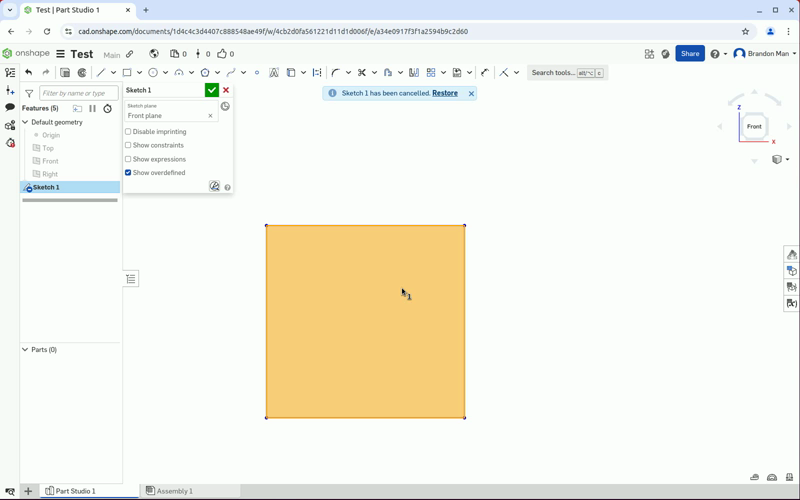
scroll(-6)
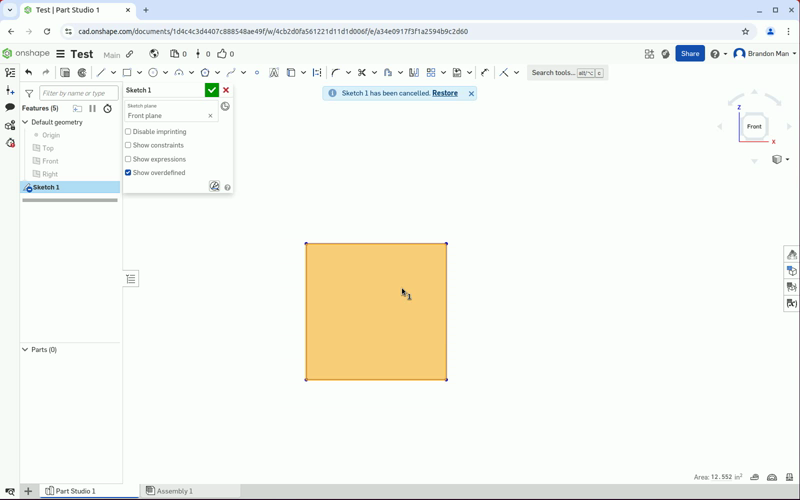
scroll(-6)
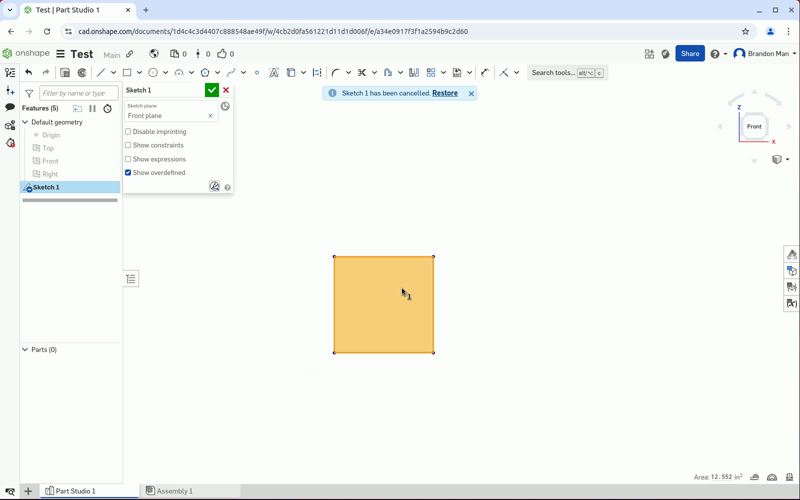
scroll(-6)
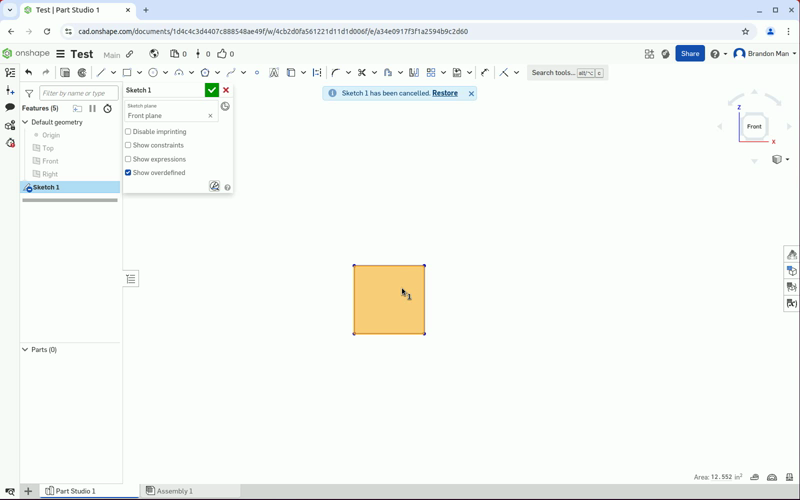
scroll(-6)
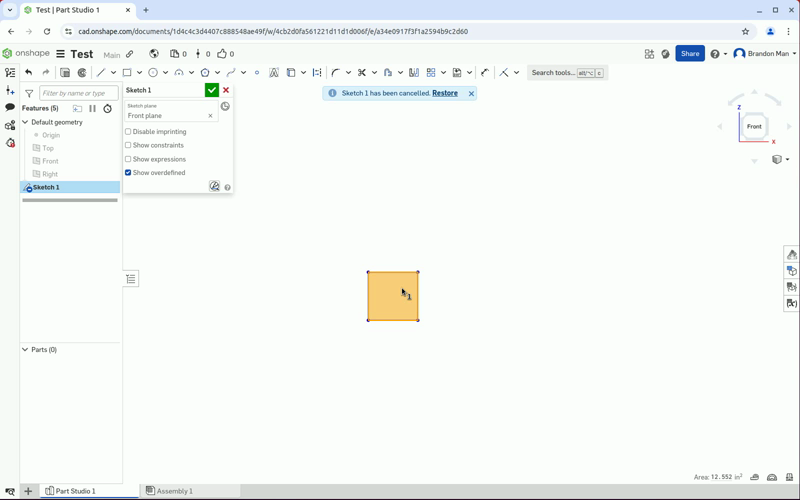
scroll(-6)
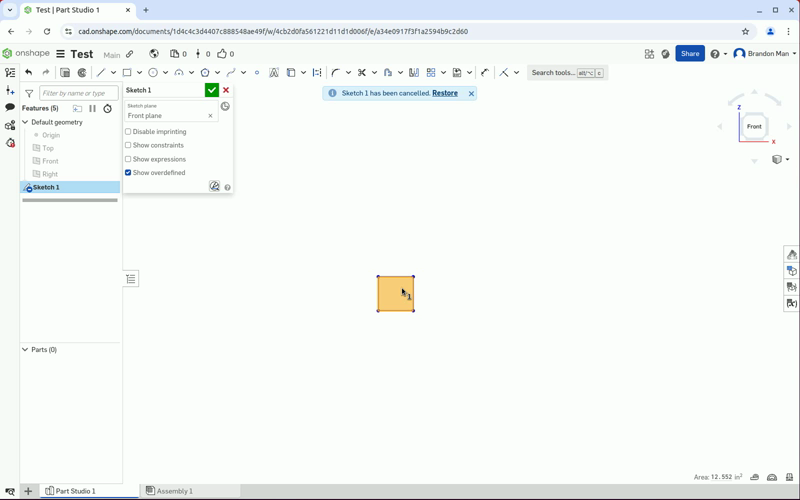
scroll(-6)
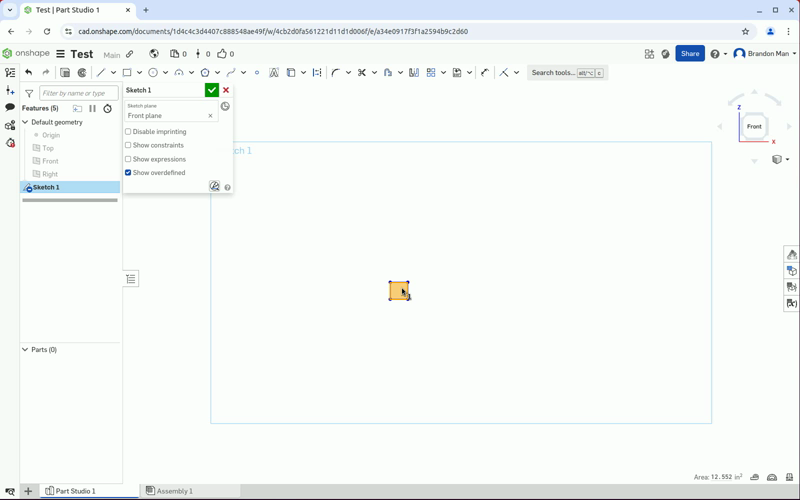
mouse_move(73, 352)
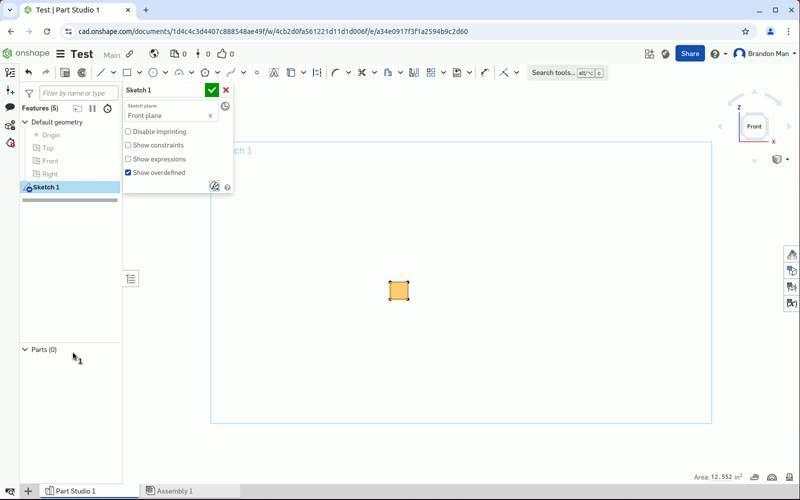
key(shift+y)
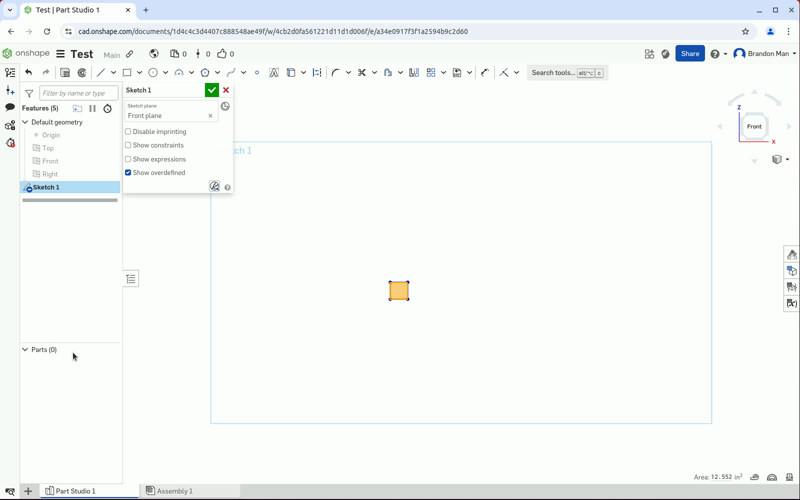
key(shift+e)
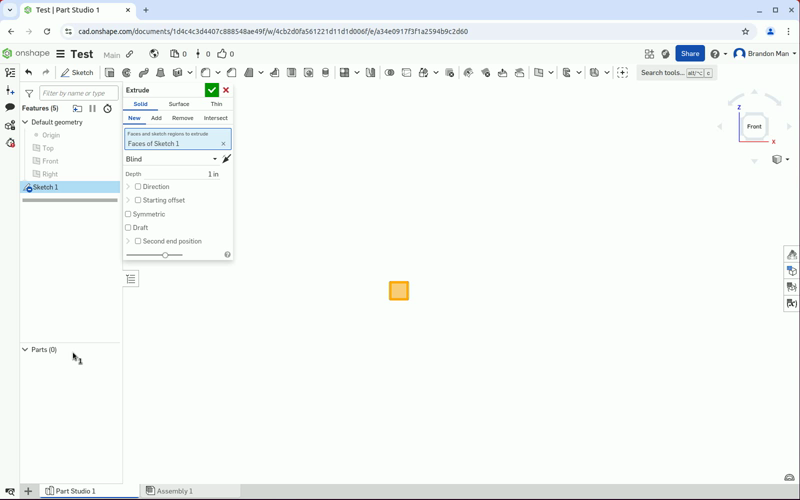
mouse_move(143, 106)
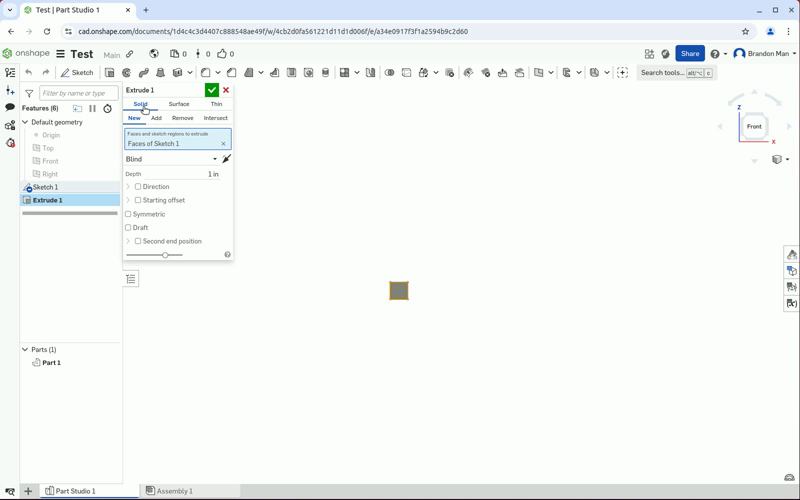
click(143, 106)
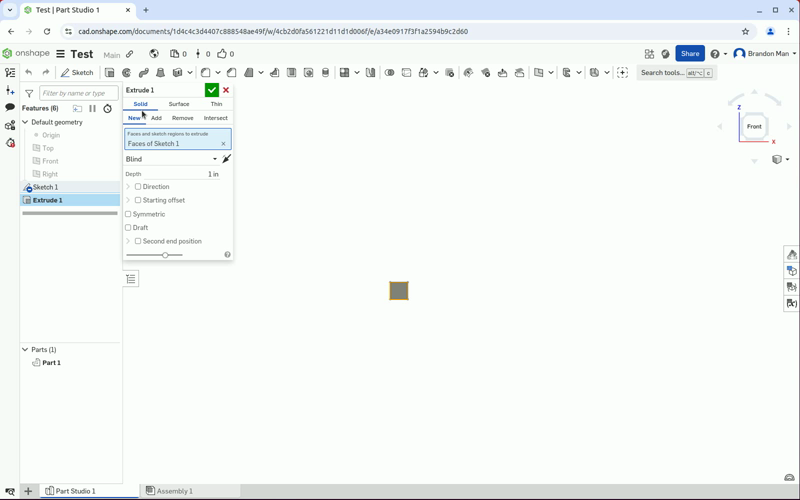
mouse_move(137, 120)
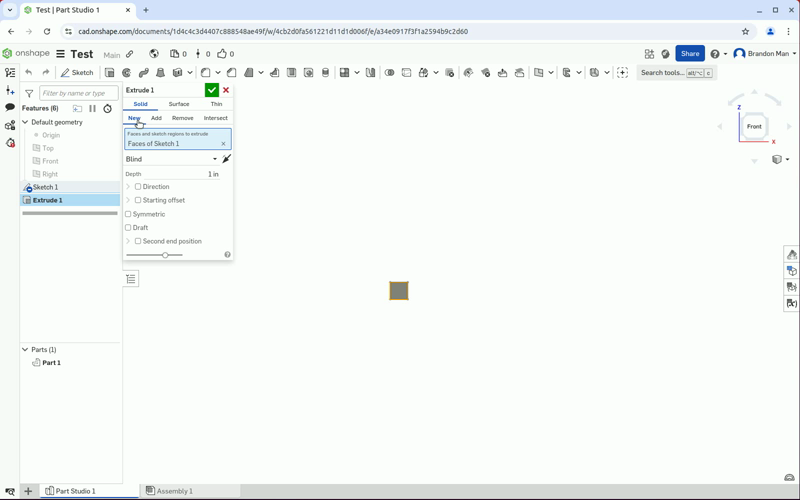
click(137, 120)
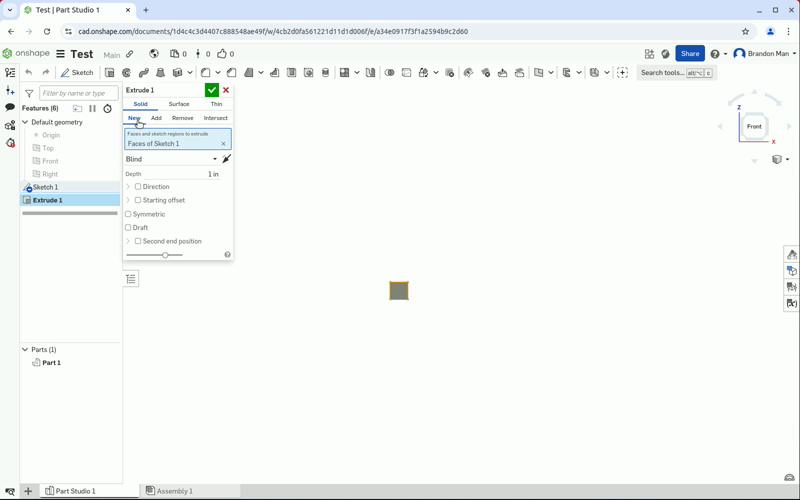
key(tab, 4)
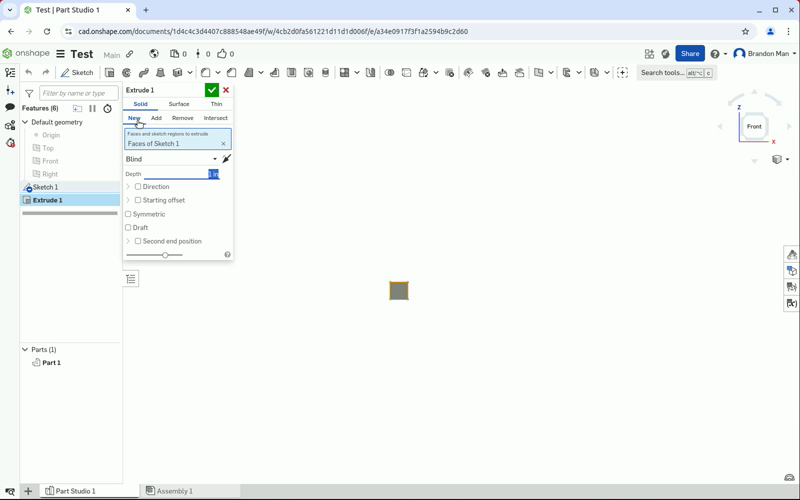
text(1.685)
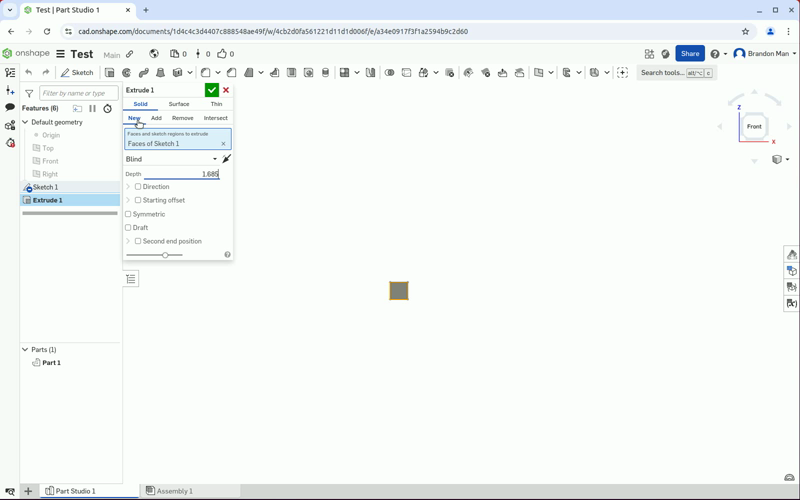
key(enter)
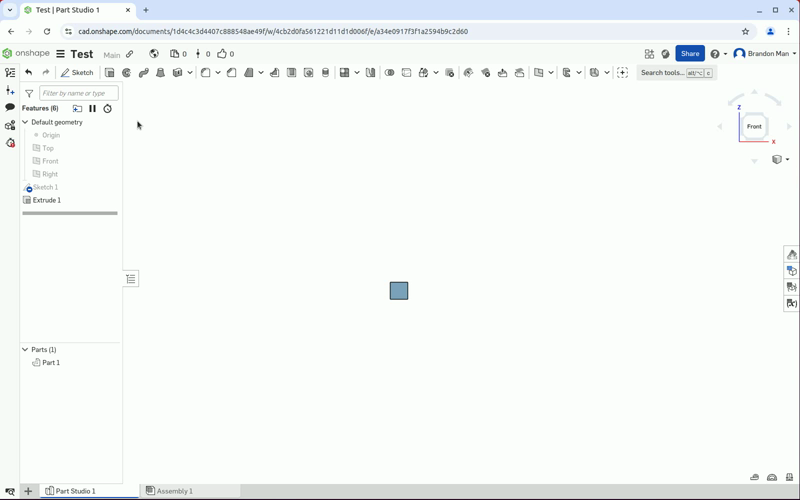
key(shift+h)
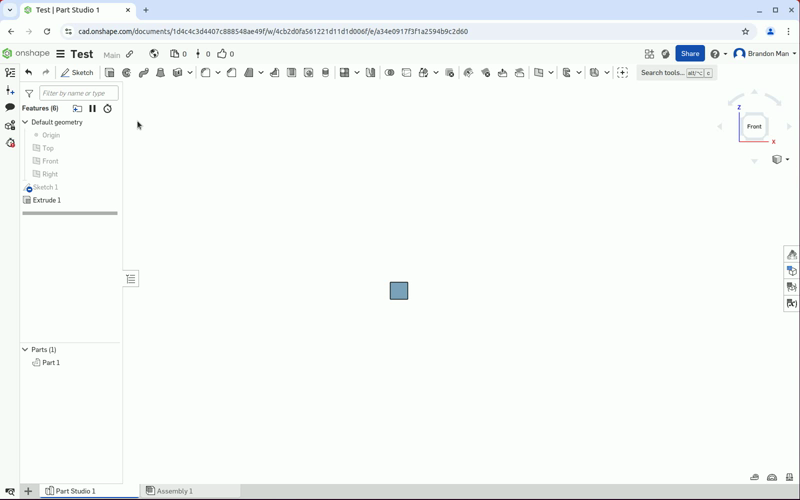
key(shift+h)
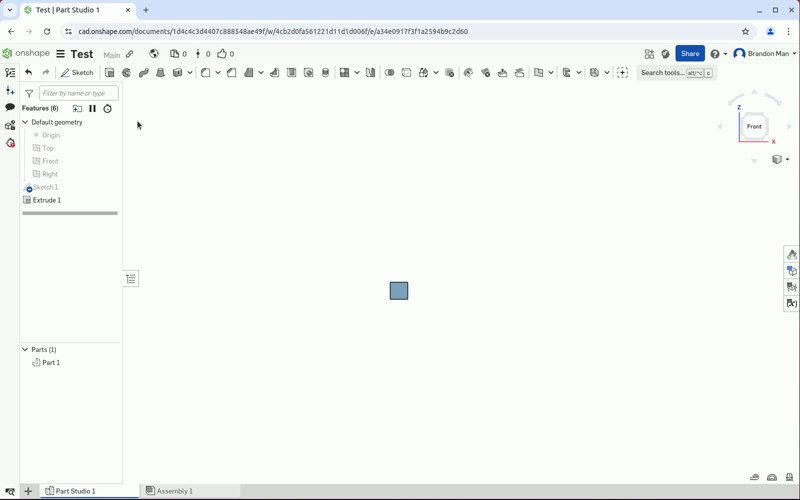
mouse_move(73, 189)
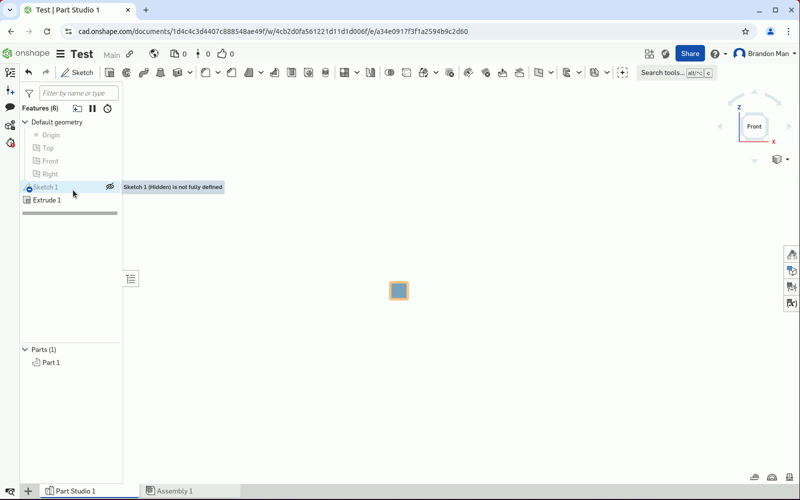
click(73, 189)
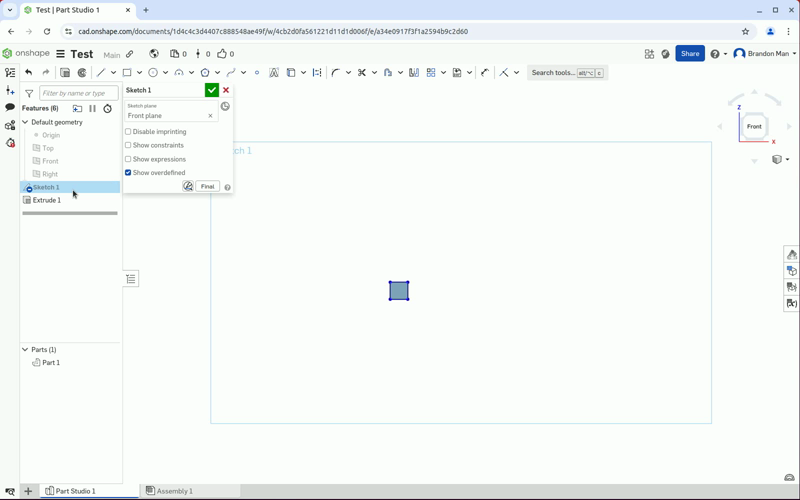
mouse_move(229, 92)
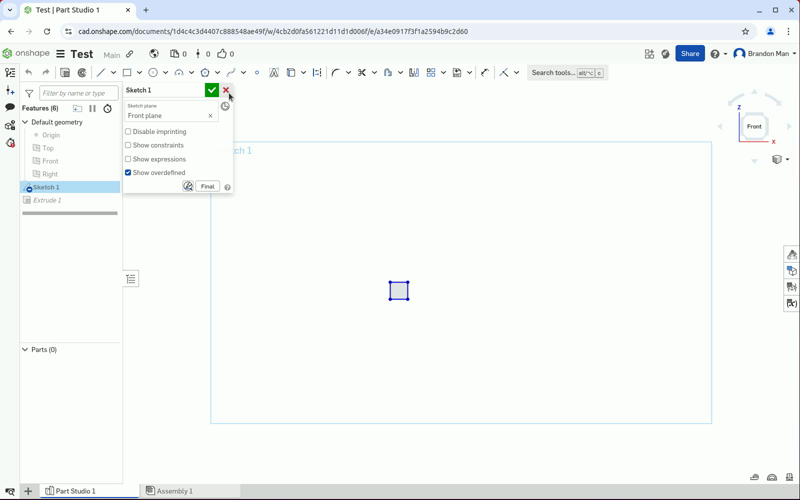
click(229, 92)
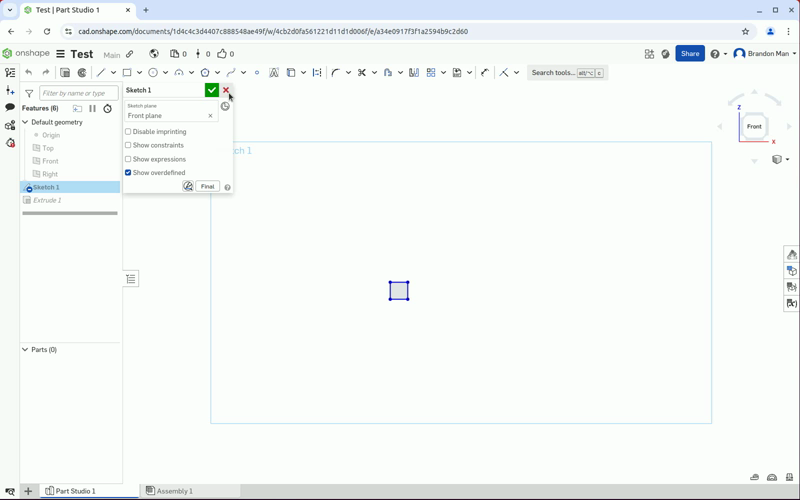
key(shift+s)
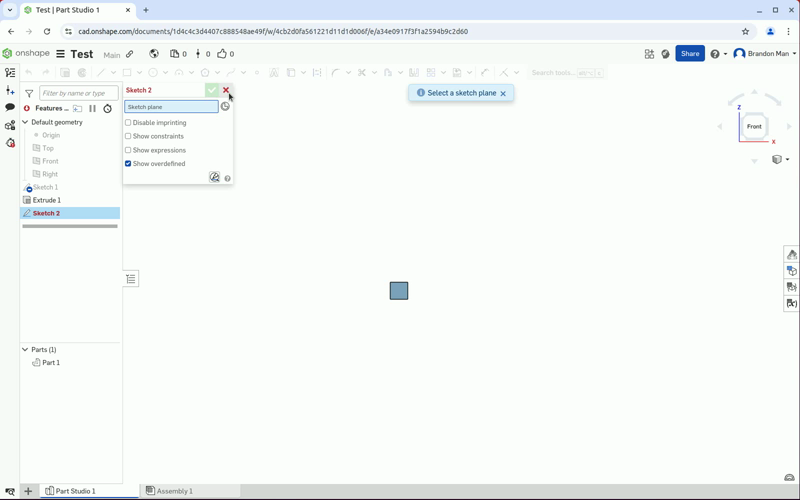
mouse_move(73, 163)
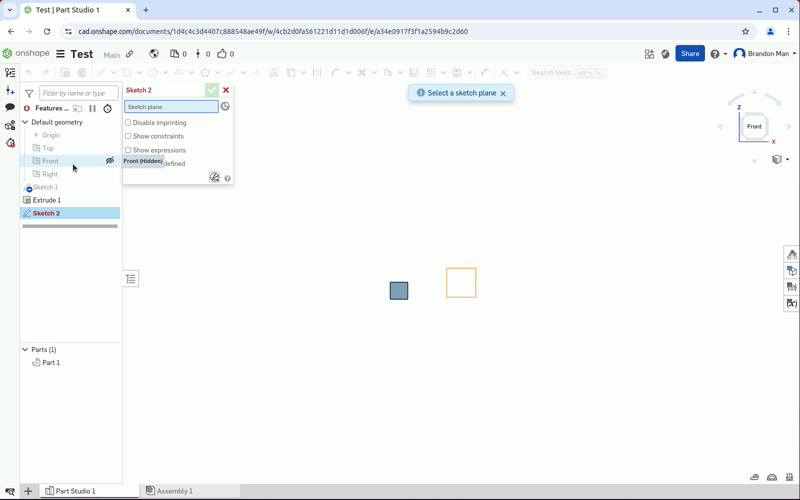
click(73, 163)
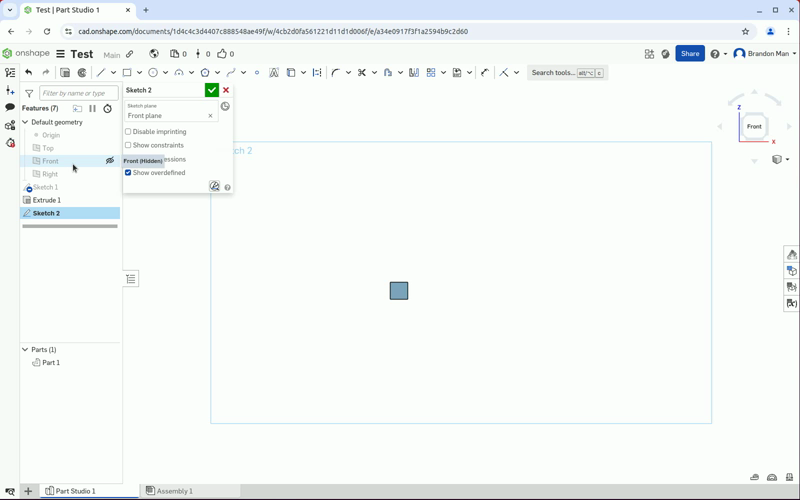
mouse_move(73, 352)
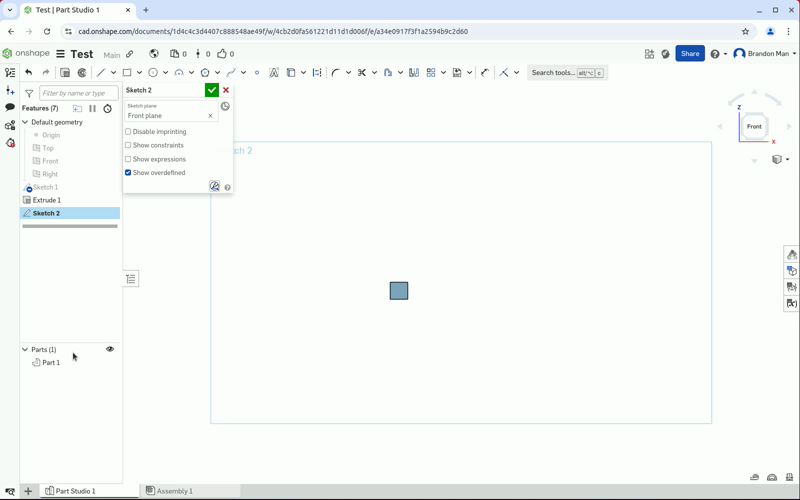
key(y)
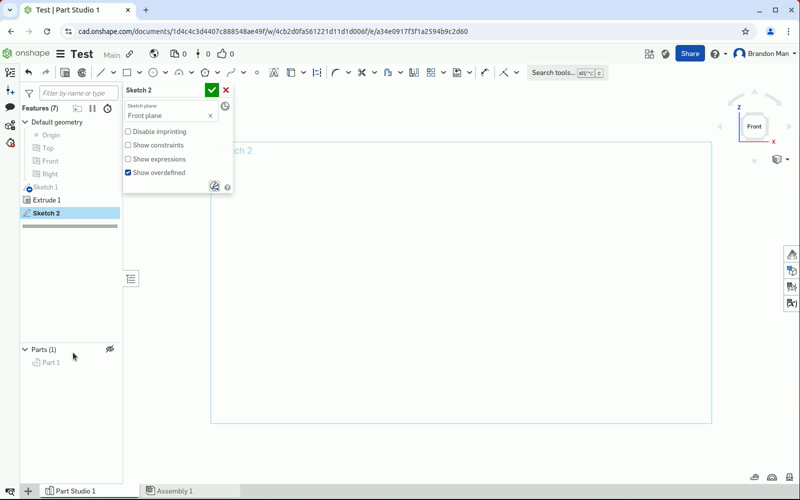
key(l)
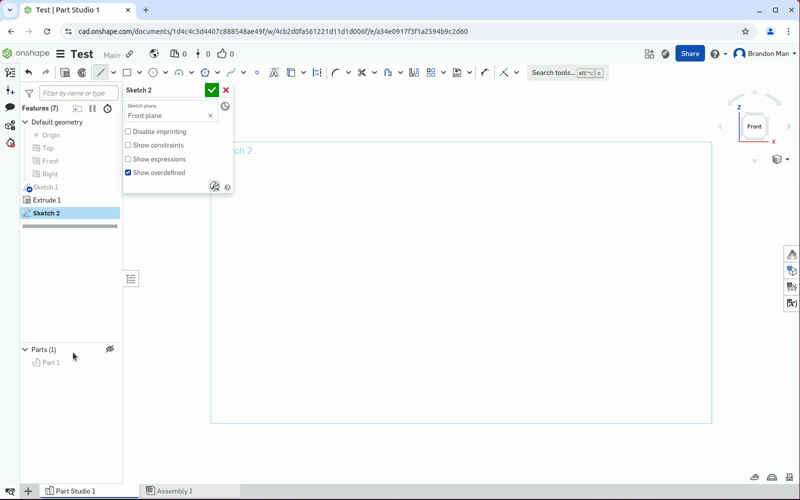
key_down(shift)
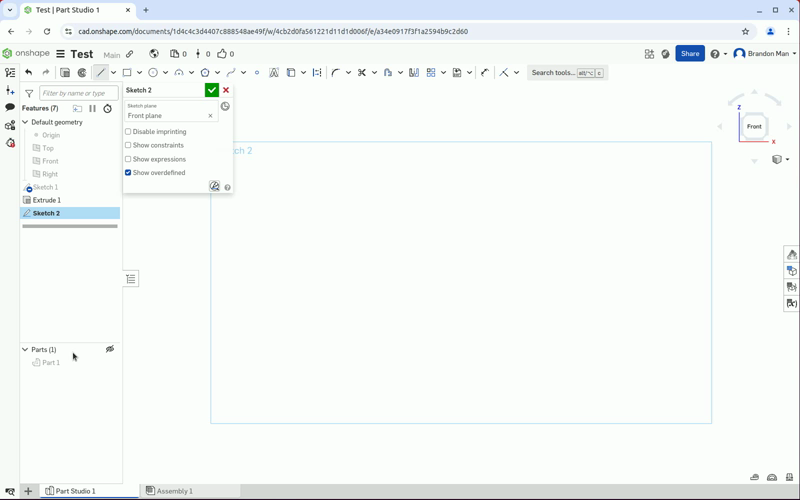
mouse_move(471, 299)
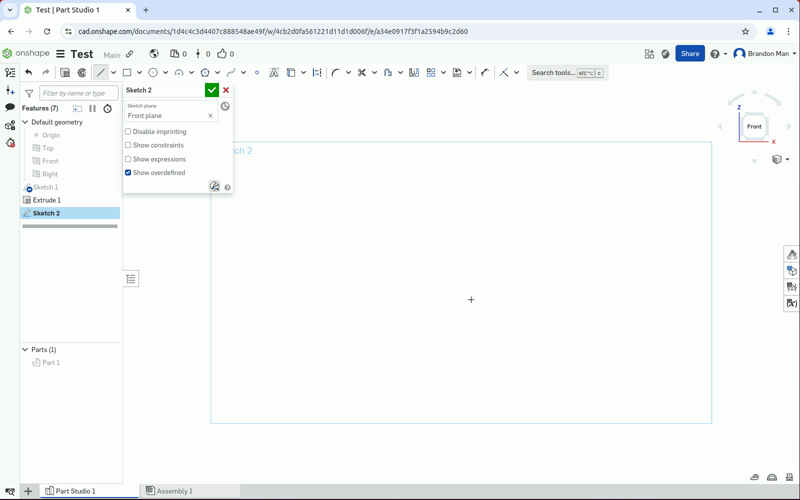
click(471, 299)
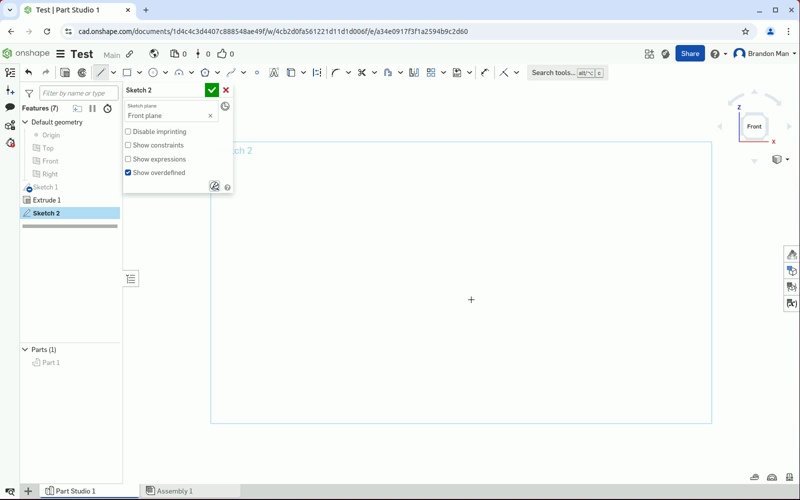
key_up(shift)
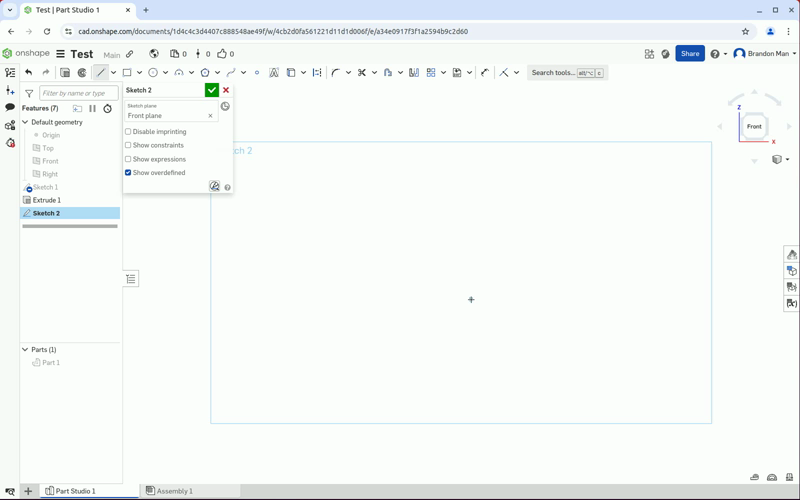
key_down(shift)
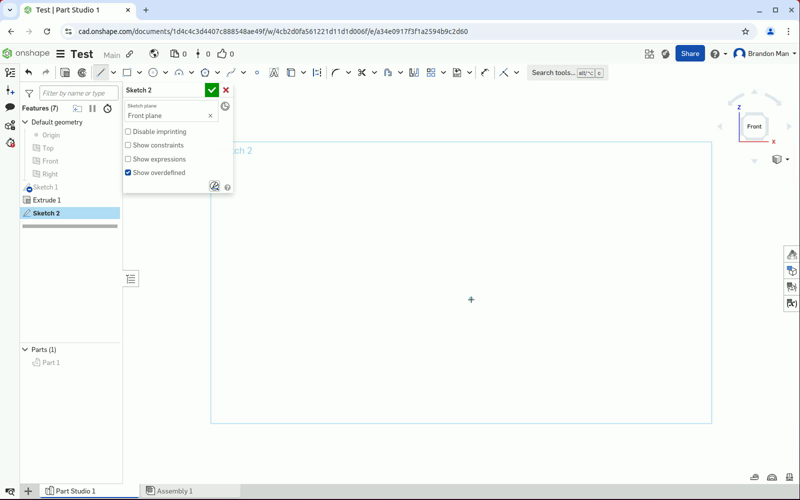
mouse_move(501, 299)
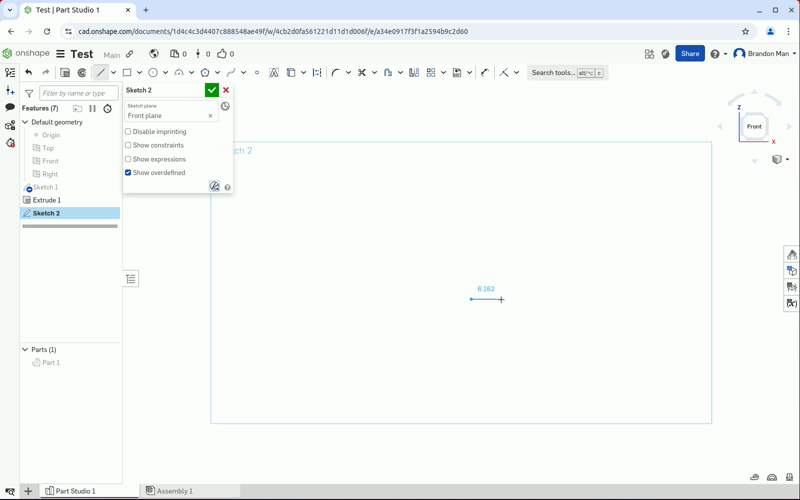
mouse_move(488, 299)
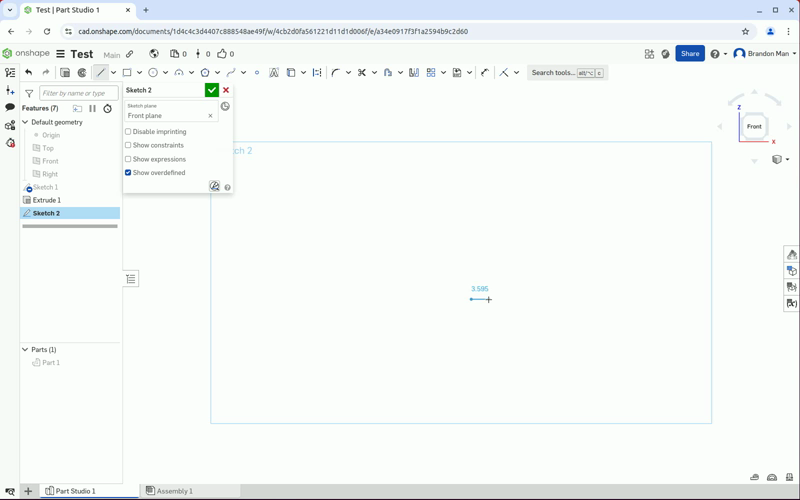
click(488, 299)
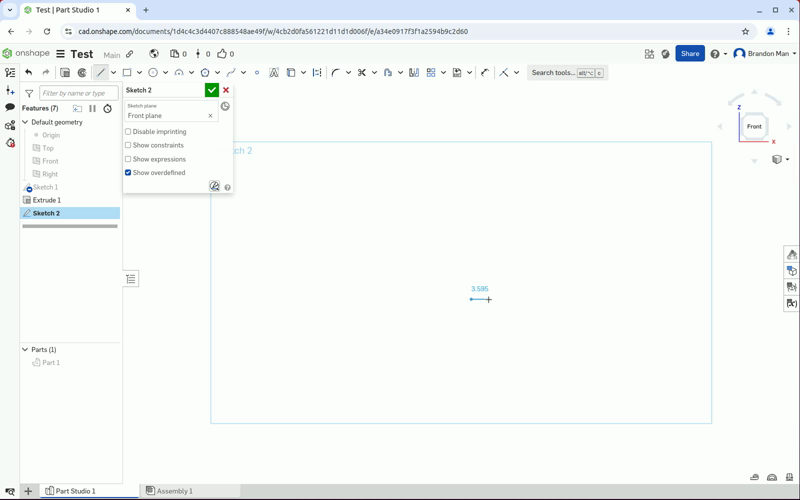
key_up(shift)
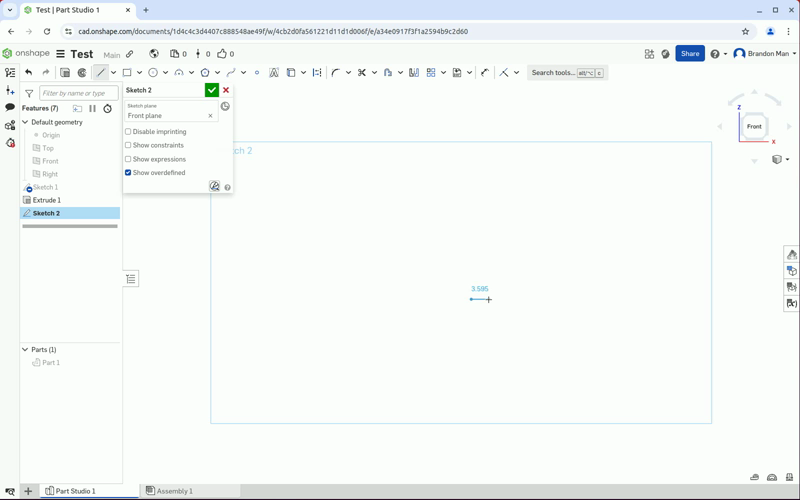
key_down(shift)
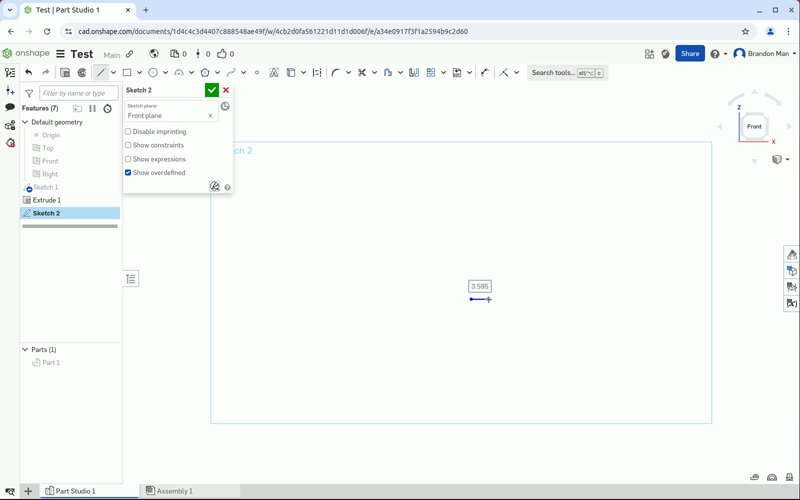
mouse_move(518, 299)
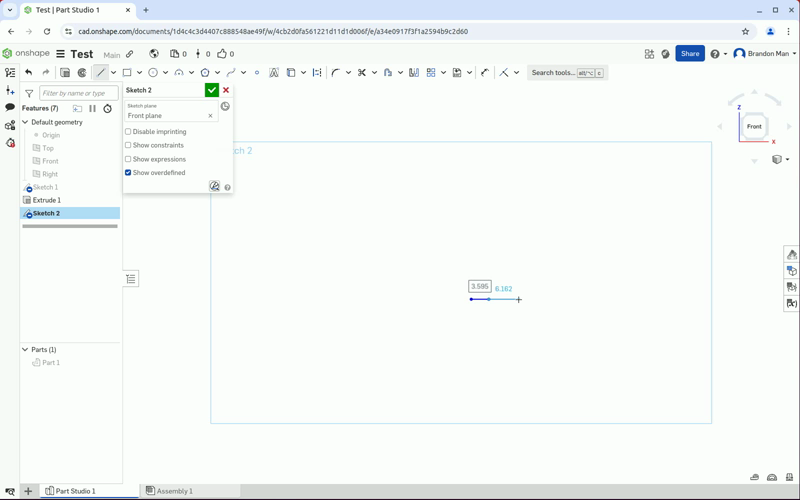
mouse_move(488, 282)
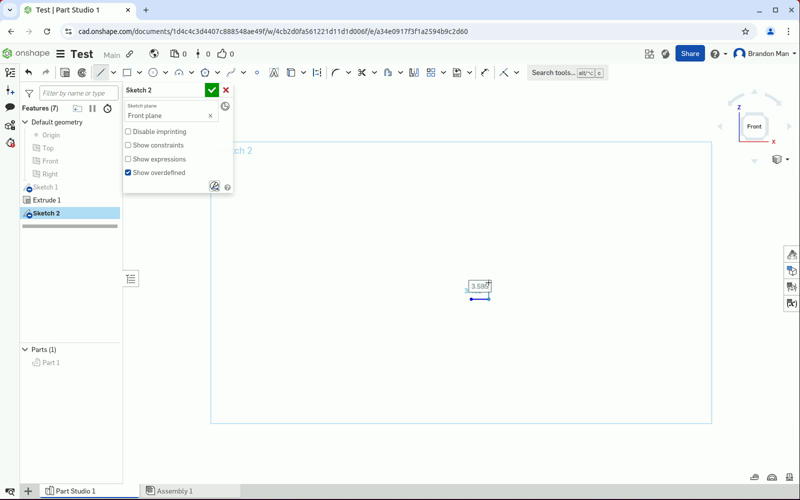
click(488, 282)
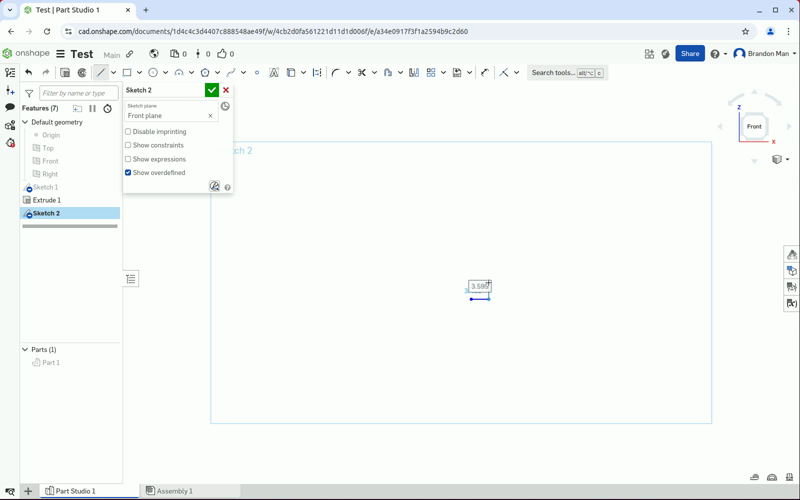
key_up(shift)
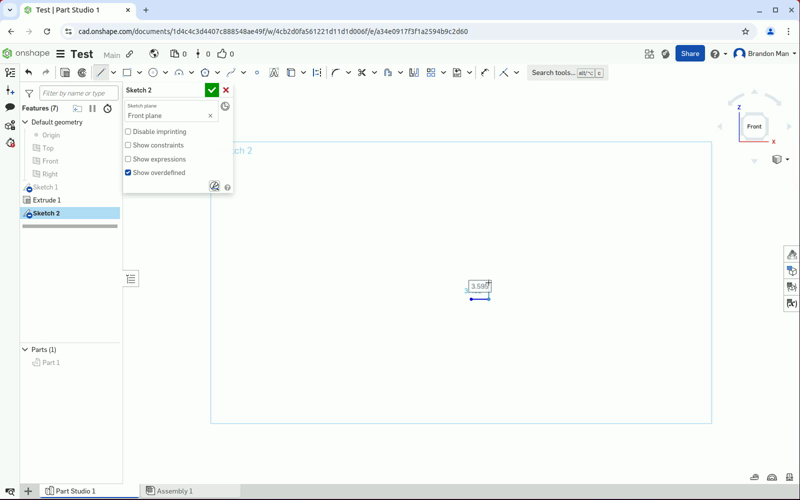
key_down(shift)
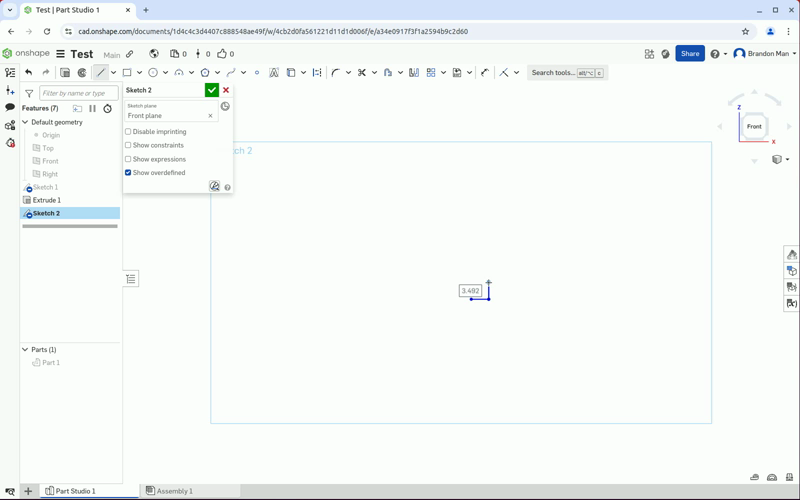
mouse_move(518, 282)
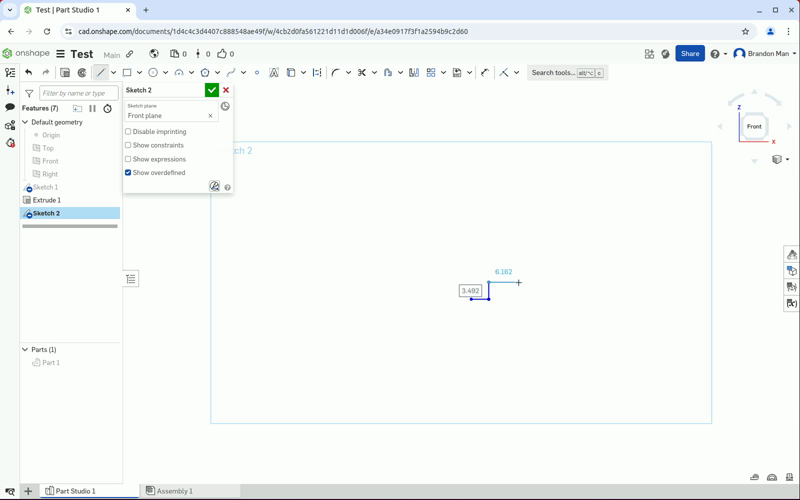
mouse_move(471, 282)
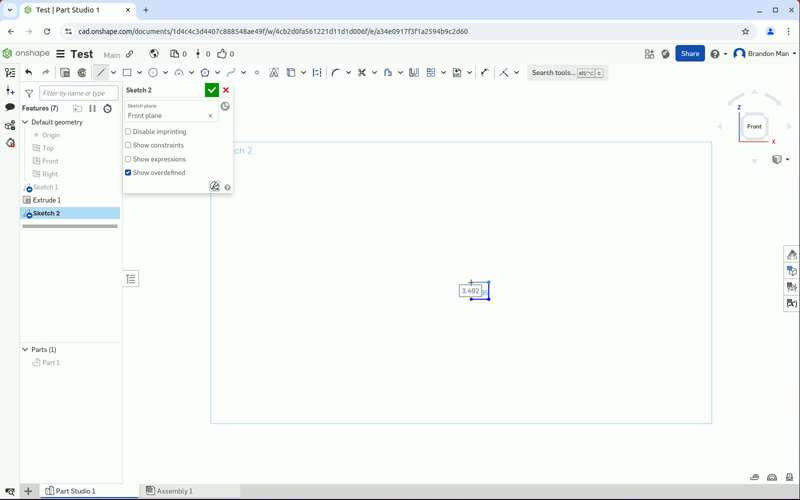
click(471, 282)
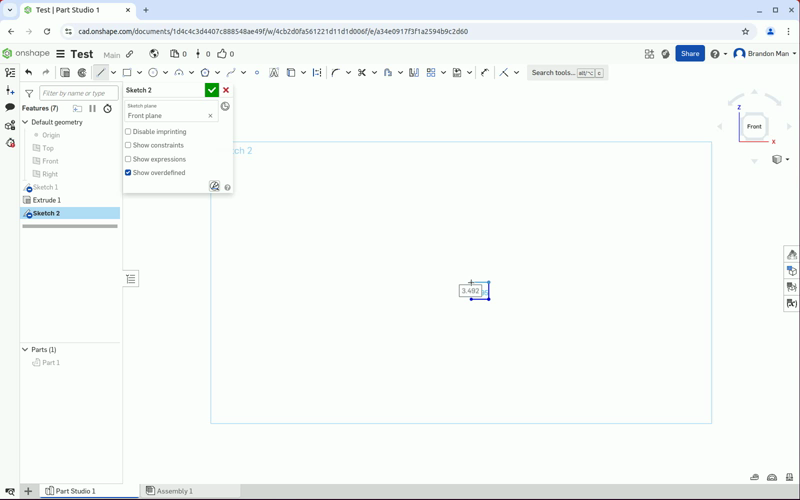
key_up(shift)
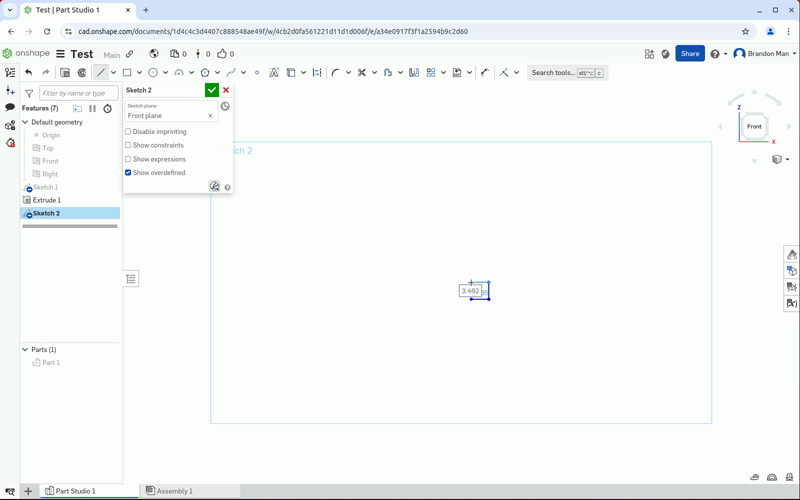
mouse_move(501, 282)
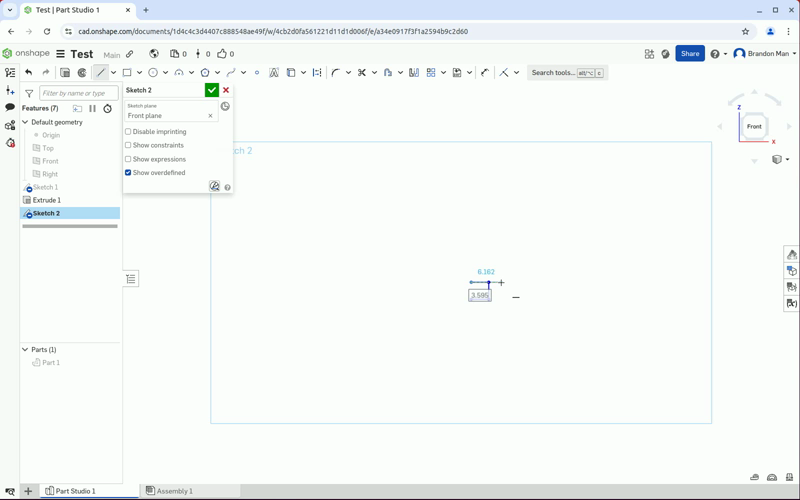
key_down(shift)
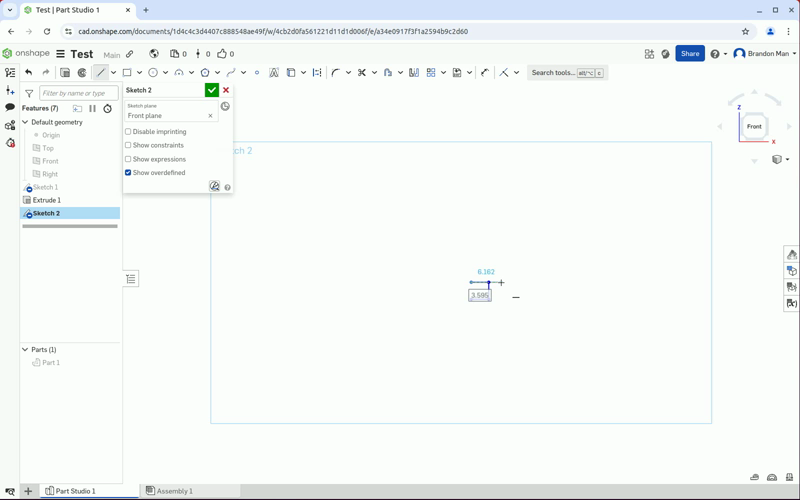
mouse_move(471, 299)
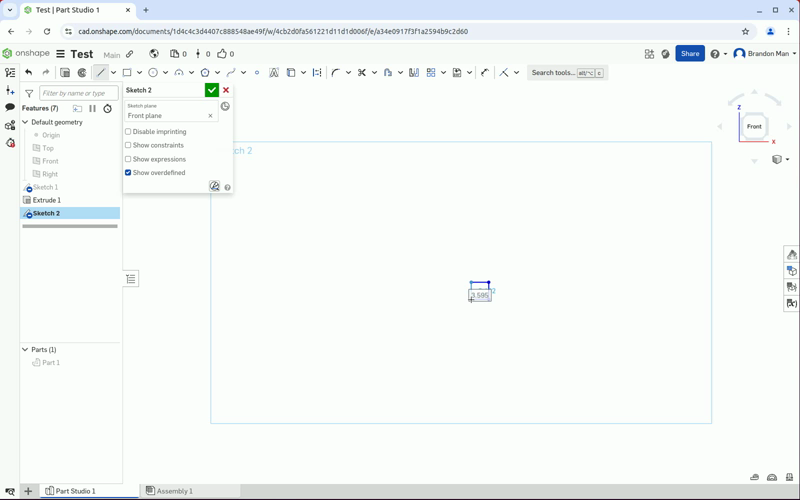
key_up(shift)
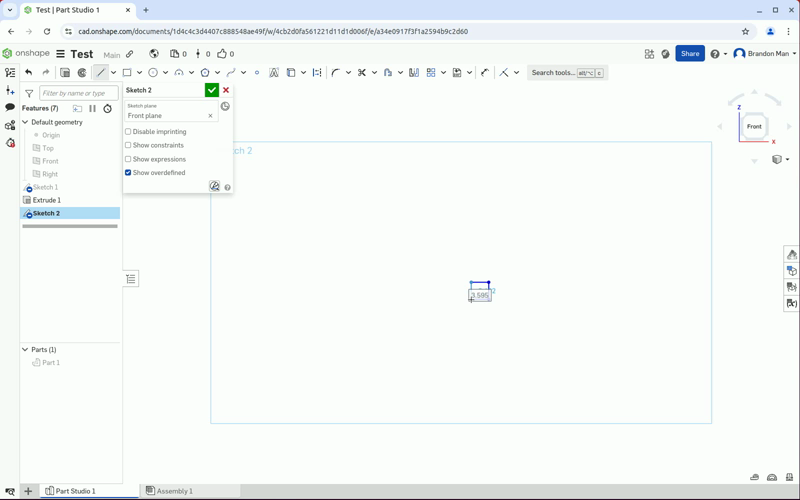
click(471, 299)
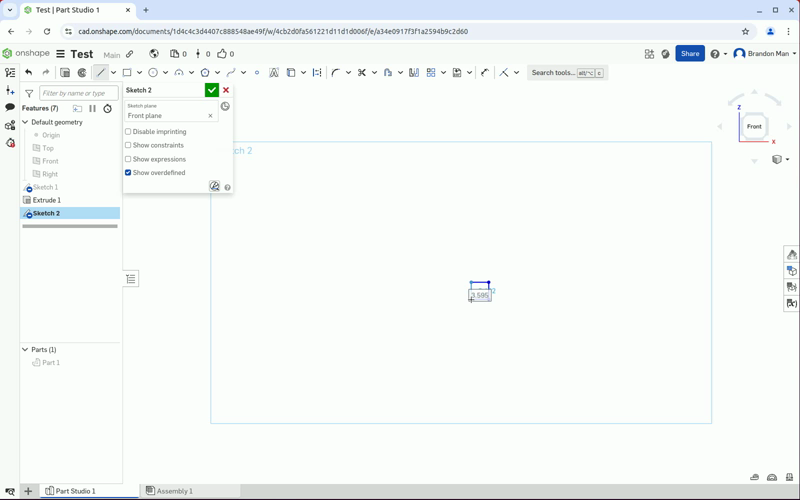
key(esc)
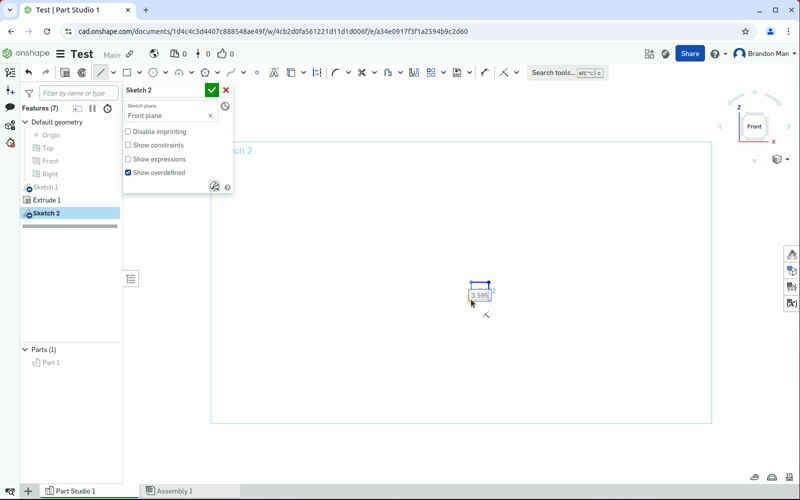
mouse_move(476, 287)
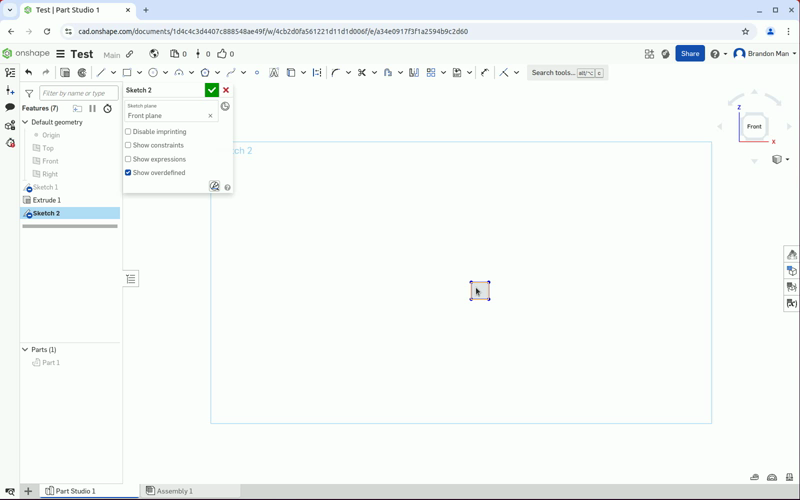
scroll(6)
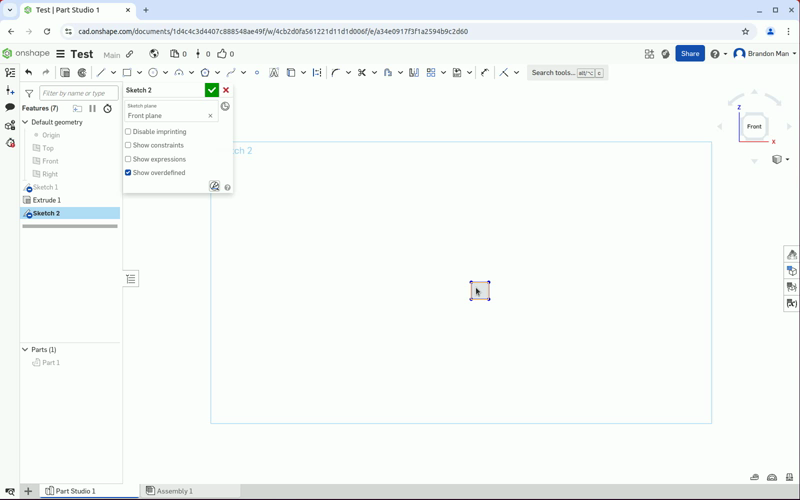
scroll(6)
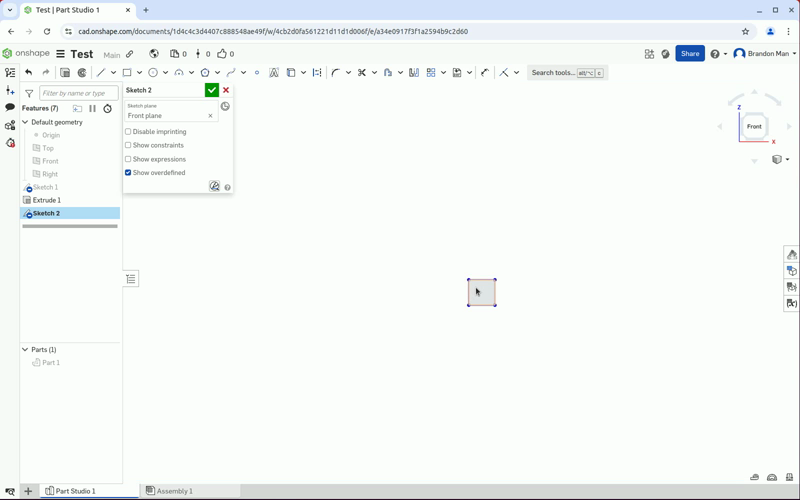
scroll(6)
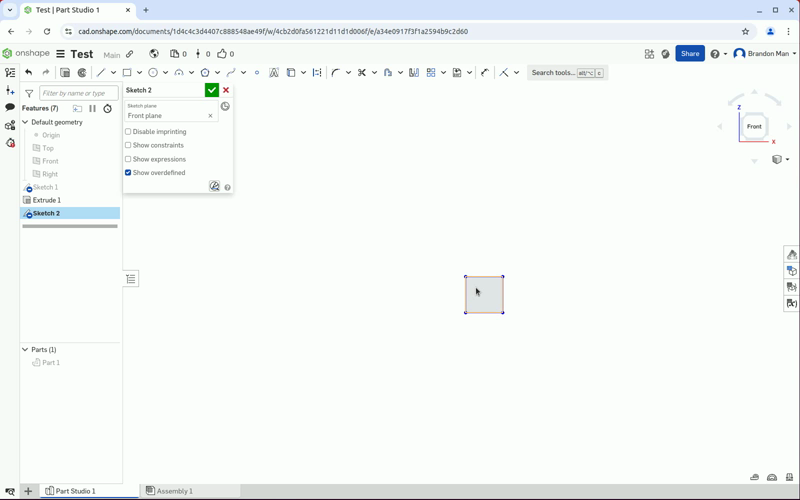
scroll(6)
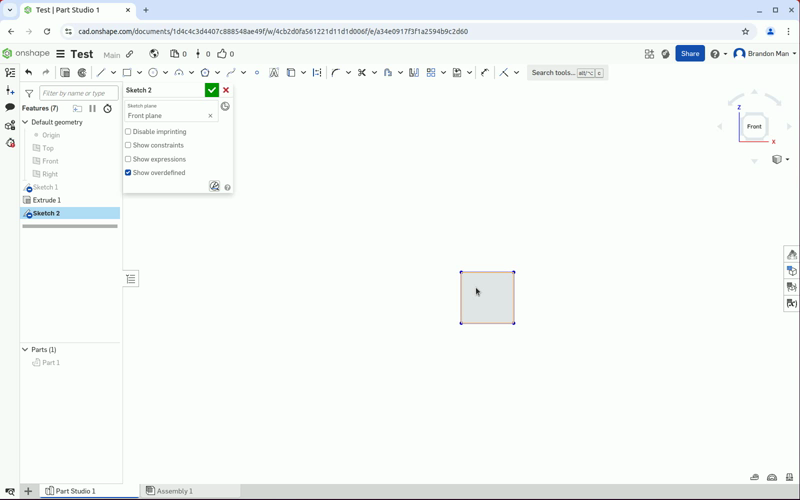
scroll(6)
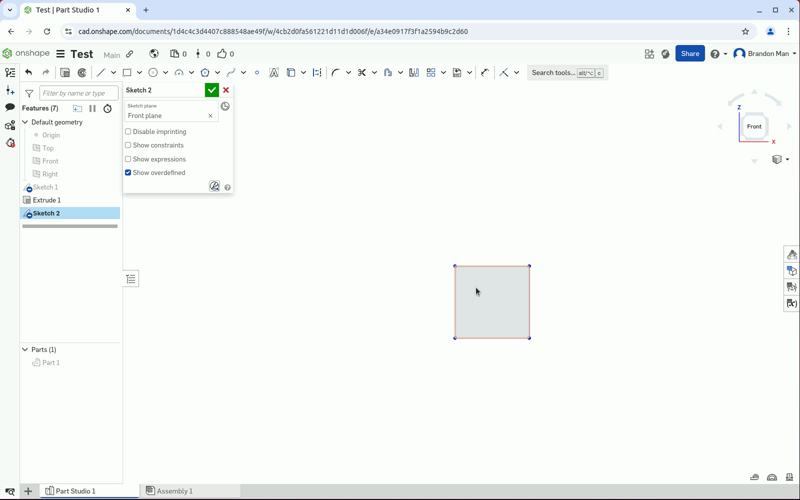
scroll(6)
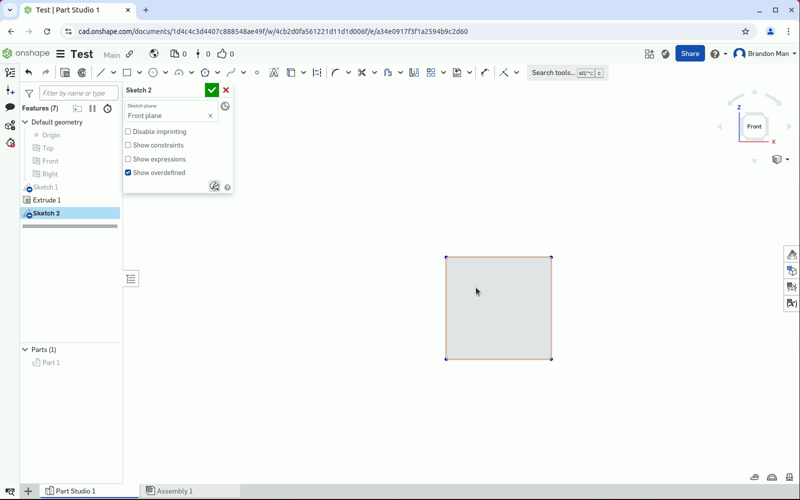
scroll(6)
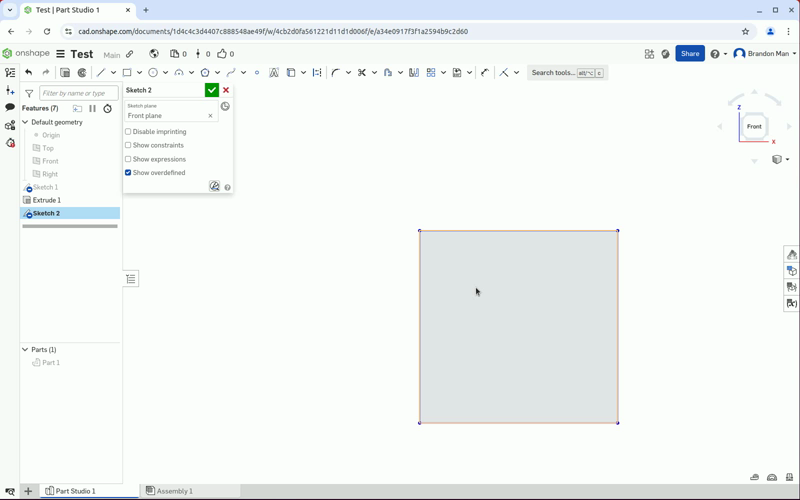
click(476, 287)
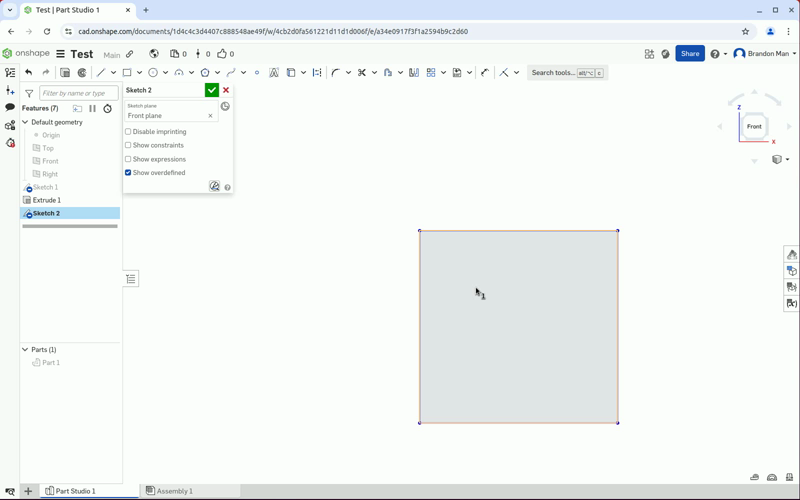
scroll(-6)
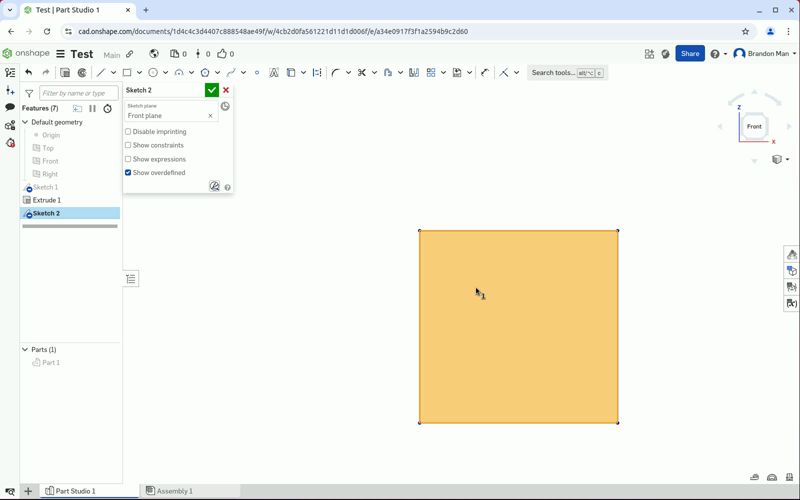
scroll(-6)
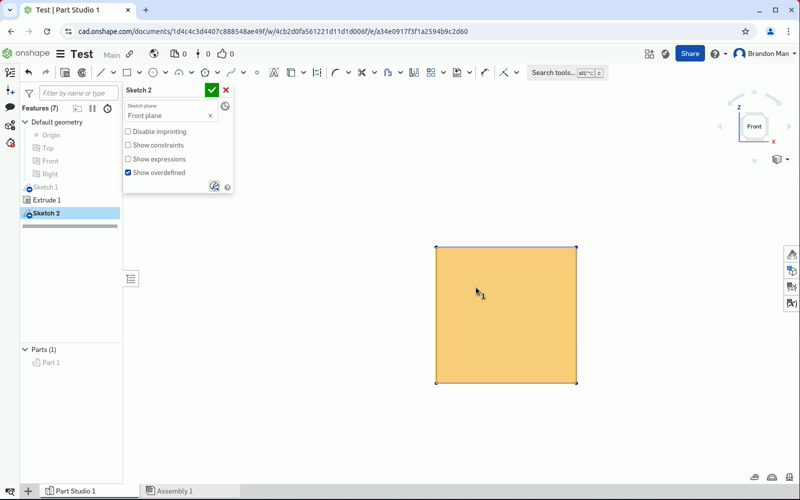
scroll(-6)
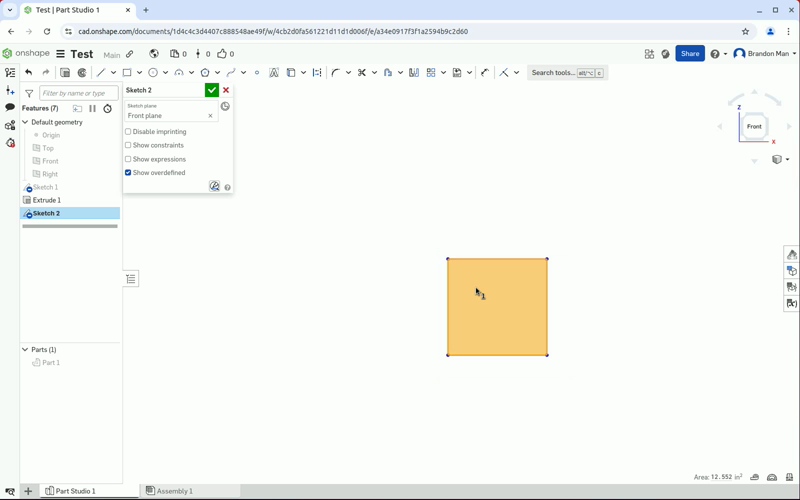
scroll(-6)
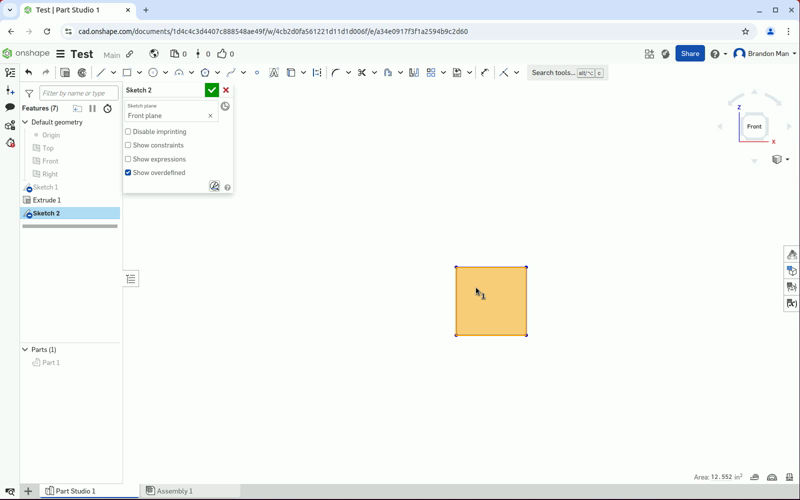
scroll(-6)
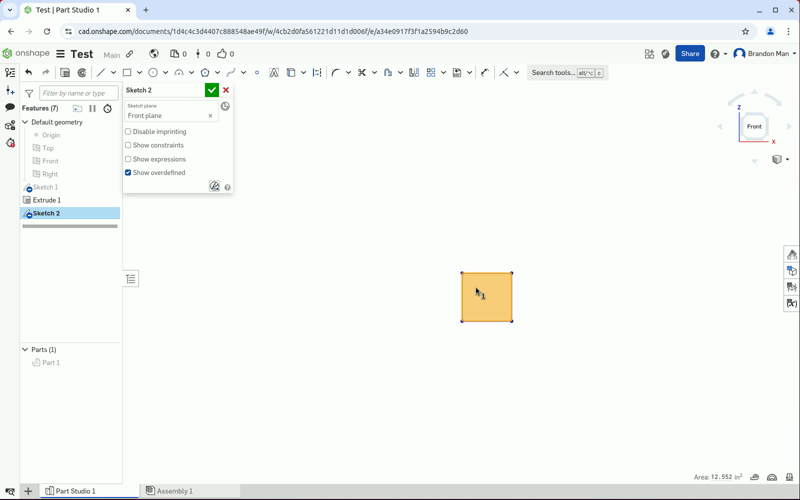
scroll(-6)
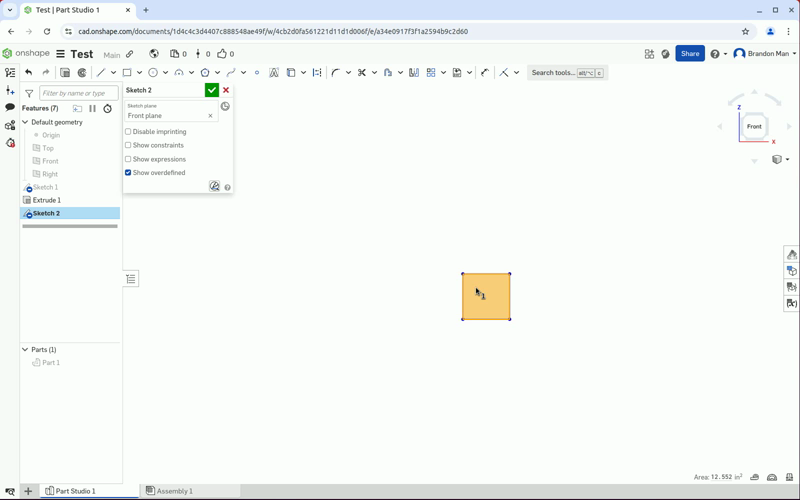
scroll(-6)
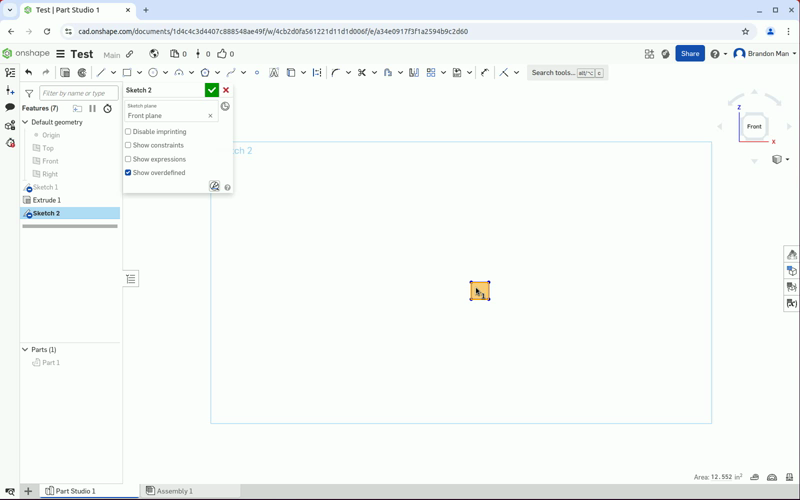
mouse_move(73, 352)
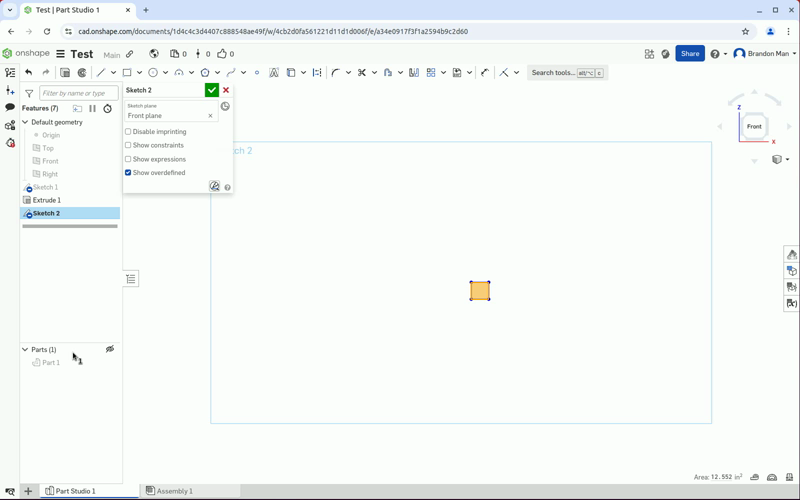
key(shift+y)
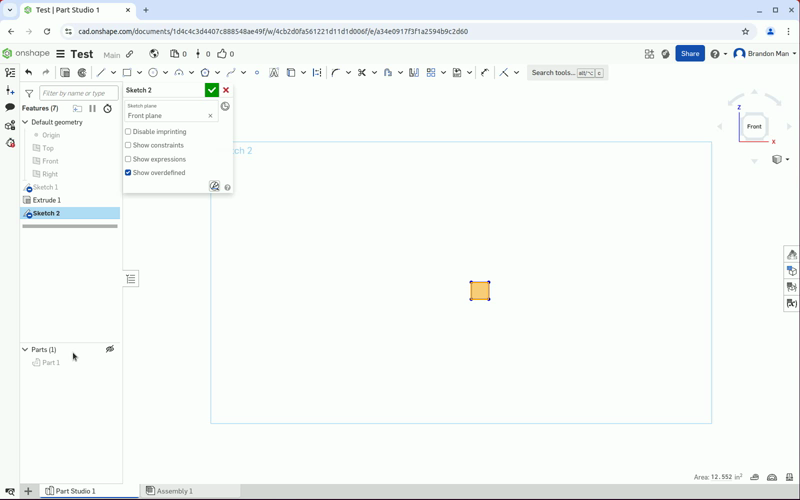
key(shift+e)
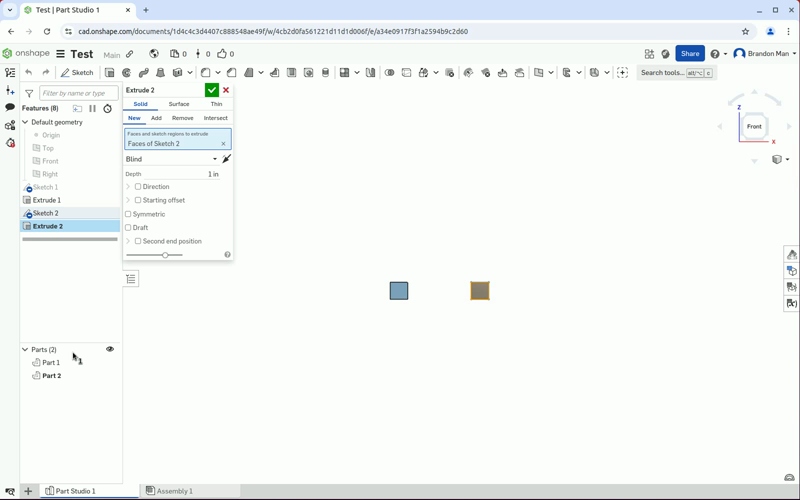
mouse_move(143, 106)
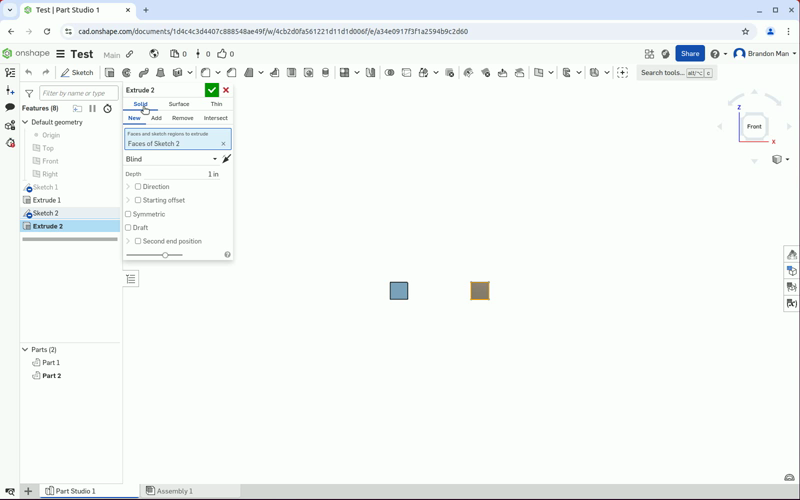
click(143, 106)
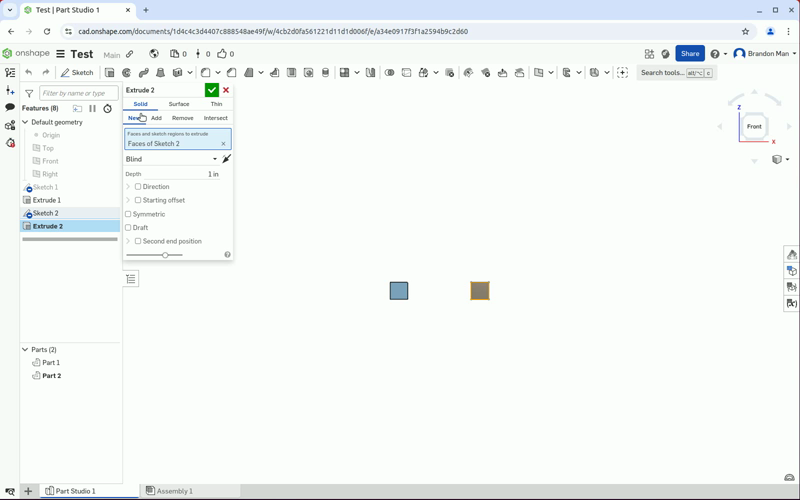
mouse_move(137, 120)
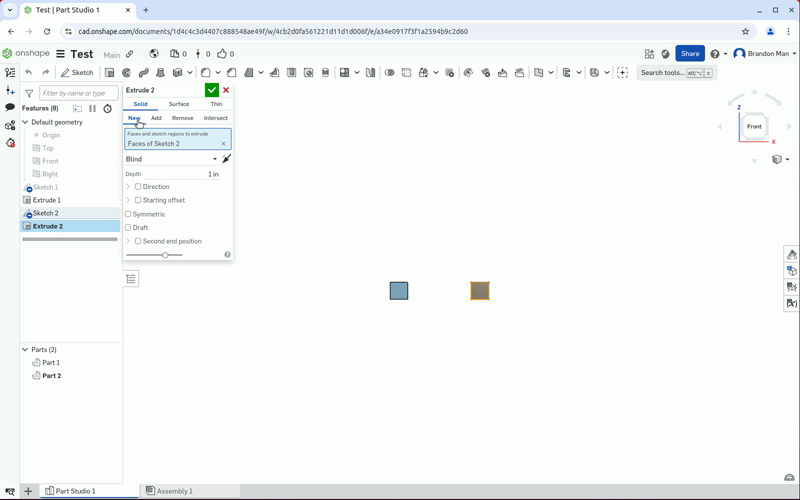
click(137, 120)
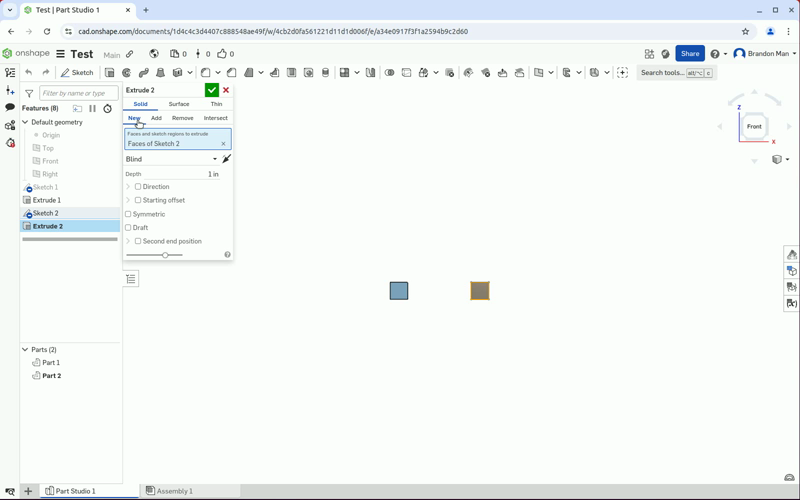
key(tab, 4)
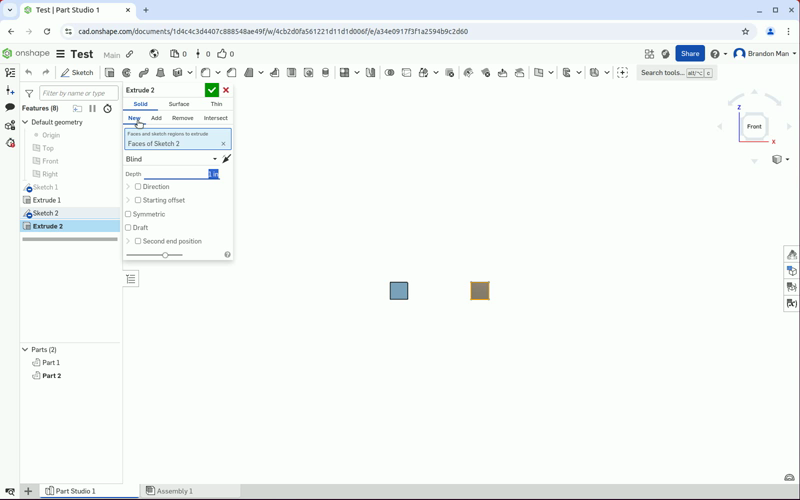
text(1.685)
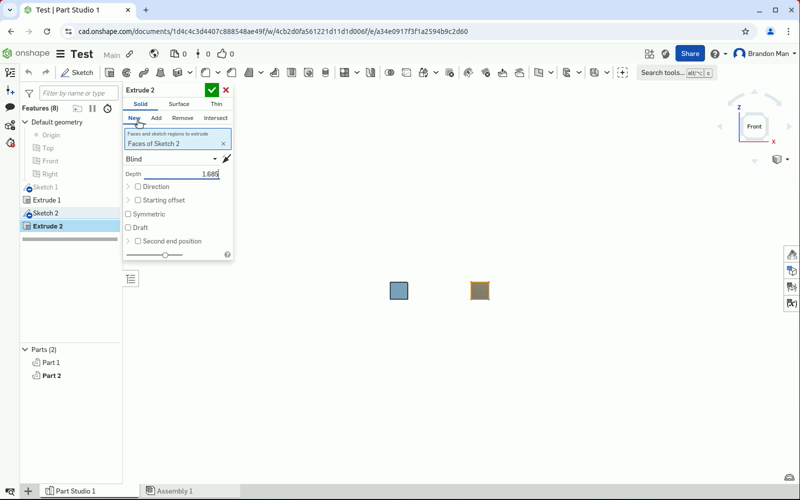
key(enter)
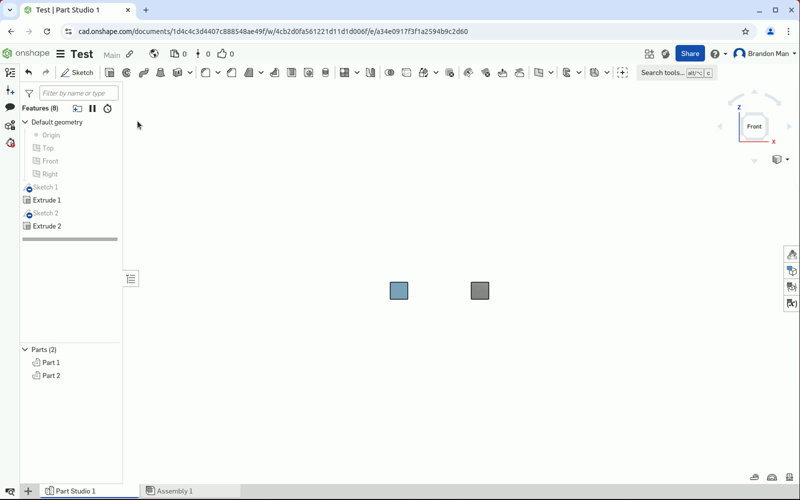
key(shift+h)
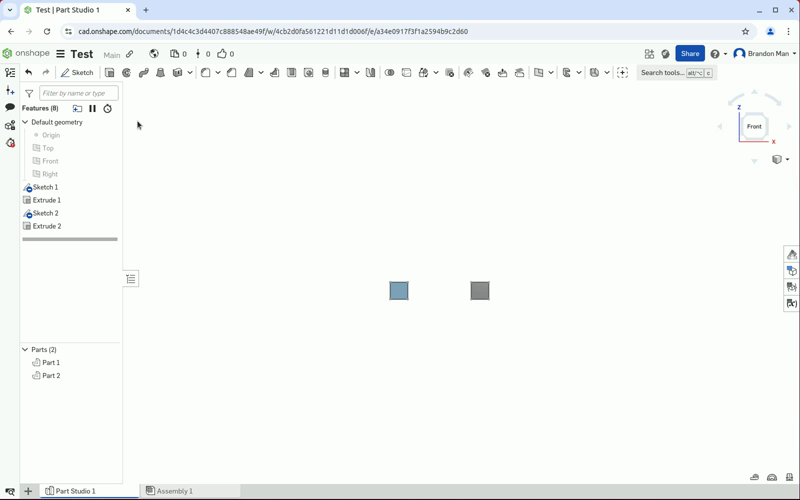
key(shift+h)
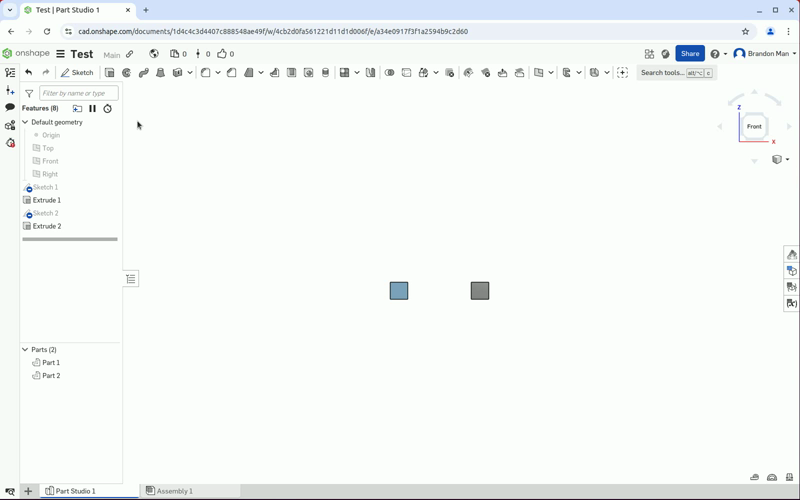
mouse_move(73, 189)
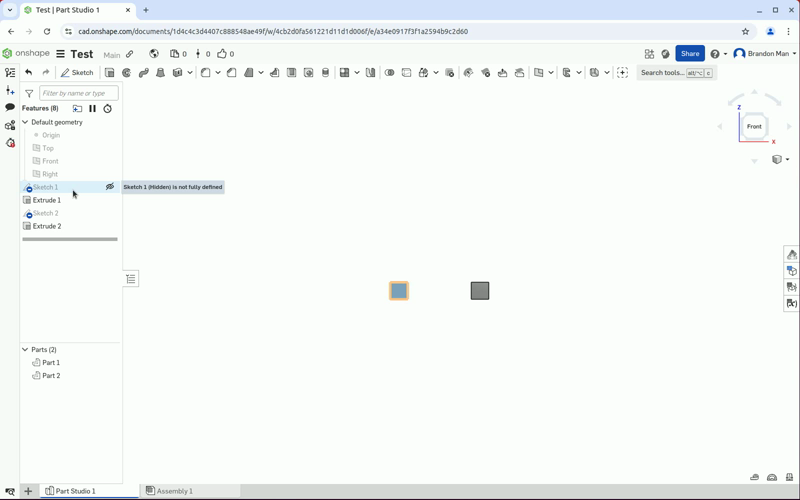
click(73, 189)
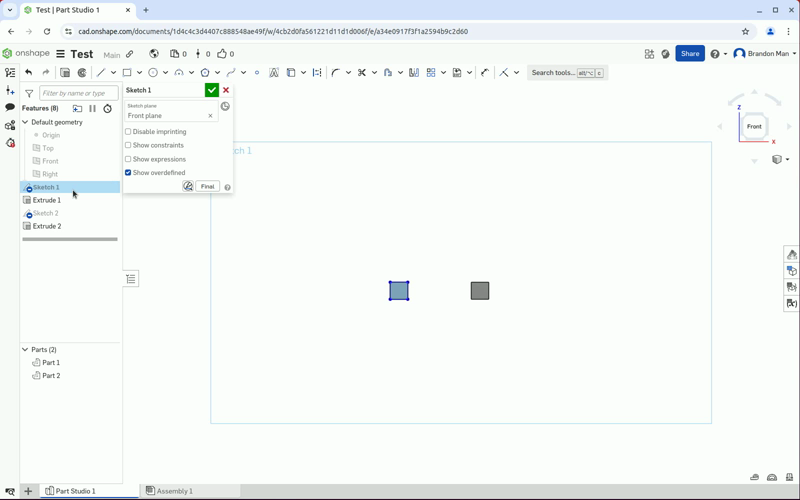
mouse_move(229, 92)
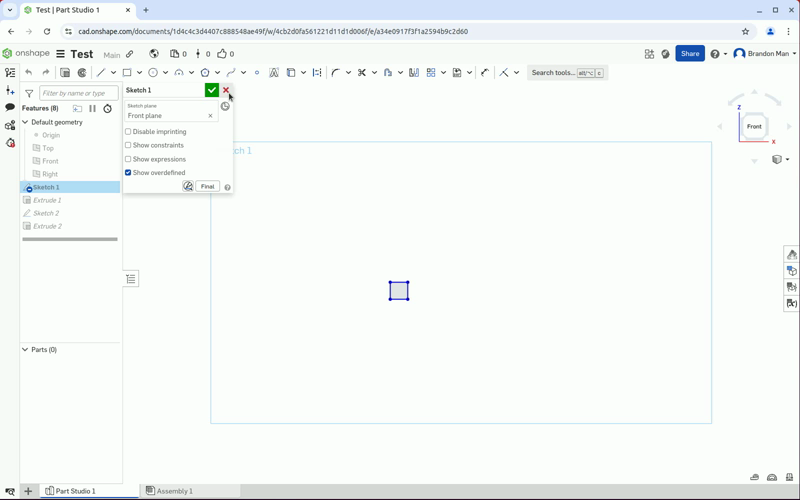
click(229, 92)
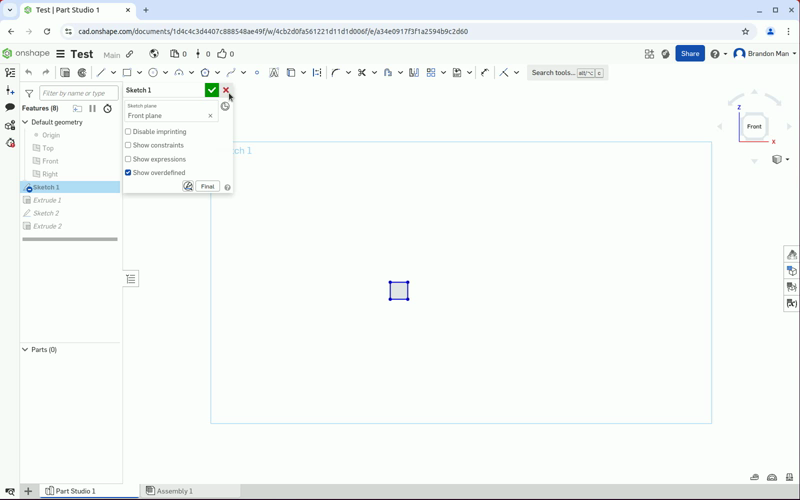
key(shift+s)
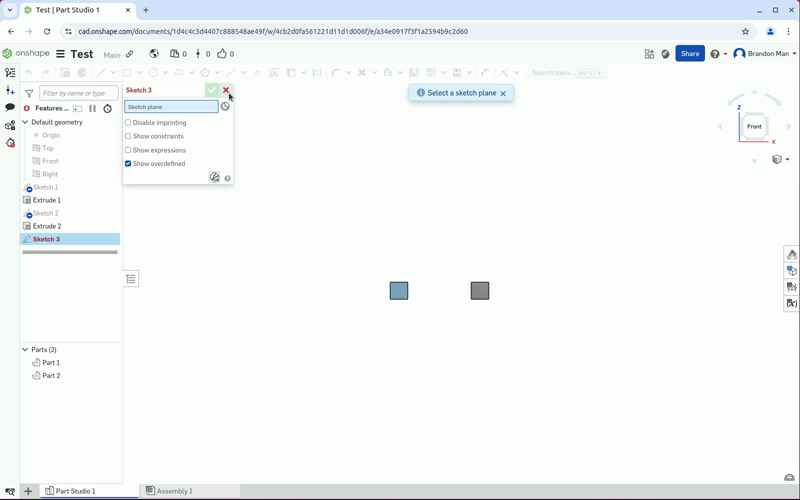
mouse_move(73, 163)
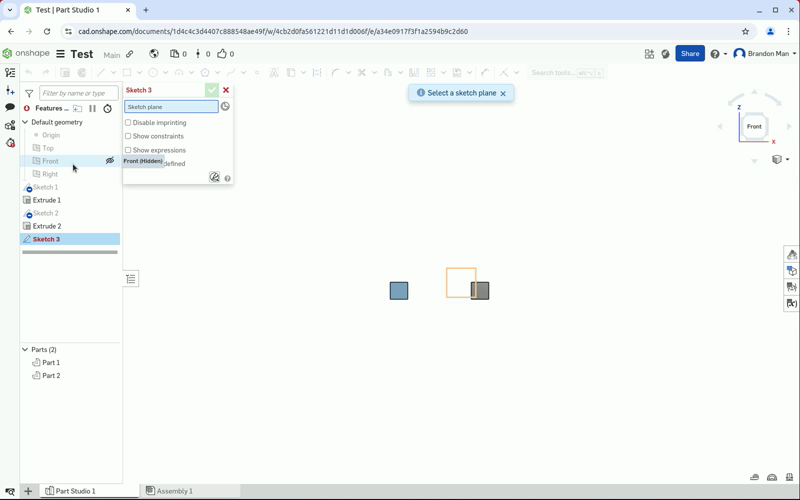
click(73, 163)
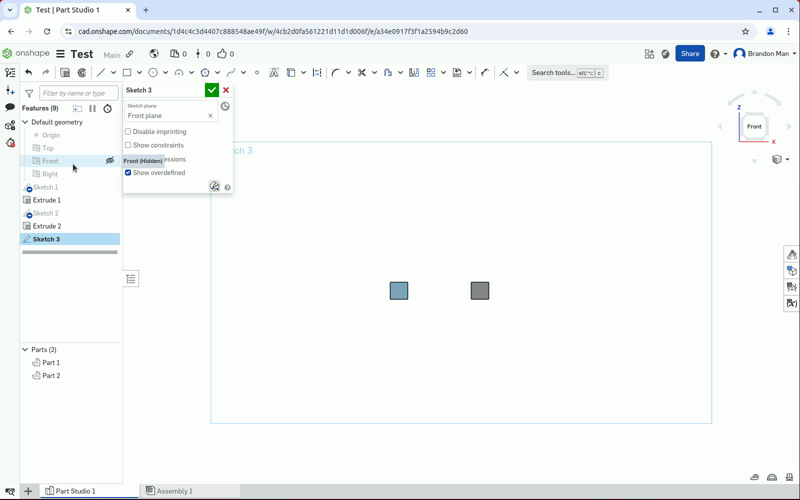
mouse_move(73, 352)
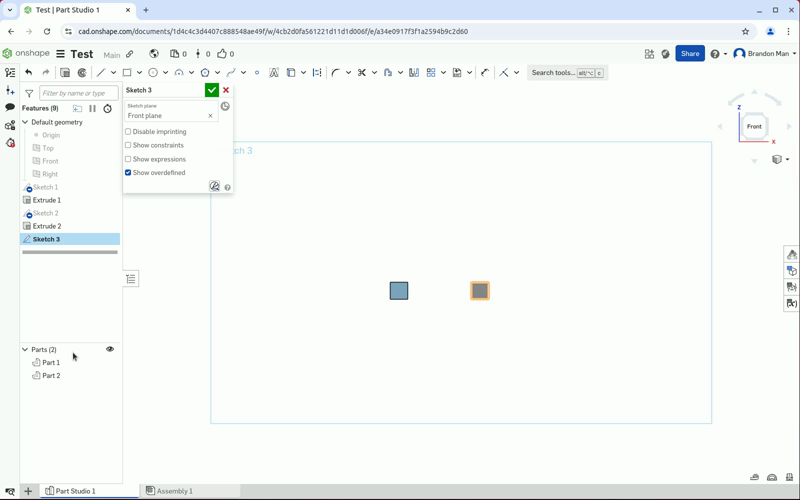
key(y)
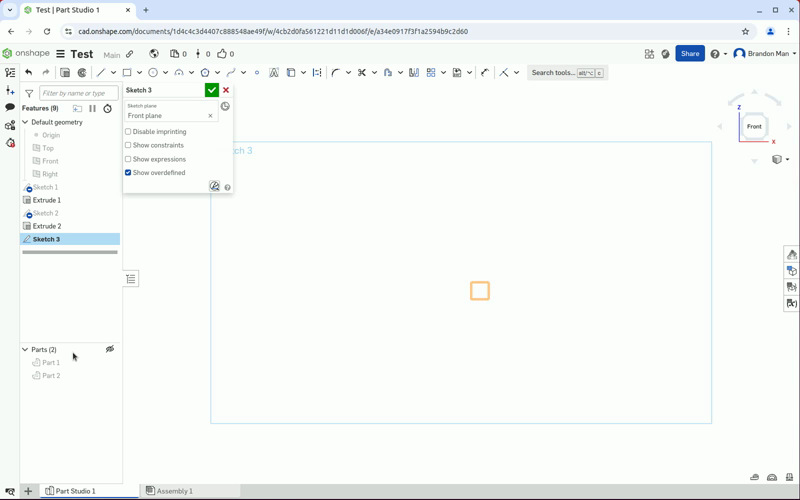
key(l)
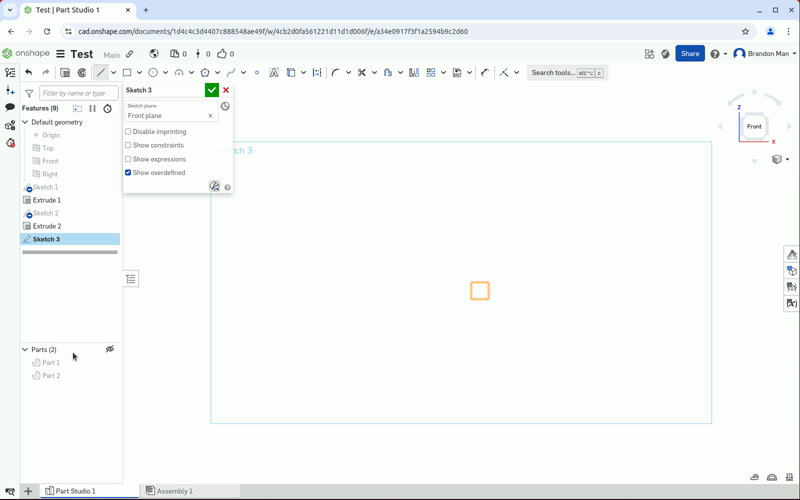
key_down(shift)
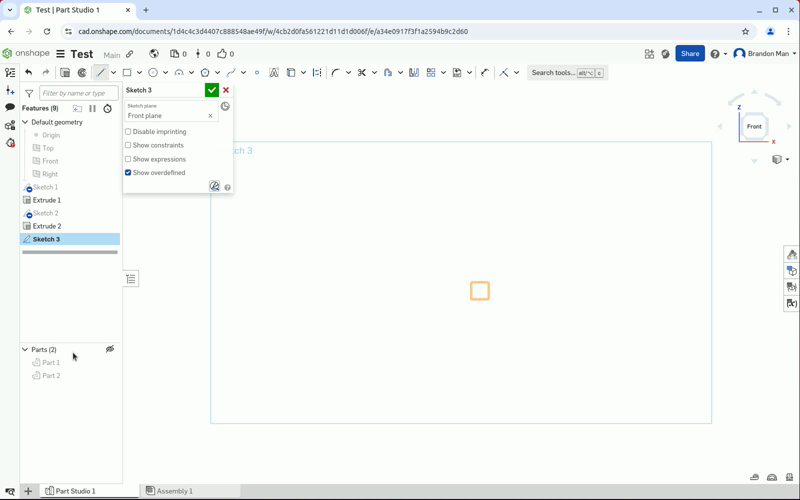
mouse_move(471, 395)
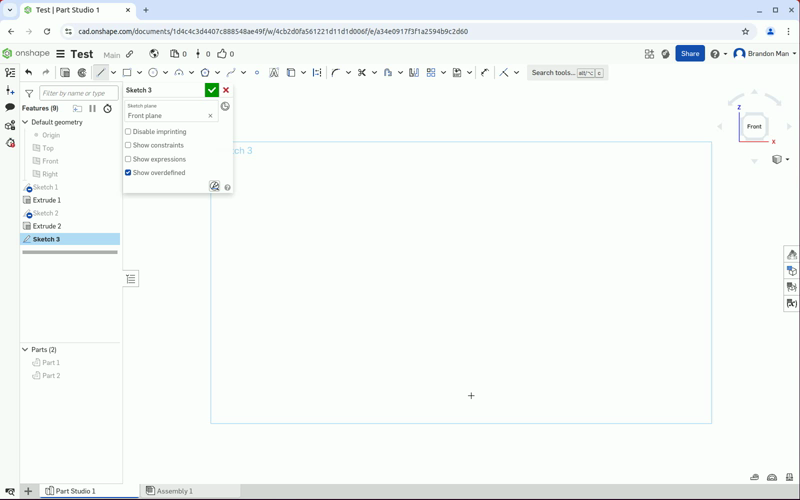
click(471, 395)
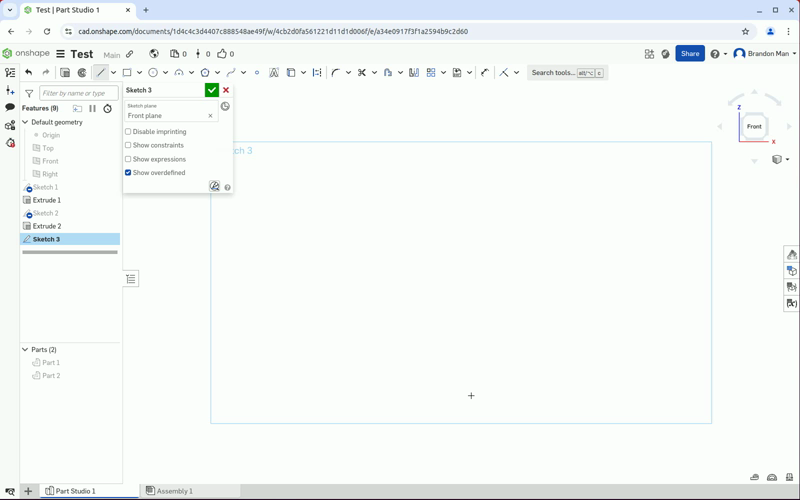
key_up(shift)
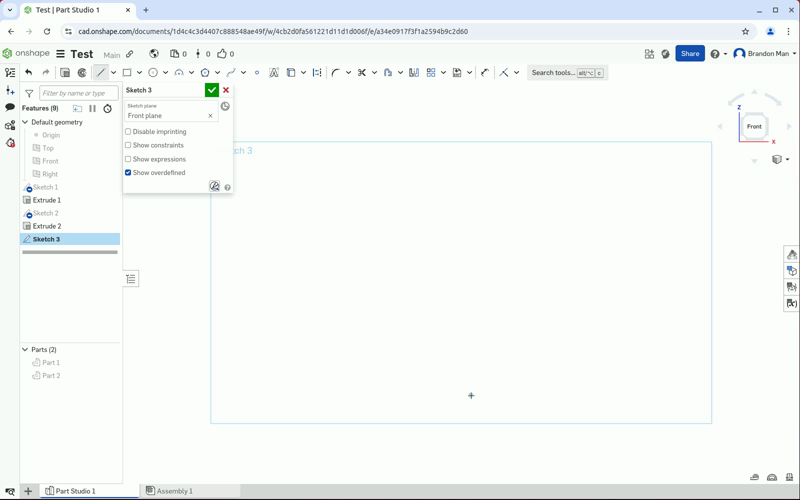
key_down(shift)
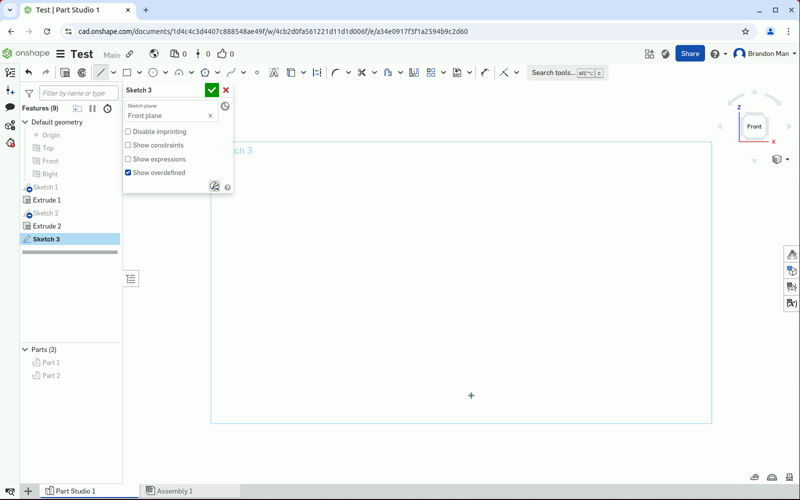
mouse_move(501, 395)
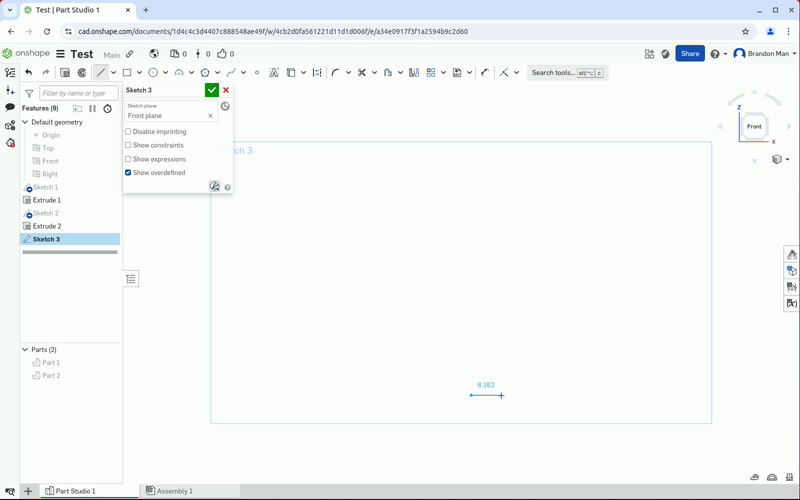
mouse_move(487, 395)
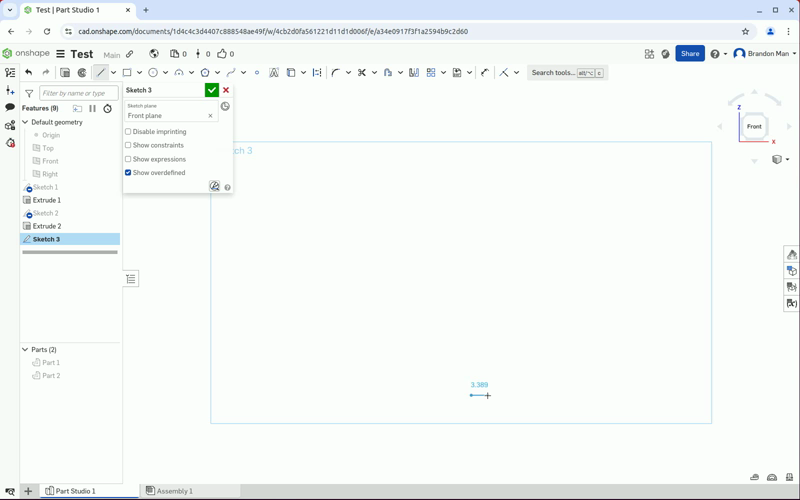
click(487, 395)
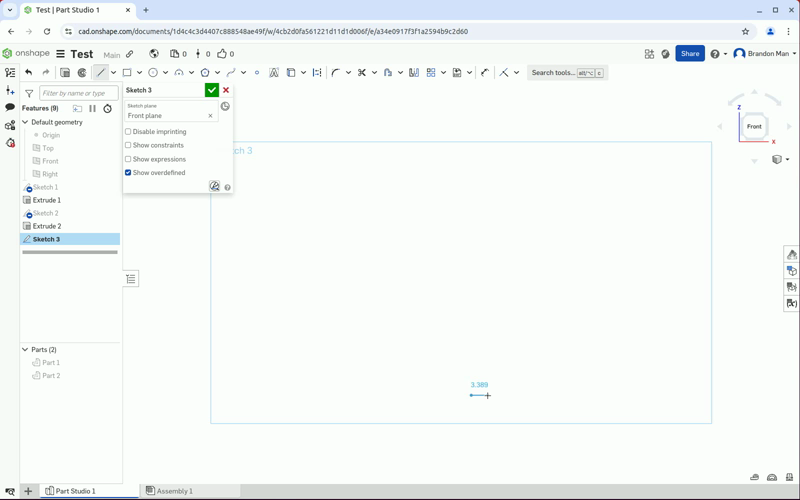
key_up(shift)
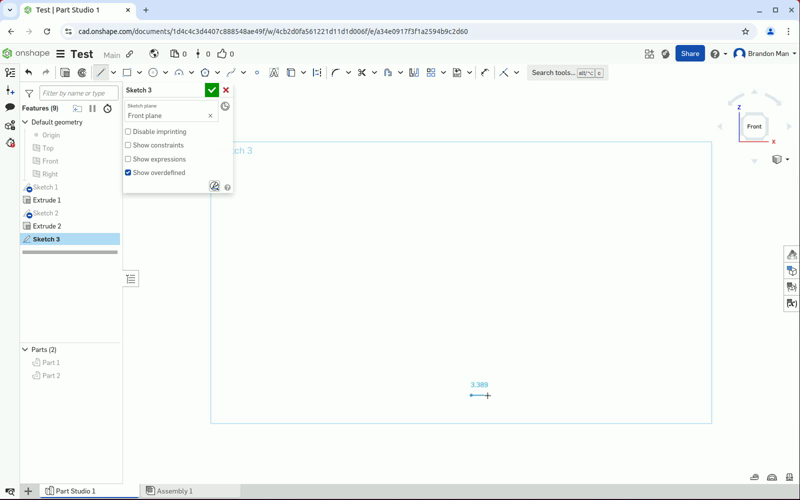
key_down(shift)
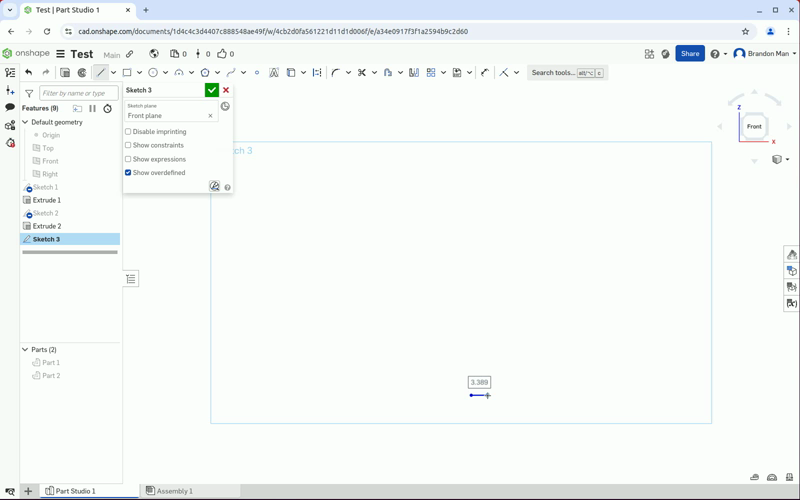
mouse_move(487, 331)
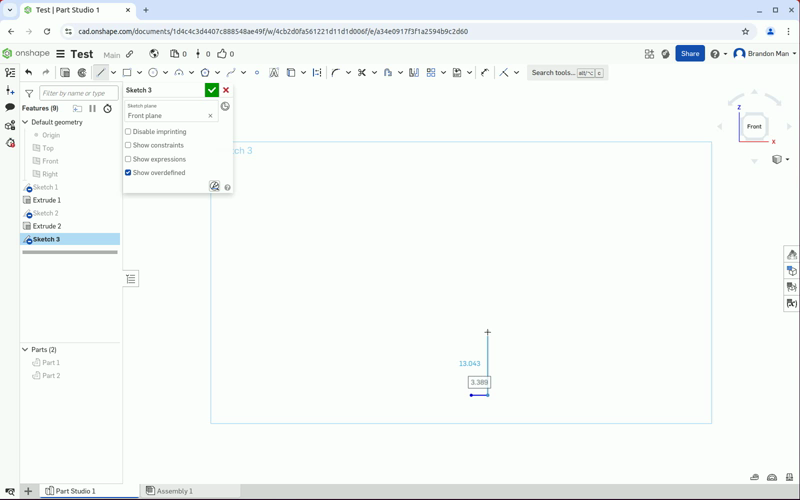
click(487, 331)
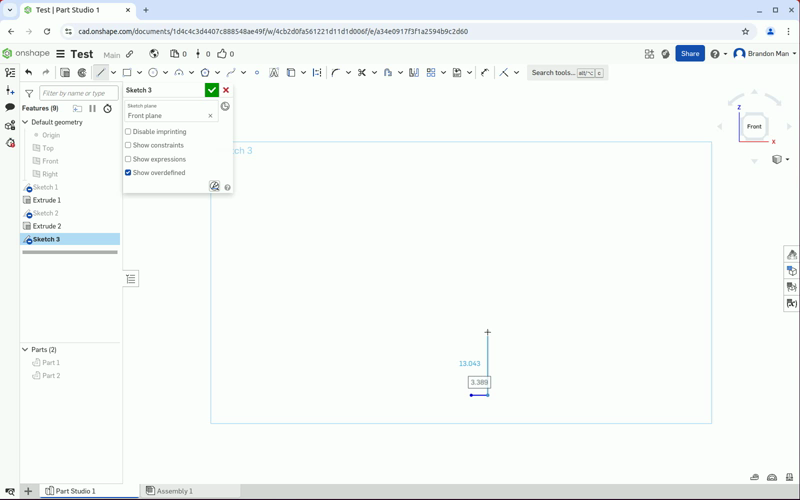
key_up(shift)
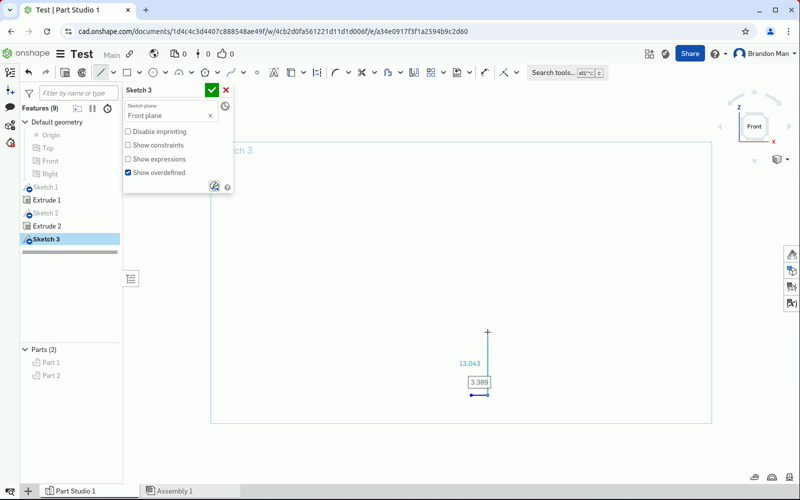
key_down(shift)
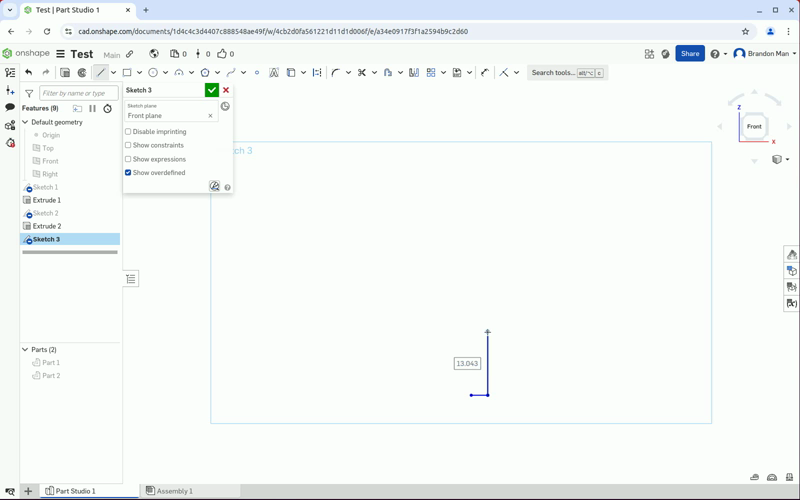
mouse_move(517, 331)
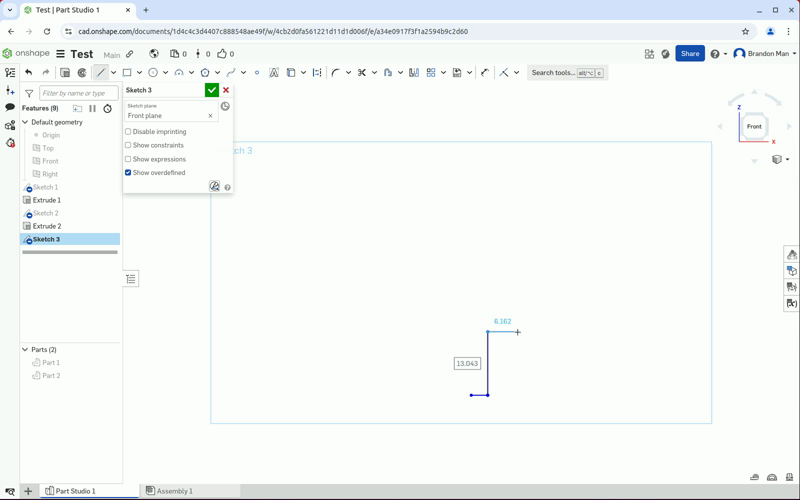
mouse_move(479, 331)
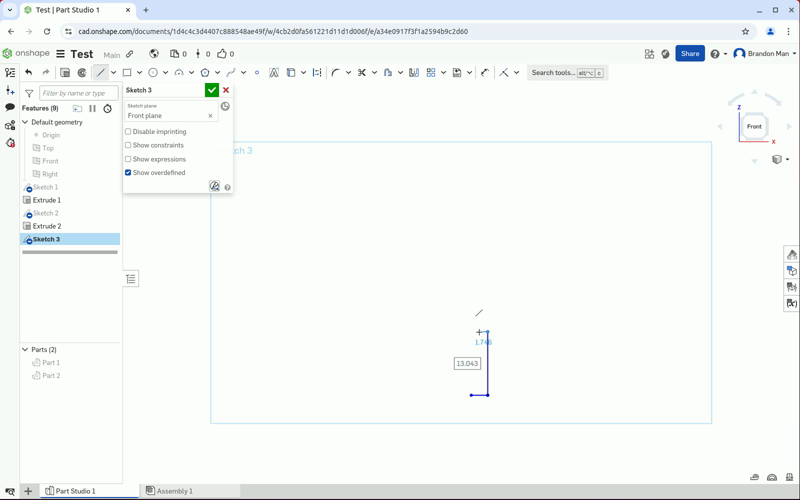
click(479, 331)
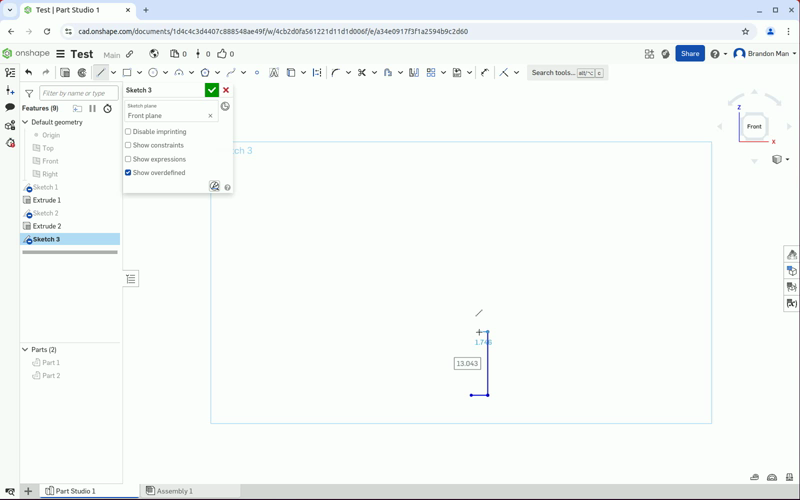
key_up(shift)
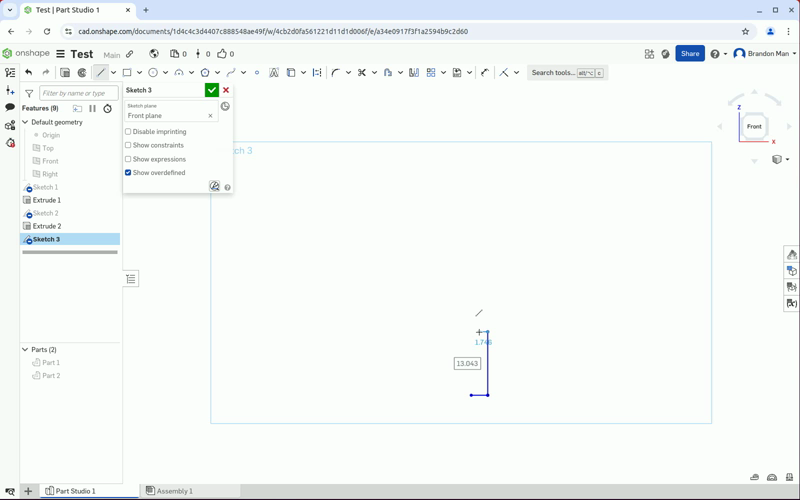
key_down(shift)
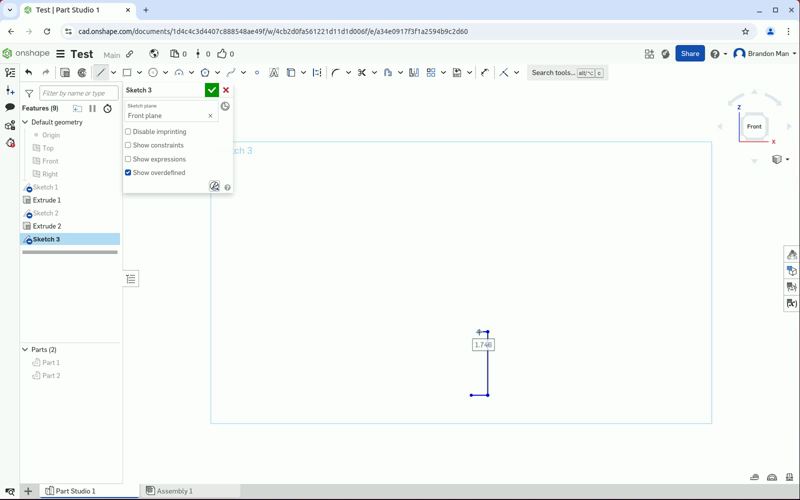
mouse_move(509, 331)
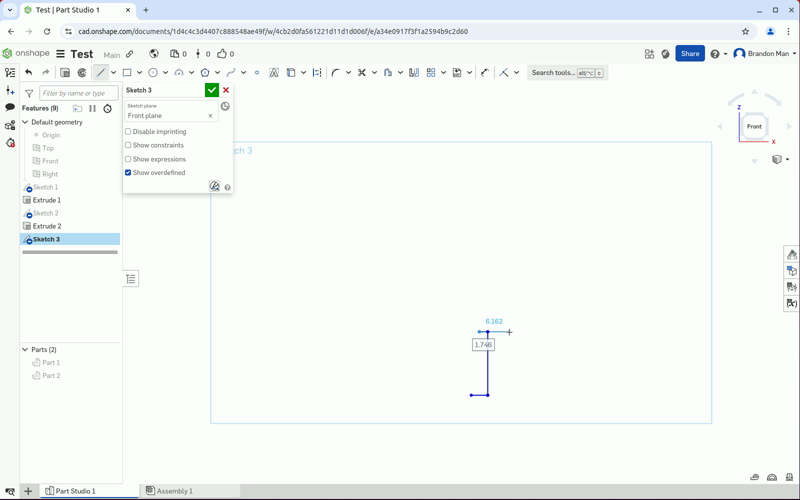
mouse_move(479, 325)
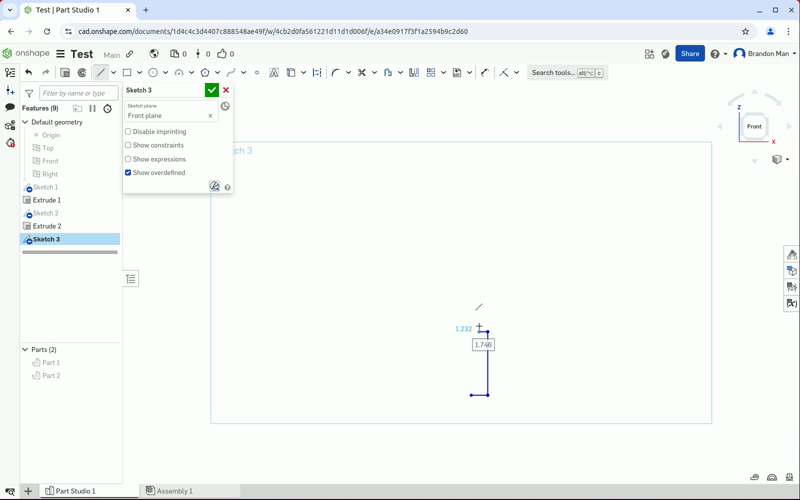
scroll(6)
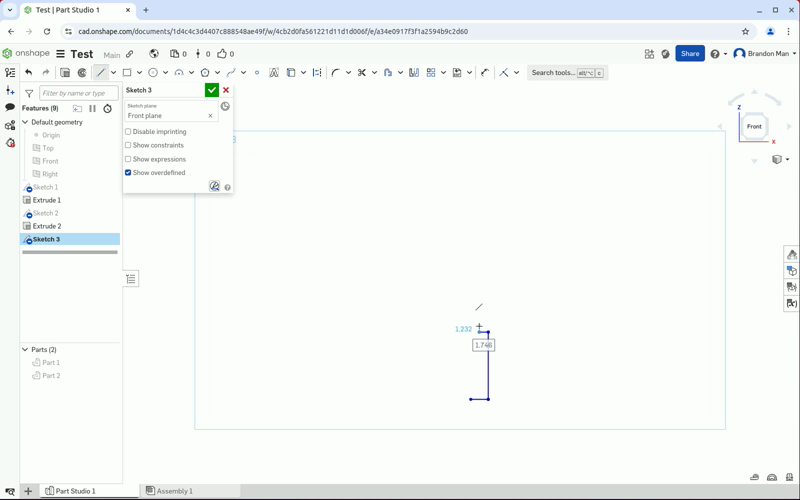
scroll(6)
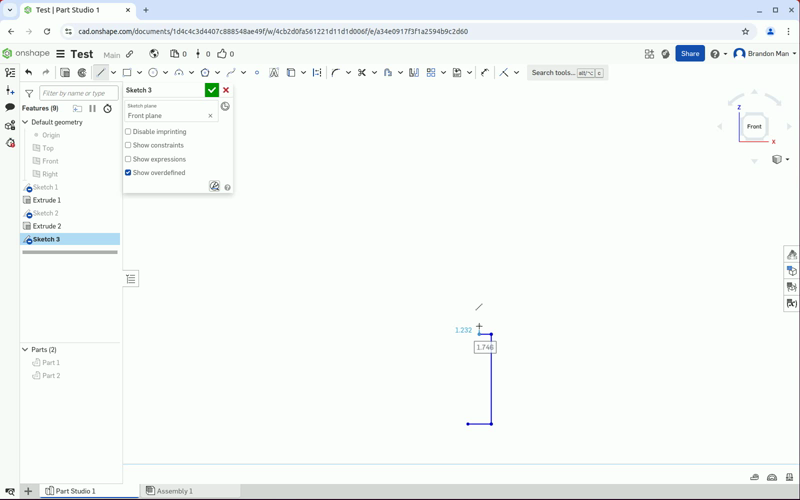
scroll(6)
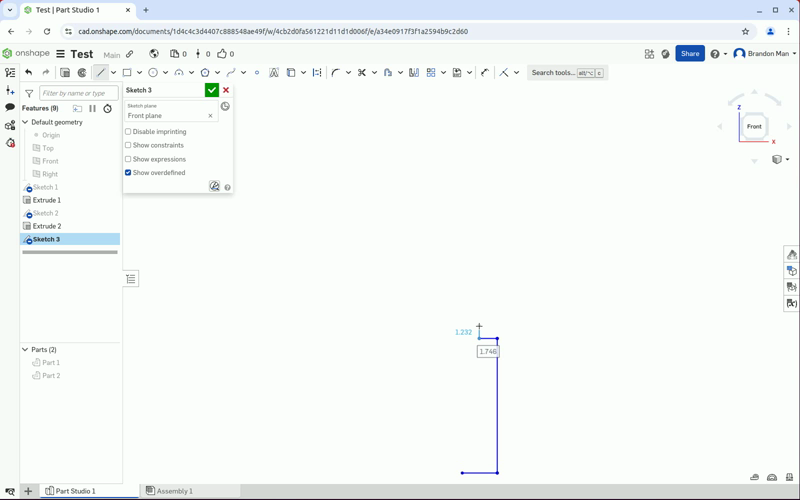
scroll(6)
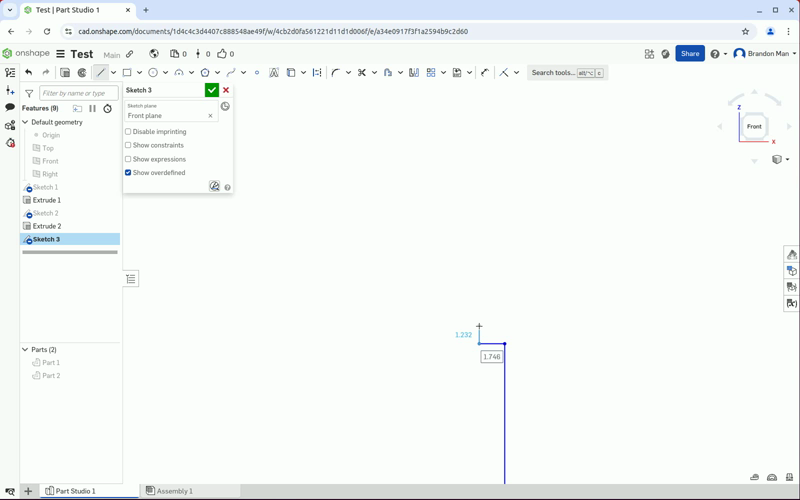
scroll(6)
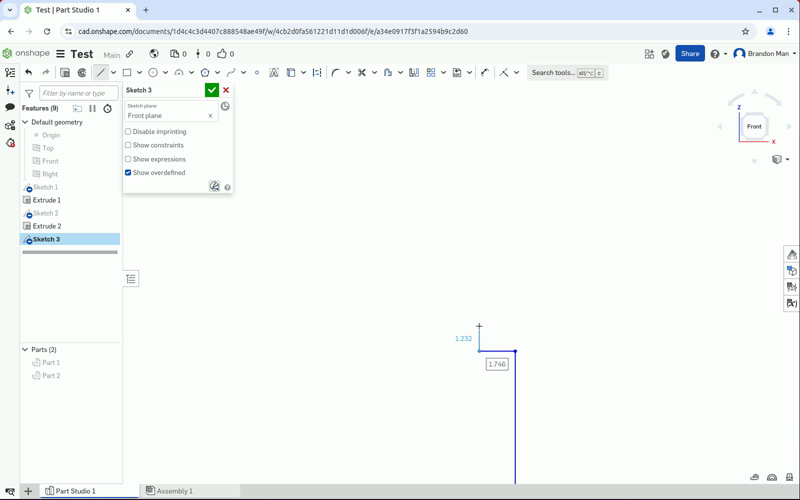
scroll(6)
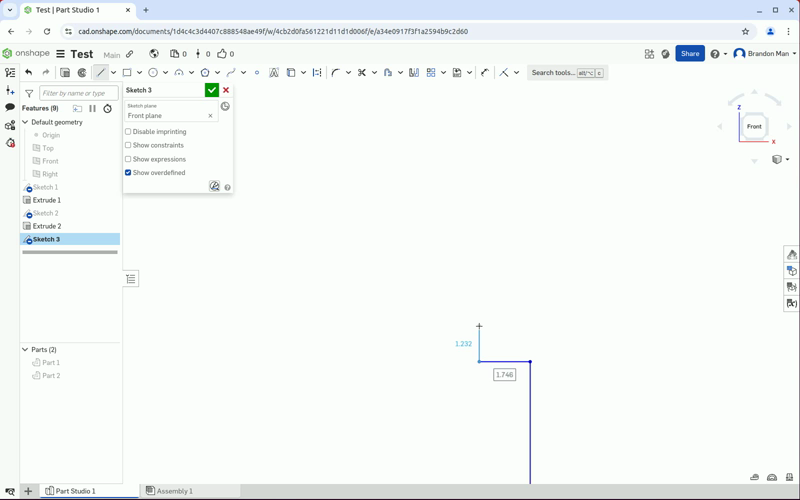
scroll(6)
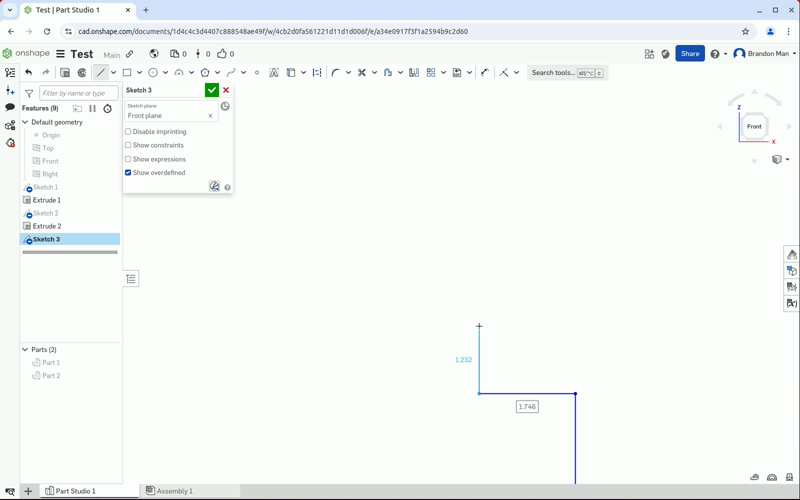
click(479, 325)
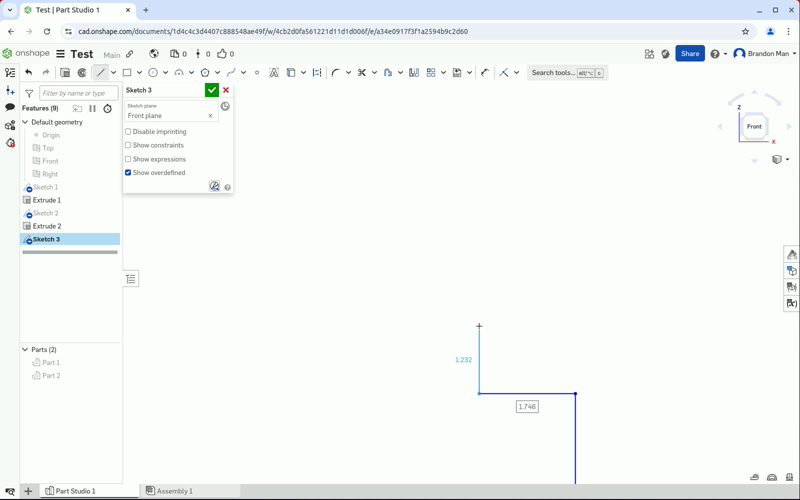
scroll(-6)
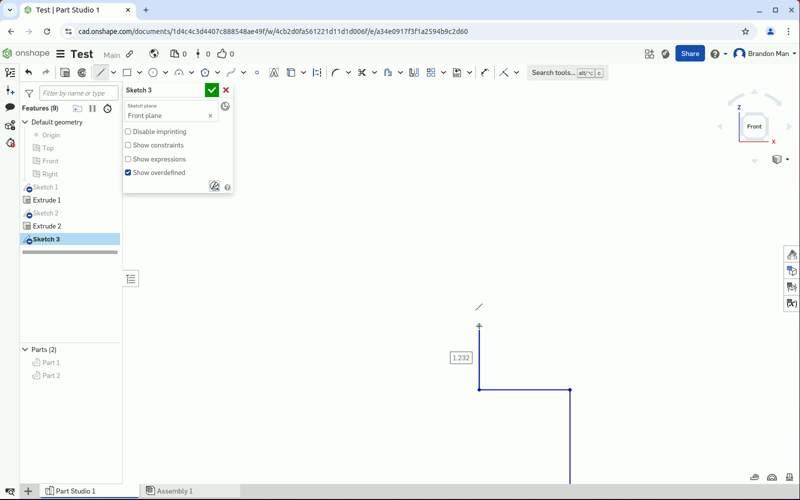
scroll(-6)
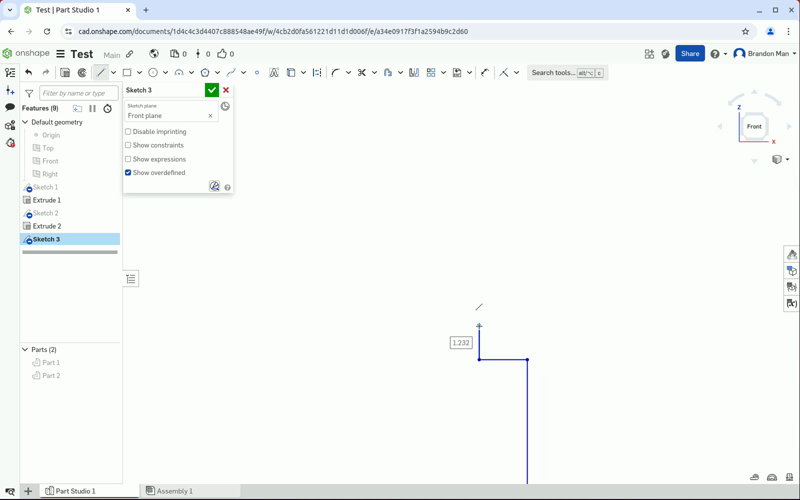
scroll(-6)
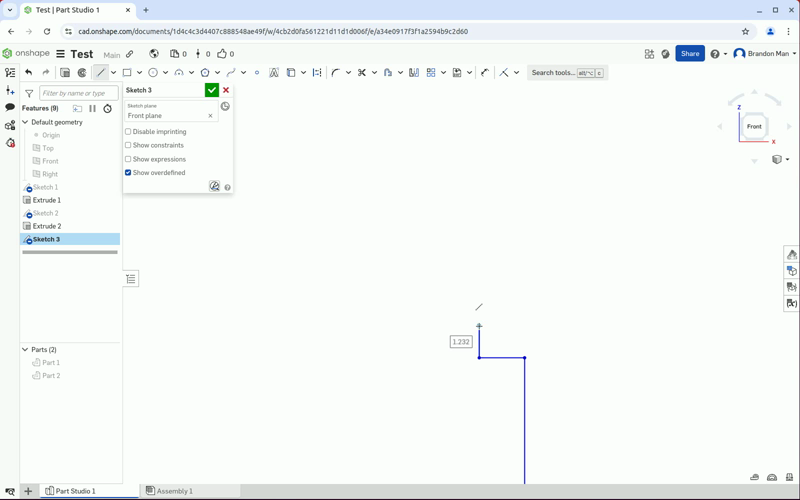
scroll(-6)
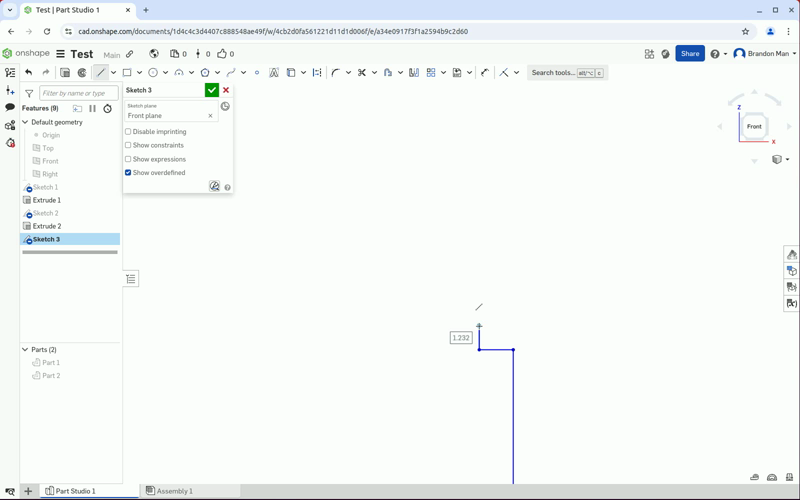
scroll(-6)
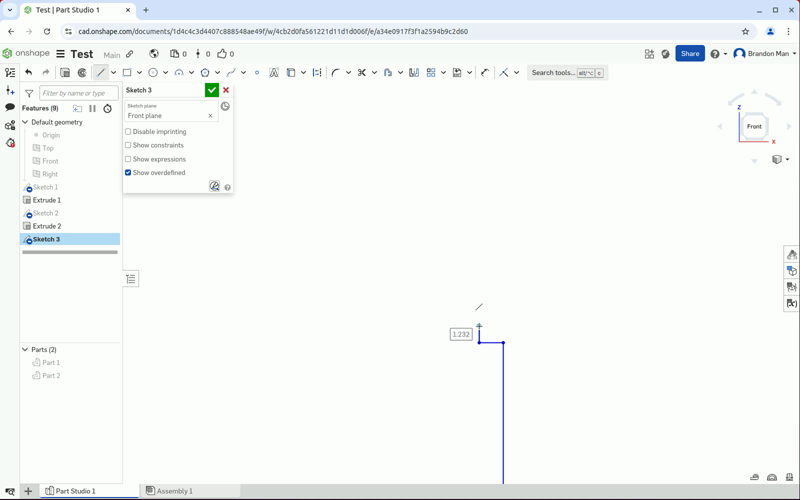
scroll(-6)
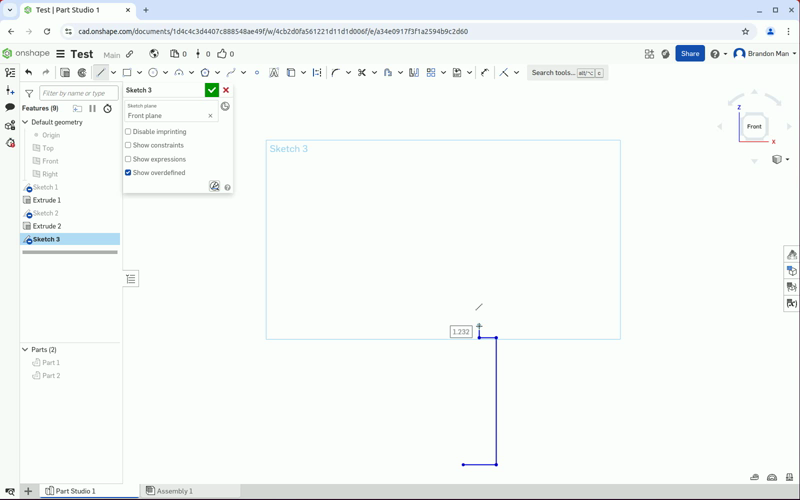
scroll(-6)
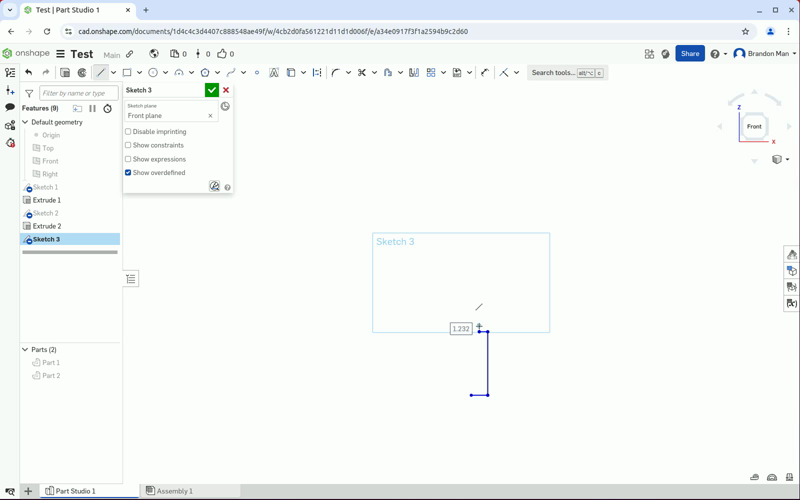
key_up(shift)
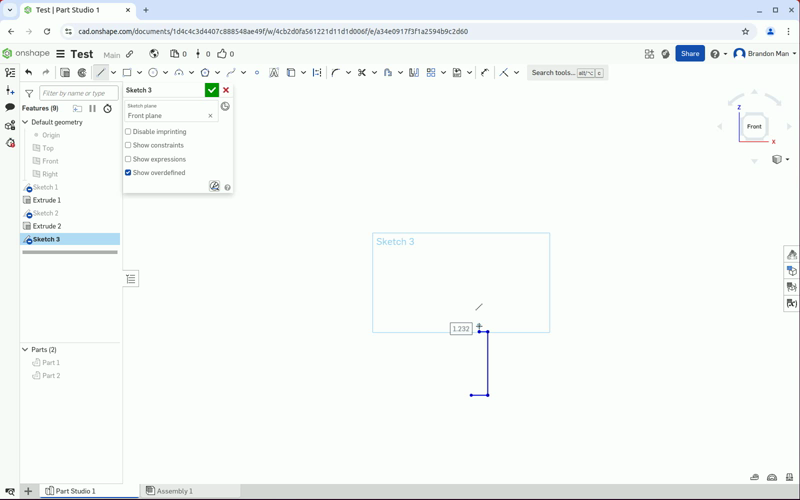
key_down(shift)
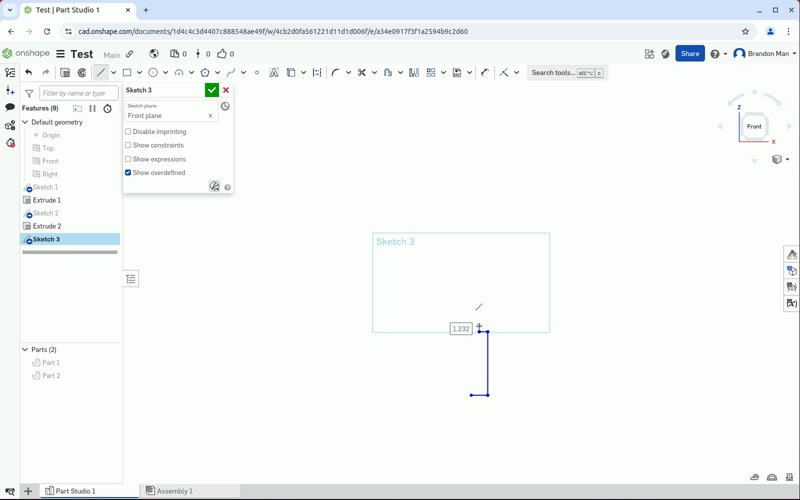
mouse_move(509, 325)
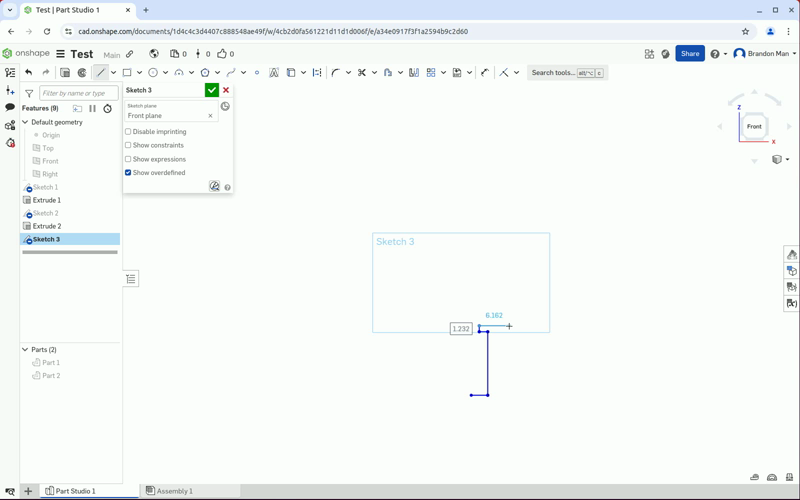
mouse_move(487, 325)
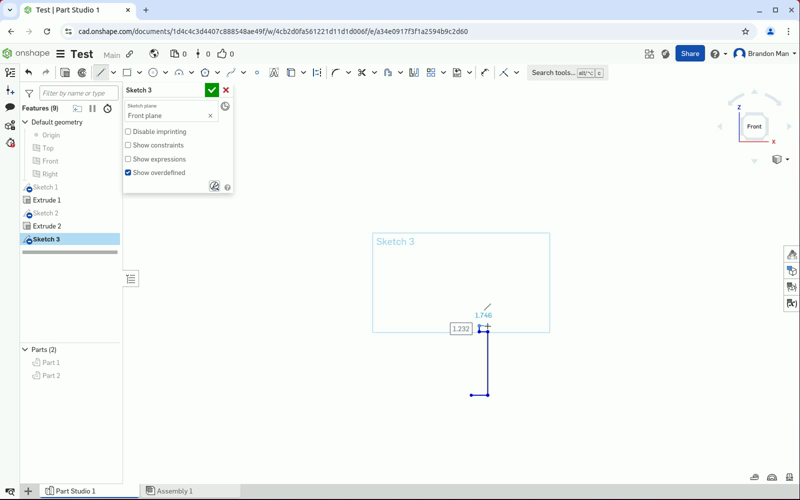
click(487, 325)
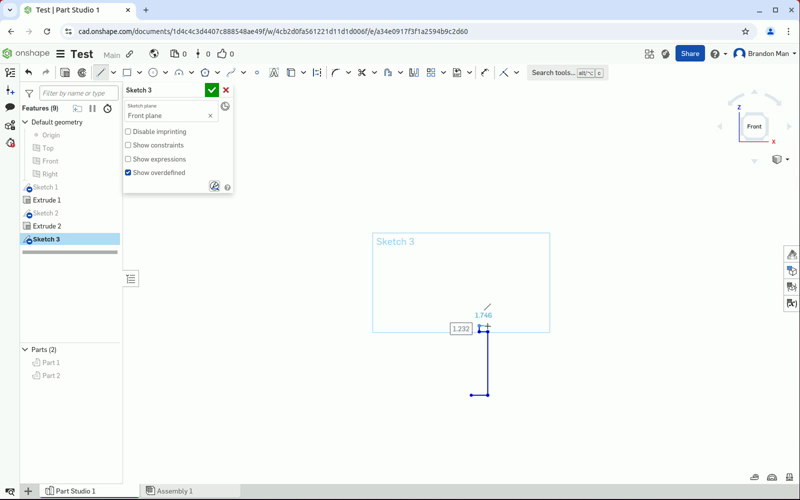
key_up(shift)
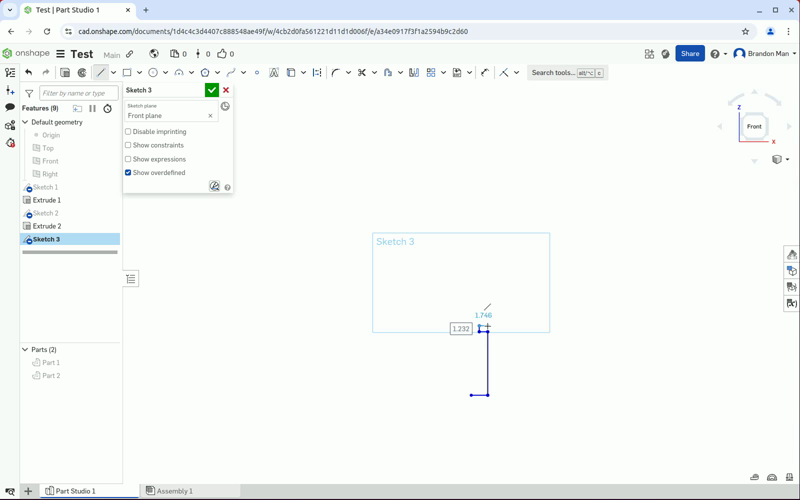
key_down(shift)
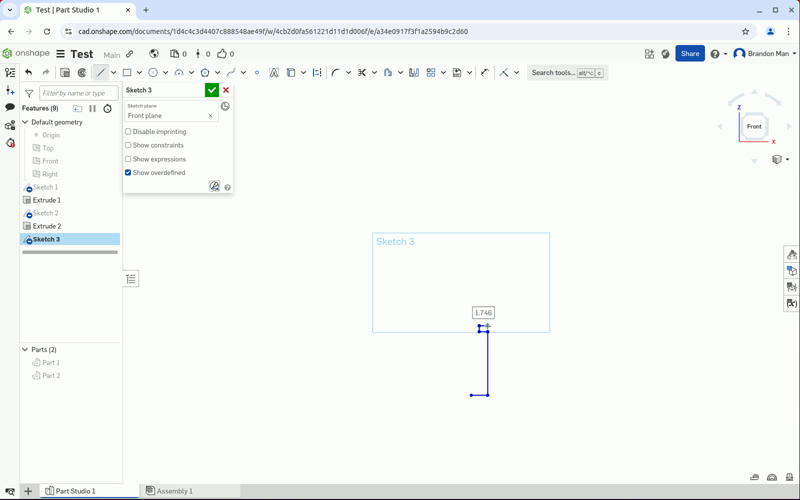
mouse_move(517, 325)
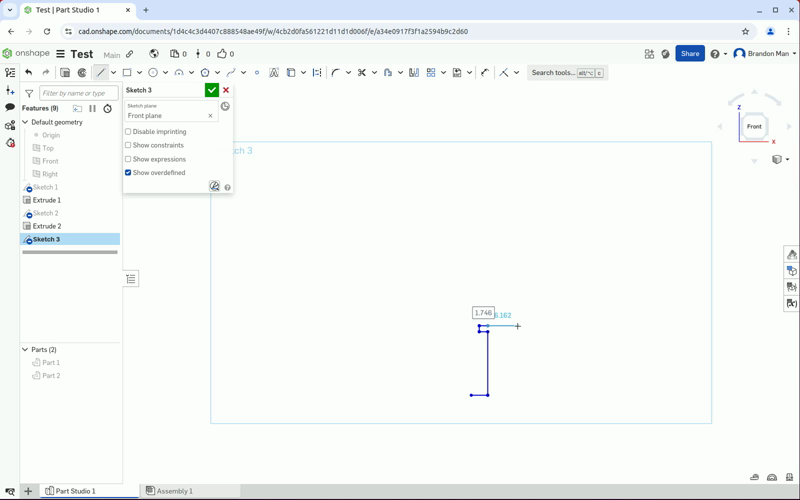
mouse_move(487, 299)
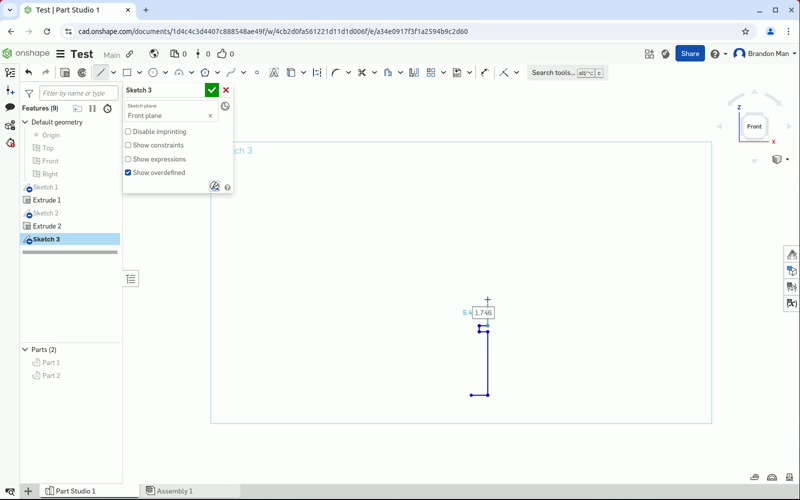
click(487, 299)
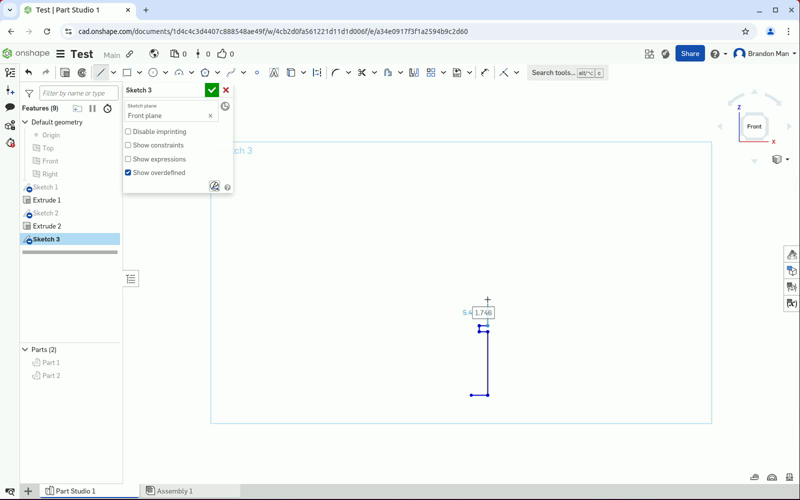
key_up(shift)
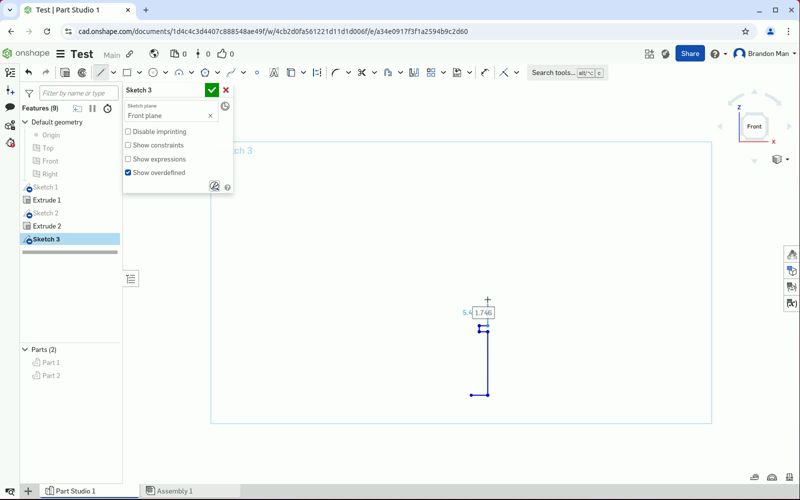
key_down(shift)
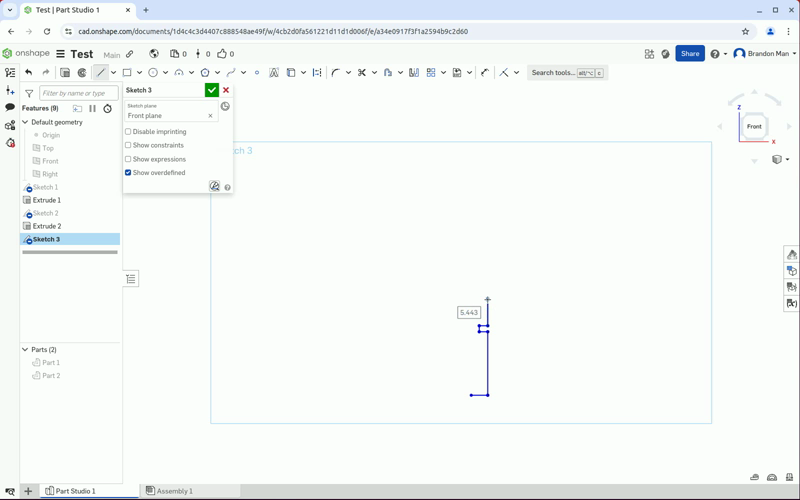
mouse_move(517, 299)
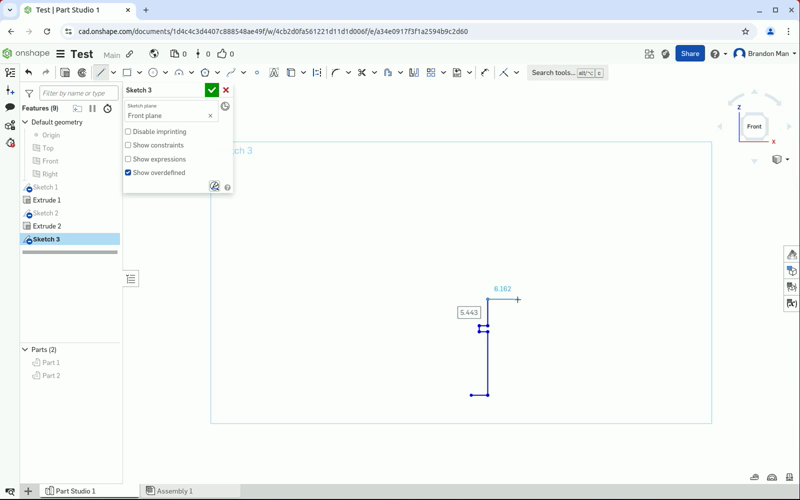
mouse_move(471, 299)
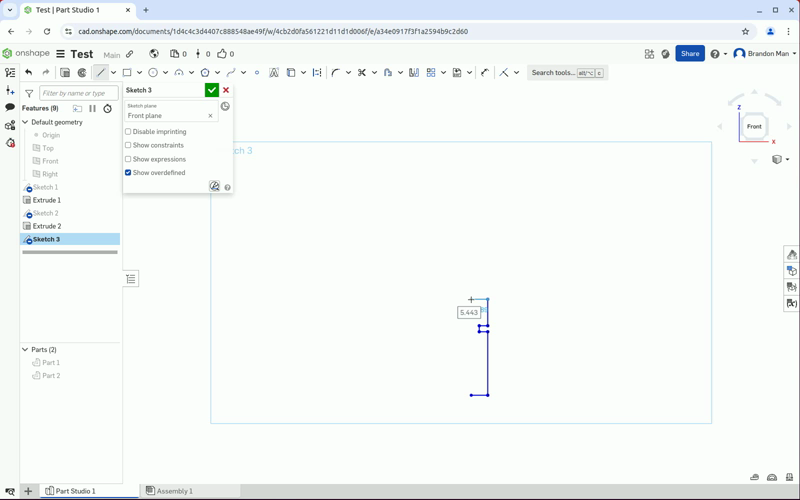
click(471, 299)
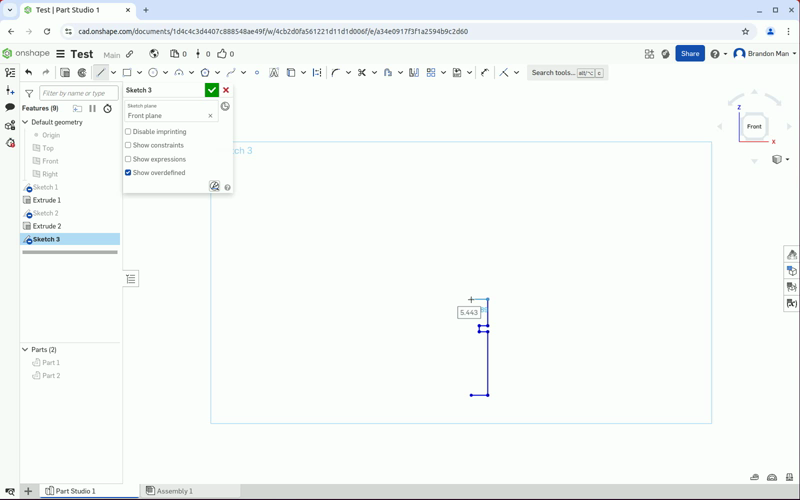
key_up(shift)
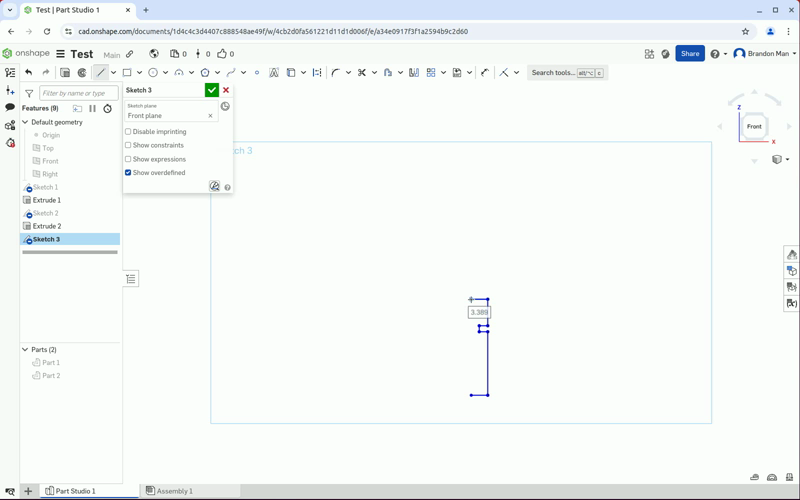
key_down(shift)
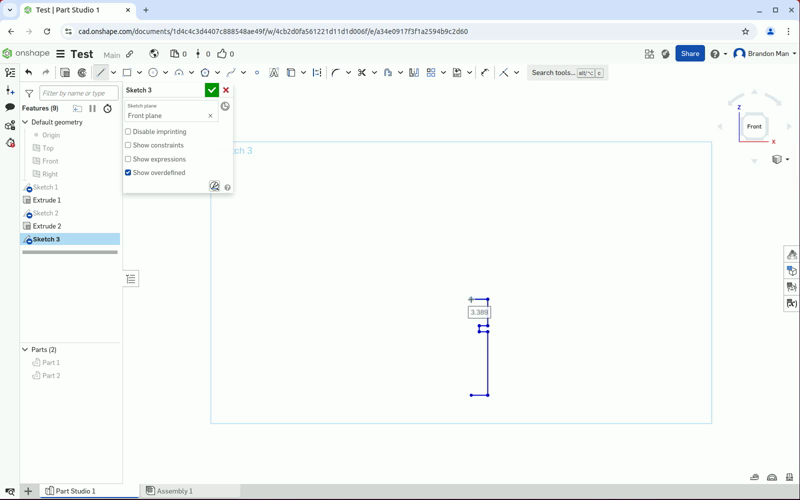
mouse_move(471, 395)
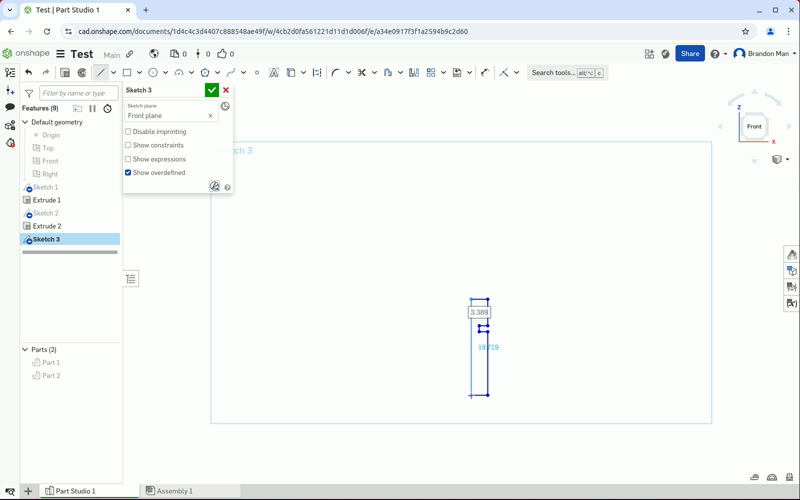
key_up(shift)
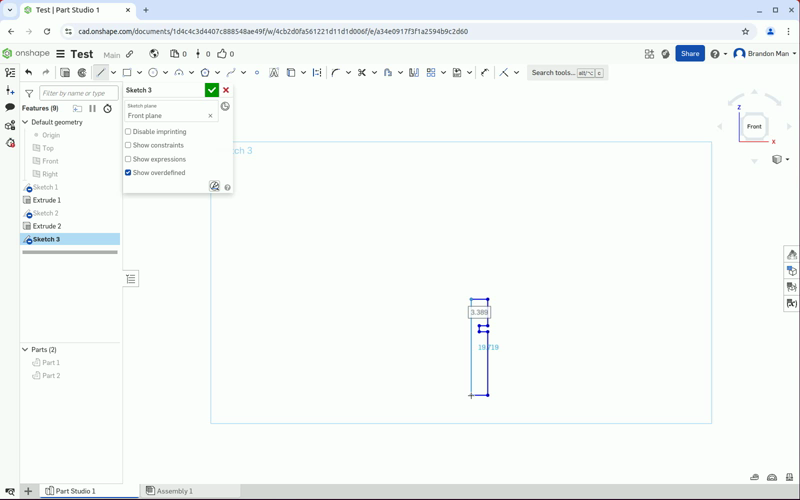
click(471, 395)
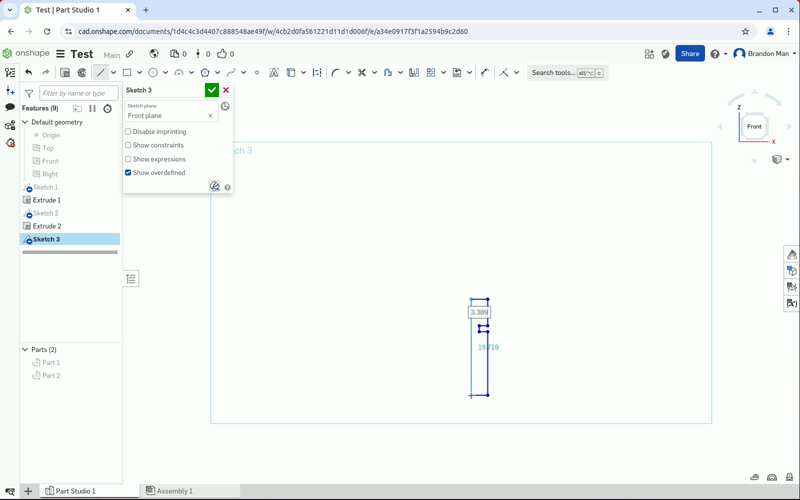
key(esc)
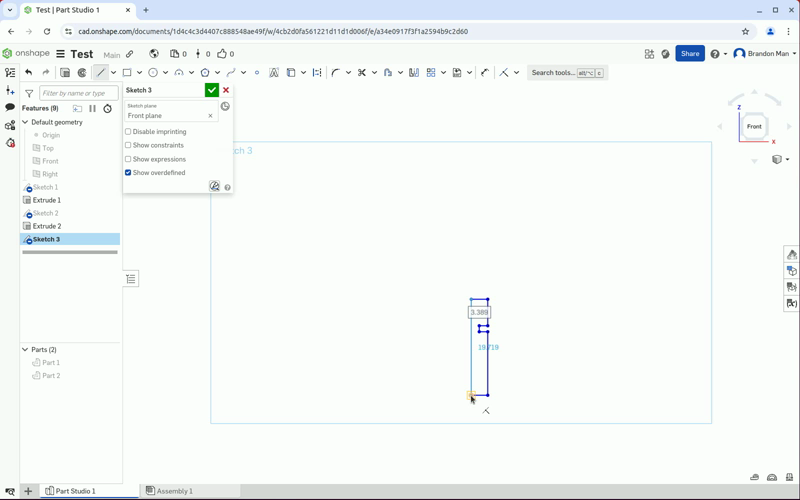
mouse_move(475, 319)
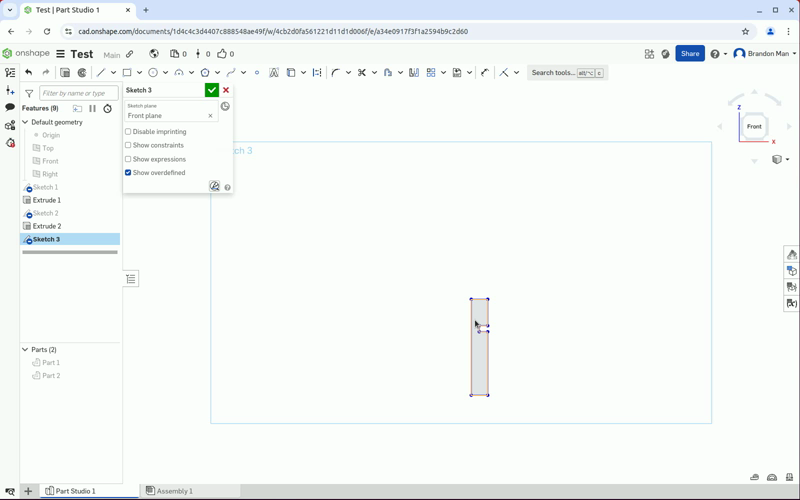
scroll(6)
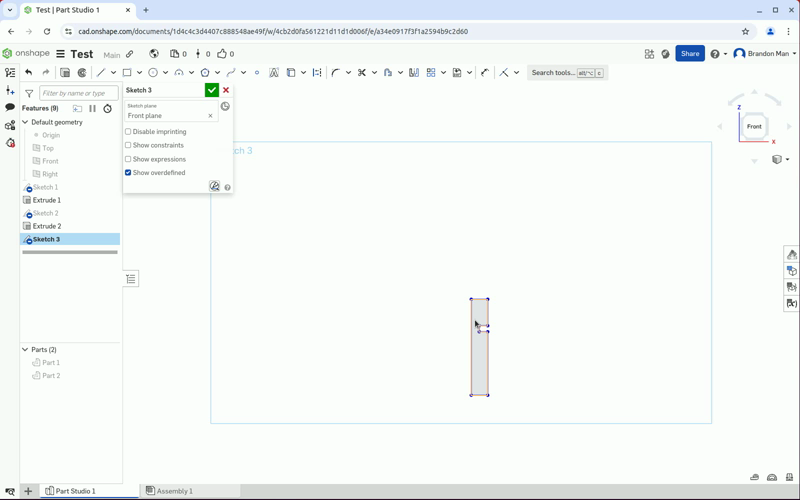
scroll(6)
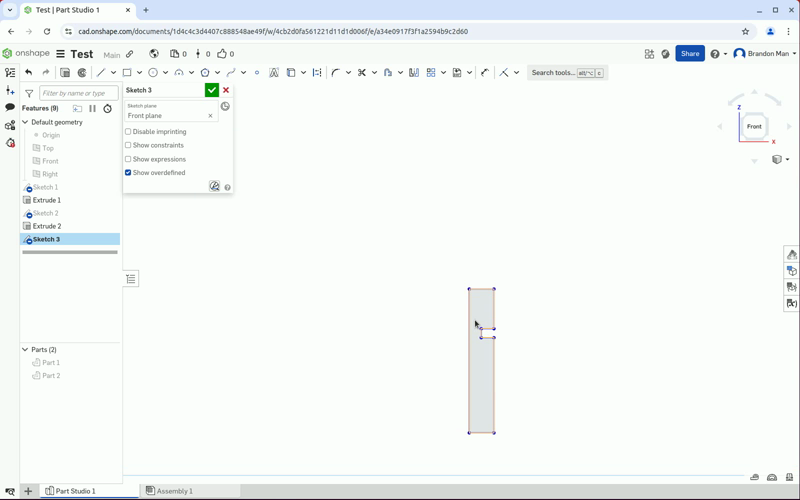
scroll(6)
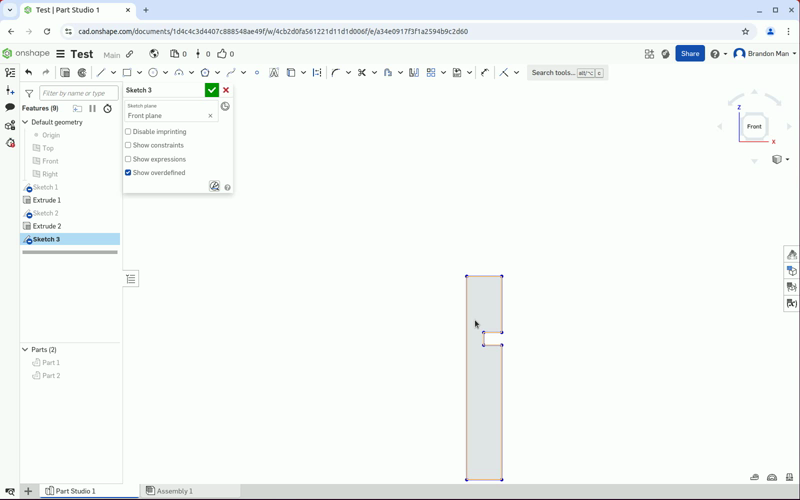
scroll(6)
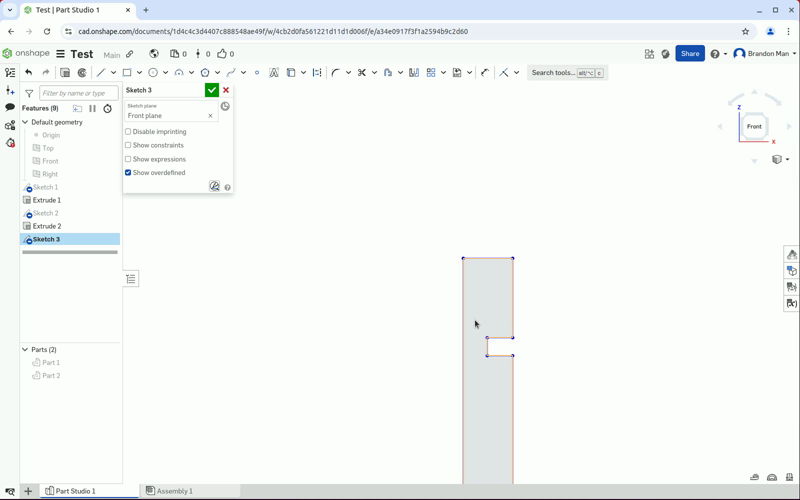
scroll(6)
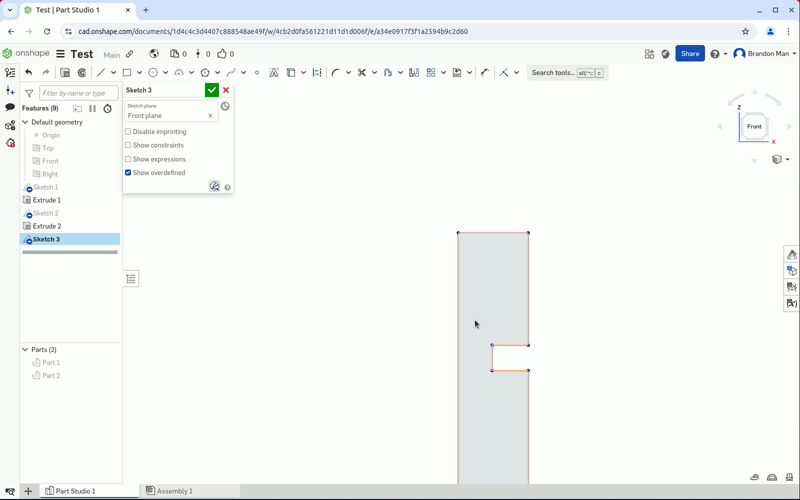
scroll(6)
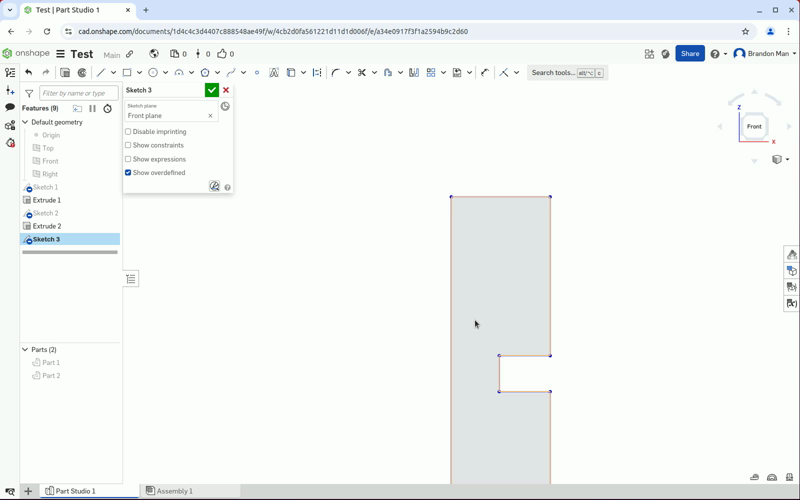
scroll(6)
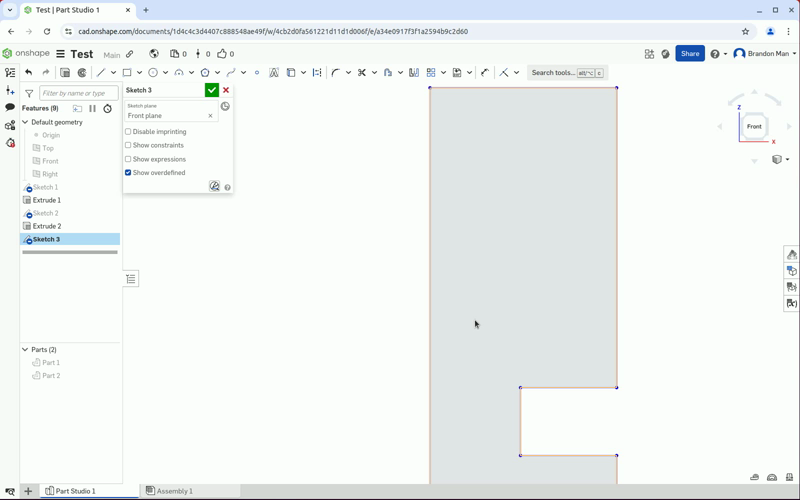
click(475, 319)
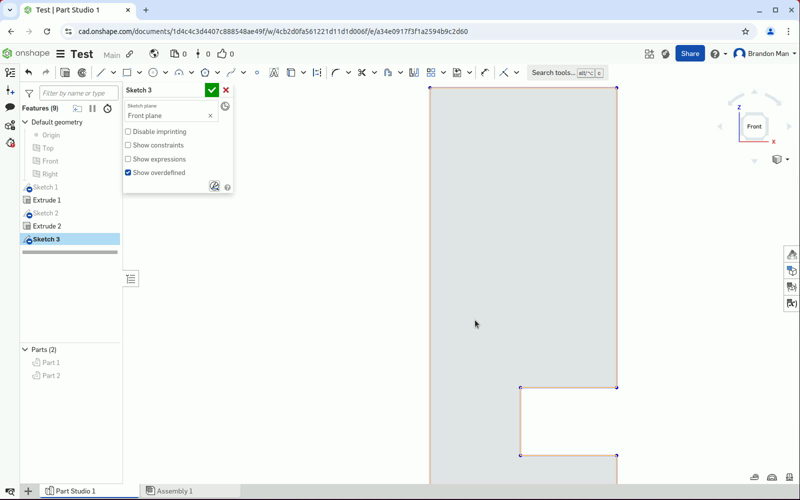
scroll(-6)
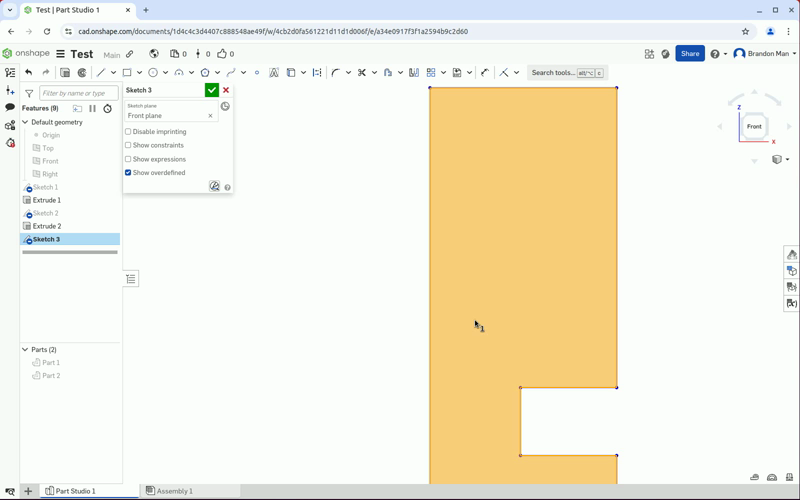
scroll(-6)
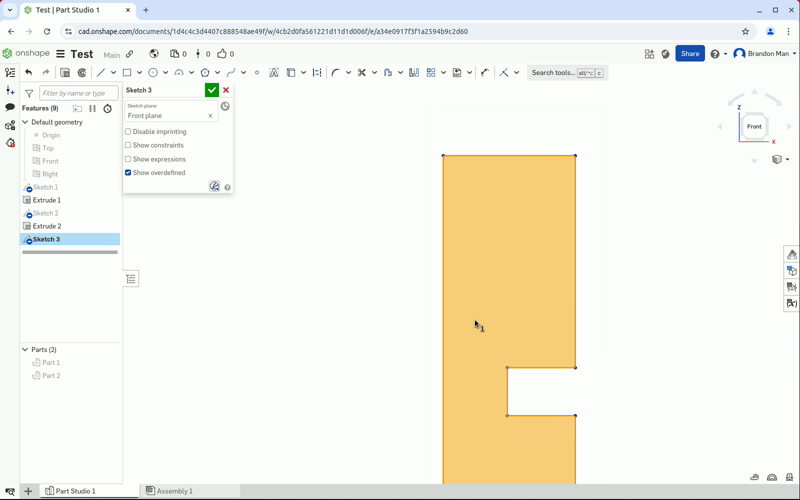
scroll(-6)
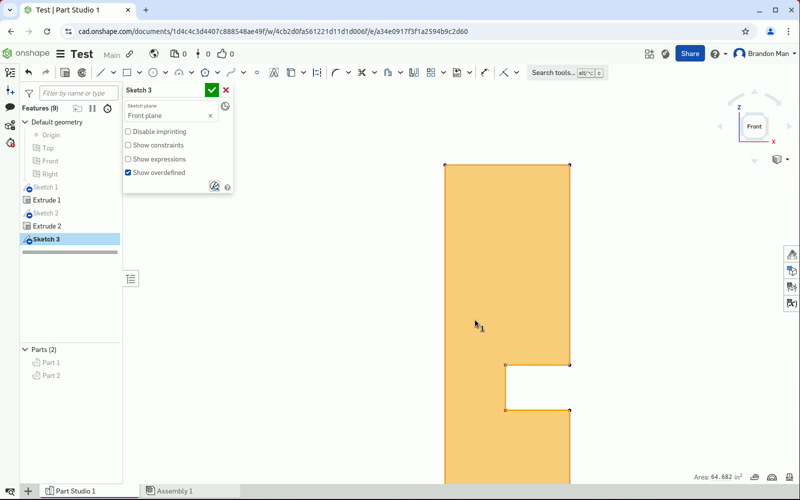
scroll(-6)
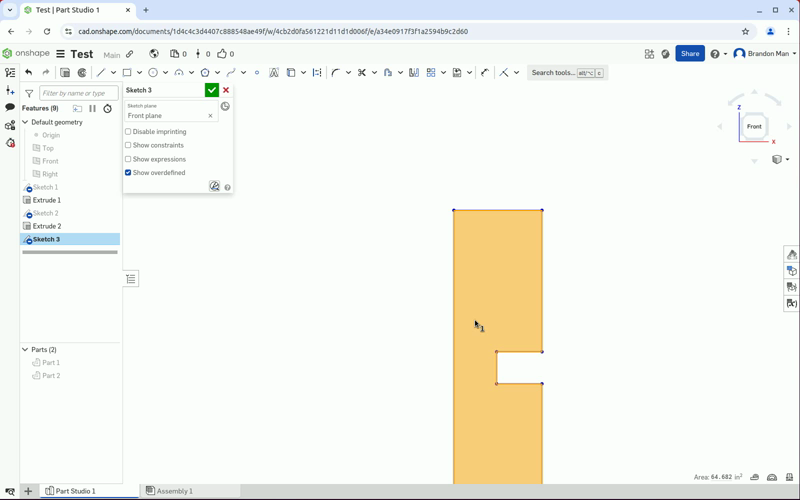
scroll(-6)
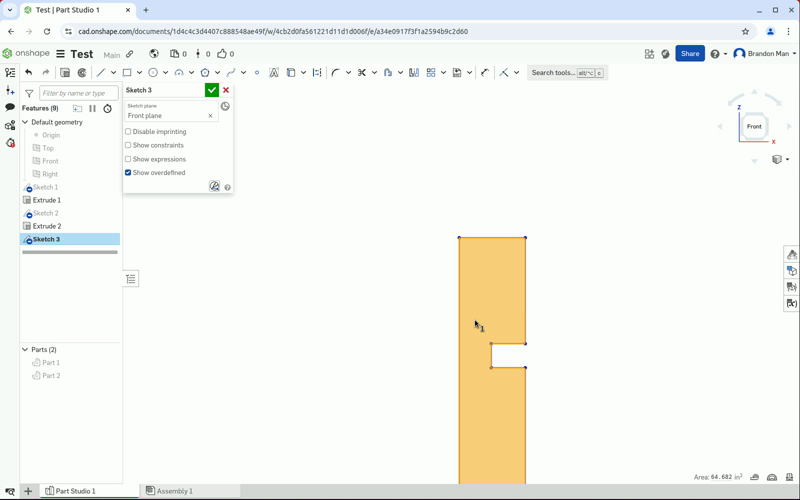
scroll(-6)
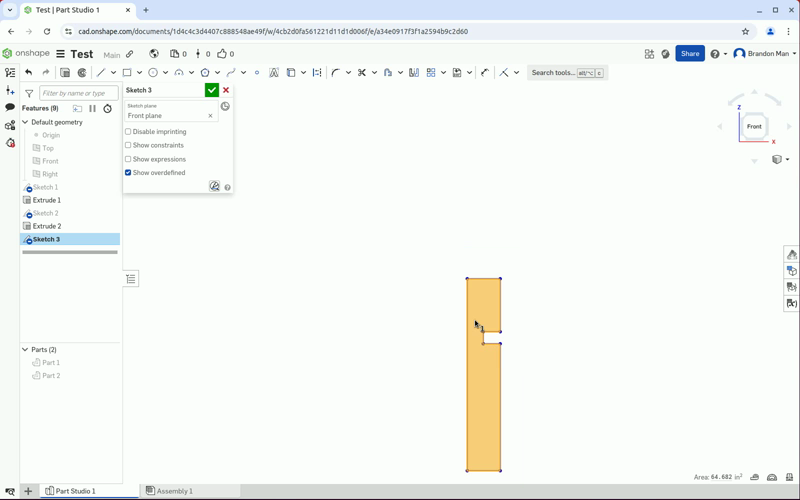
scroll(-6)
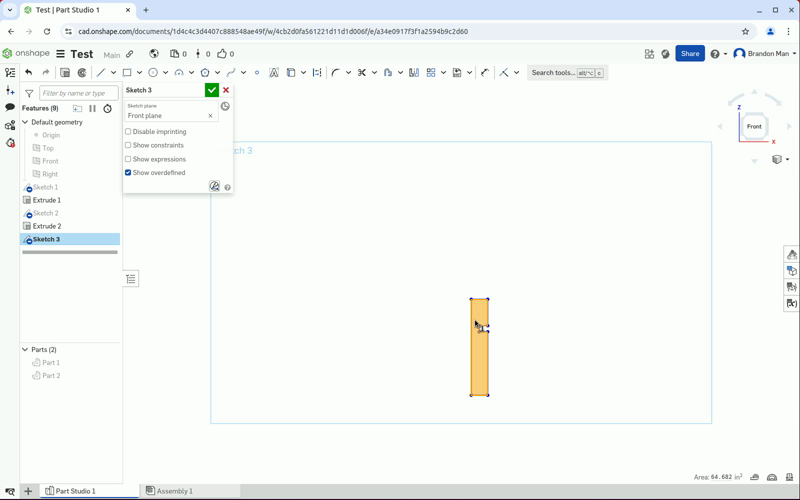
mouse_move(73, 352)
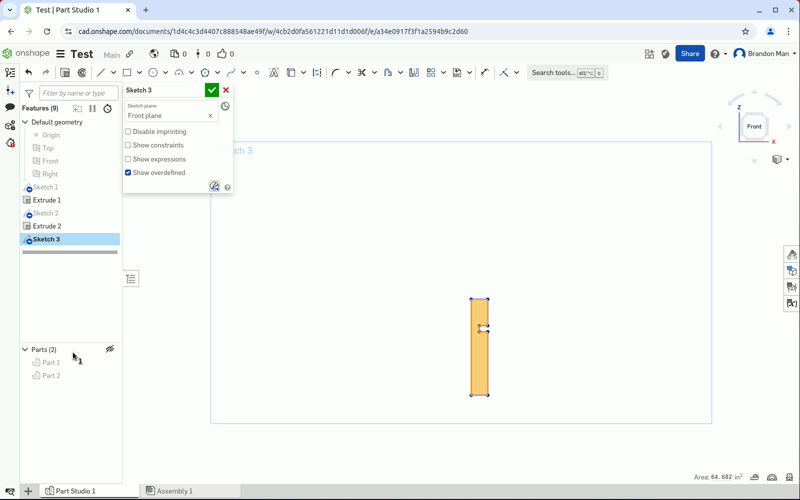
key(shift+y)
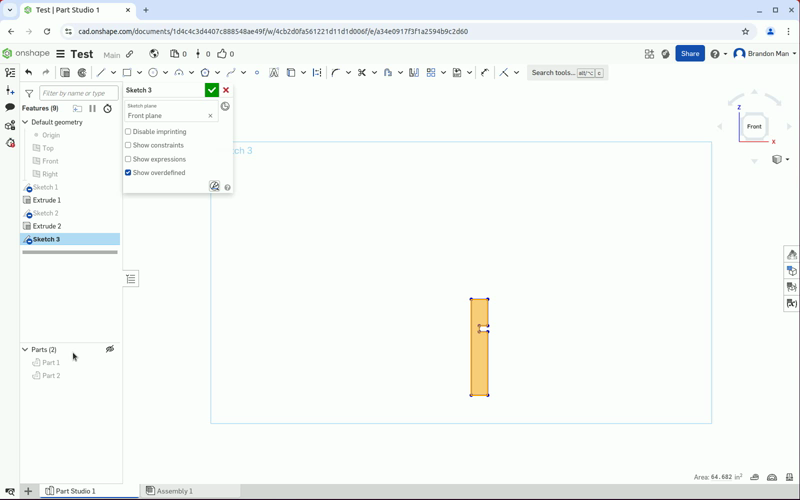
key(shift+e)
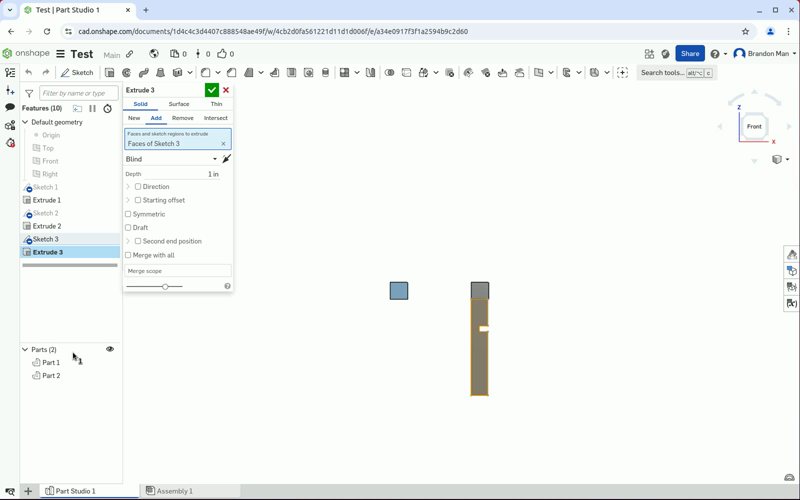
mouse_move(143, 106)
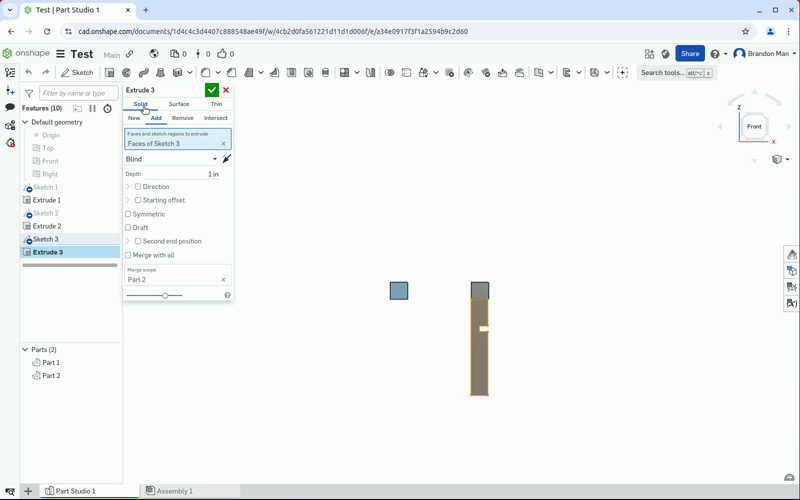
click(143, 106)
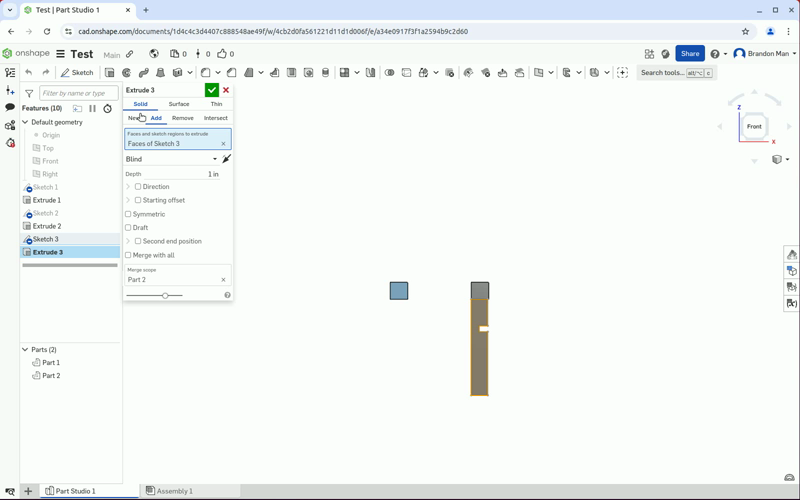
mouse_move(137, 120)
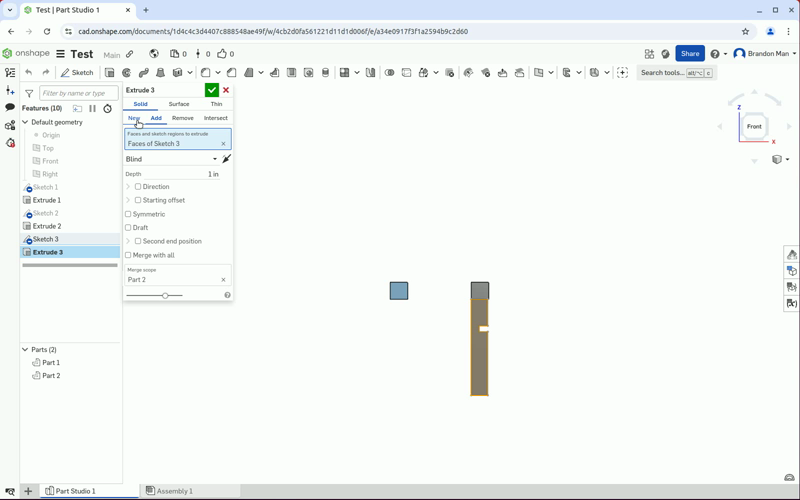
click(137, 120)
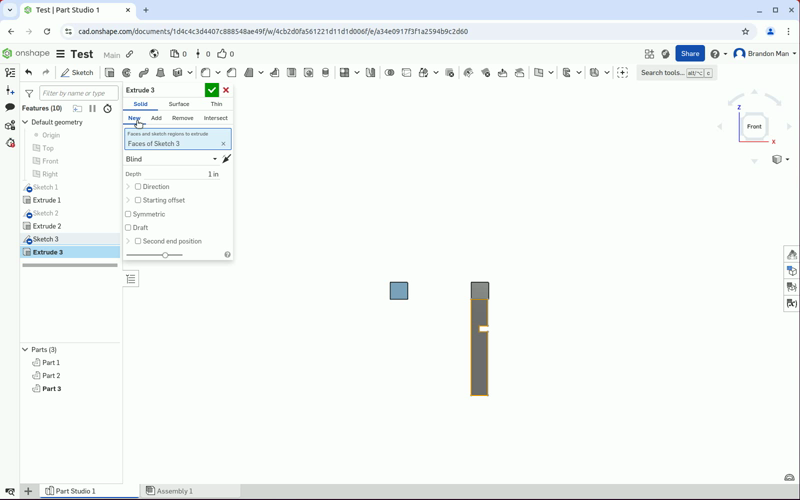
key(tab, 4)
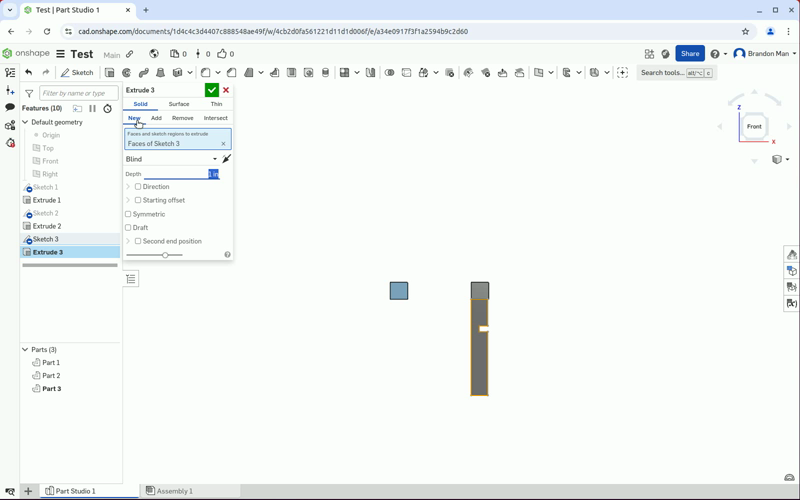
text(1.685)
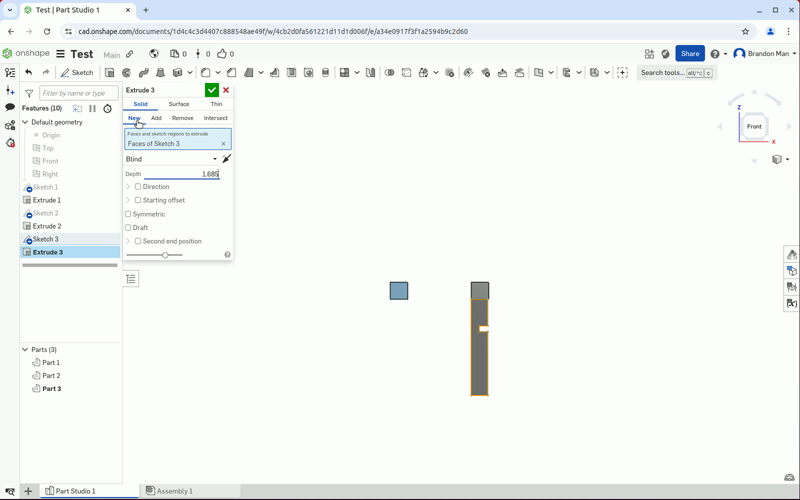
key(enter)
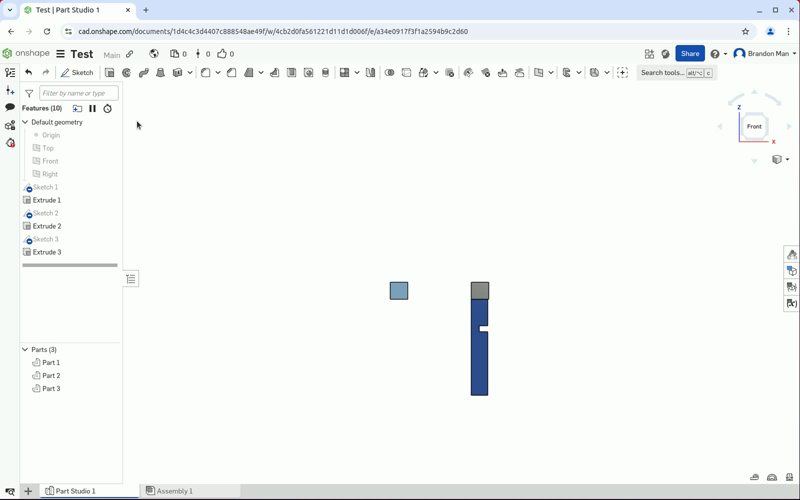
key(shift+h)
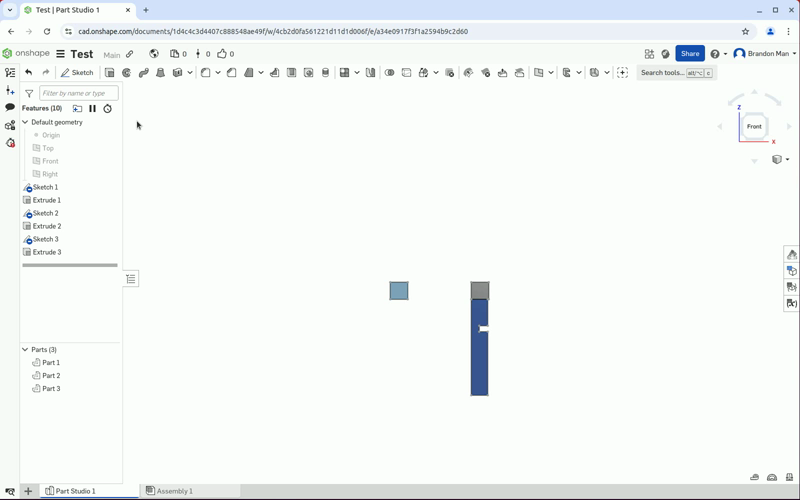
key(shift+h)
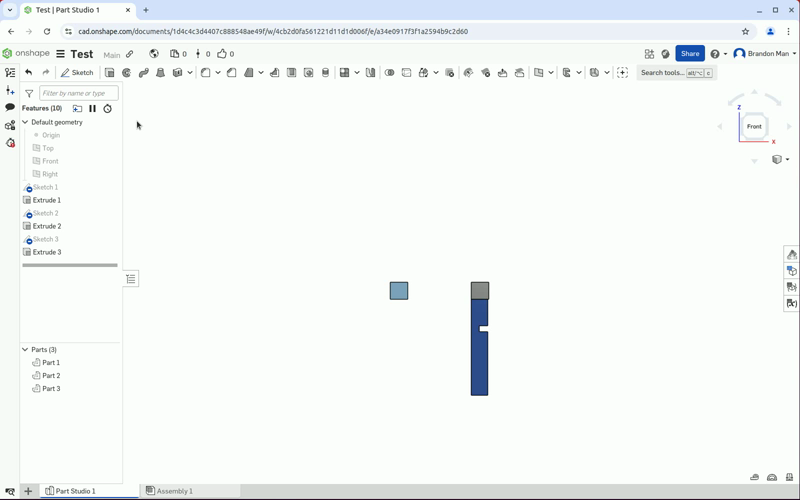
mouse_move(73, 189)
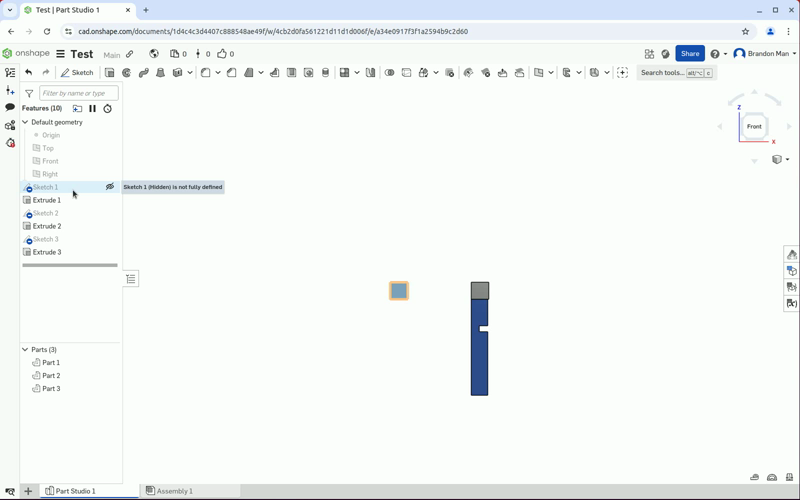
click(73, 189)
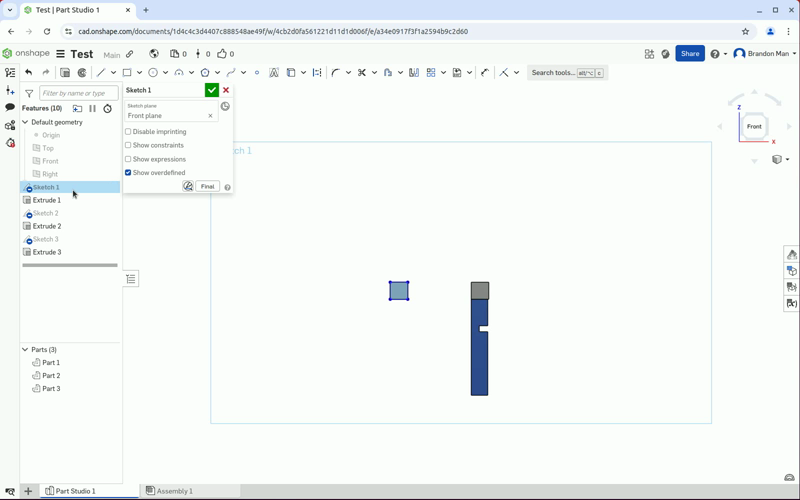
mouse_move(229, 92)
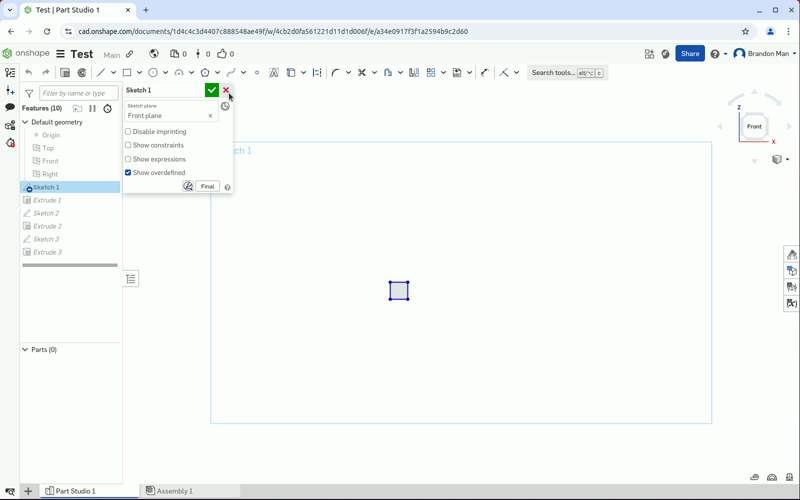
click(229, 92)
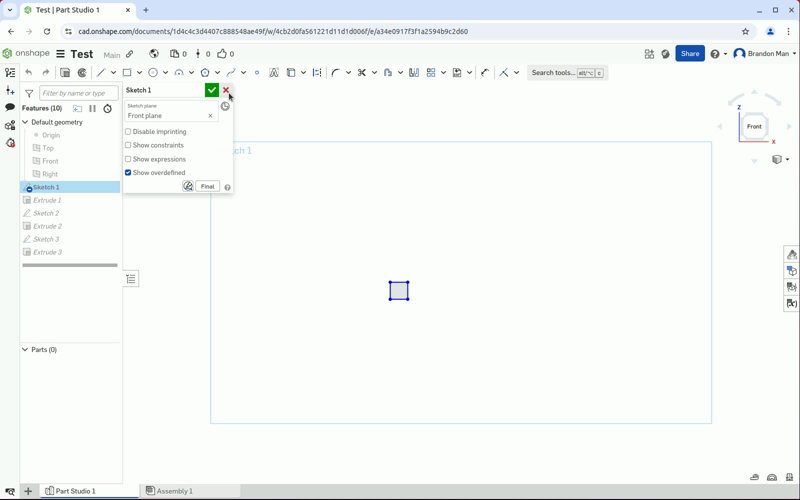
key(shift+s)
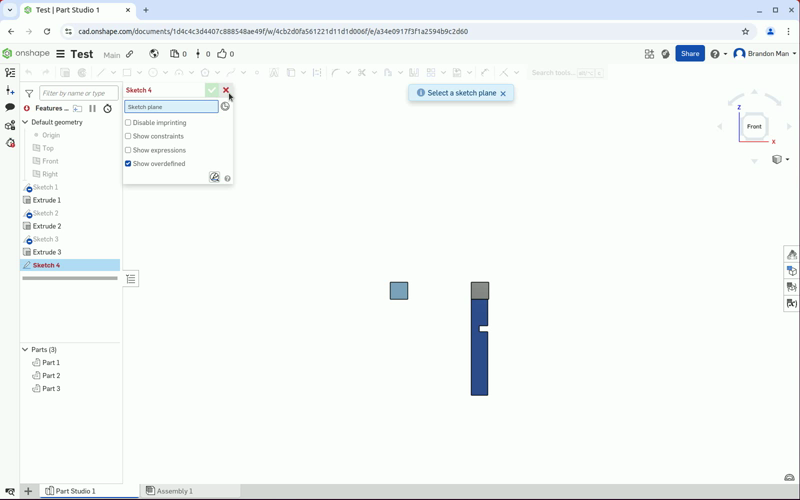
mouse_move(73, 163)
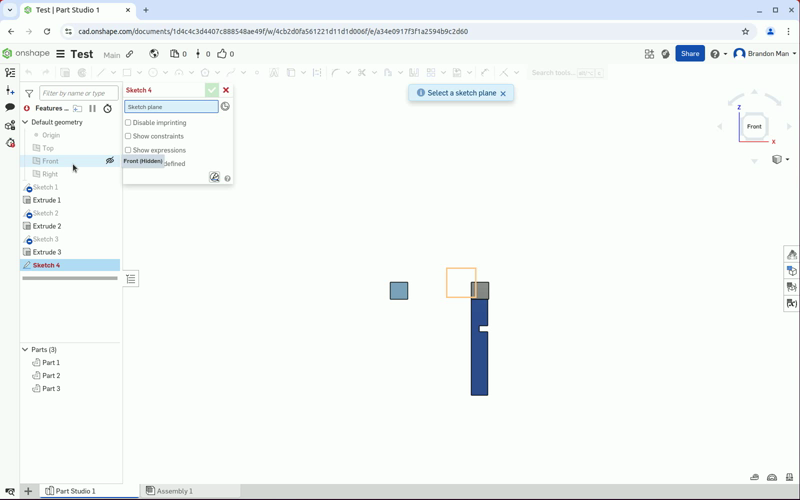
click(73, 163)
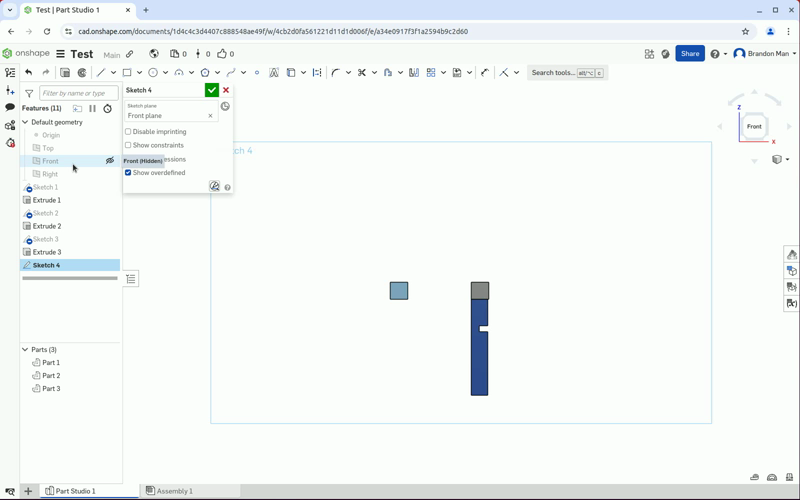
mouse_move(73, 352)
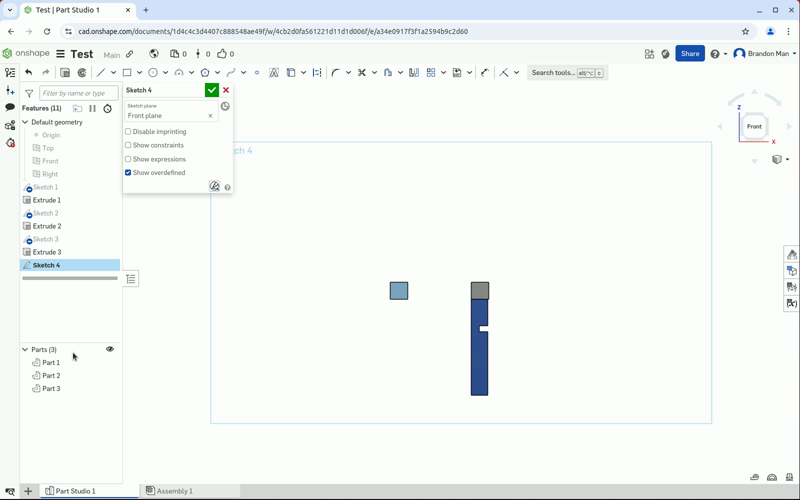
key(y)
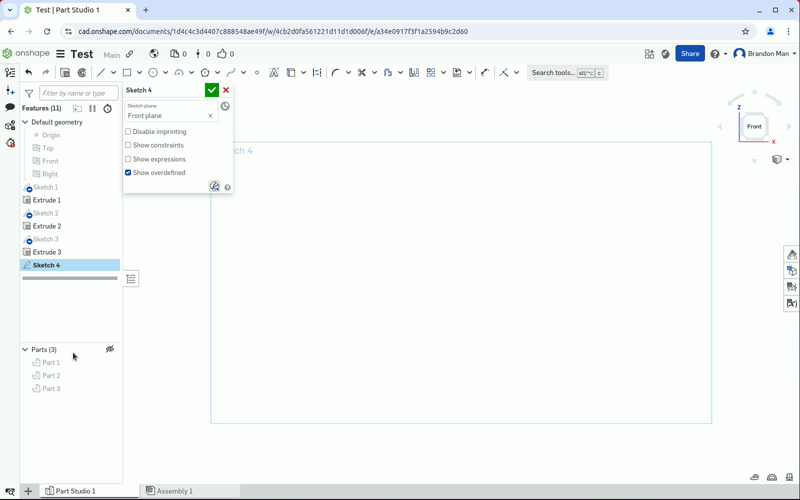
key(l)
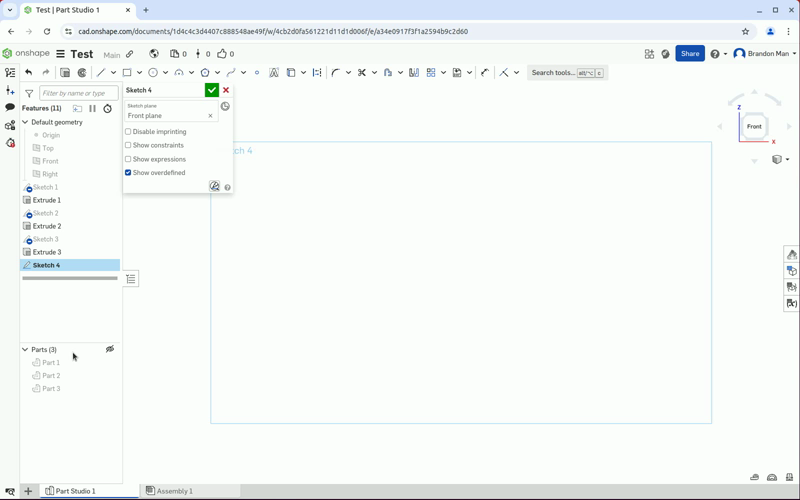
key_down(shift)
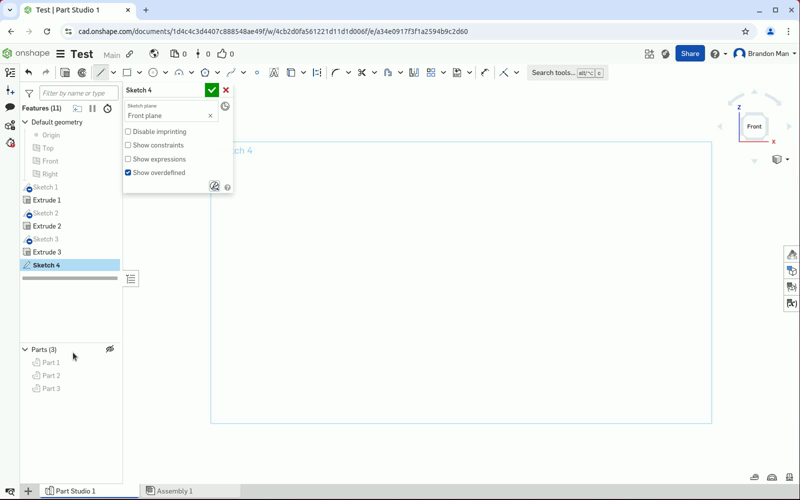
mouse_move(390, 395)
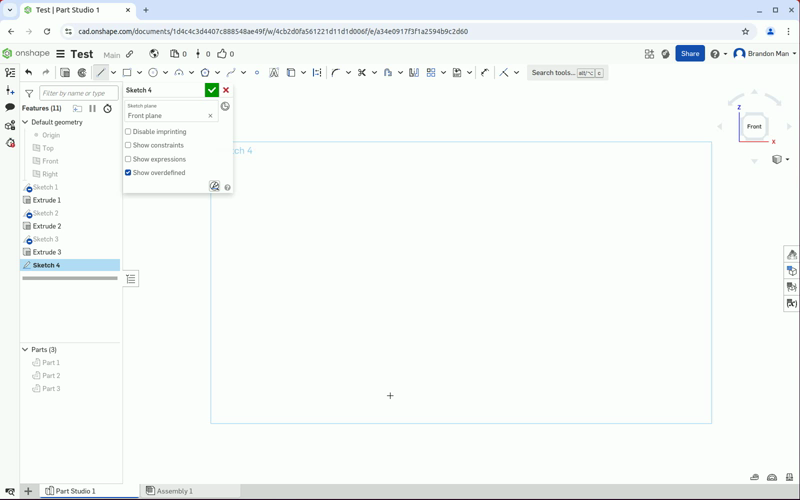
click(390, 395)
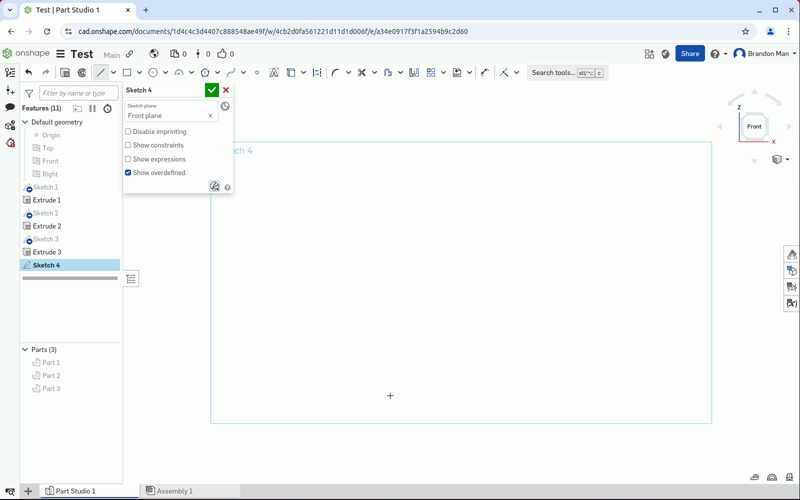
key_up(shift)
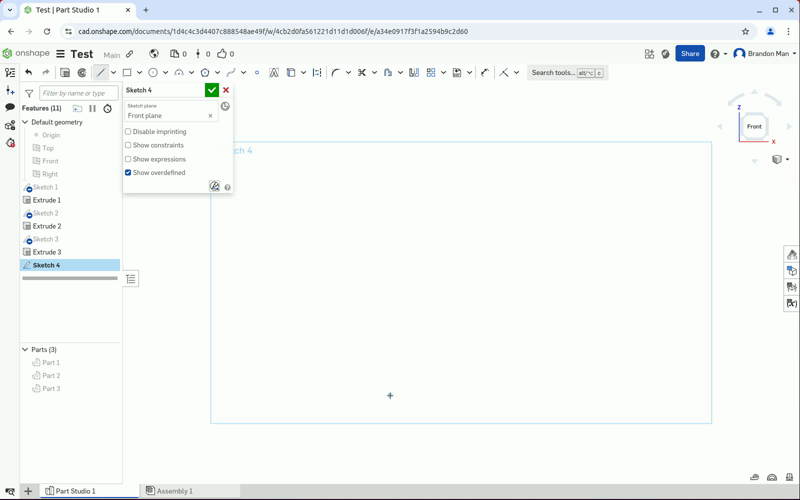
key_down(shift)
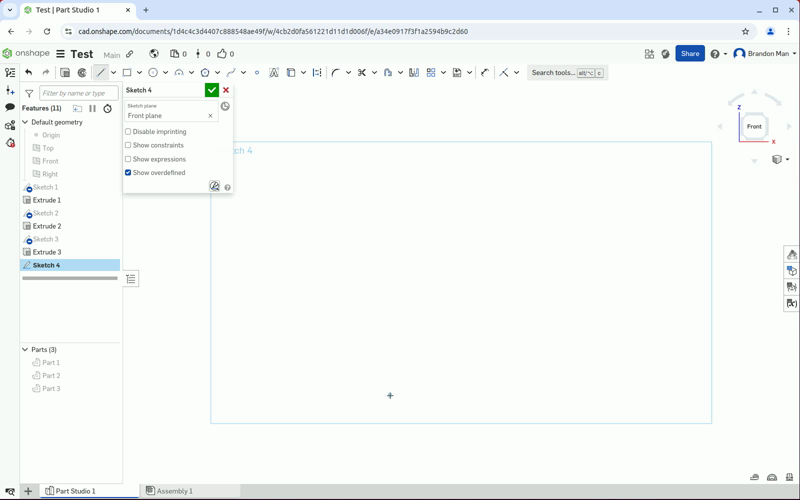
mouse_move(420, 395)
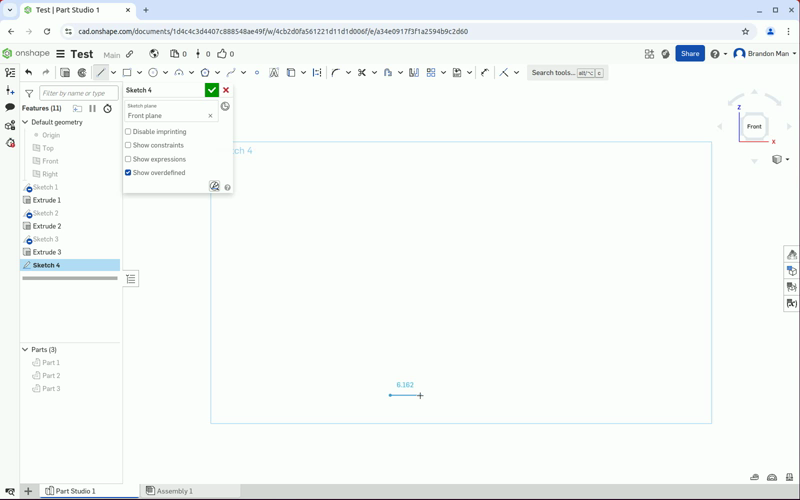
mouse_move(406, 395)
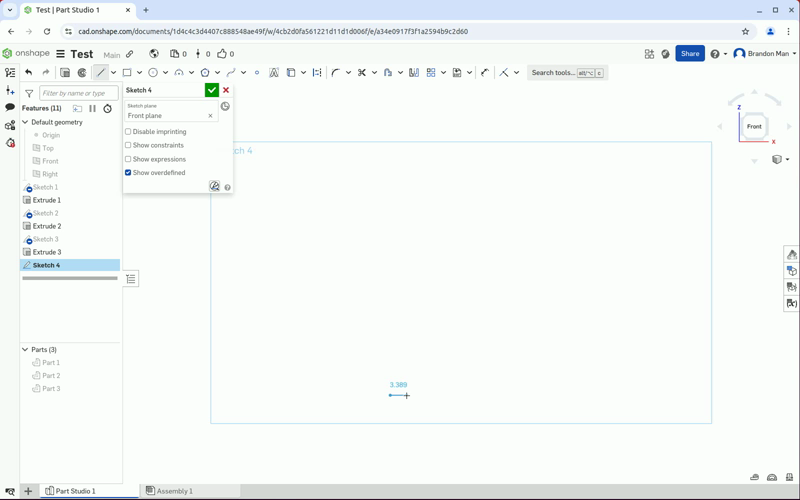
click(406, 395)
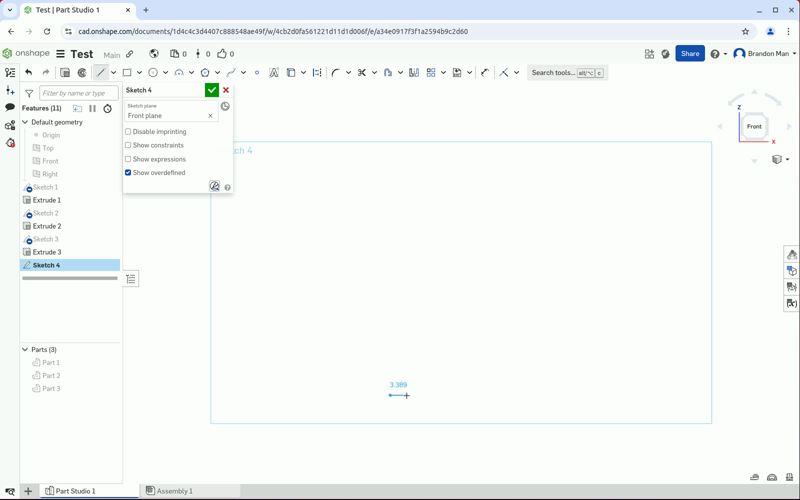
key_up(shift)
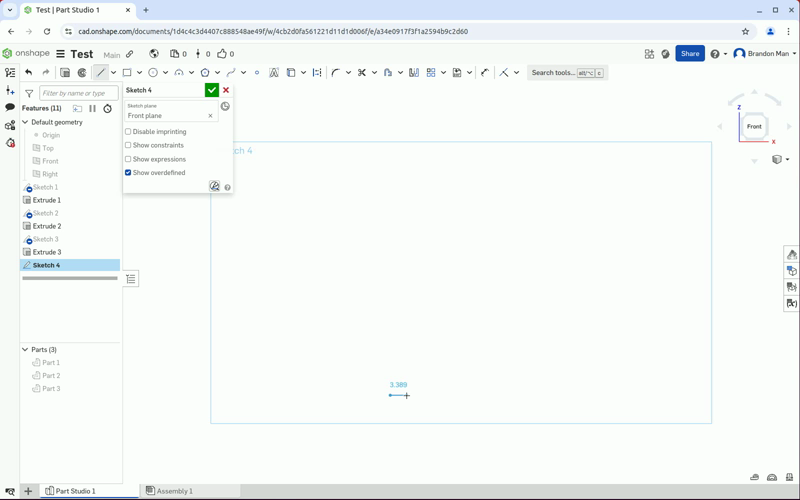
key_down(shift)
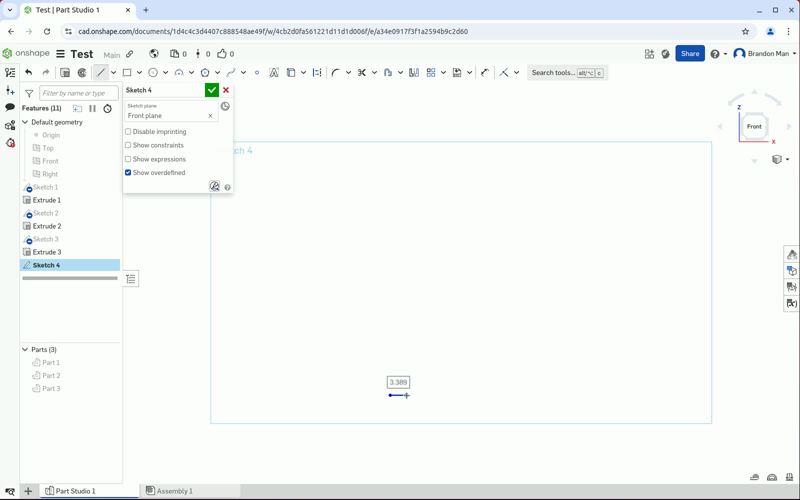
mouse_move(406, 299)
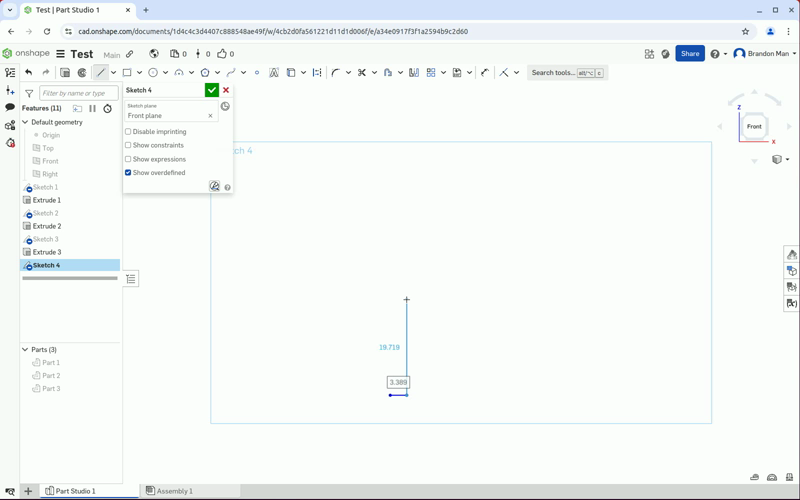
click(406, 299)
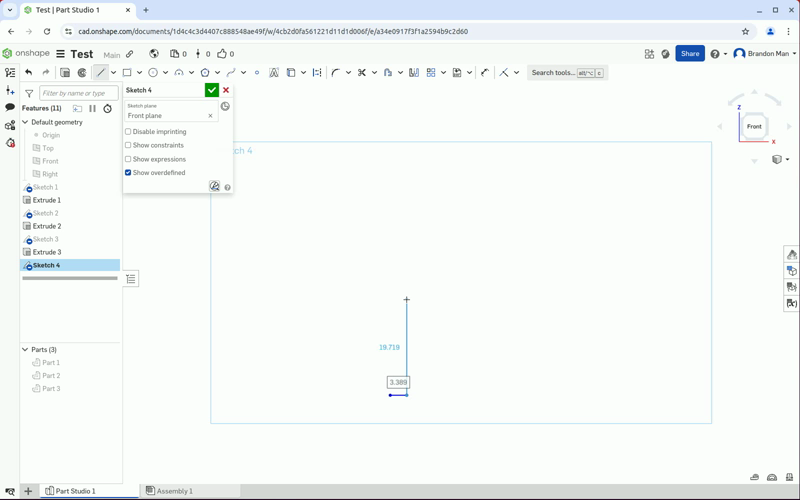
key_up(shift)
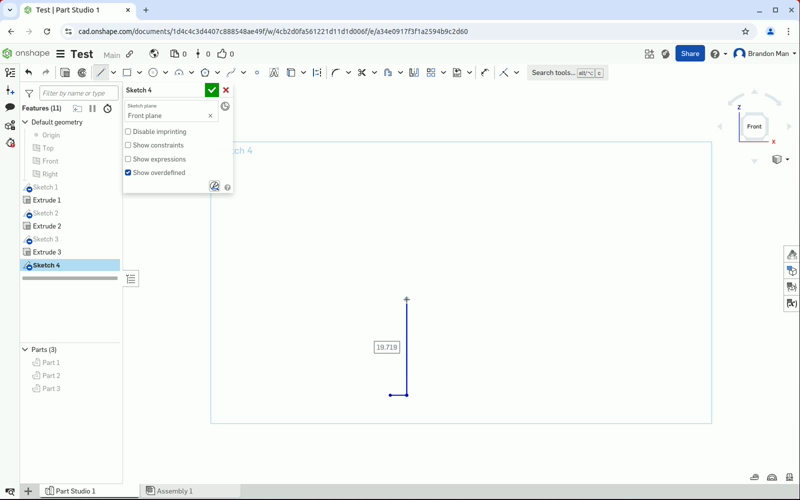
key_down(shift)
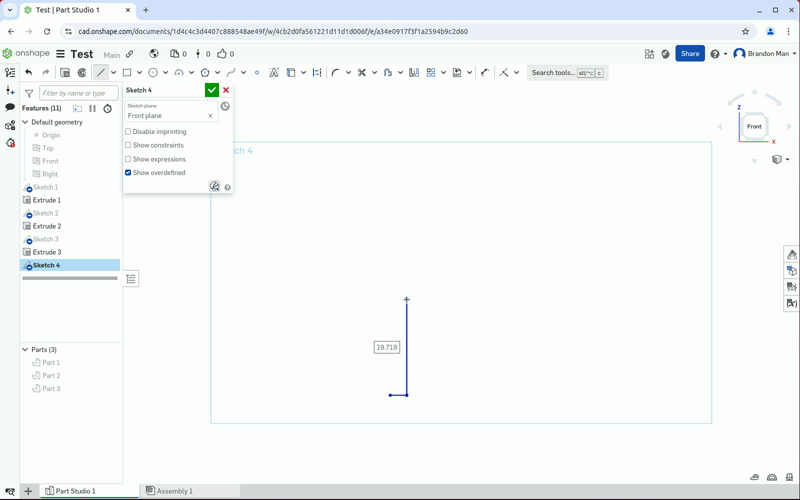
mouse_move(436, 299)
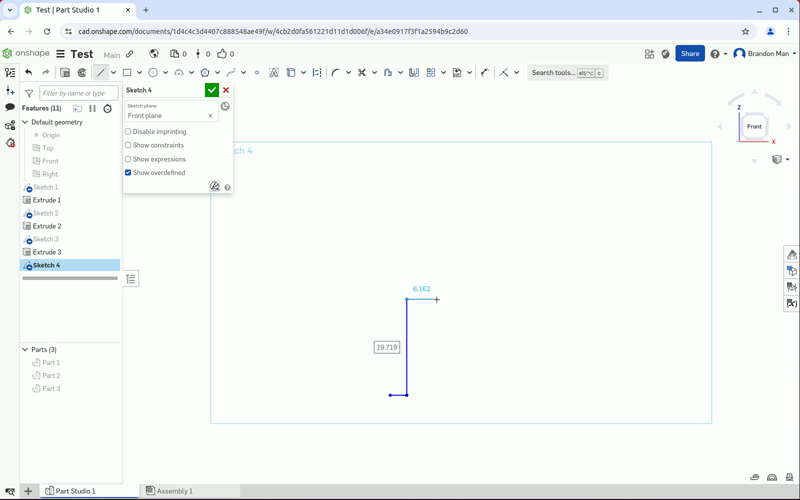
mouse_move(390, 299)
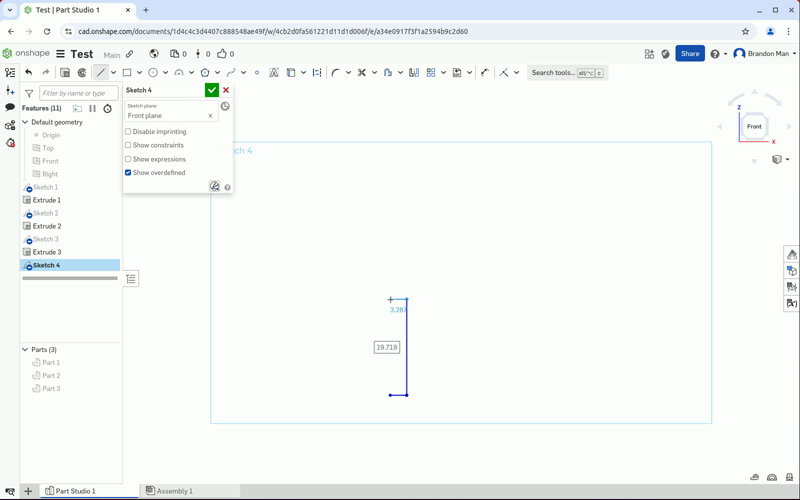
click(390, 299)
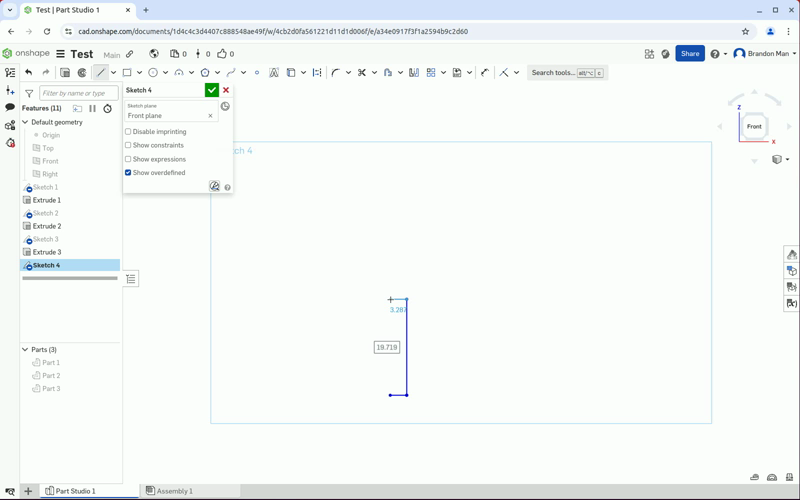
key_up(shift)
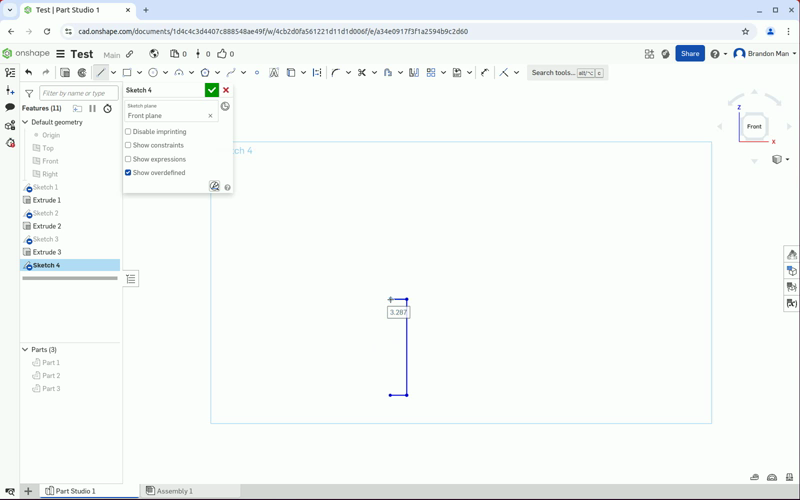
key_down(shift)
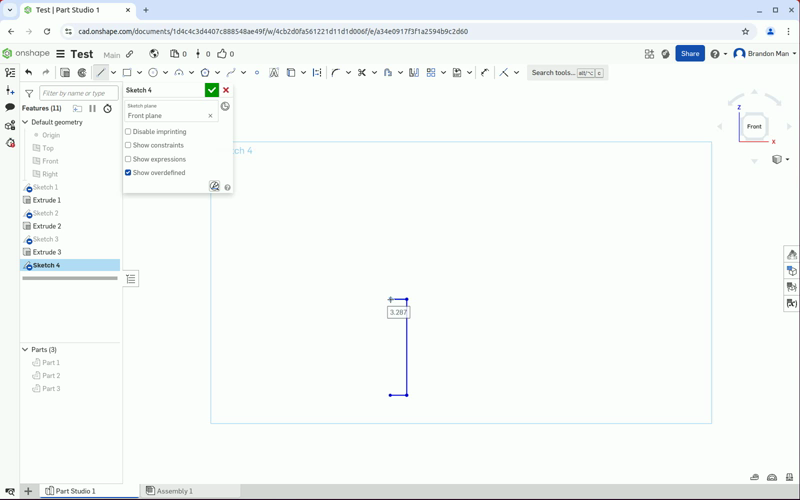
mouse_move(420, 299)
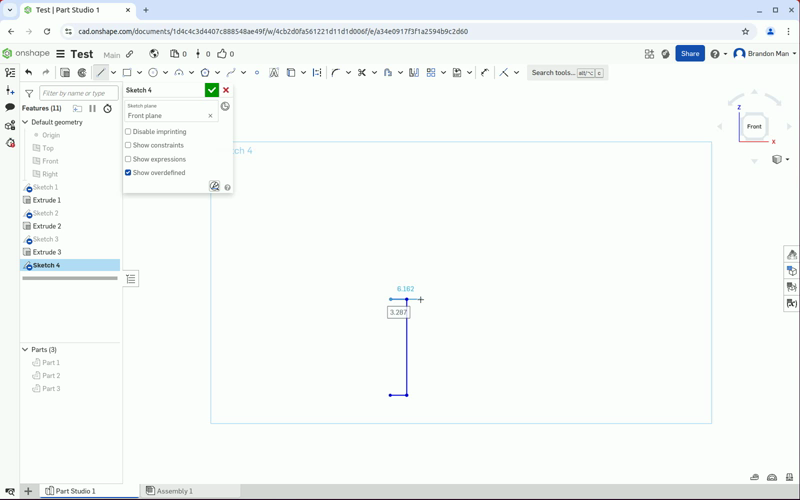
mouse_move(390, 325)
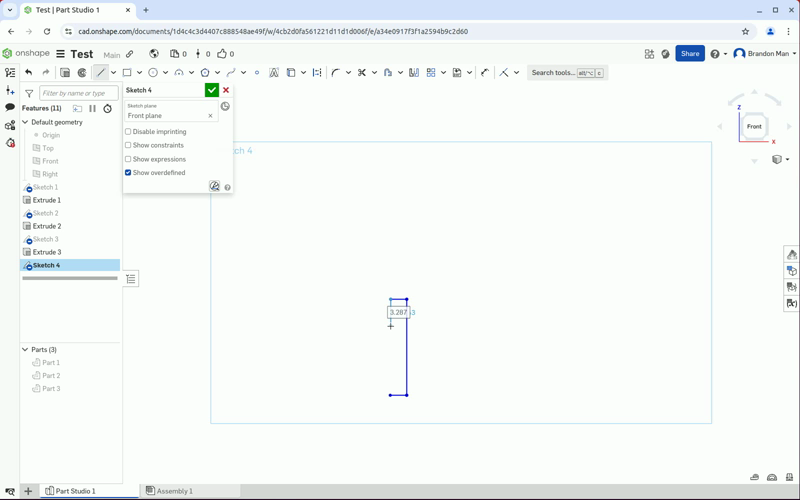
click(390, 325)
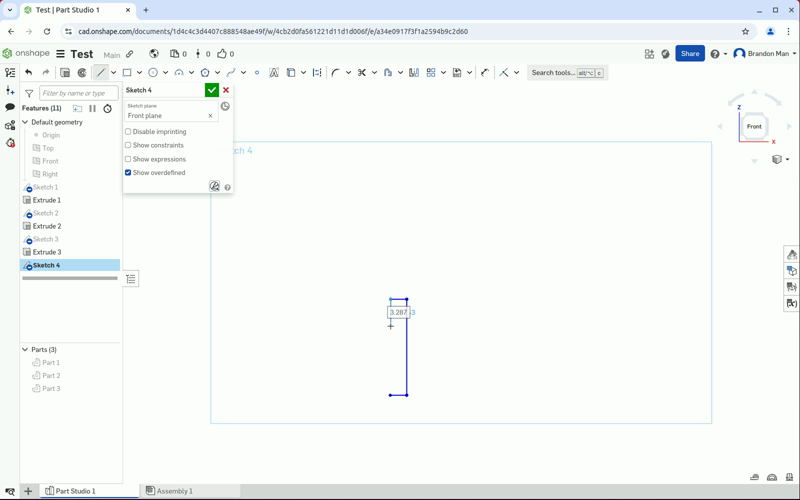
key_up(shift)
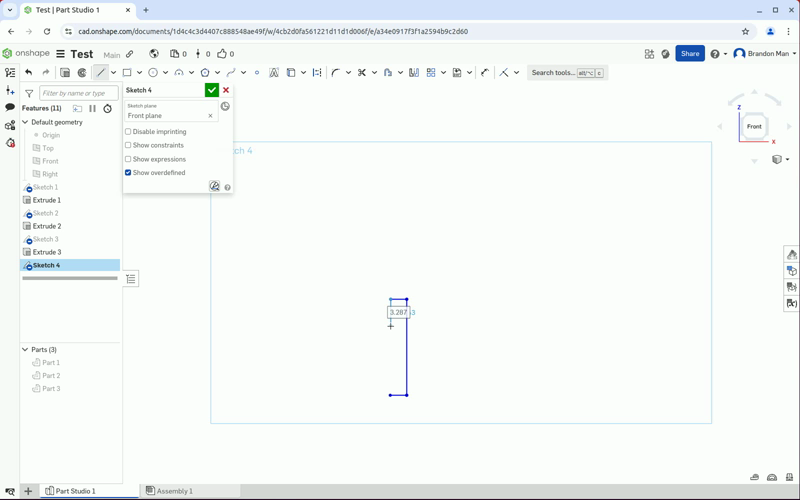
key_down(shift)
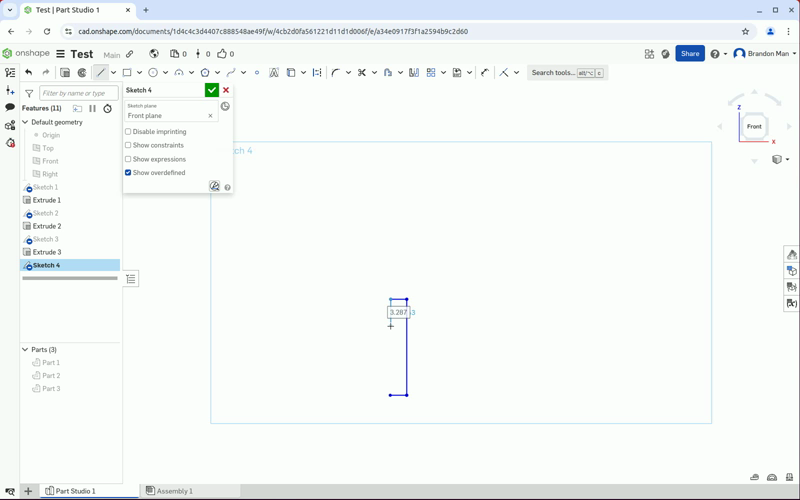
mouse_move(420, 325)
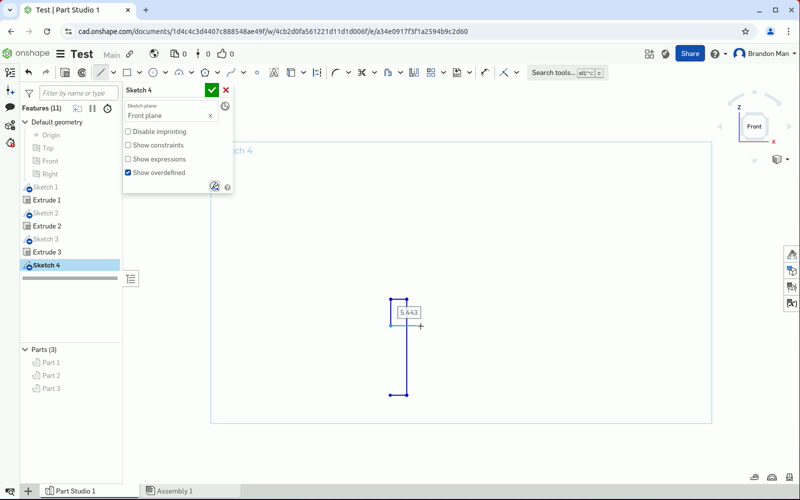
mouse_move(398, 325)
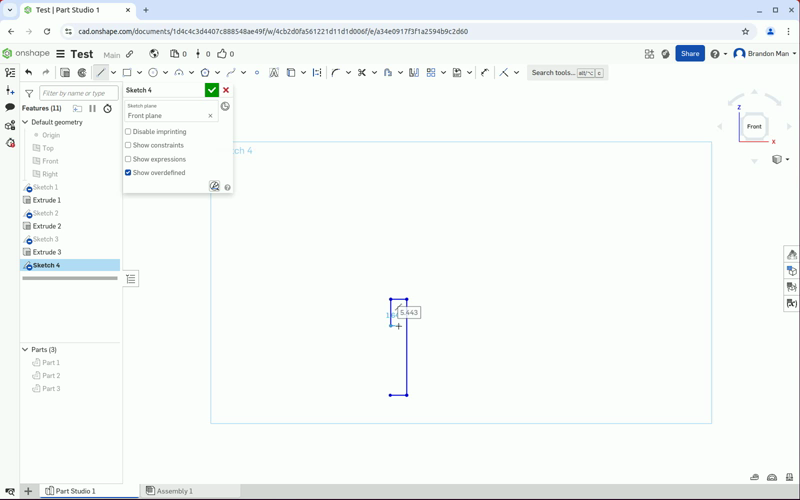
click(398, 325)
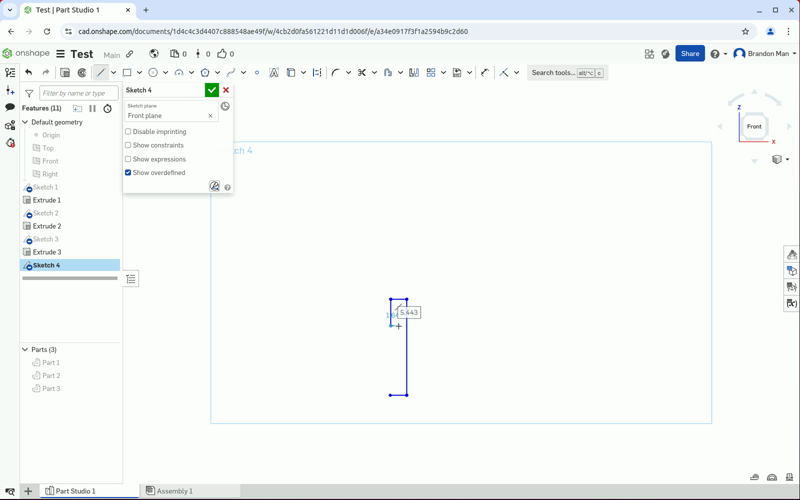
key_up(shift)
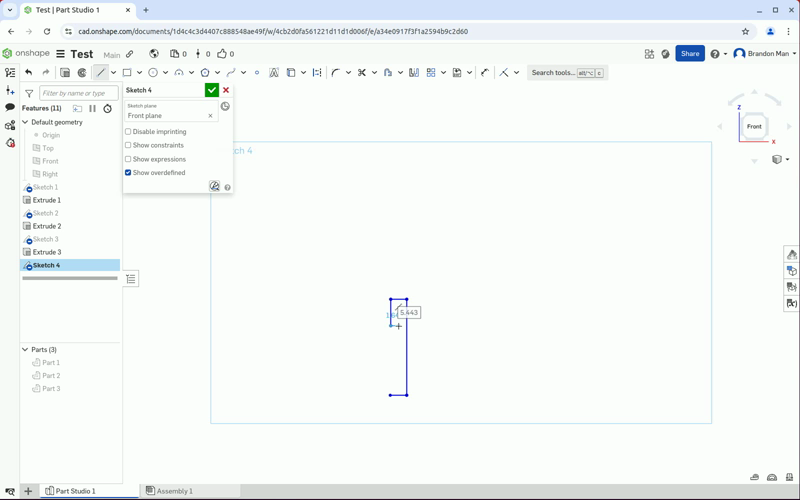
key_down(shift)
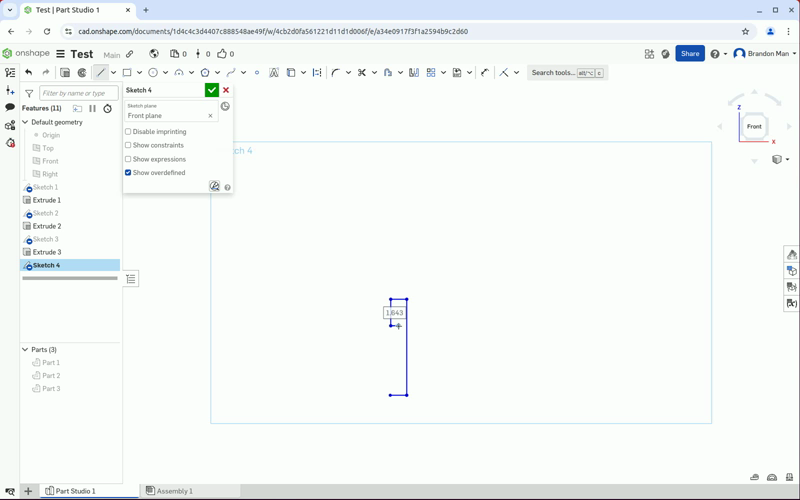
mouse_move(428, 325)
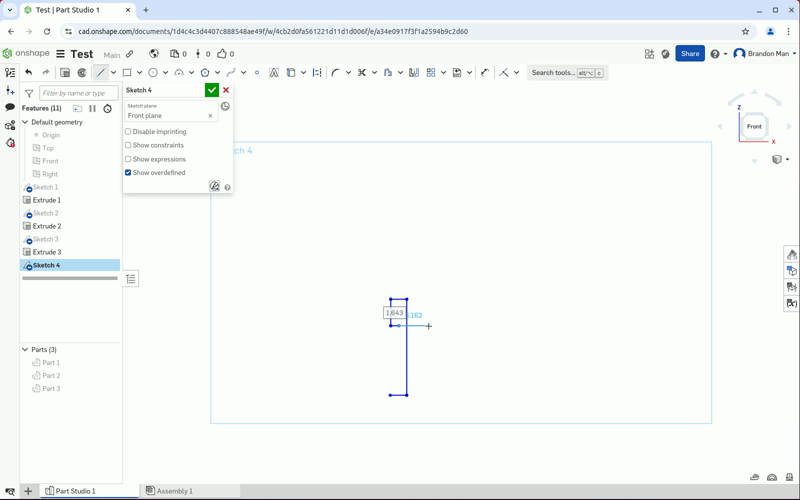
mouse_move(398, 331)
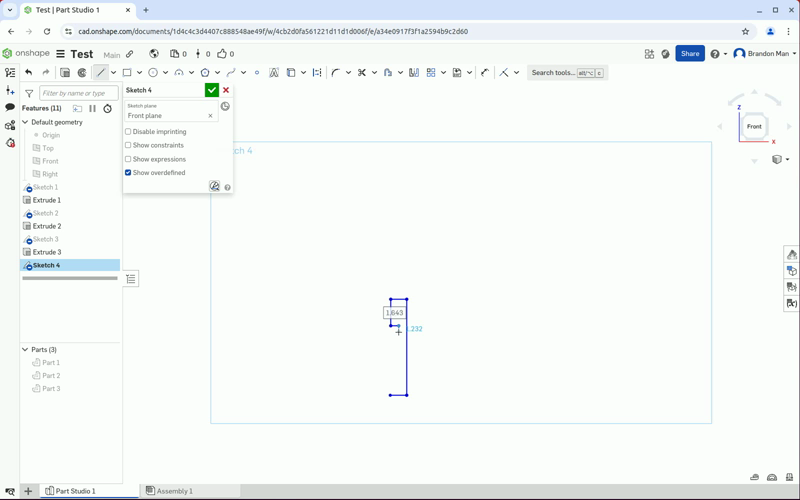
scroll(6)
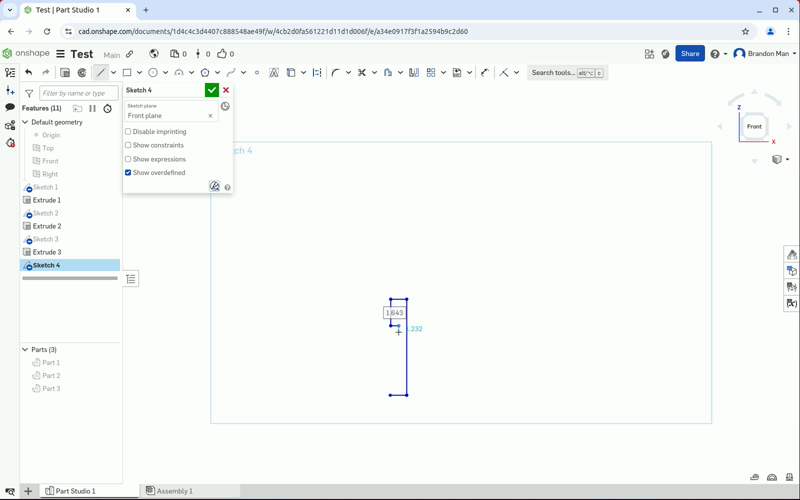
scroll(6)
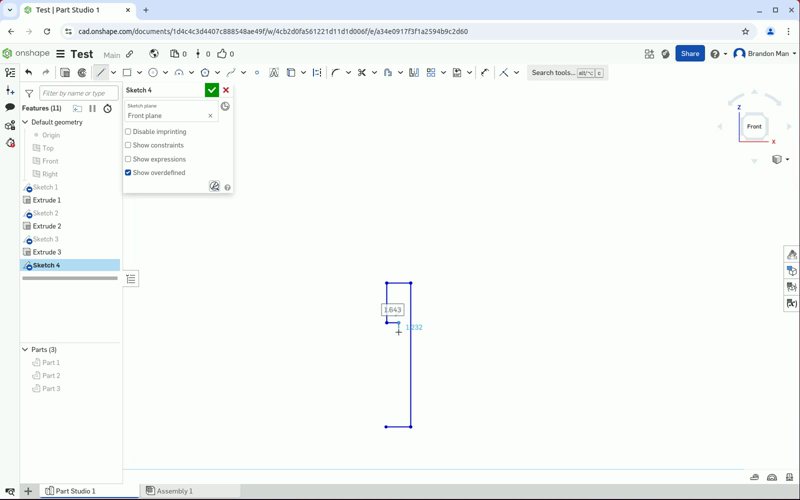
scroll(6)
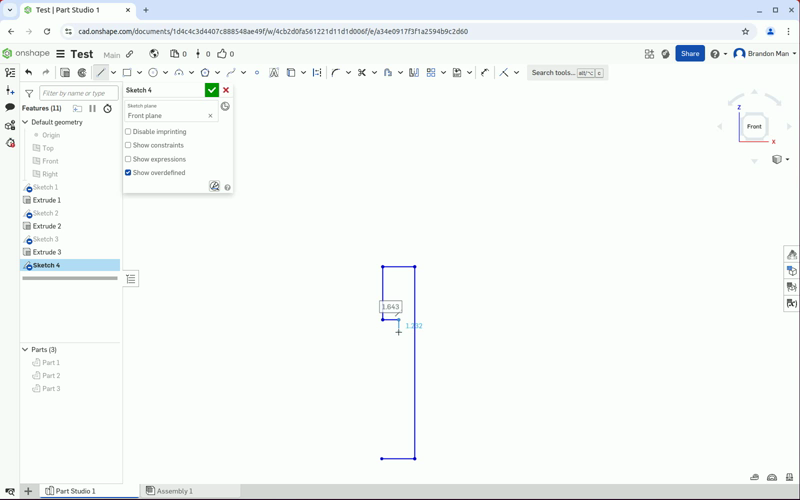
scroll(6)
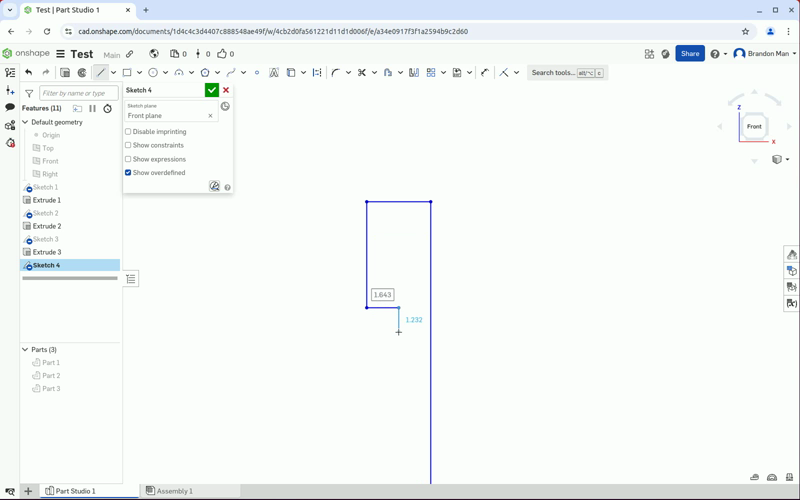
scroll(6)
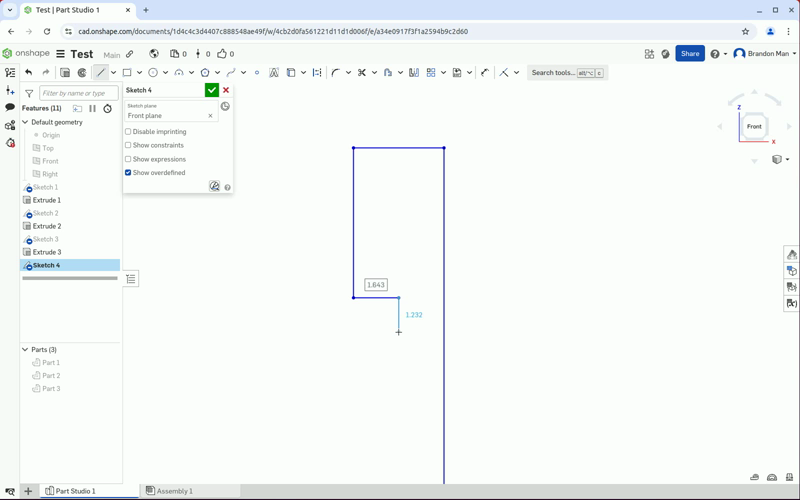
scroll(6)
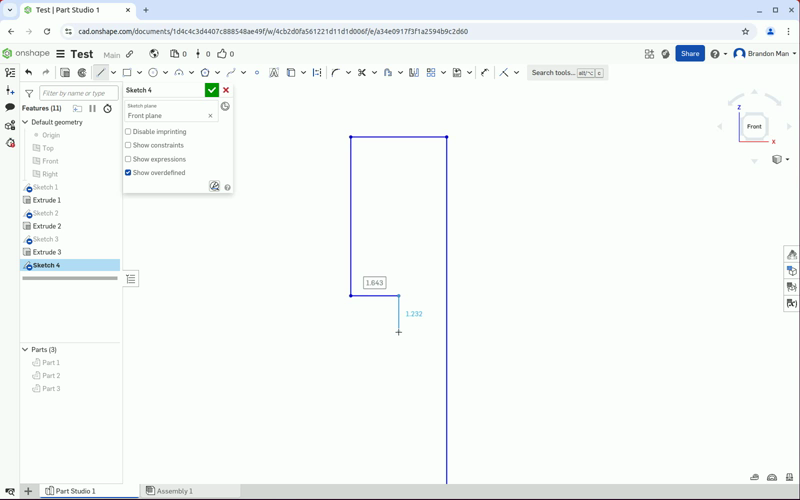
scroll(6)
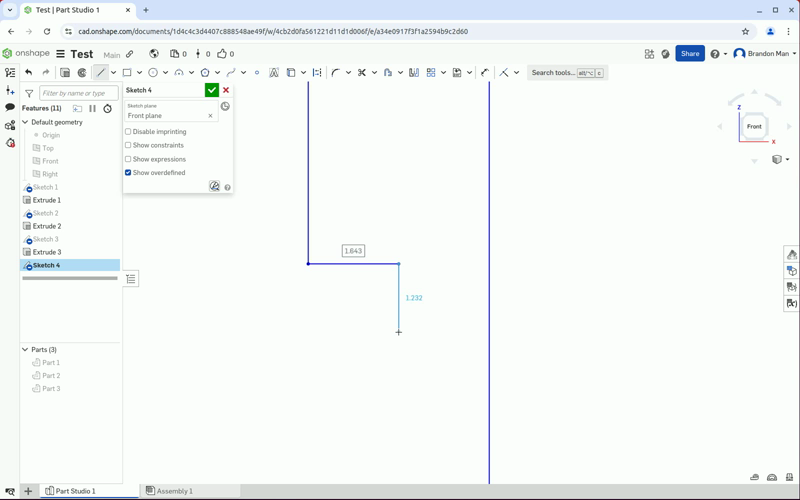
click(398, 331)
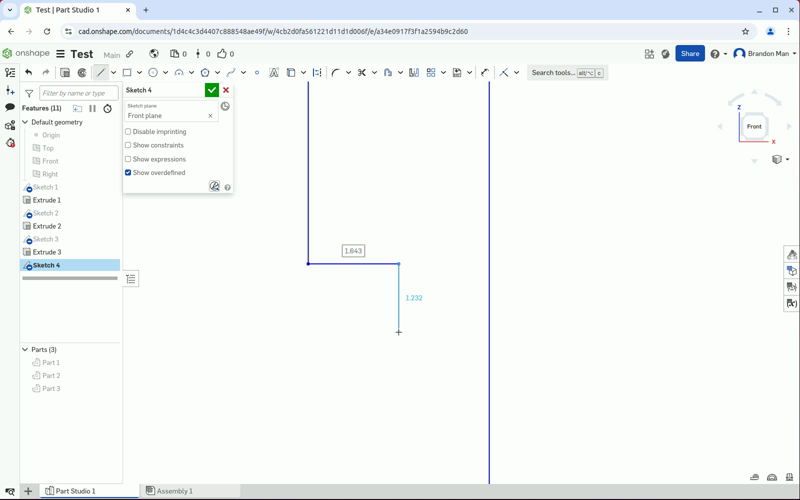
scroll(-6)
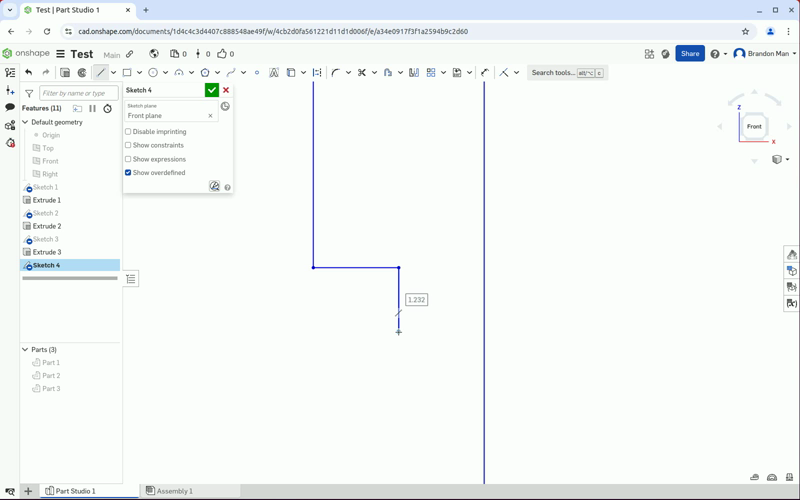
scroll(-6)
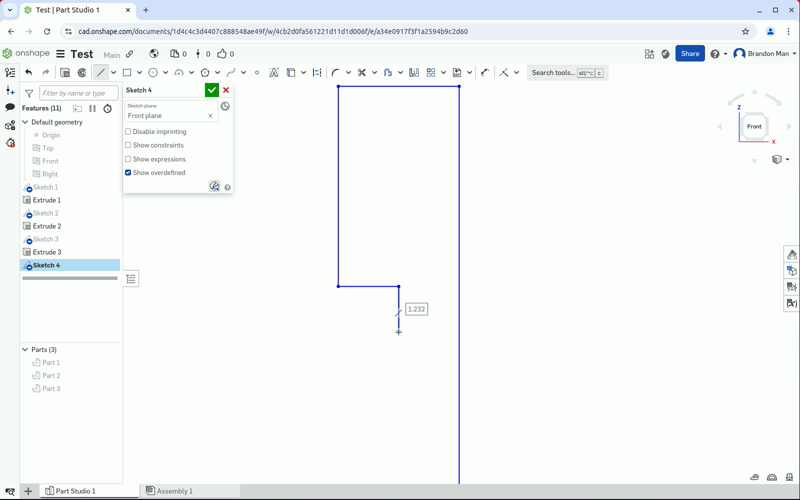
scroll(-6)
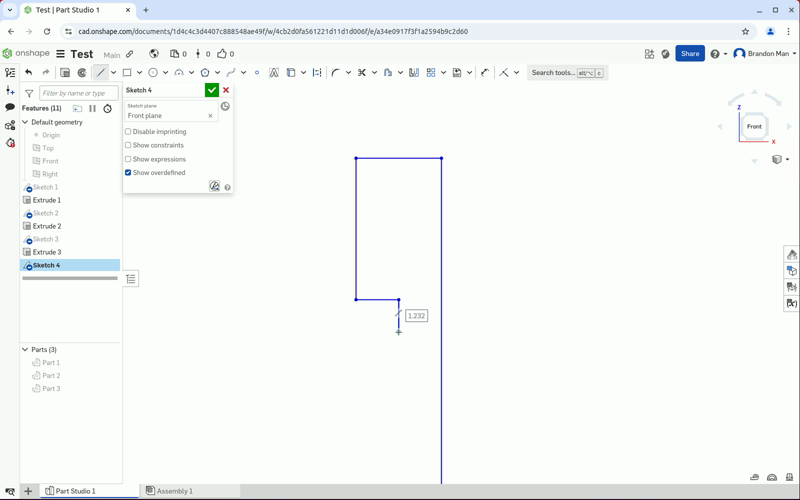
scroll(-6)
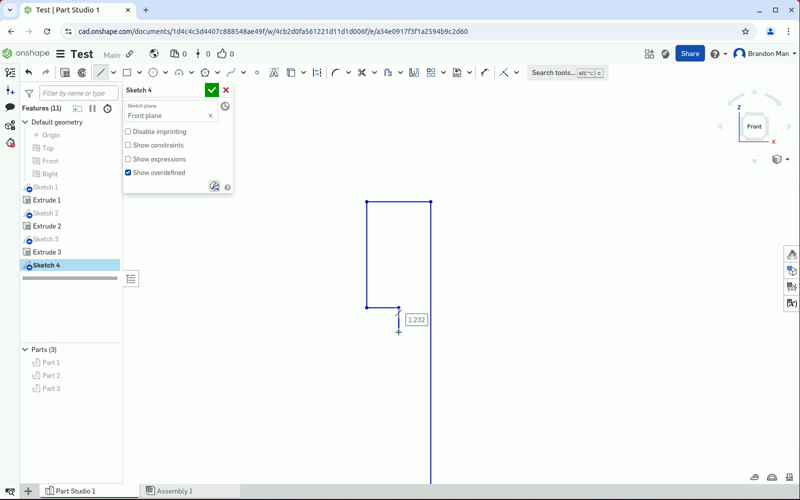
scroll(-6)
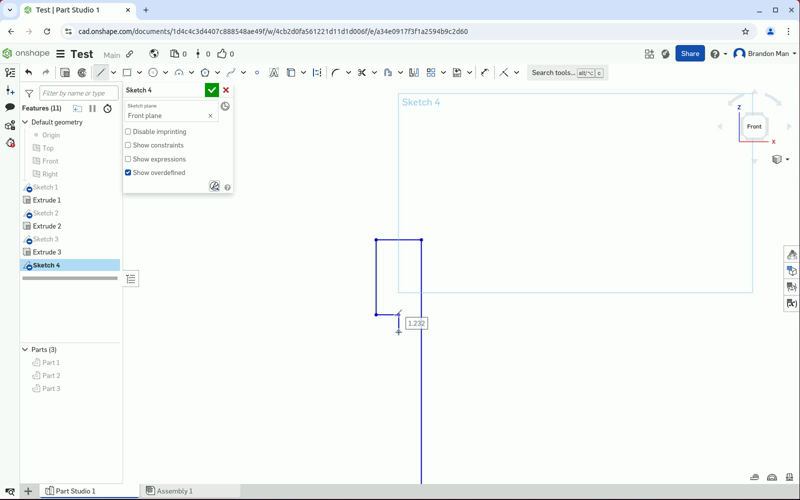
scroll(-6)
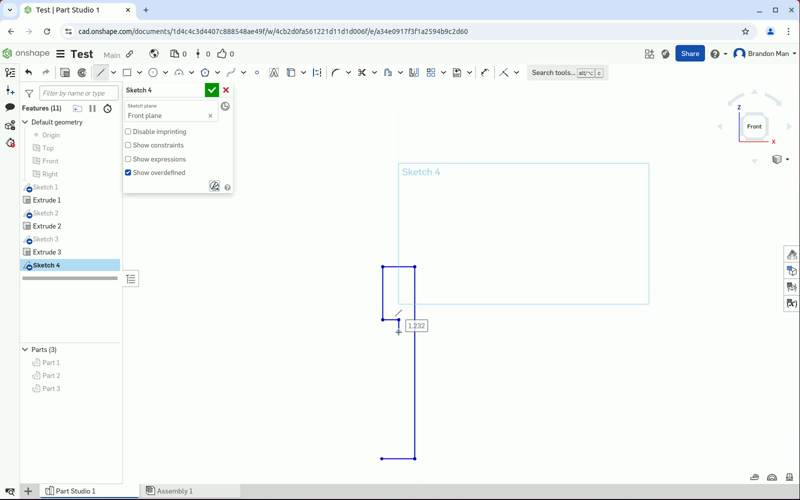
scroll(-6)
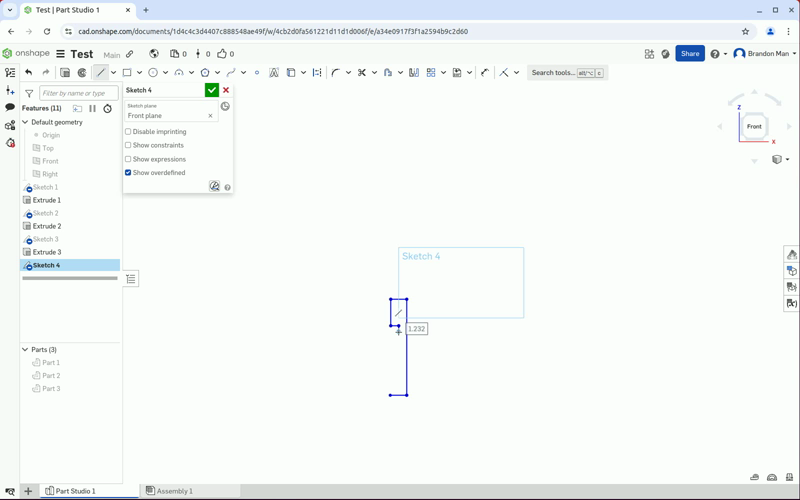
key_up(shift)
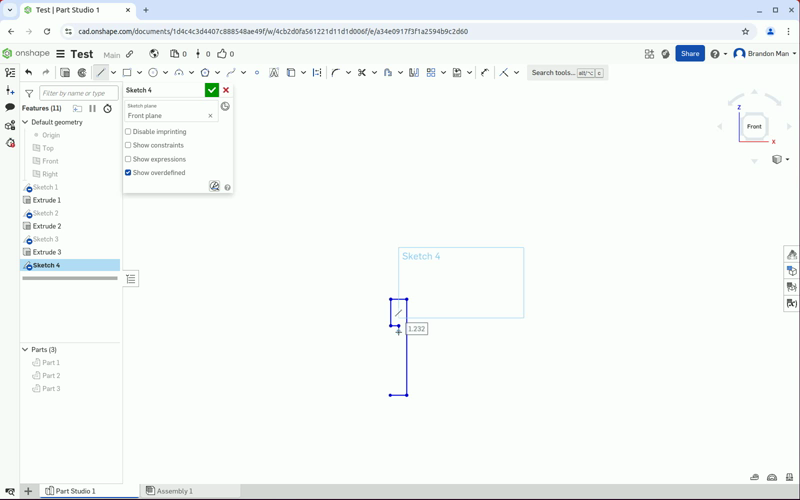
key_down(shift)
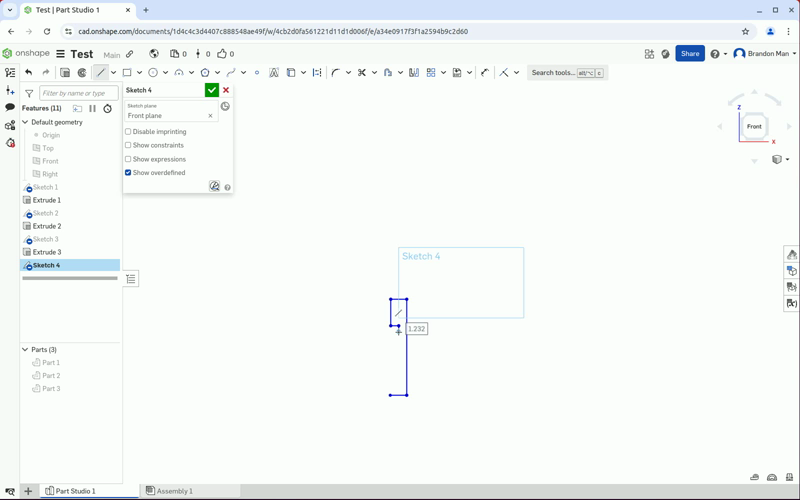
mouse_move(428, 331)
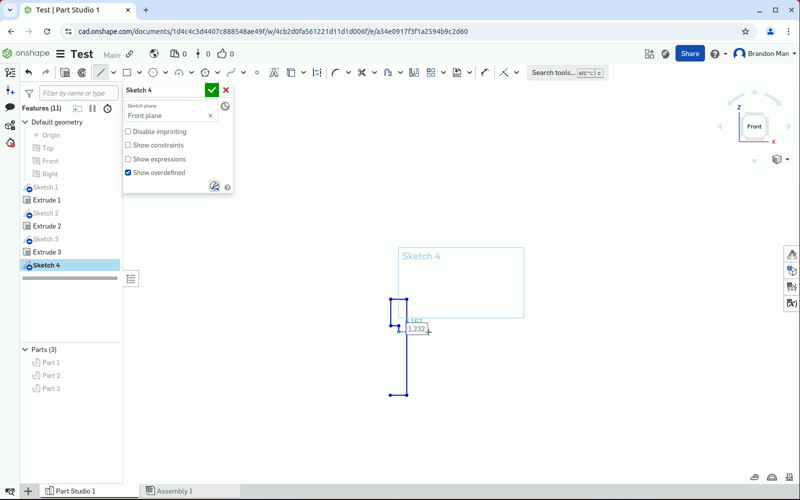
mouse_move(390, 331)
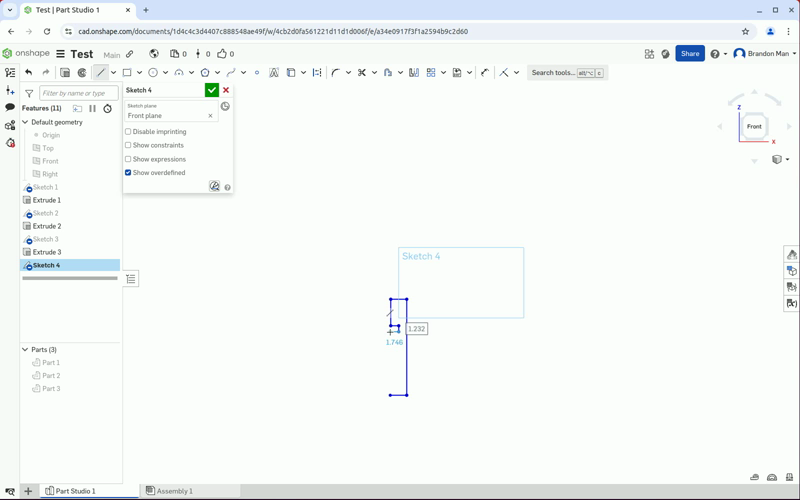
click(390, 331)
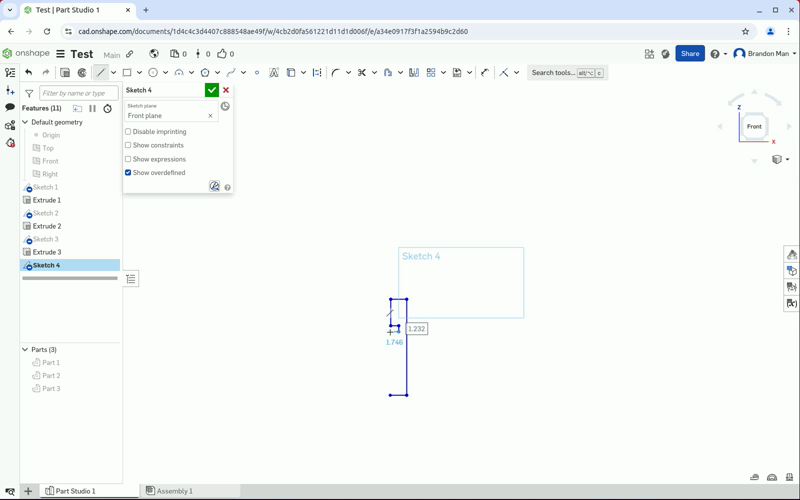
key_up(shift)
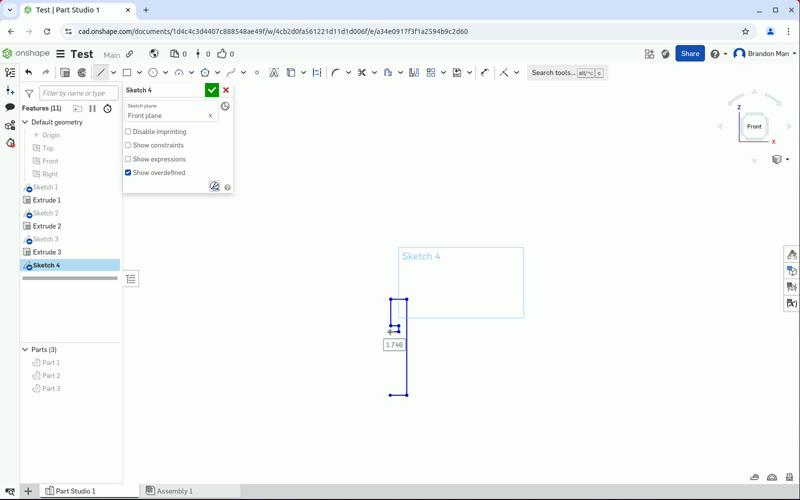
key_down(shift)
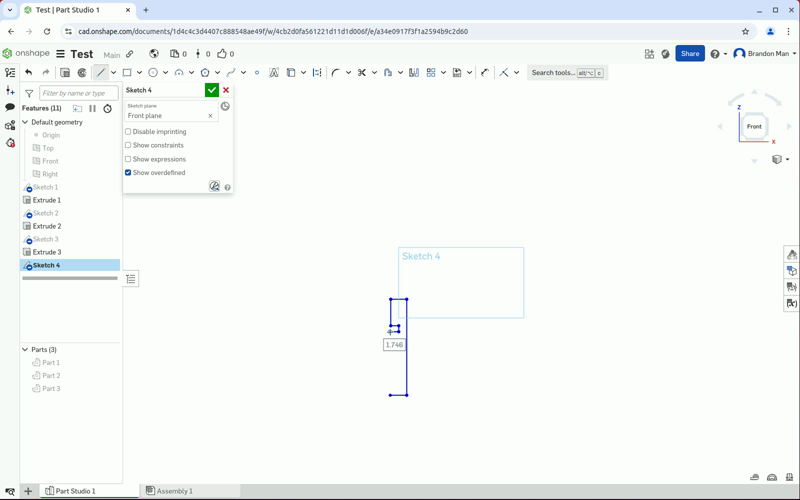
mouse_move(390, 395)
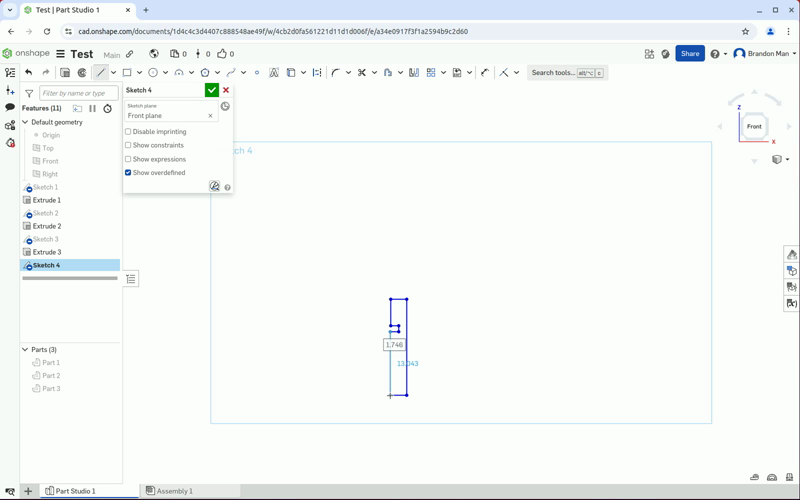
key_up(shift)
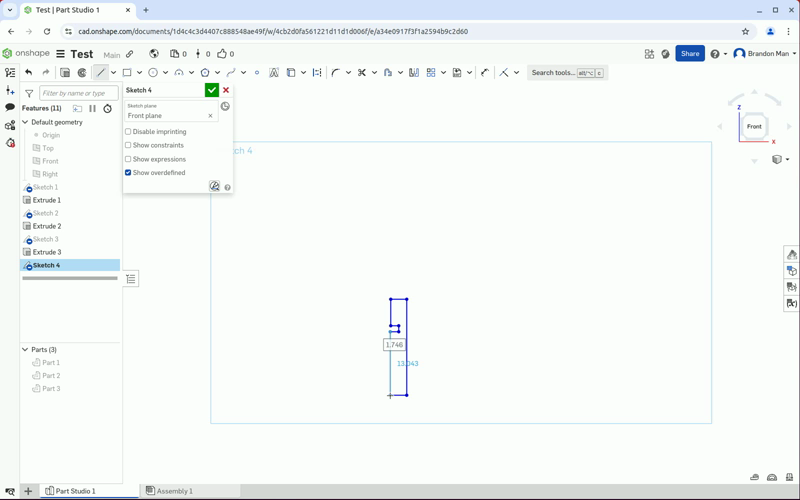
click(390, 395)
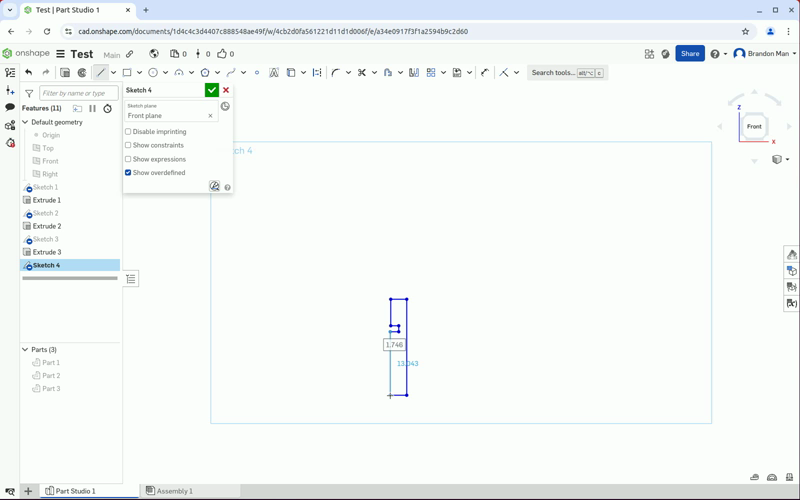
key(esc)
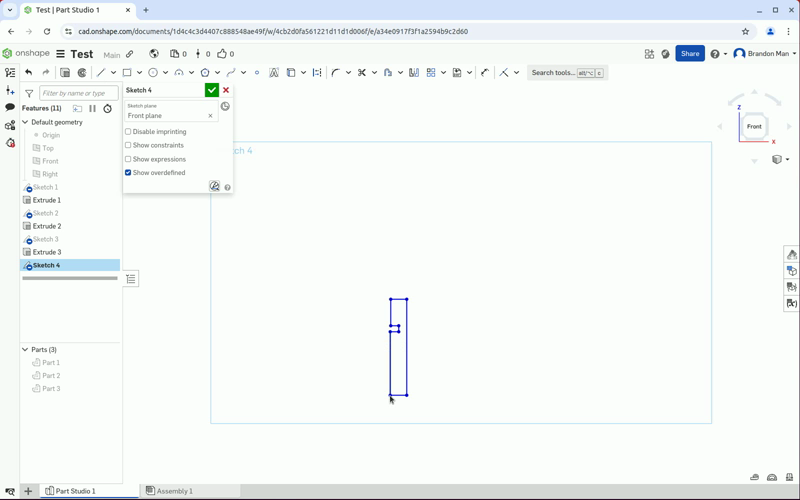
mouse_move(402, 344)
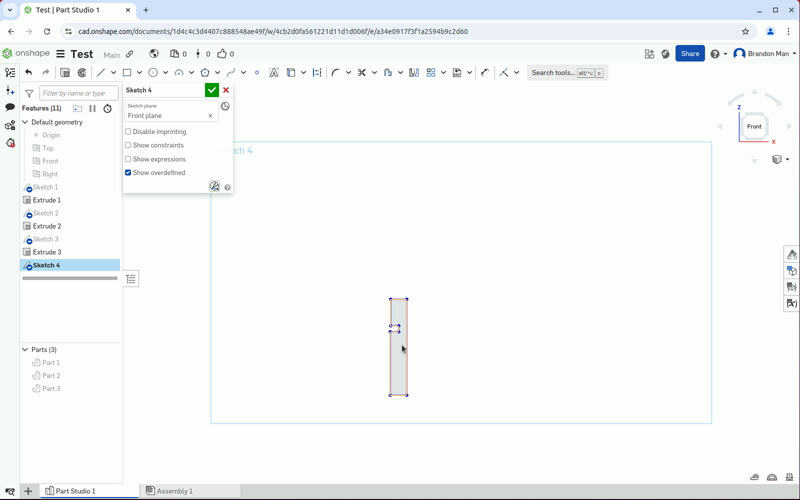
scroll(6)
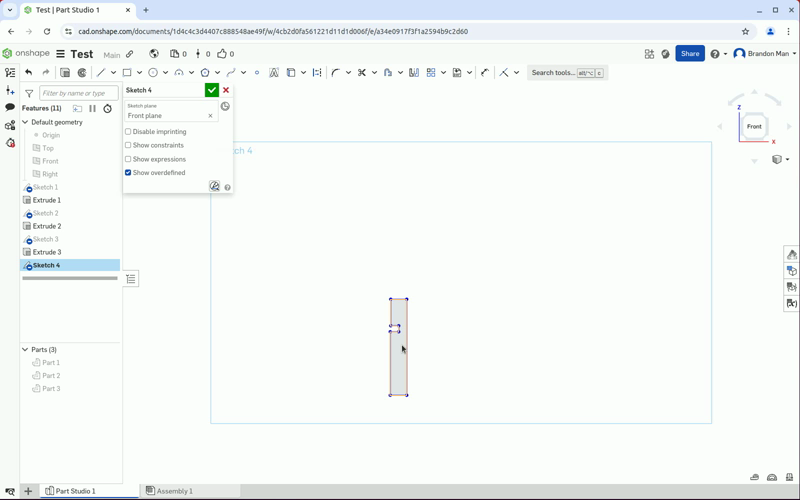
scroll(6)
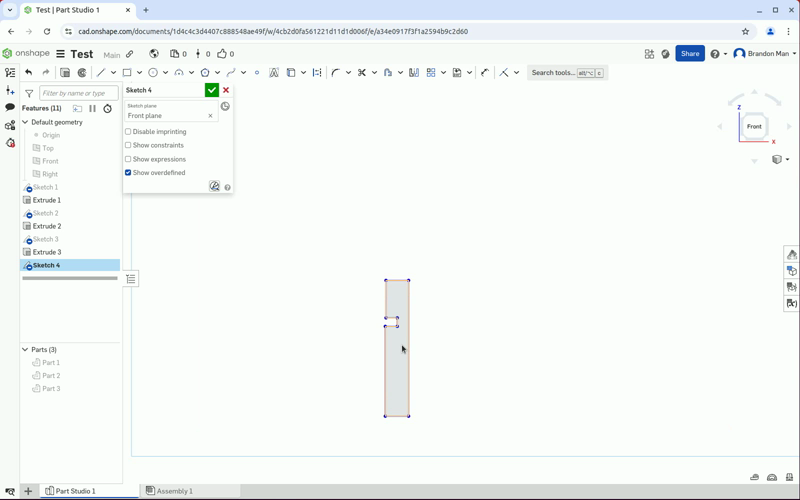
scroll(6)
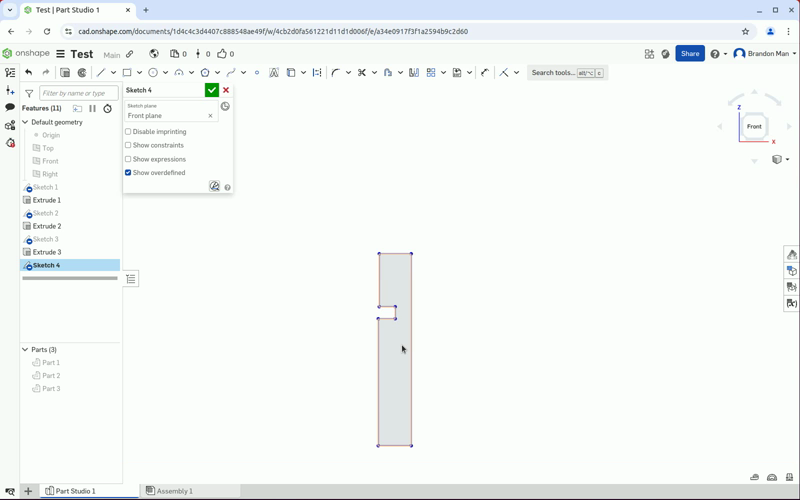
scroll(6)
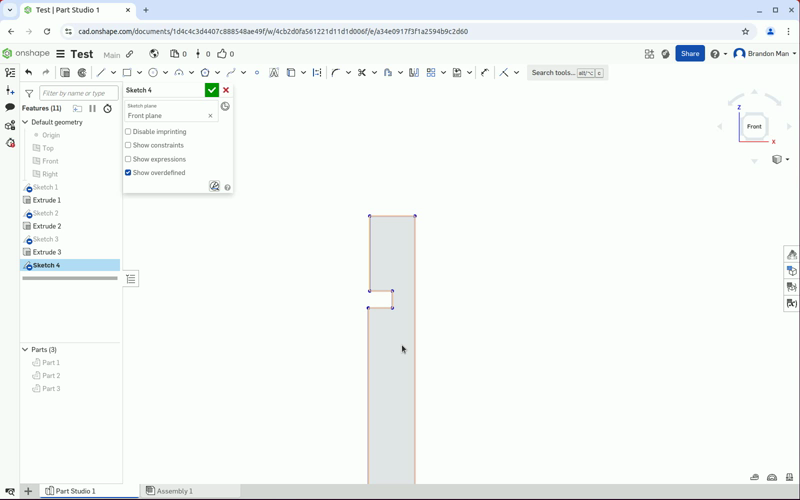
scroll(6)
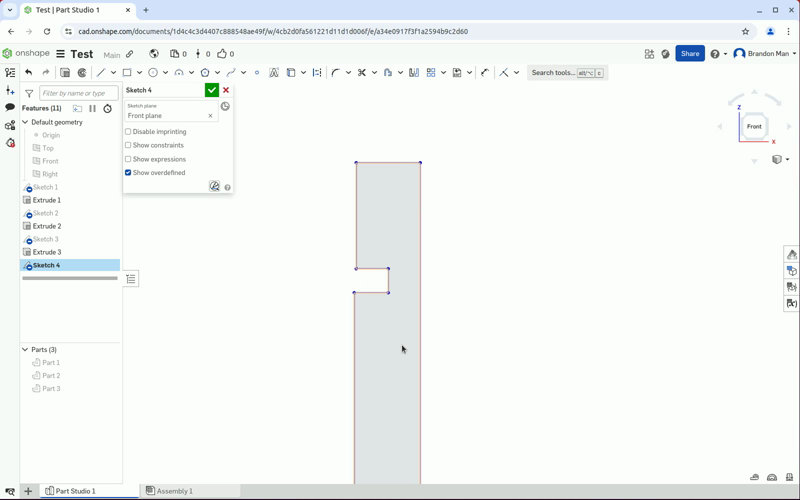
scroll(6)
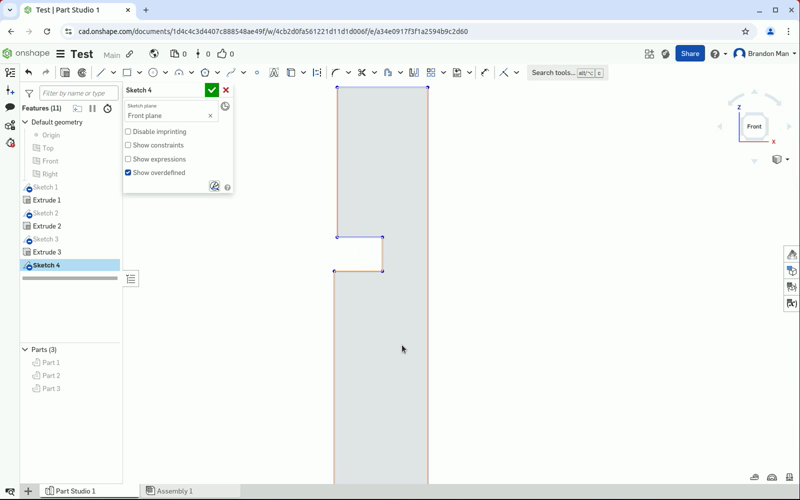
scroll(6)
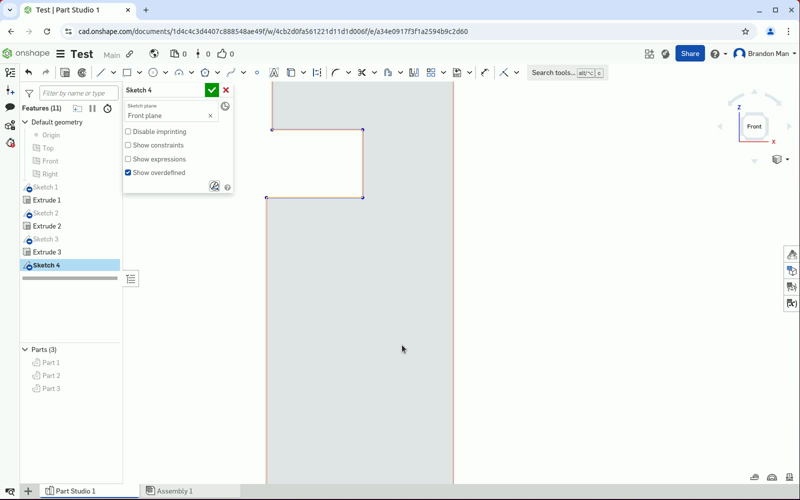
click(402, 344)
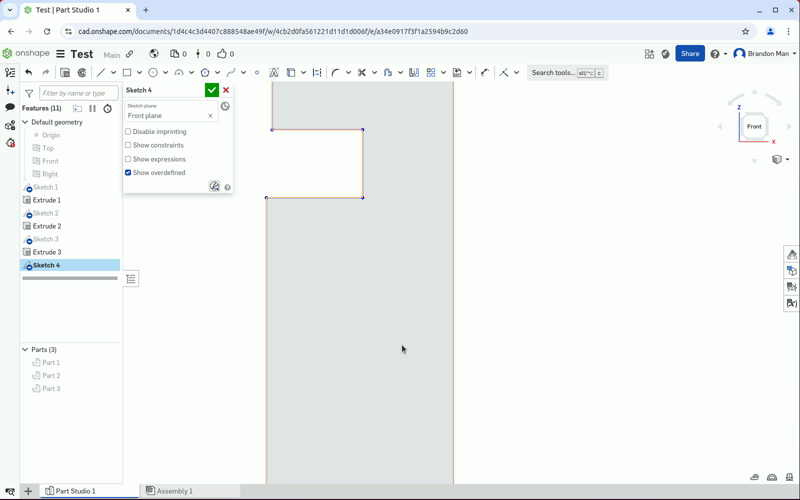
scroll(-6)
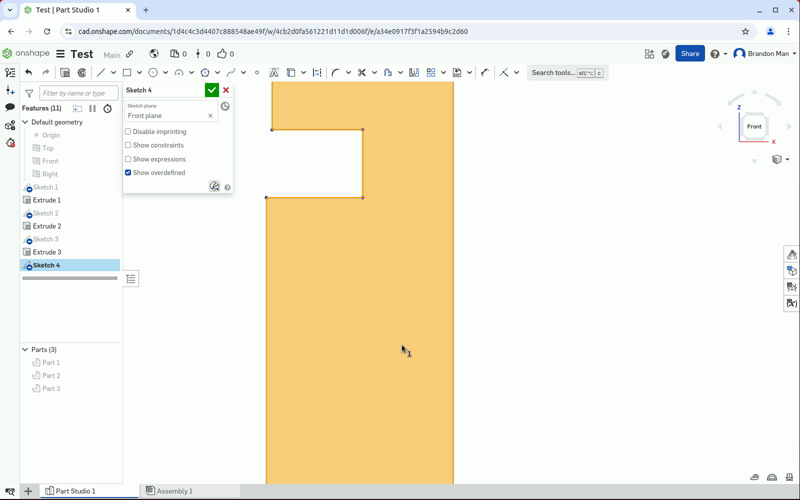
scroll(-6)
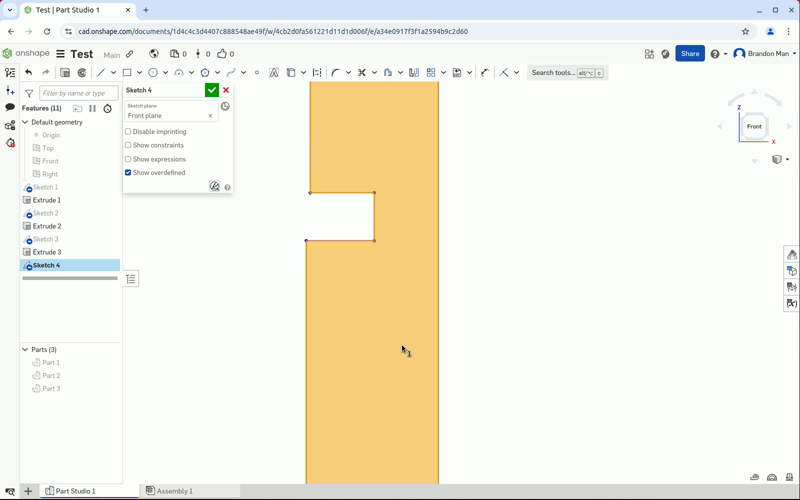
scroll(-6)
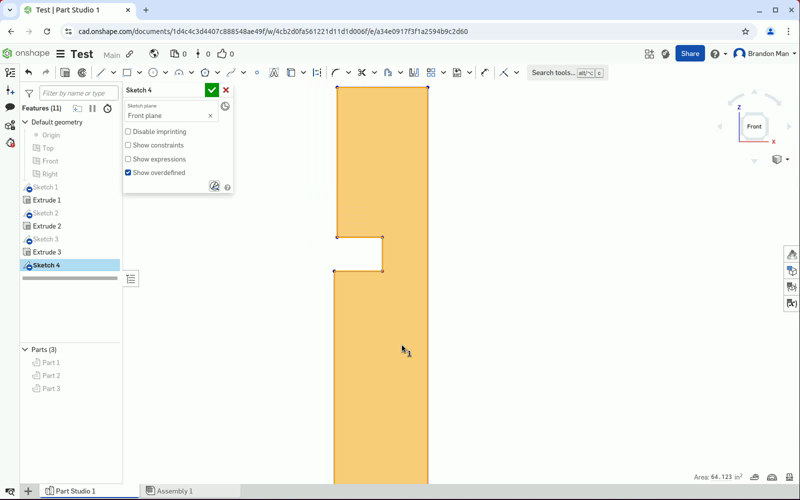
scroll(-6)
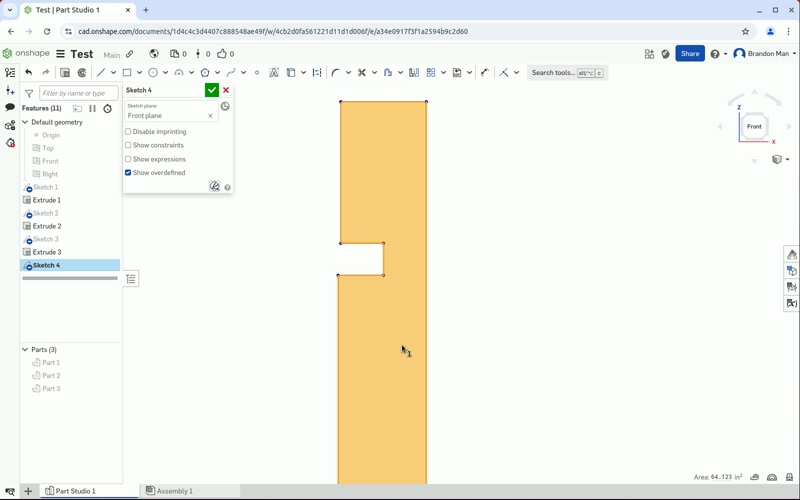
scroll(-6)
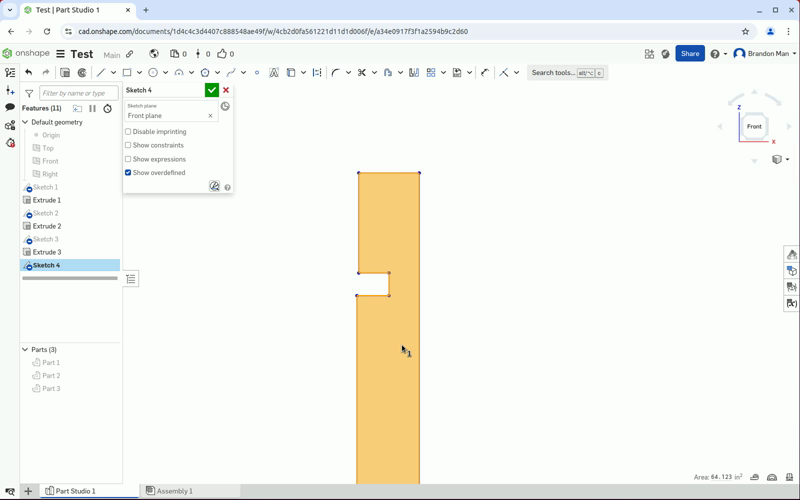
scroll(-6)
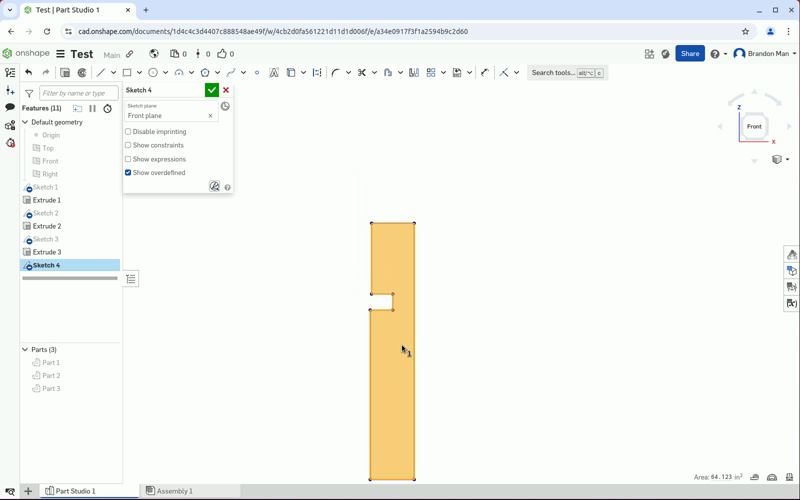
scroll(-6)
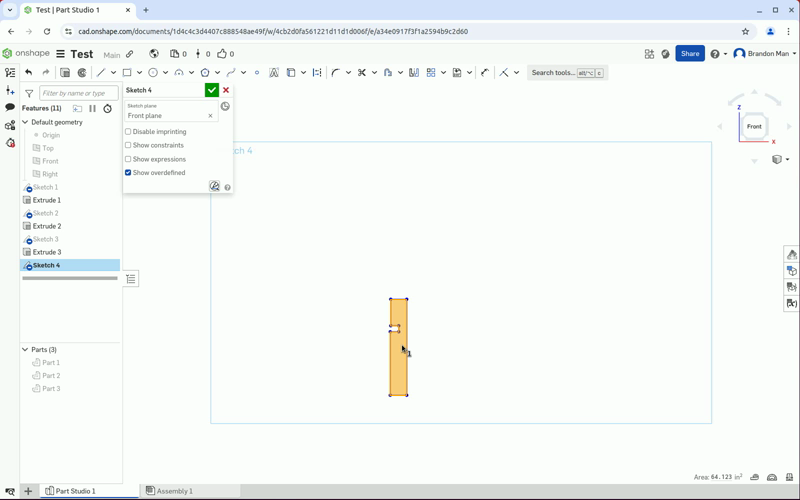
mouse_move(73, 352)
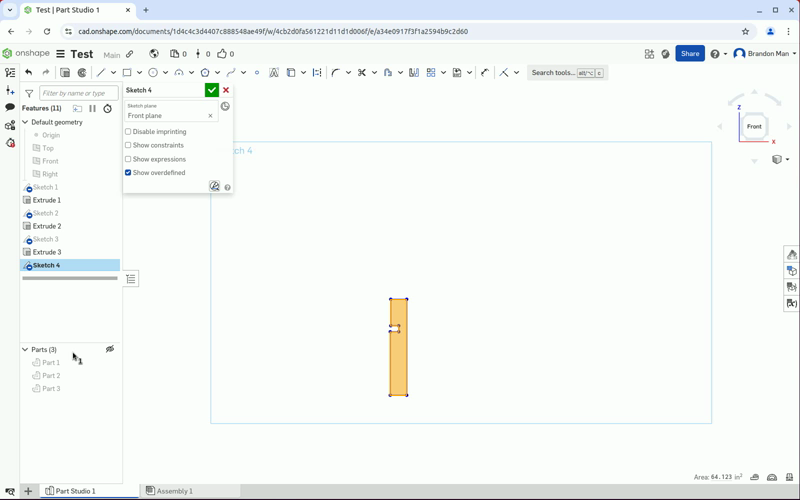
key(shift+y)
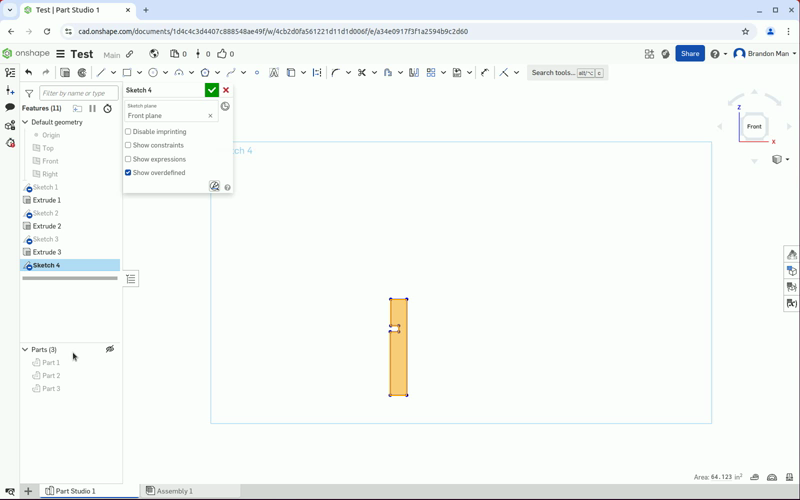
key(shift+e)
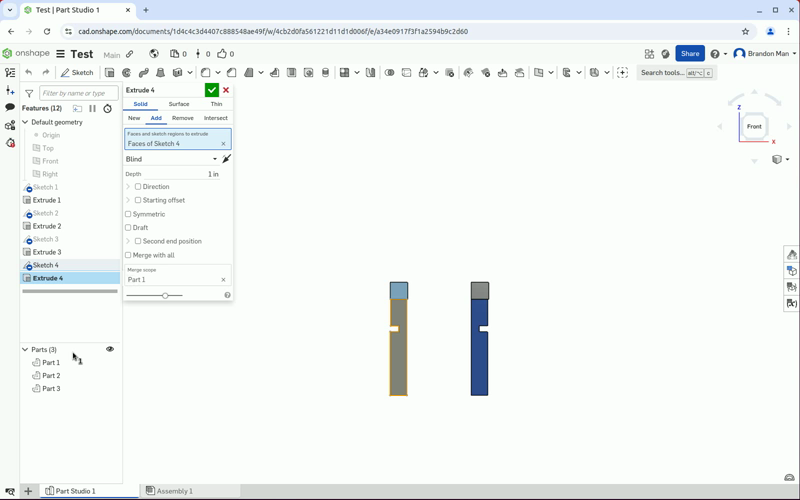
mouse_move(143, 106)
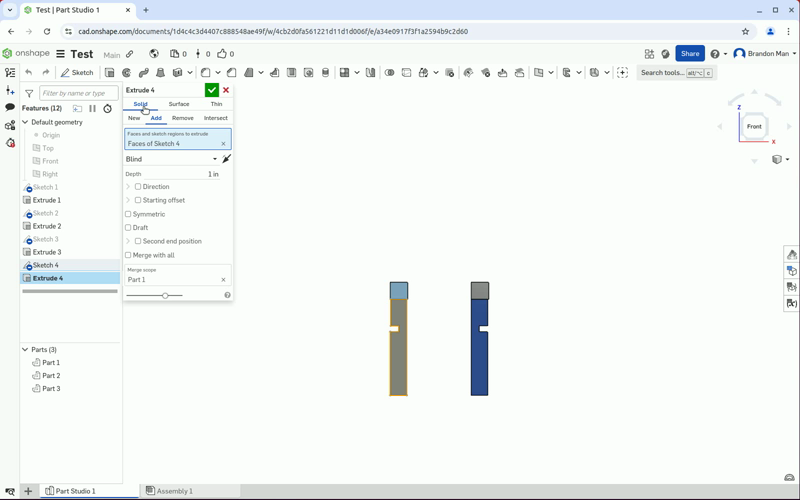
click(143, 106)
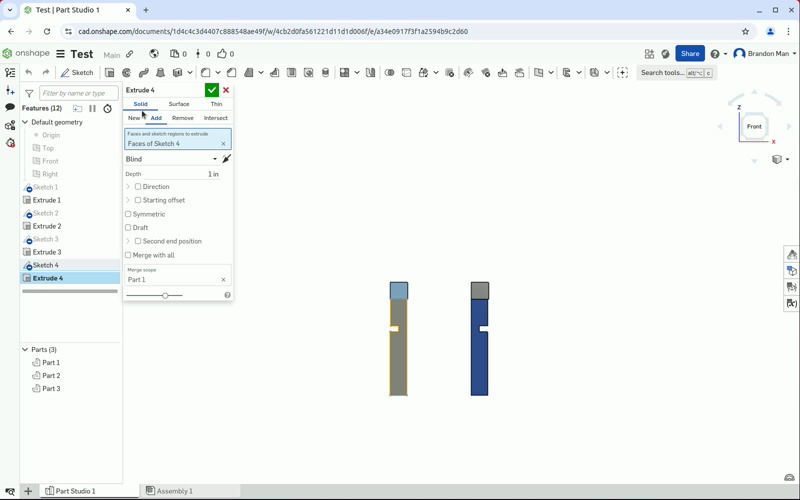
mouse_move(137, 120)
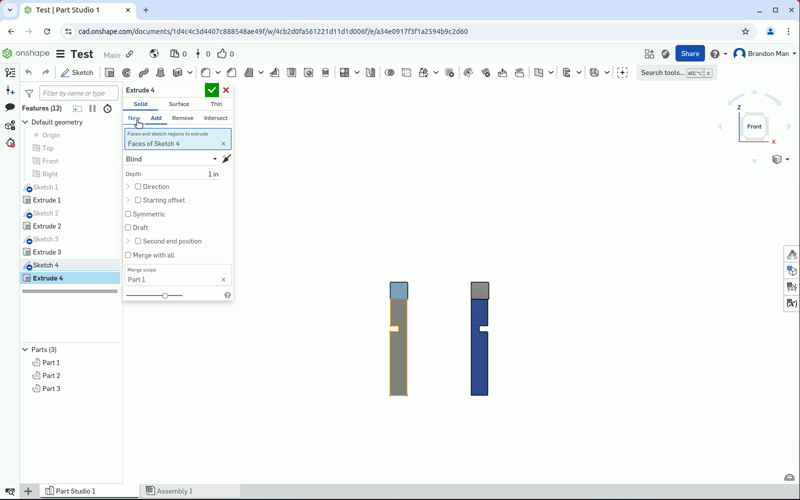
click(137, 120)
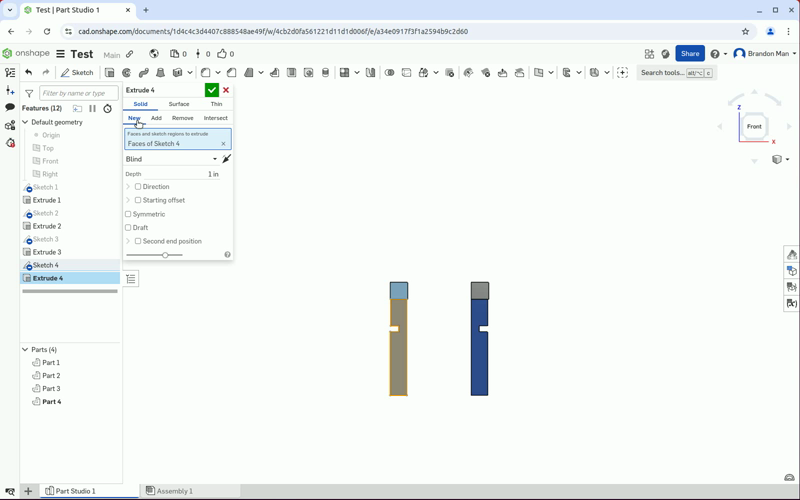
key(tab, 4)
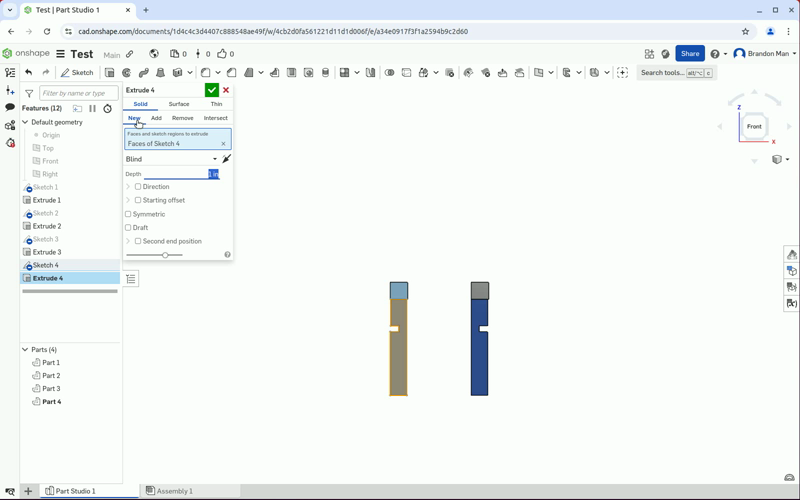
text(1.685)
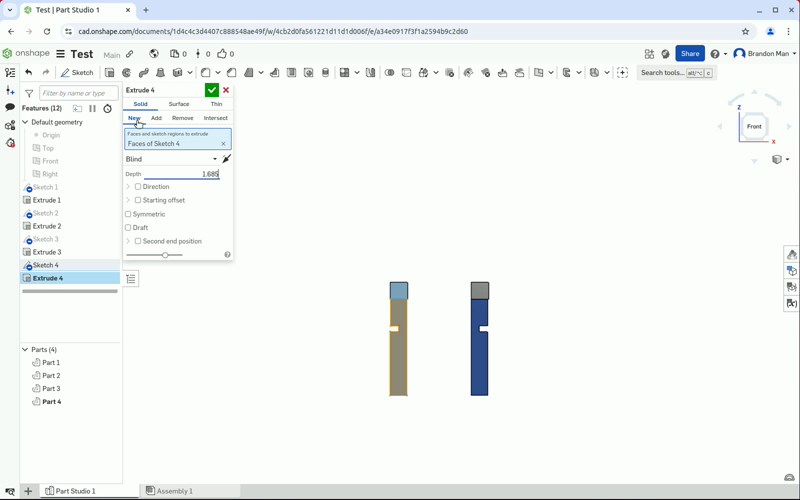
key(enter)
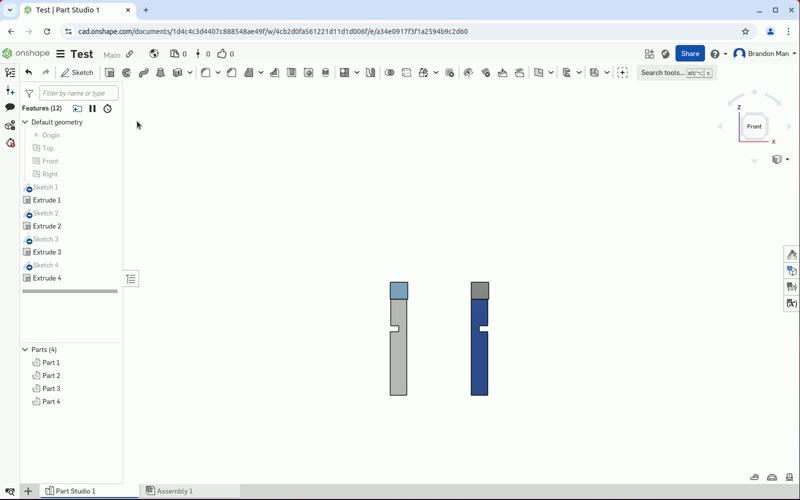
key(shift+h)
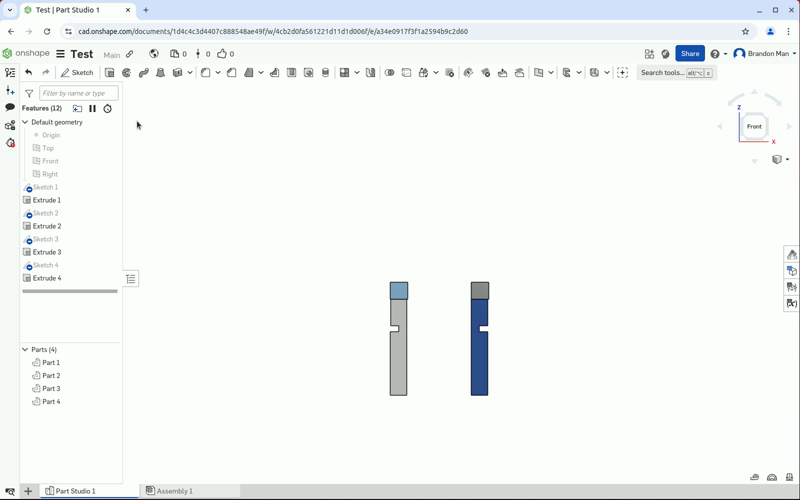
key(shift+h)
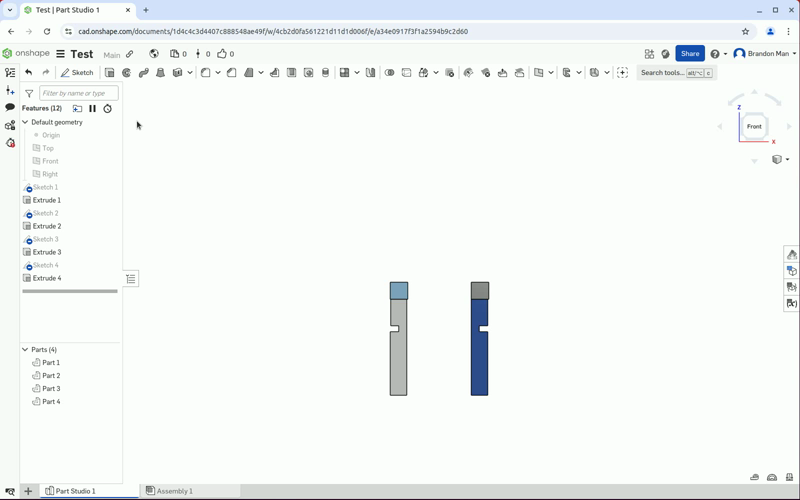
mouse_move(73, 189)
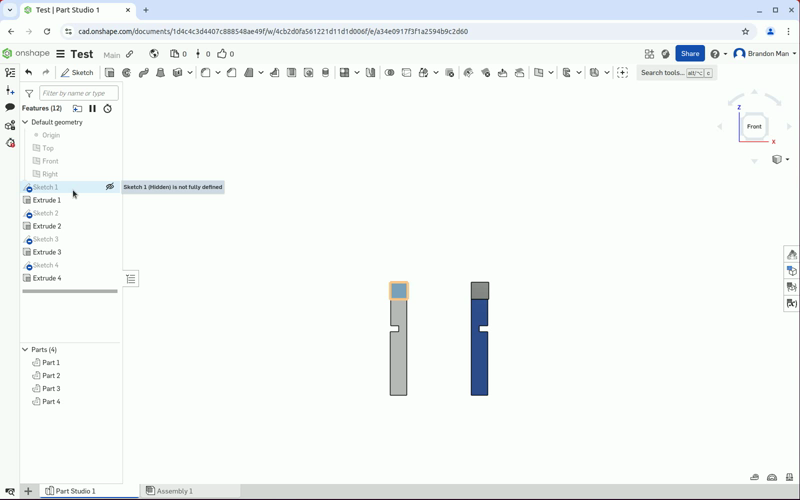
click(73, 189)
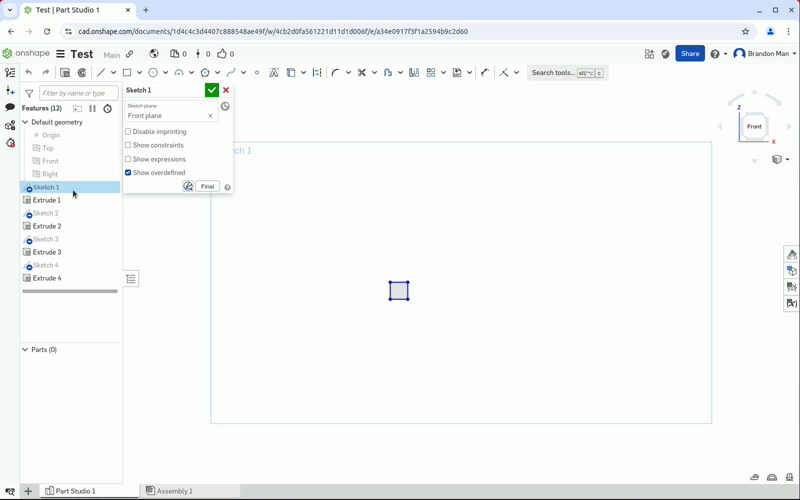
mouse_move(229, 92)
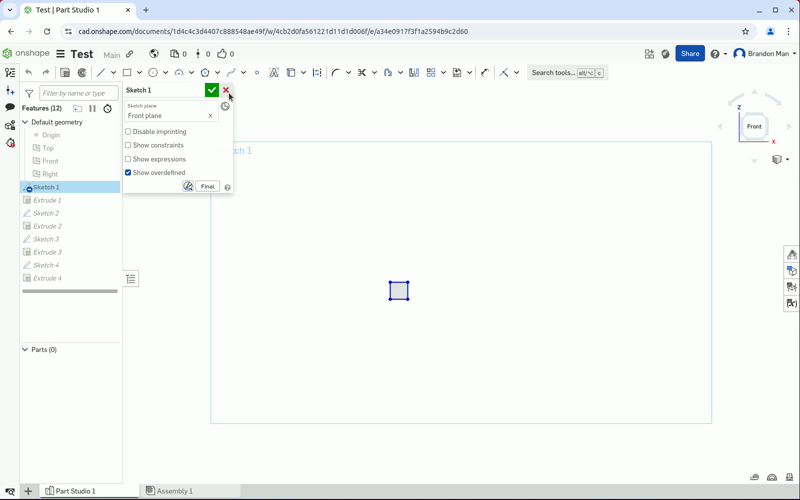
click(229, 92)
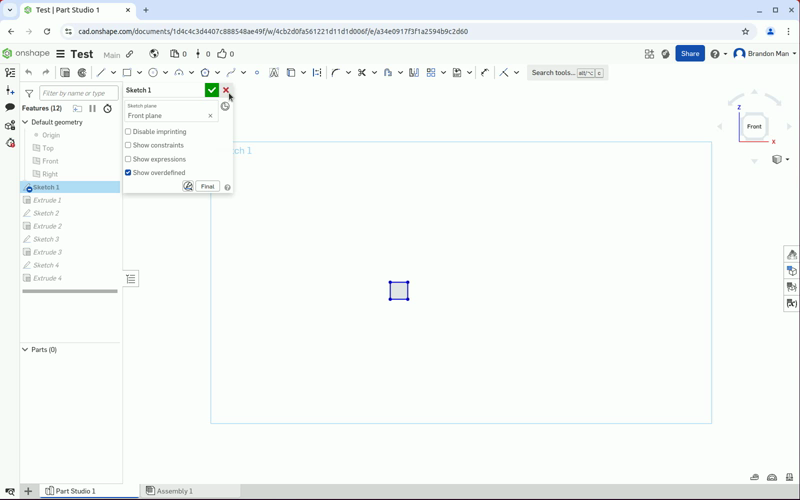
key(shift+s)
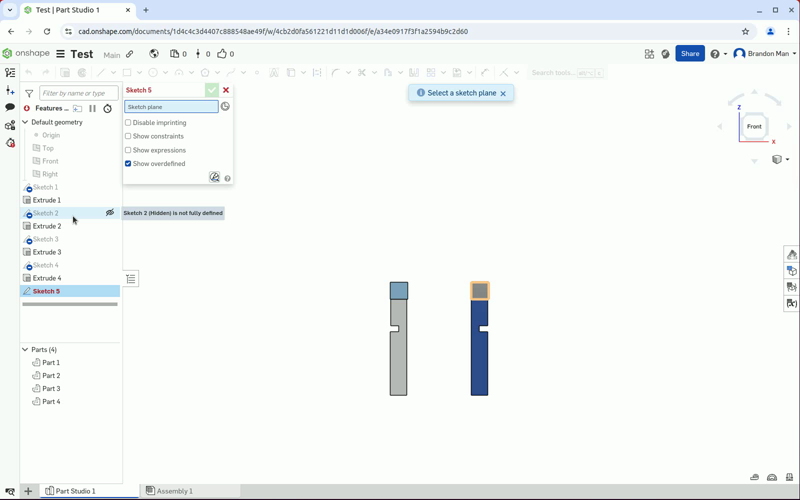
scroll(3)
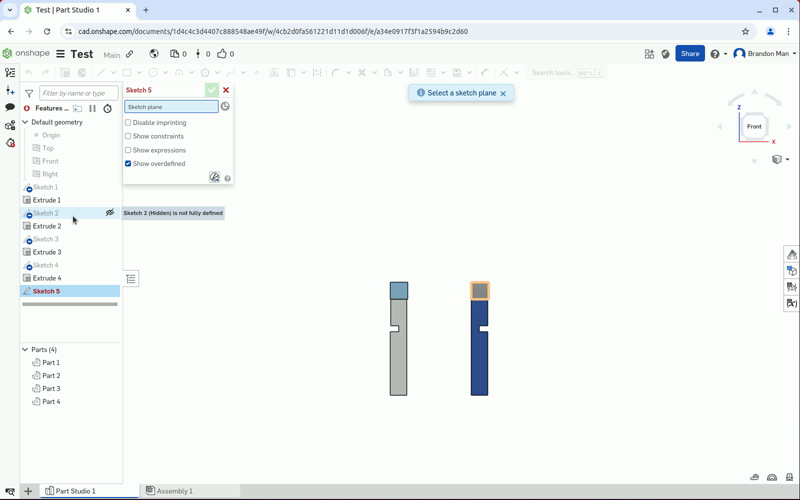
mouse_move(73, 163)
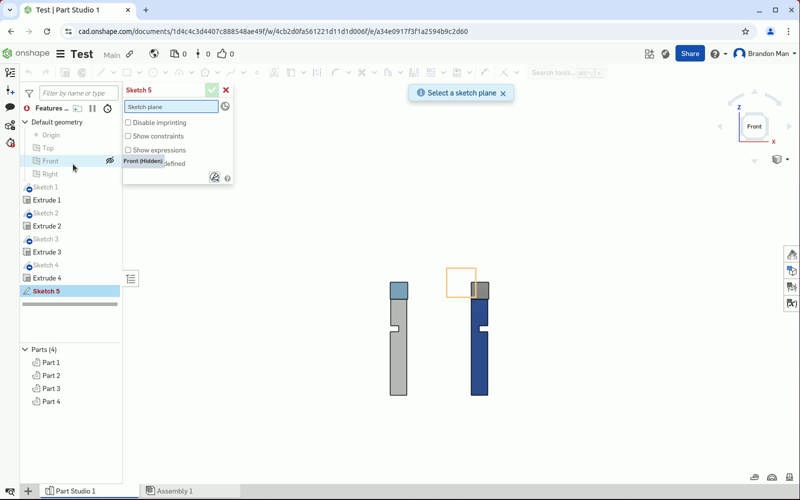
click(73, 163)
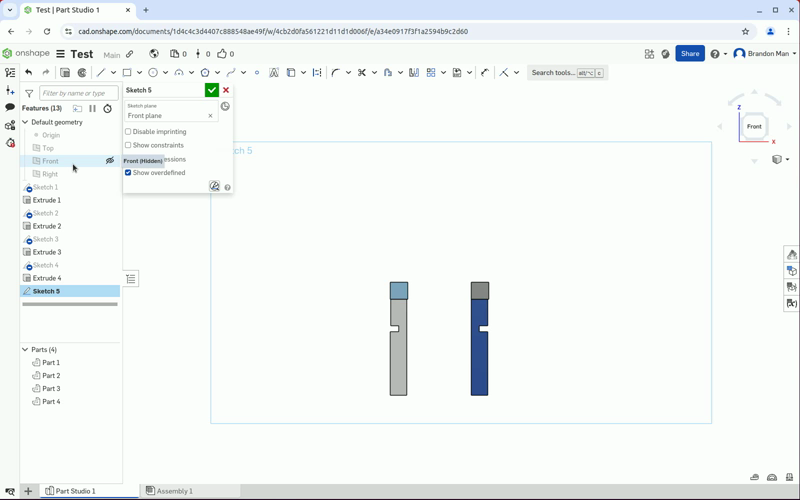
mouse_move(73, 352)
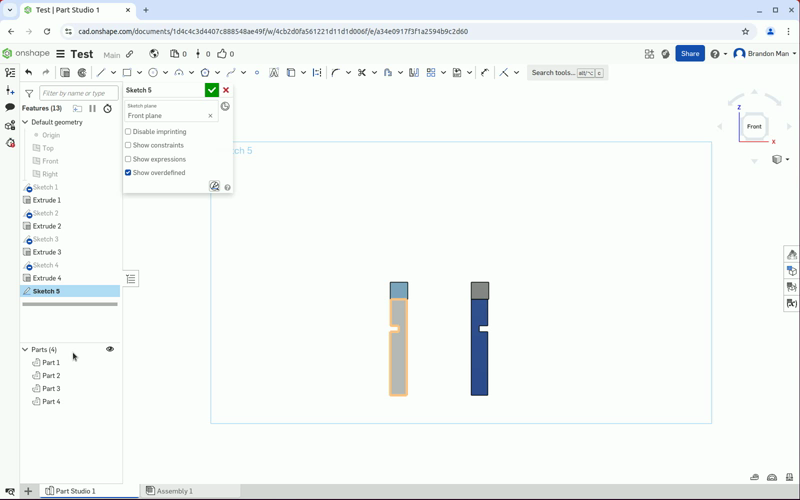
key(y)
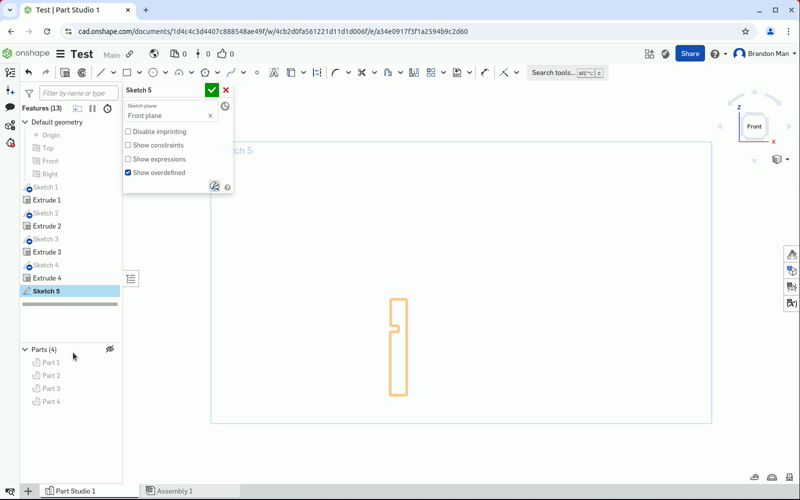
key(l)
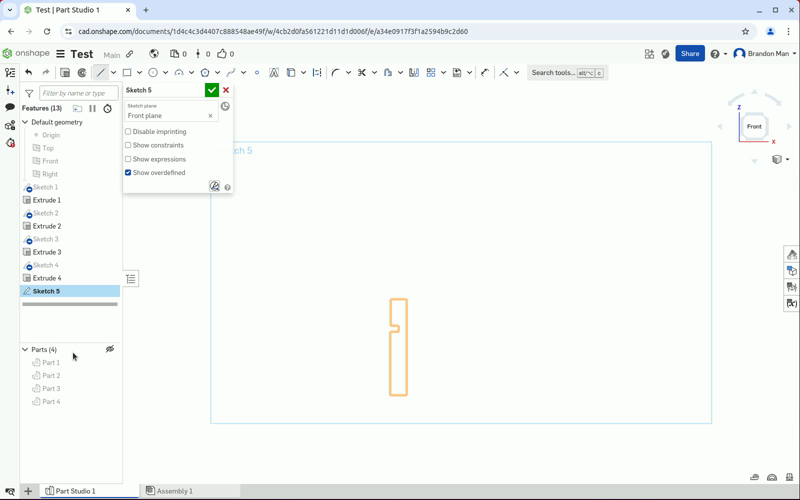
key_down(shift)
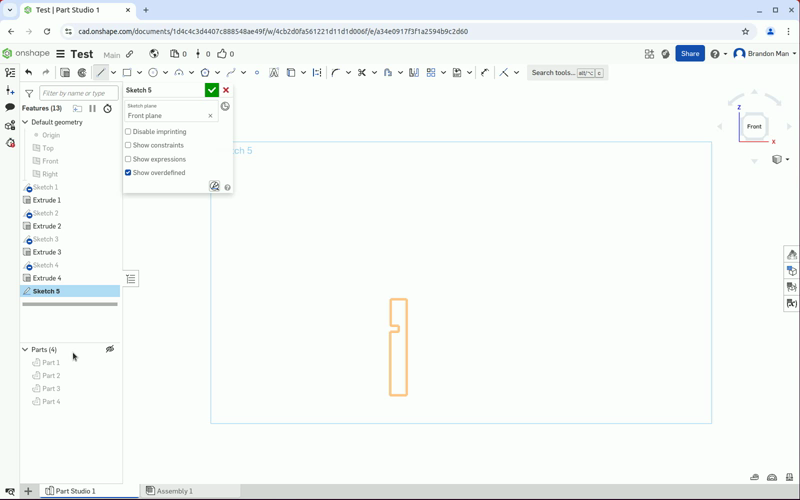
mouse_move(406, 299)
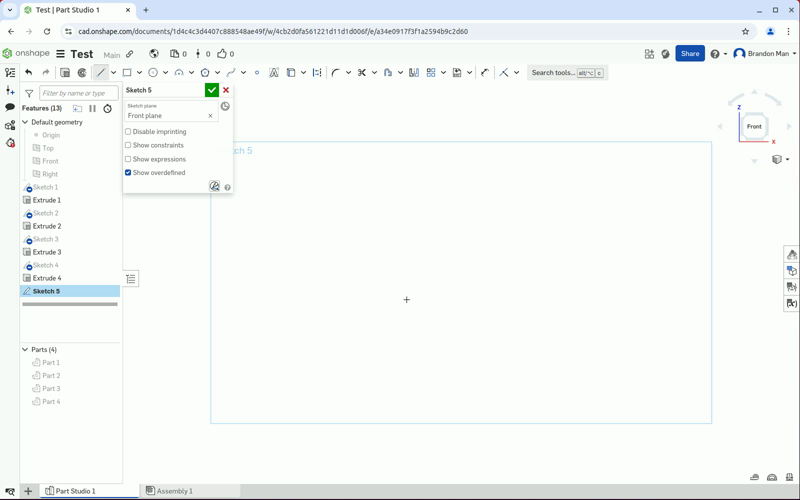
click(406, 299)
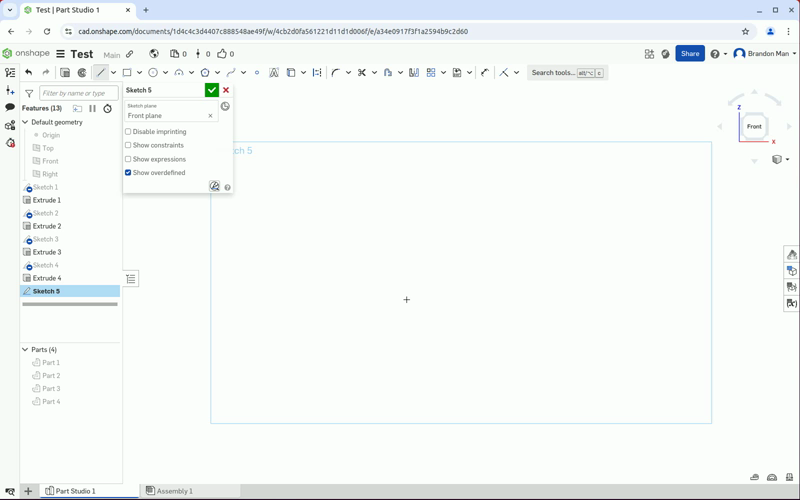
key_up(shift)
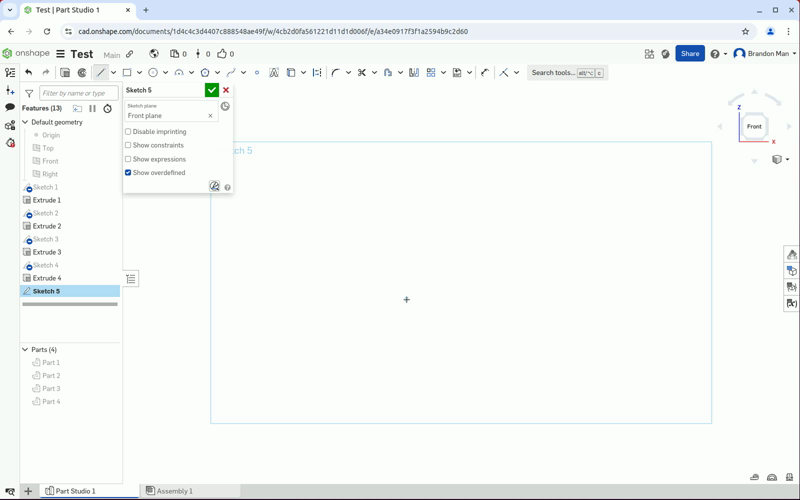
key_down(shift)
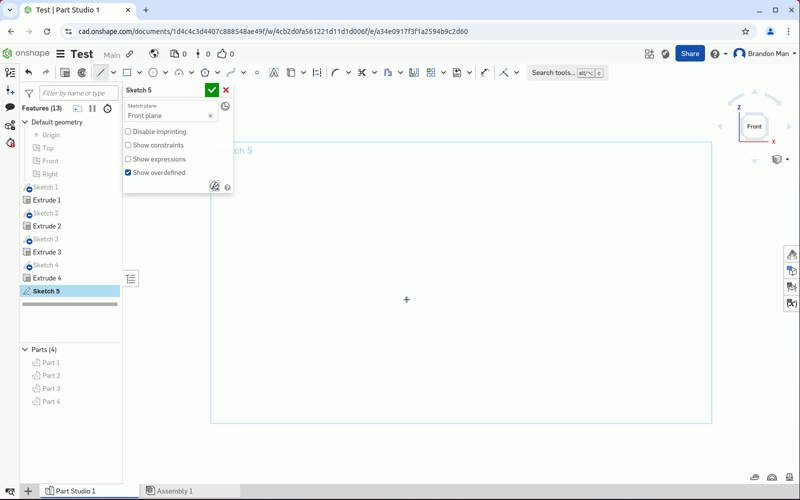
mouse_move(471, 299)
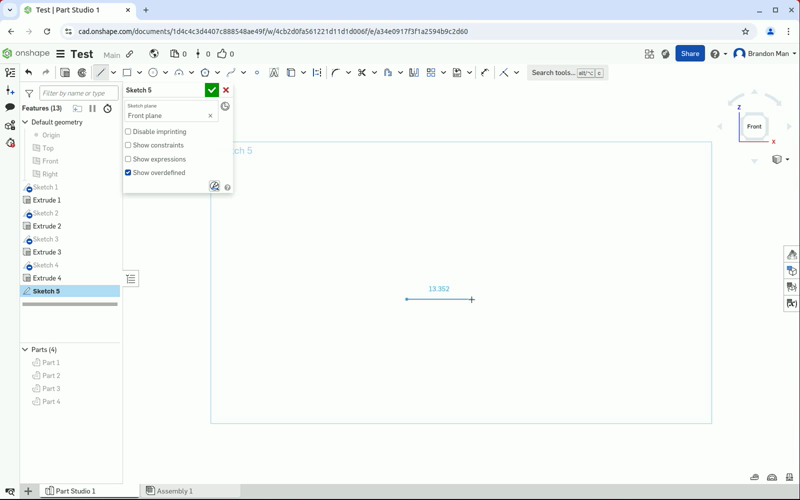
click(471, 299)
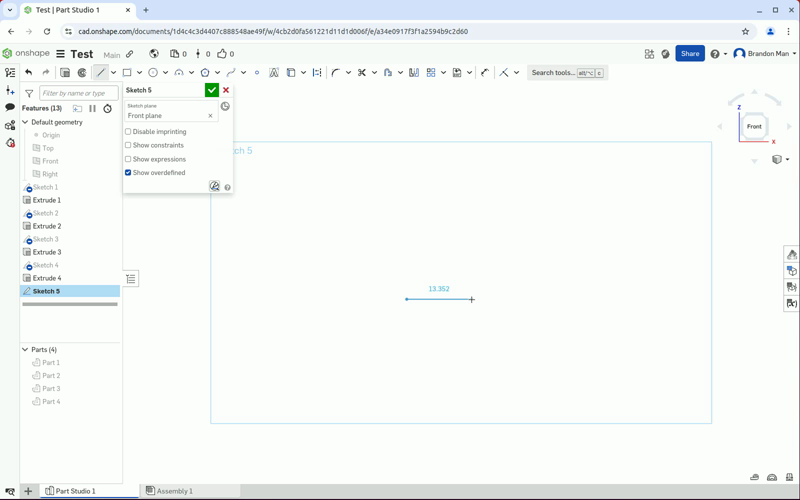
key_up(shift)
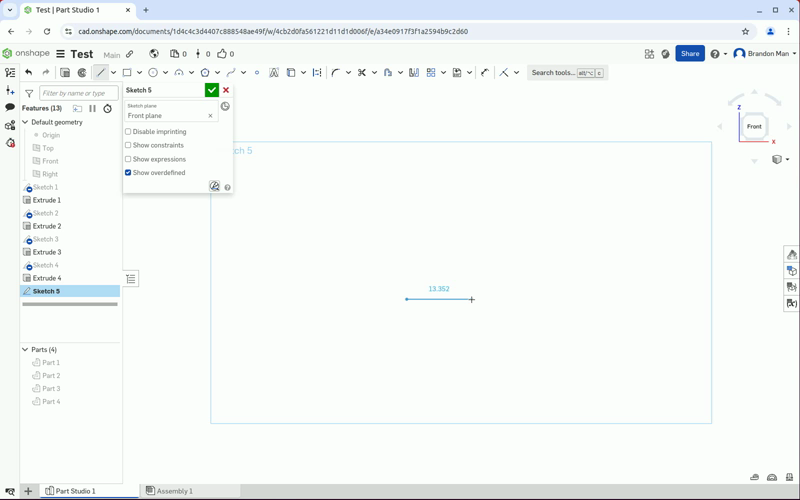
key_down(shift)
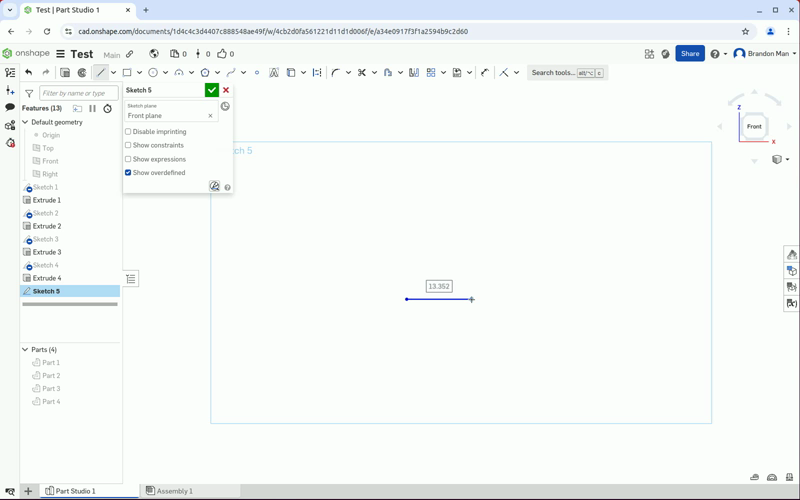
mouse_move(501, 299)
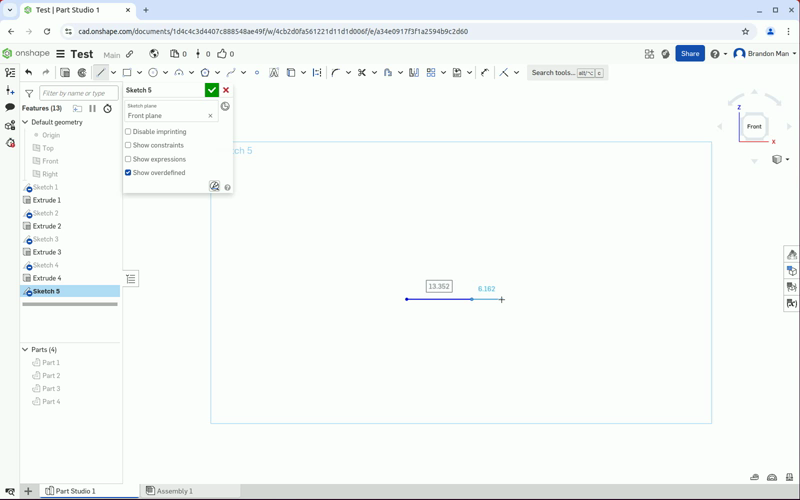
mouse_move(471, 282)
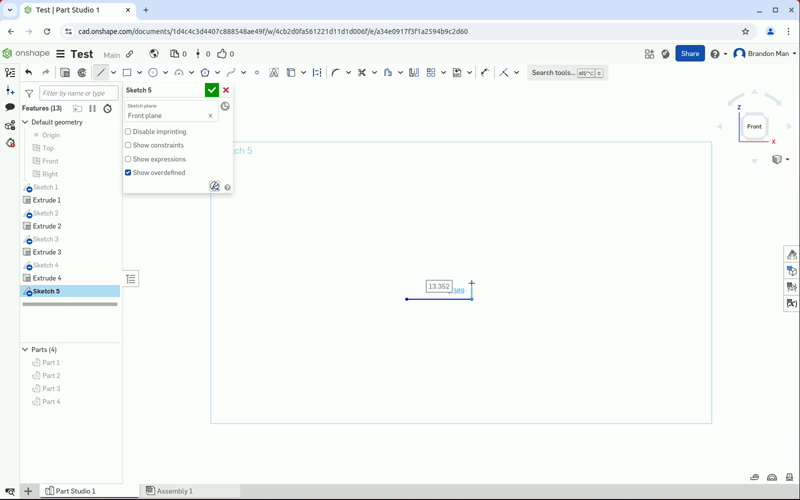
click(471, 282)
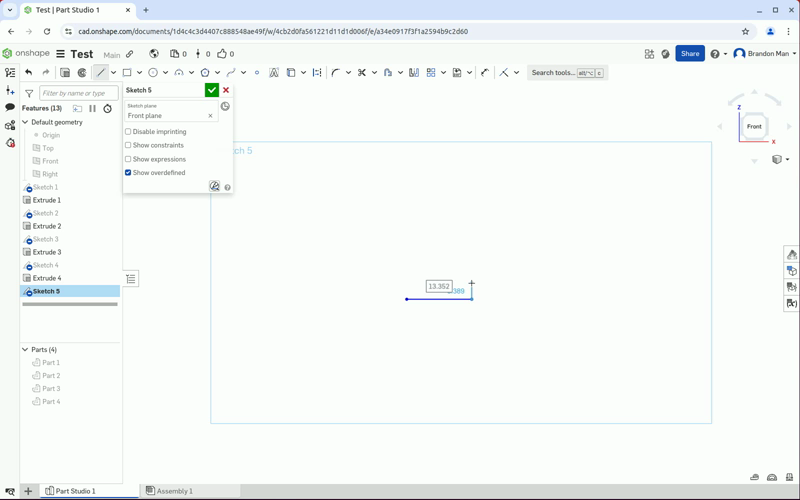
key_up(shift)
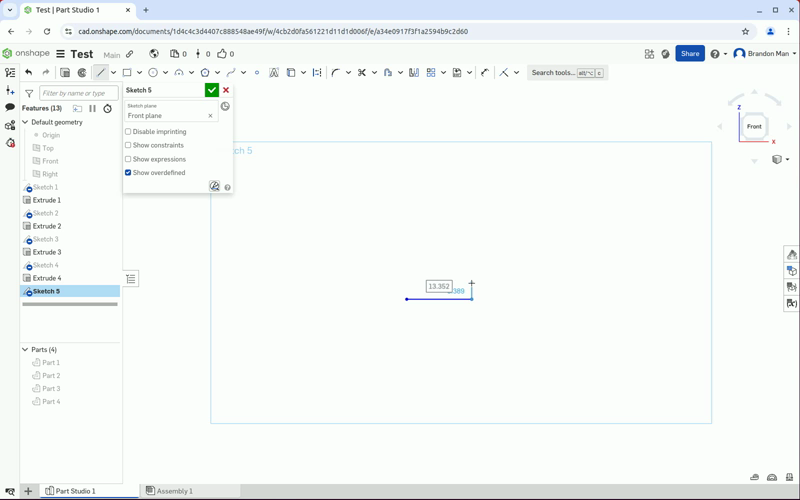
key_down(shift)
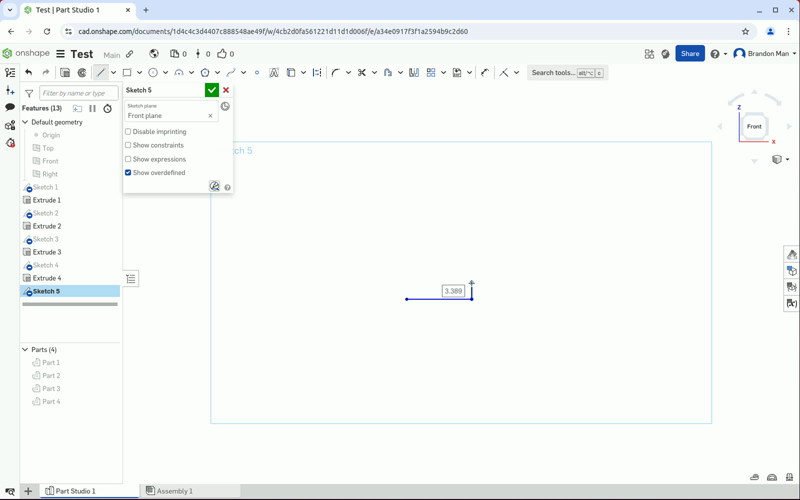
mouse_move(501, 282)
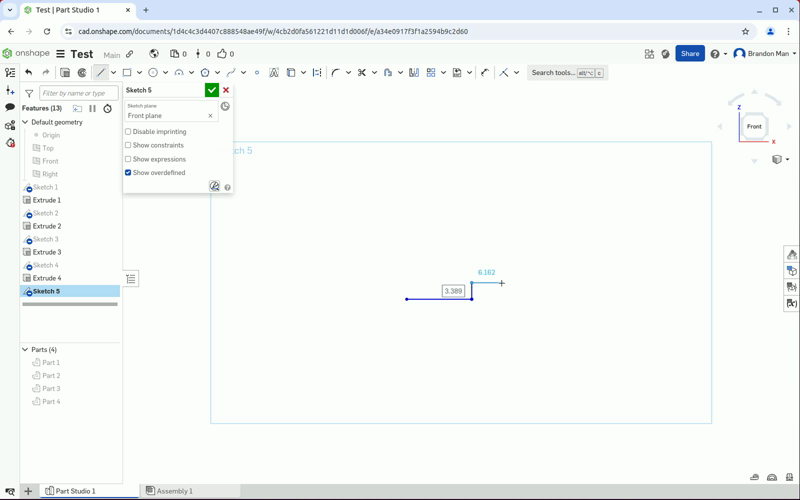
mouse_move(451, 282)
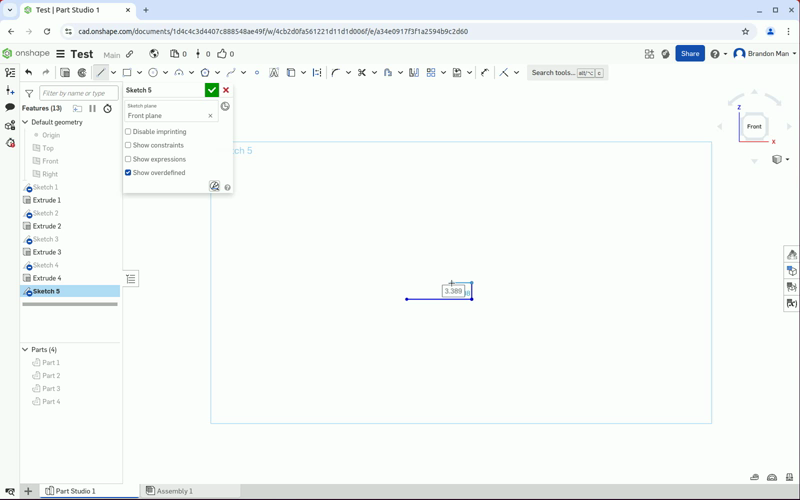
click(451, 282)
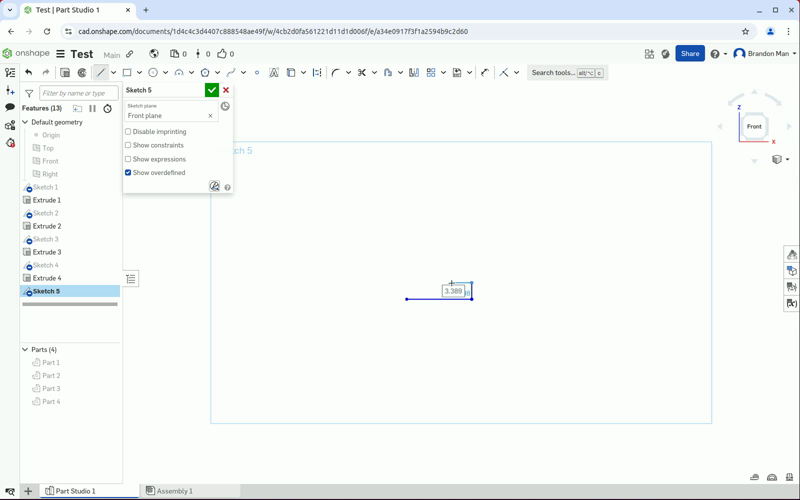
key_up(shift)
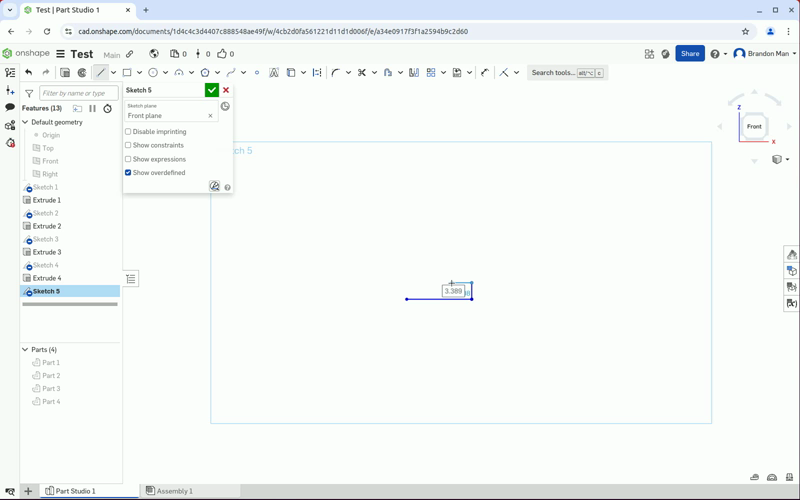
key_down(shift)
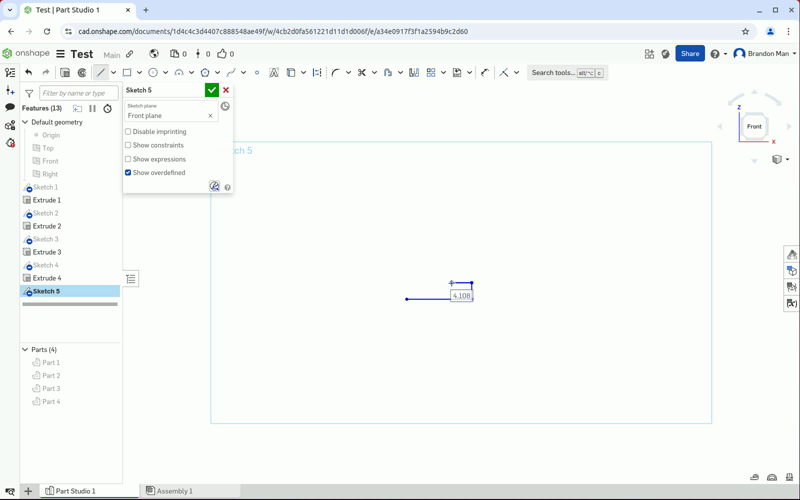
mouse_move(481, 282)
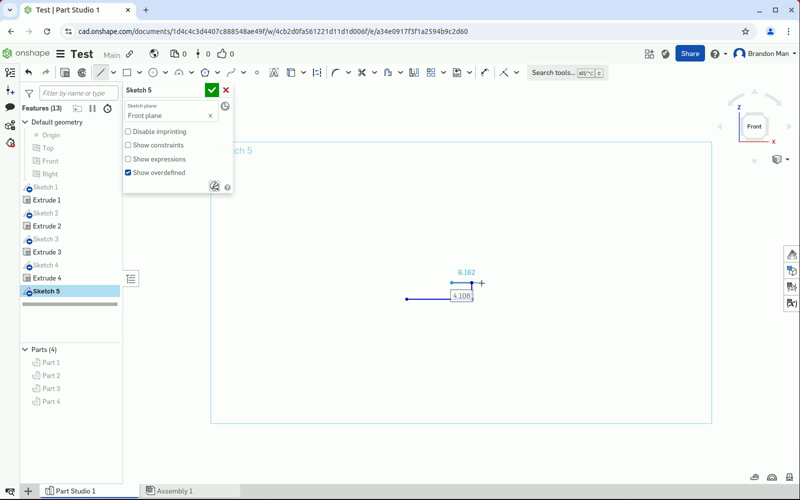
mouse_move(451, 291)
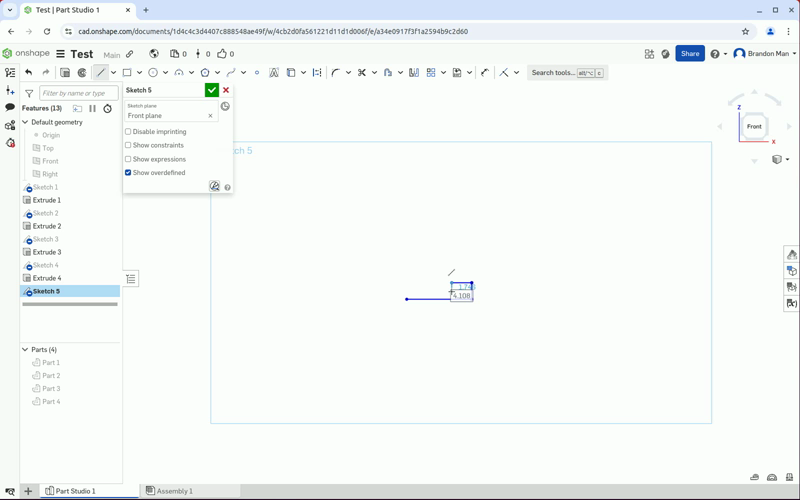
click(451, 291)
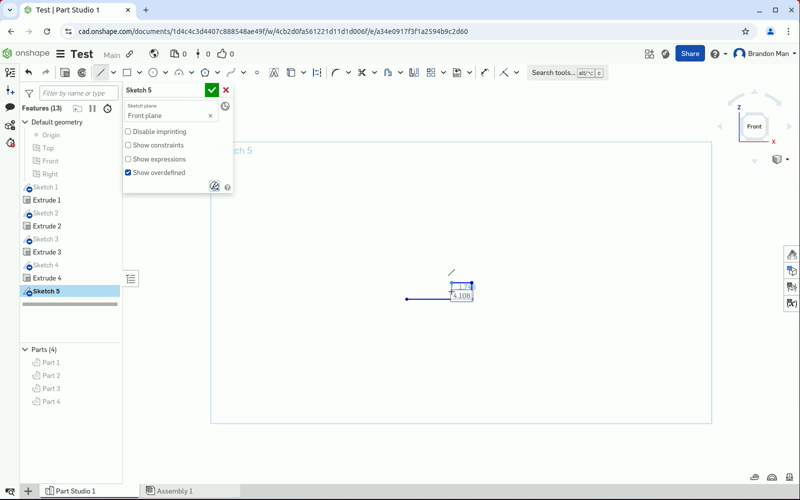
key_up(shift)
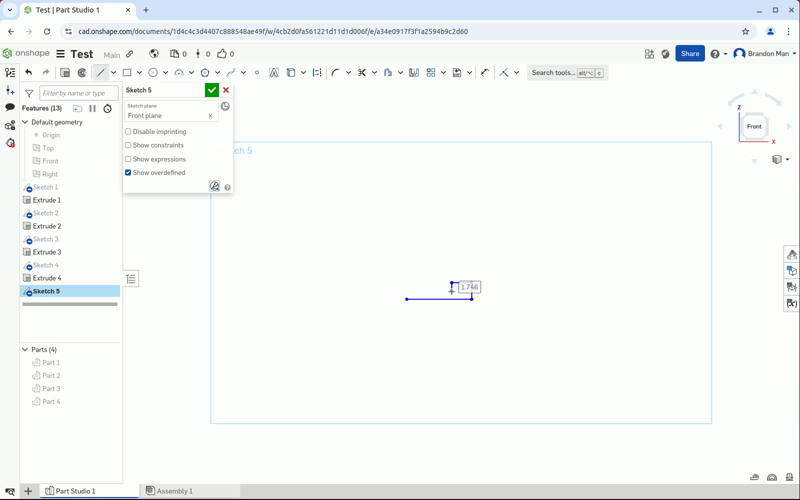
key_down(shift)
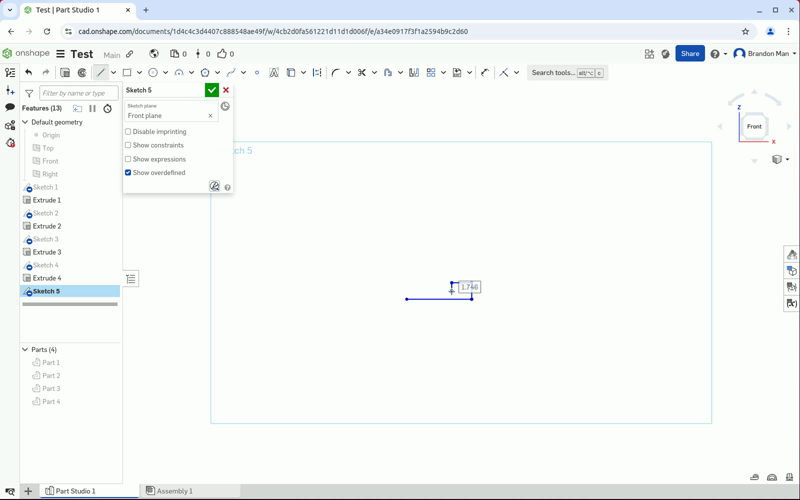
mouse_move(481, 291)
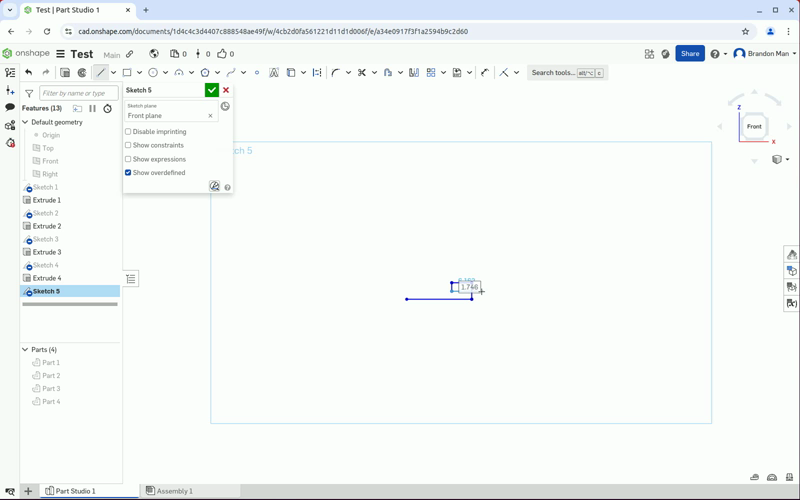
mouse_move(445, 291)
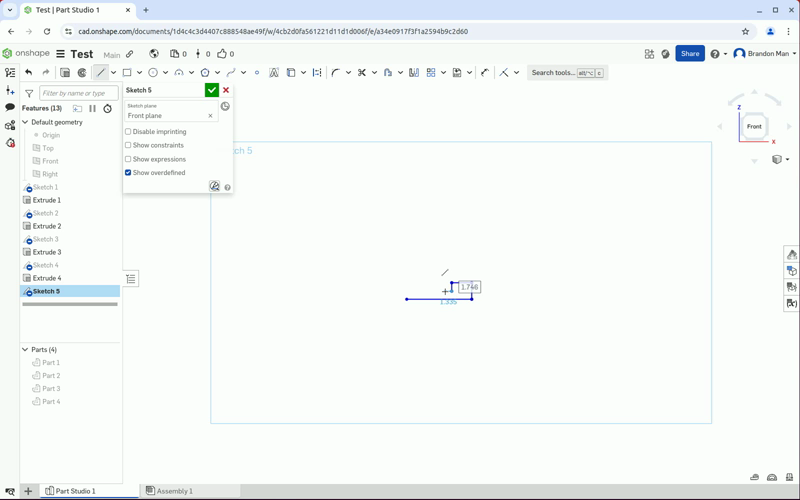
scroll(6)
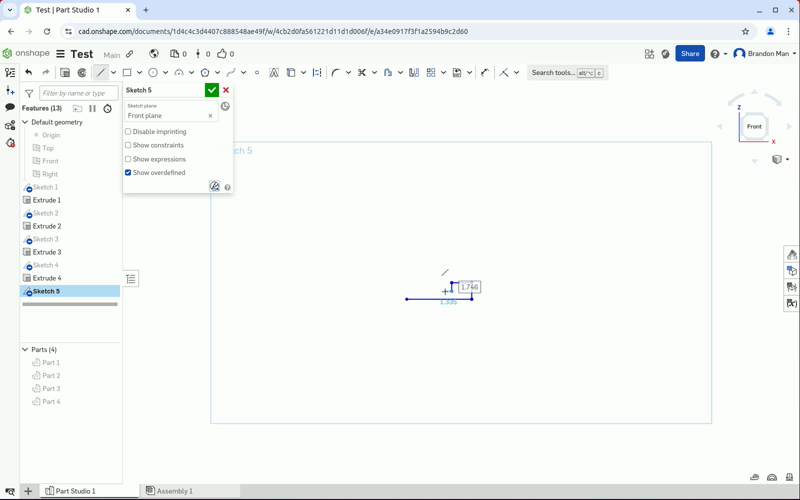
scroll(6)
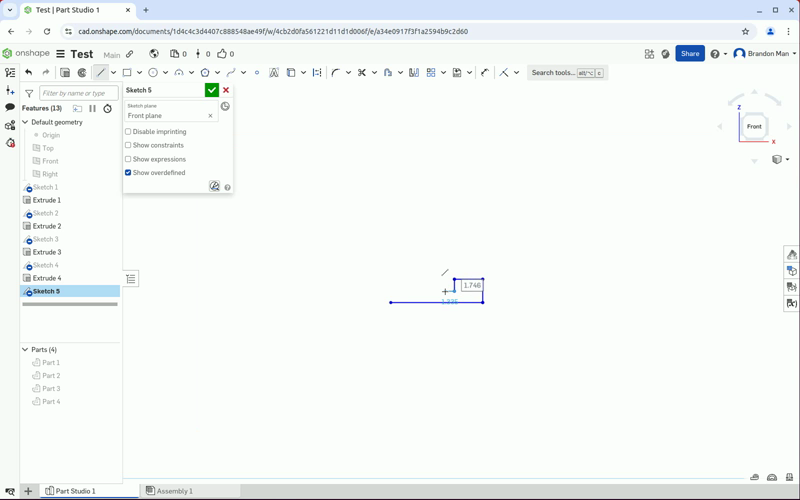
scroll(6)
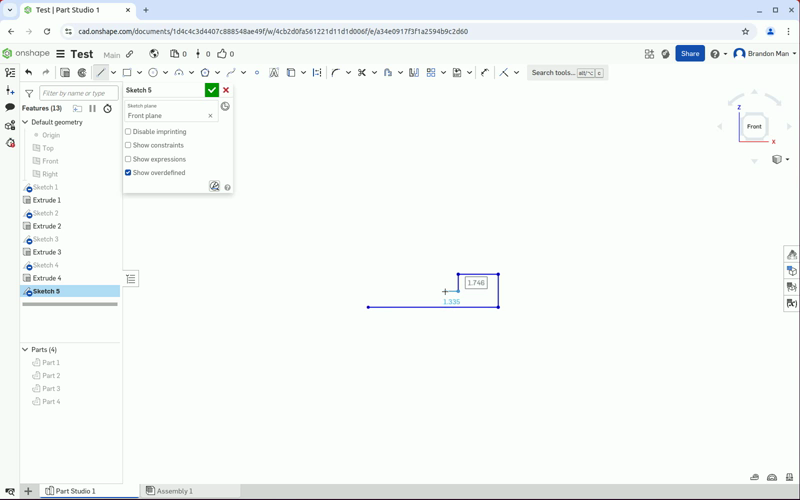
scroll(6)
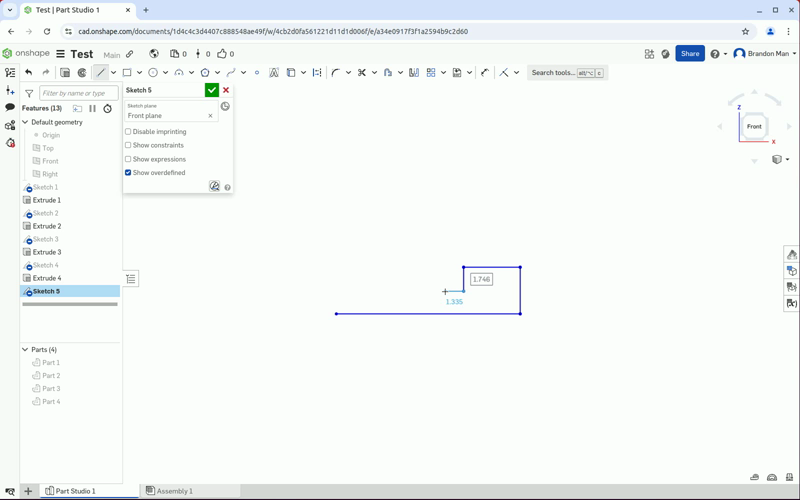
scroll(6)
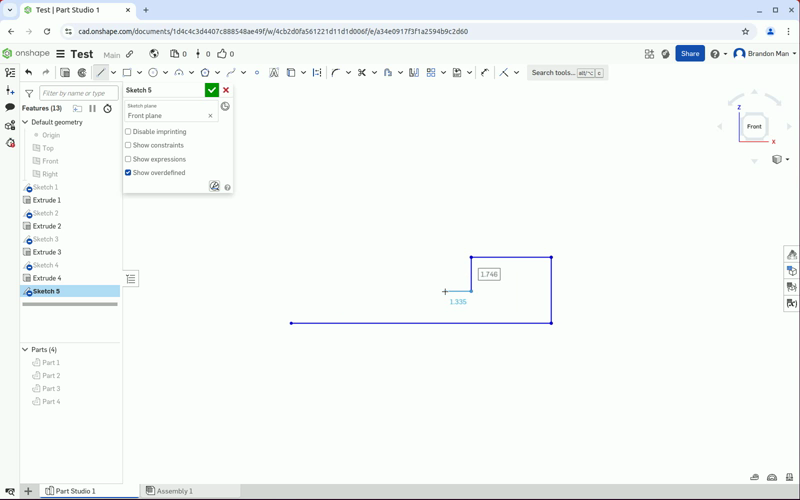
scroll(6)
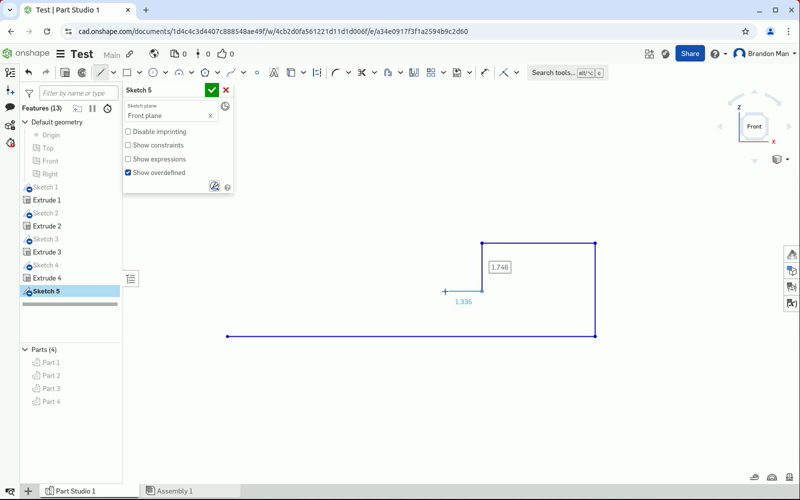
scroll(6)
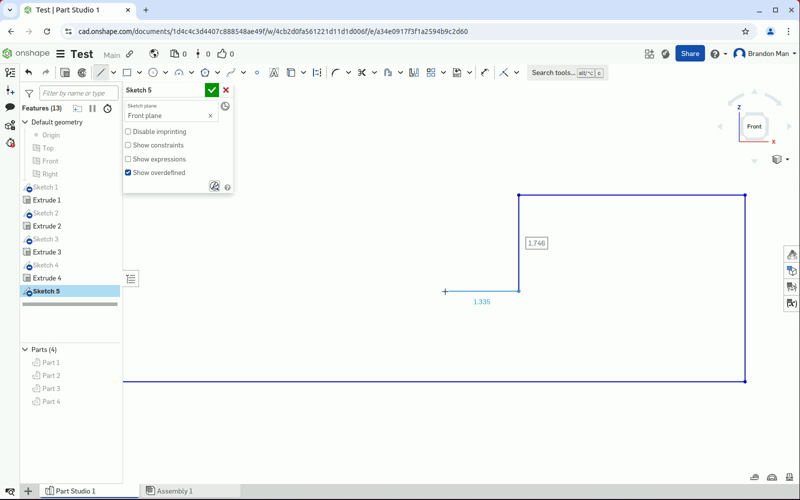
click(445, 291)
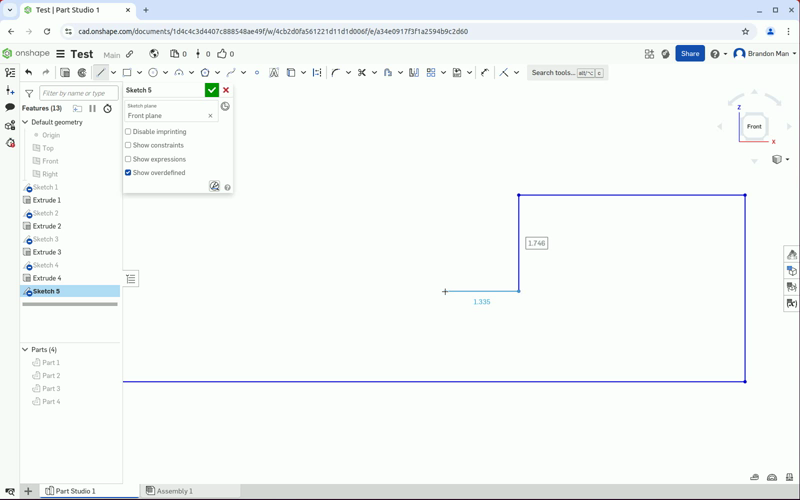
scroll(-6)
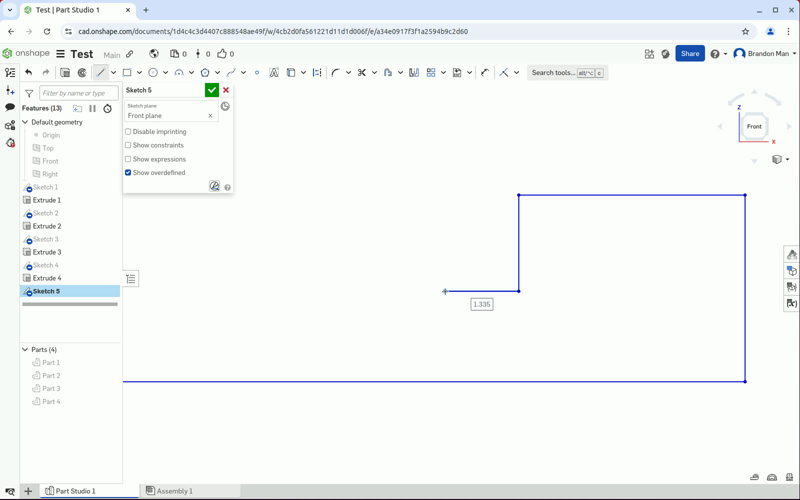
scroll(-6)
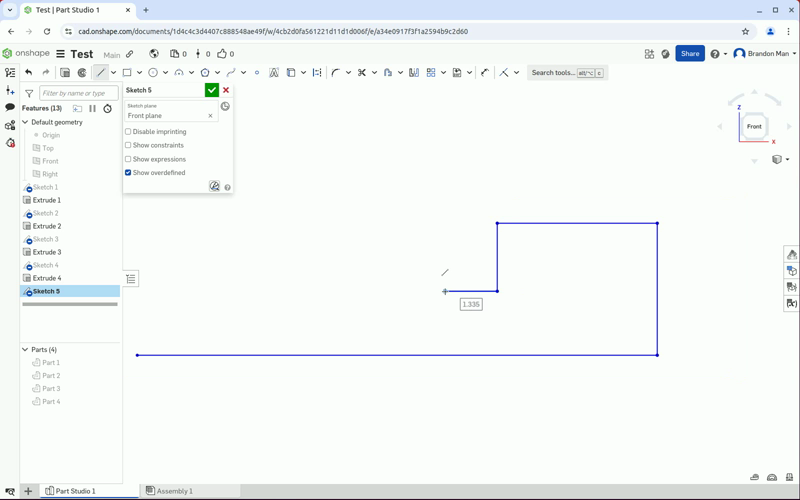
scroll(-6)
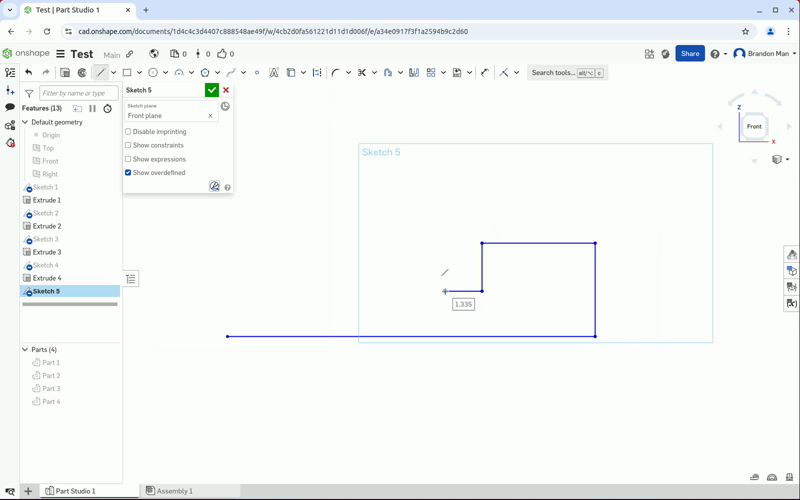
scroll(-6)
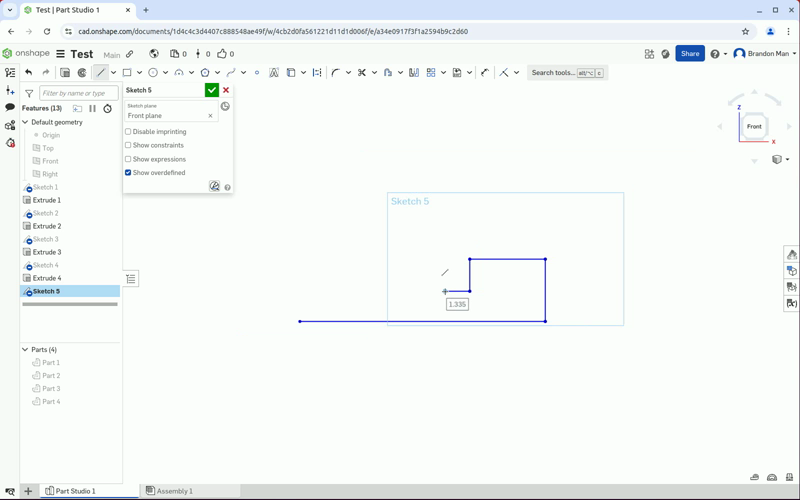
scroll(-6)
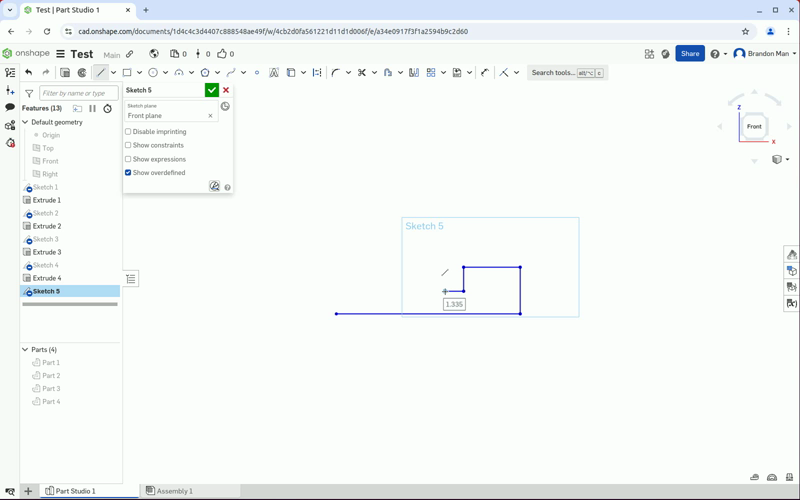
scroll(-6)
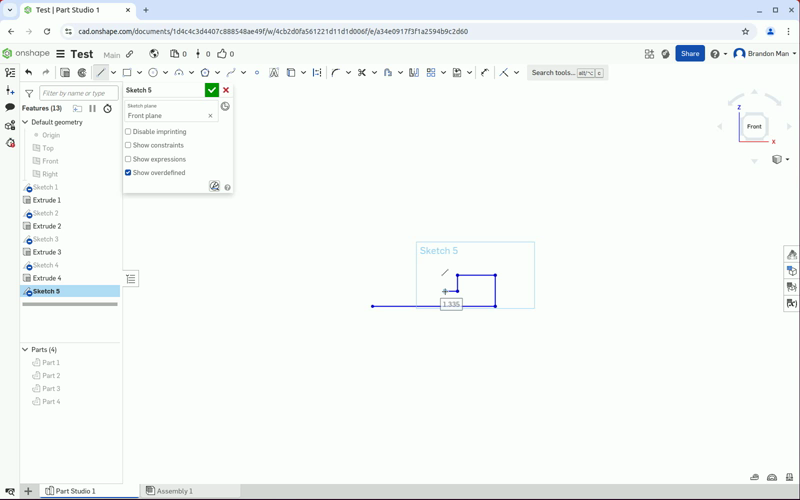
scroll(-6)
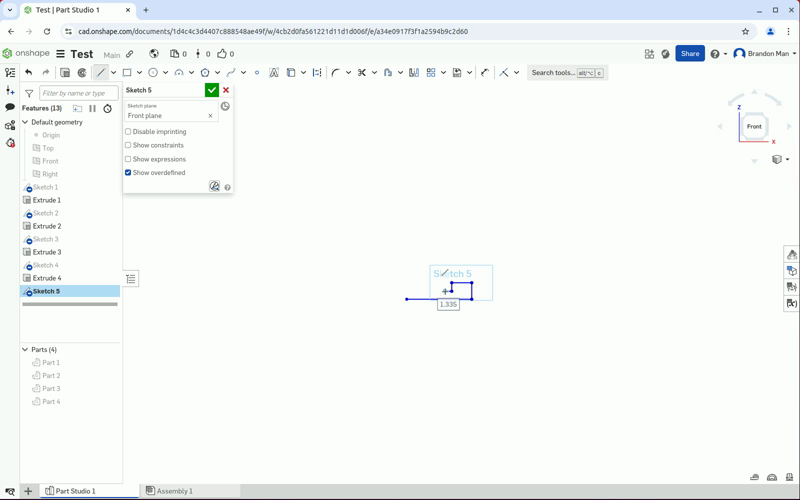
key_up(shift)
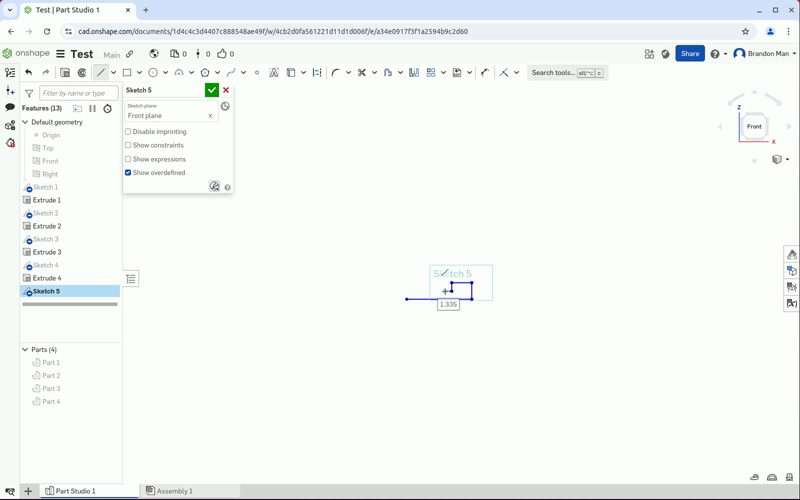
key_down(shift)
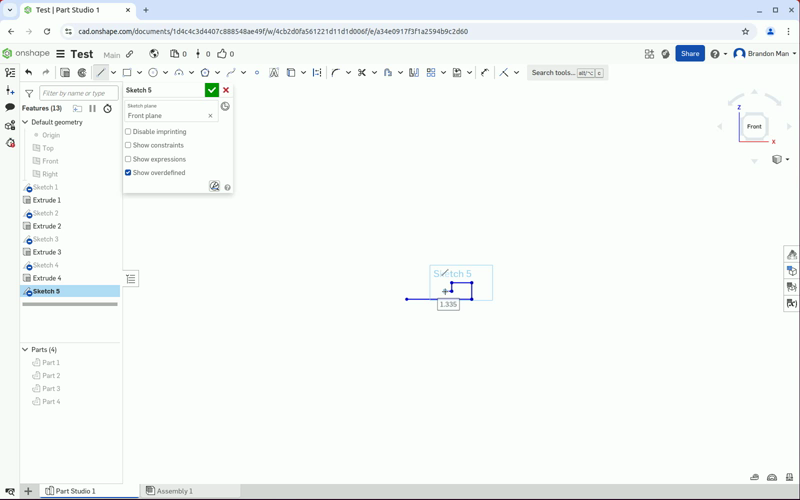
mouse_move(475, 291)
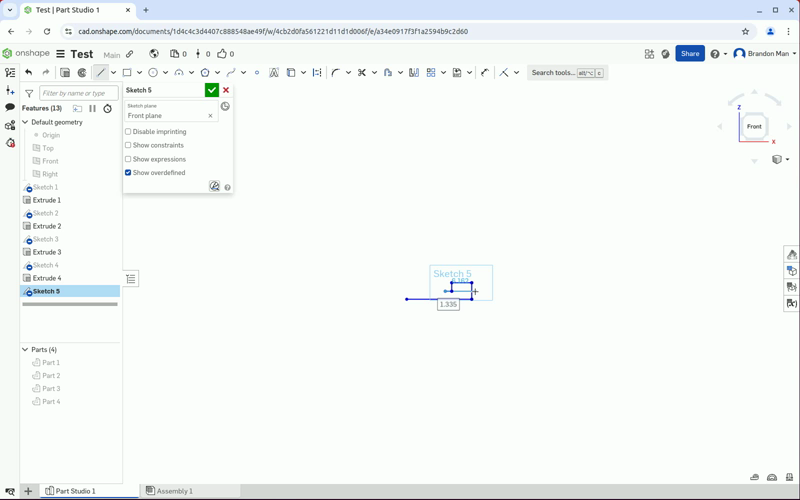
mouse_move(433, 291)
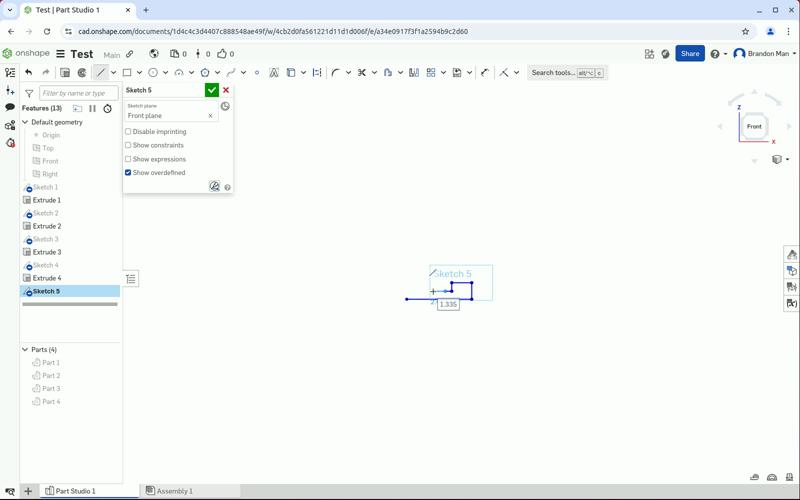
click(433, 291)
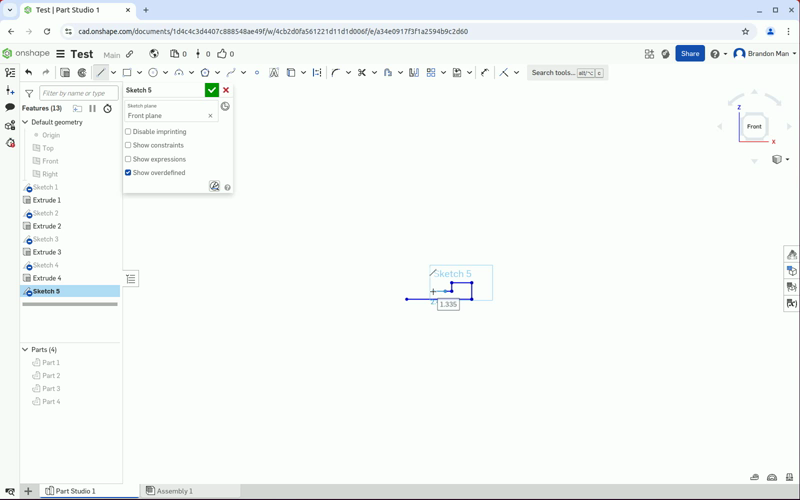
key_up(shift)
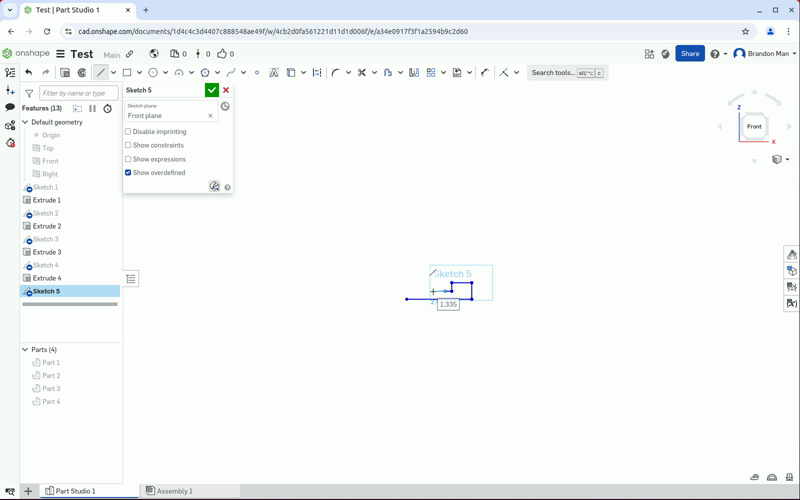
key_down(shift)
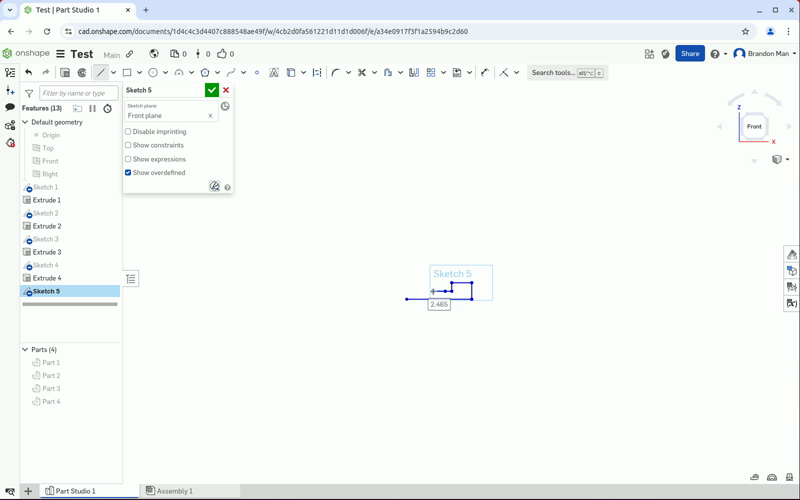
mouse_move(463, 291)
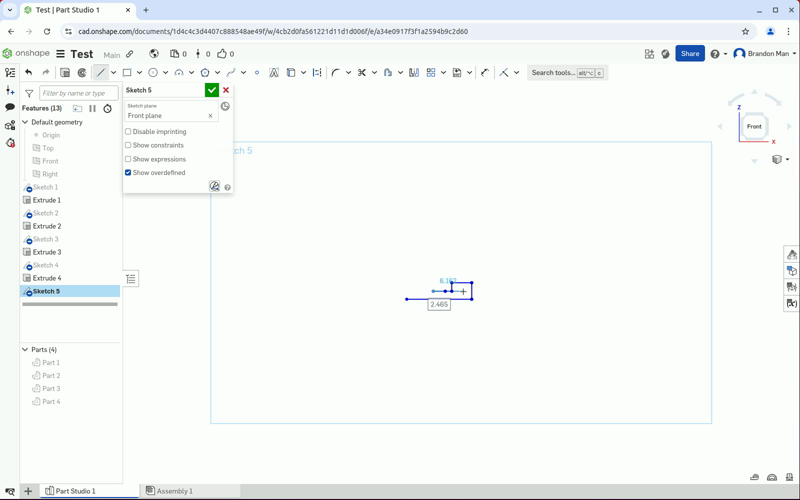
mouse_move(427, 291)
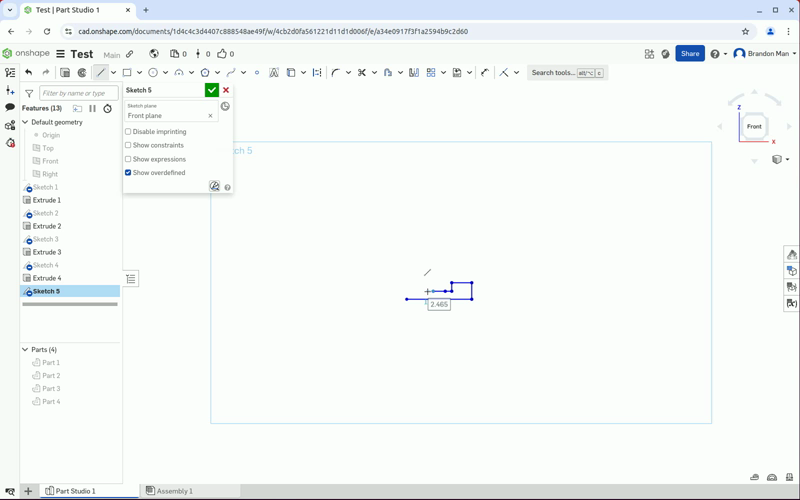
scroll(6)
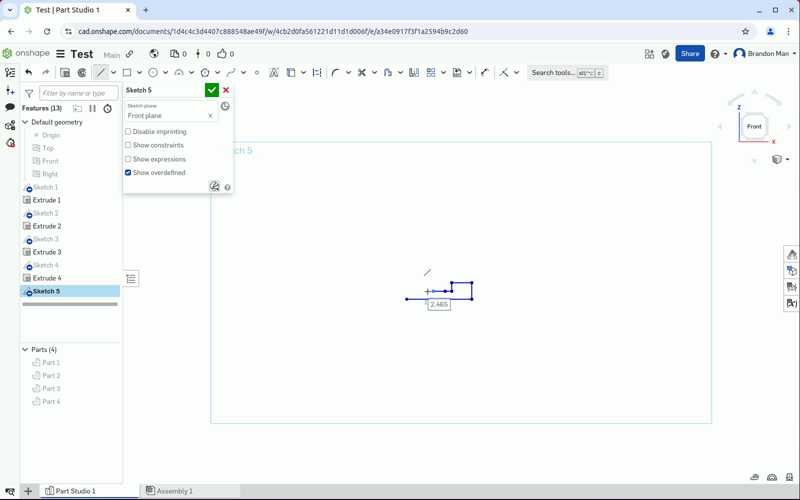
scroll(6)
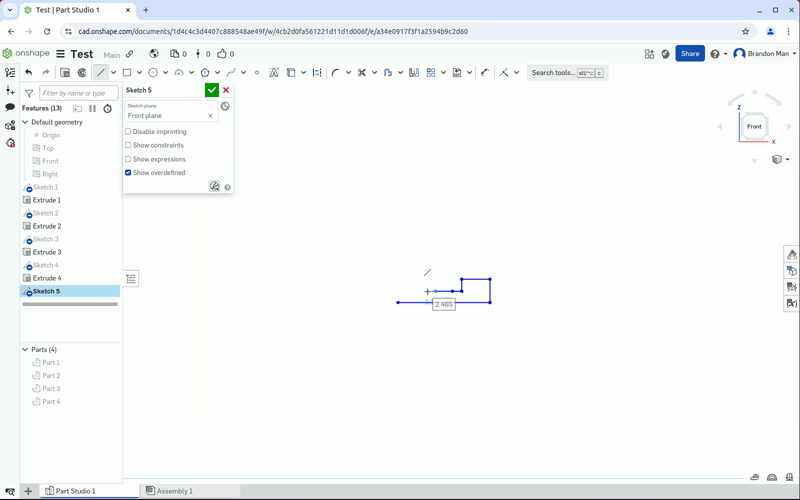
scroll(6)
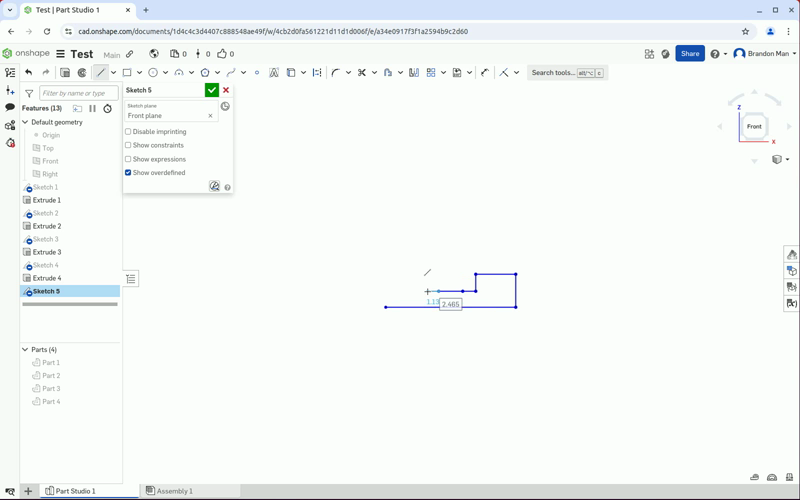
scroll(6)
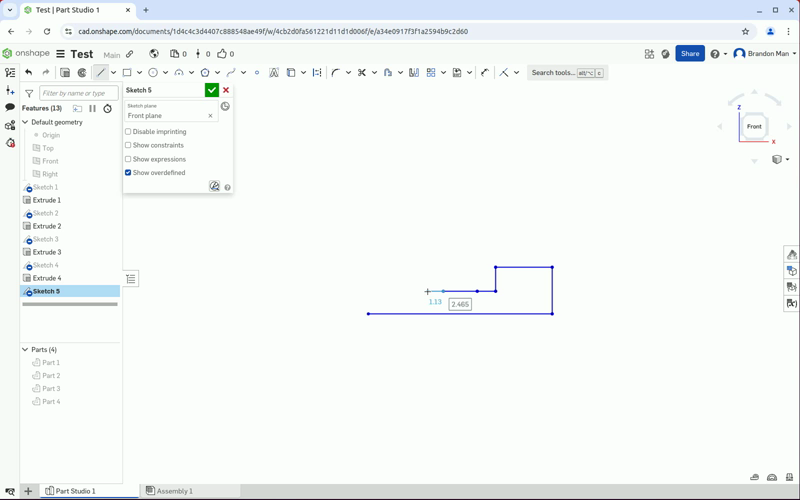
scroll(6)
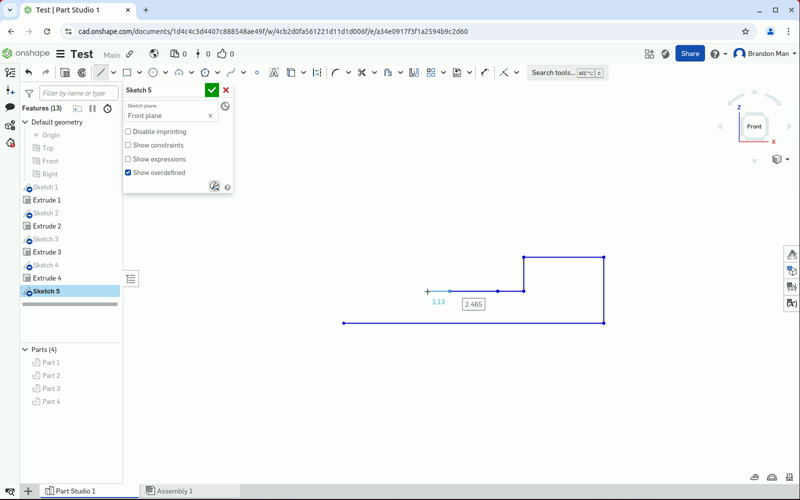
scroll(6)
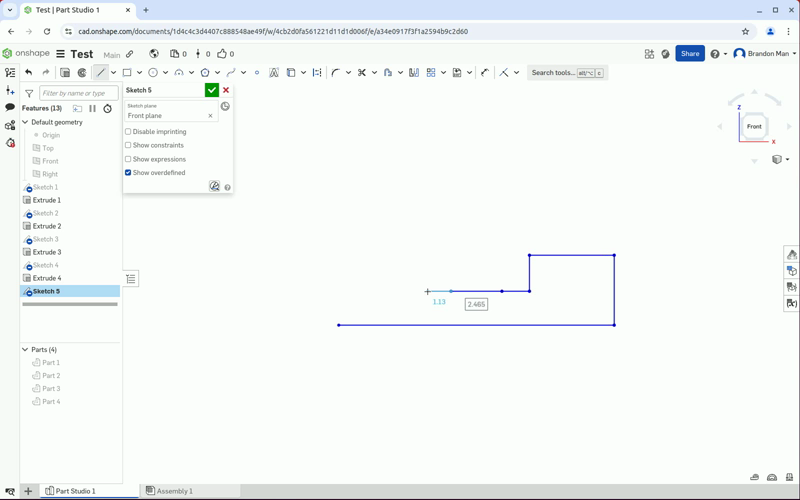
scroll(6)
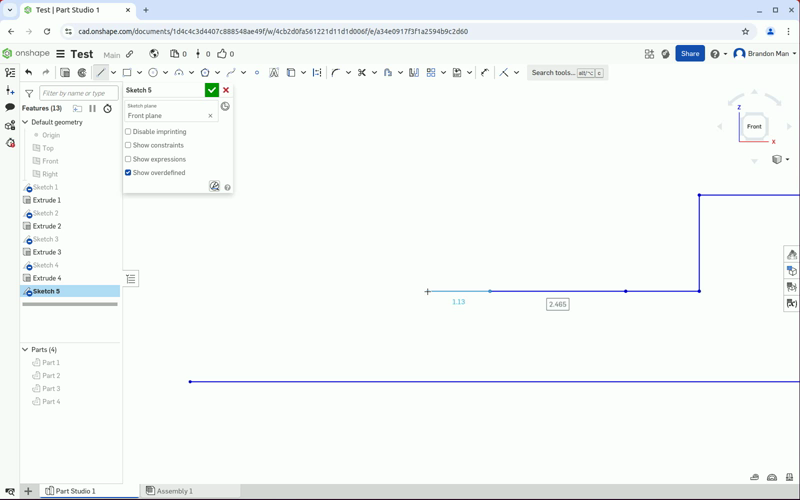
click(427, 291)
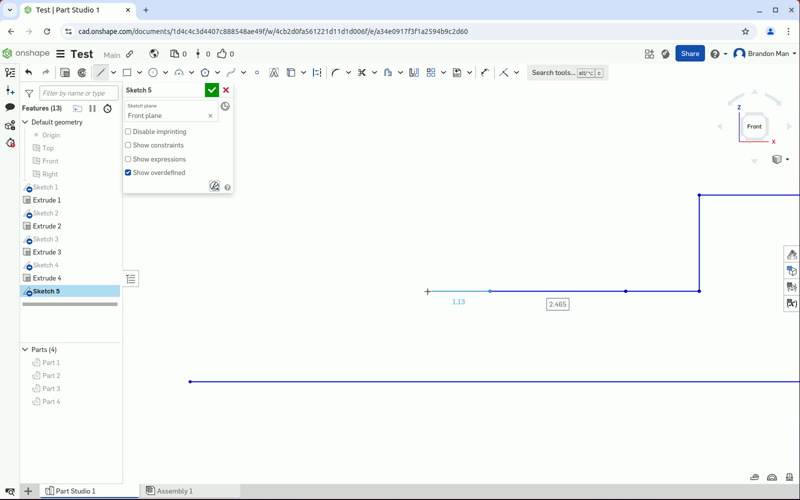
scroll(-6)
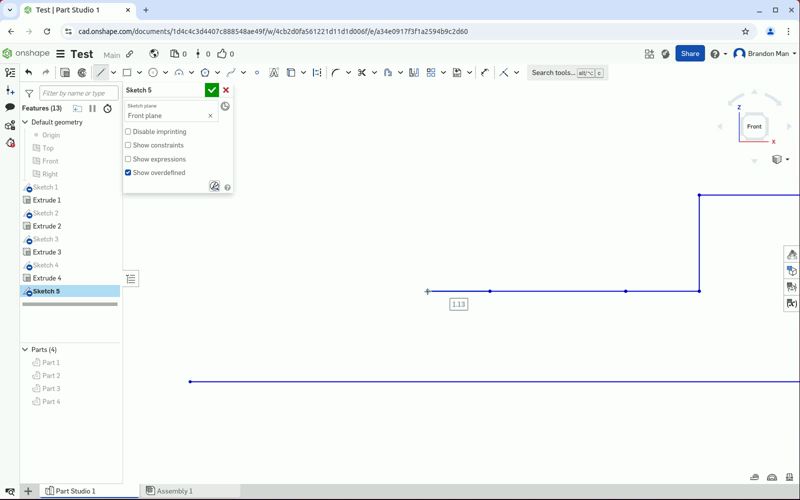
scroll(-6)
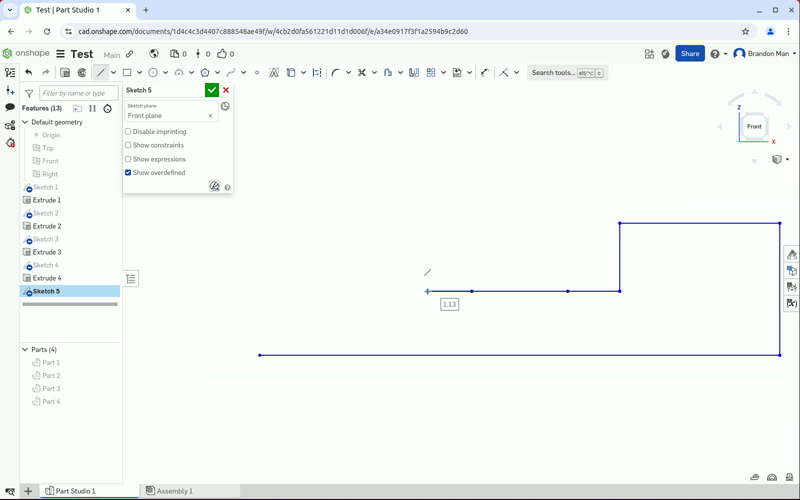
scroll(-6)
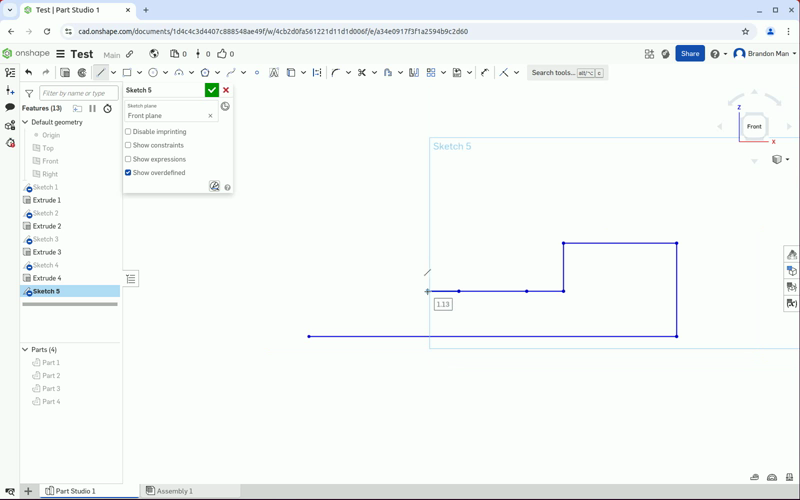
scroll(-6)
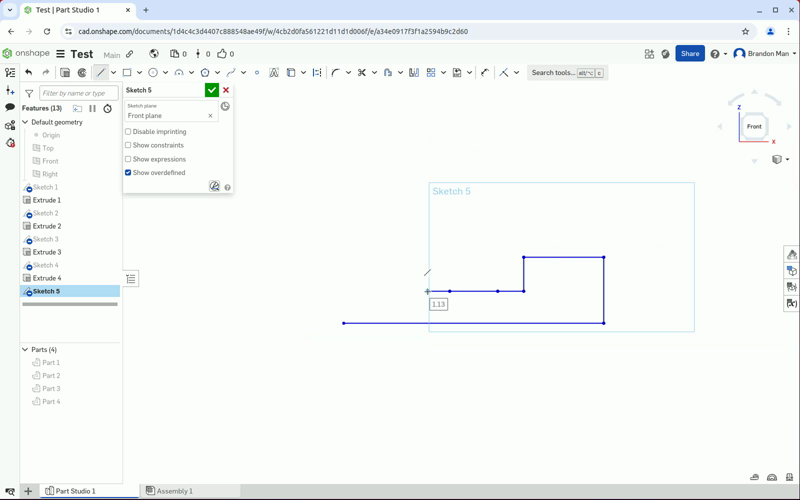
scroll(-6)
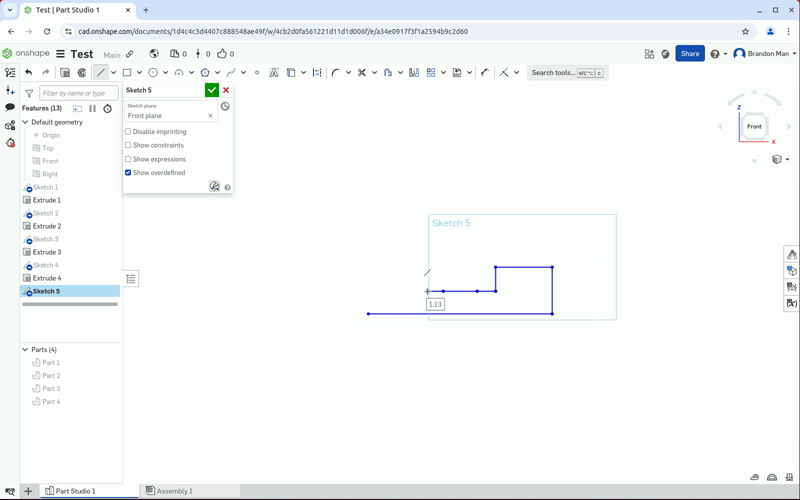
scroll(-6)
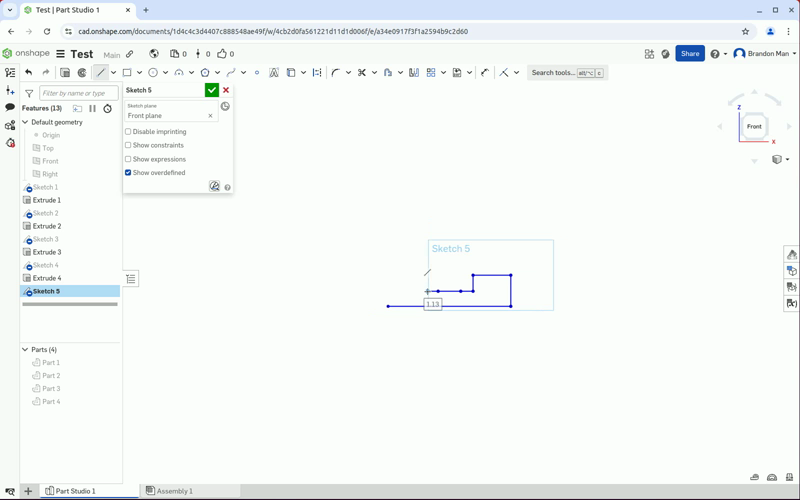
scroll(-6)
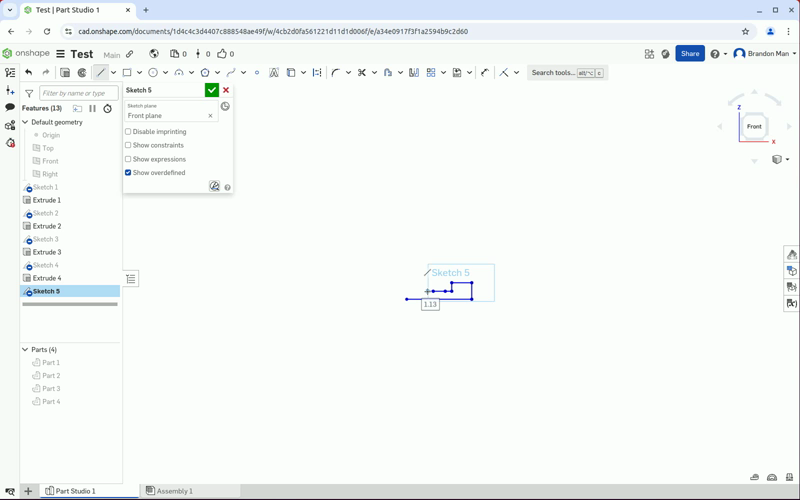
key_up(shift)
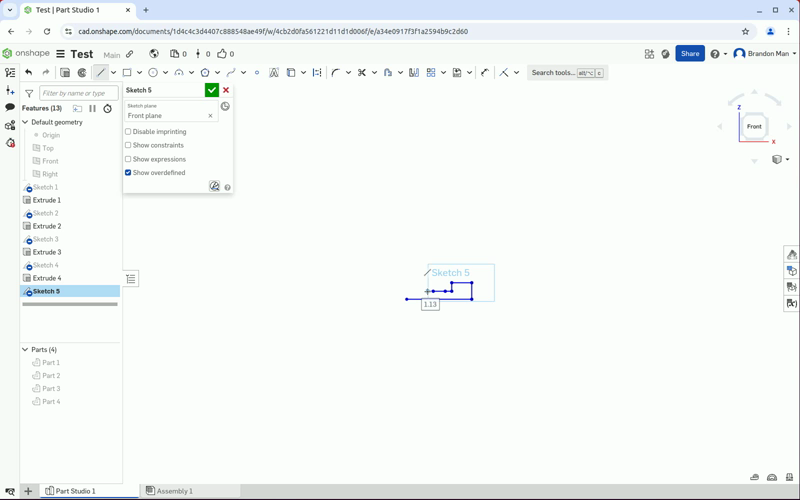
key_down(shift)
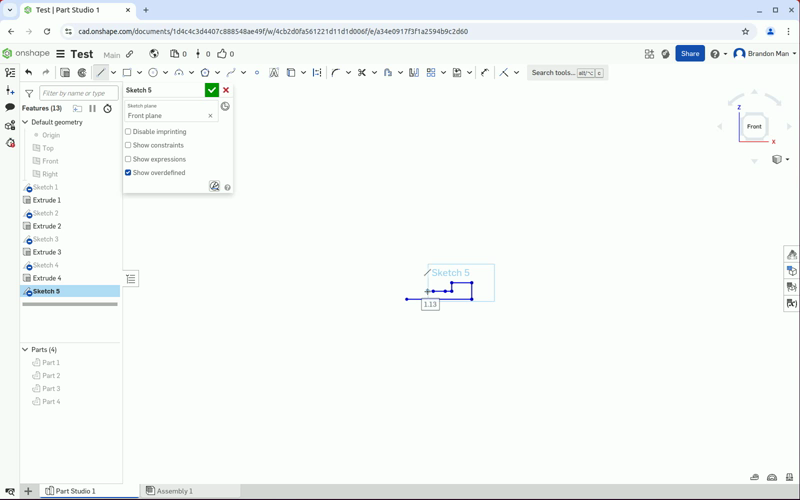
mouse_move(457, 291)
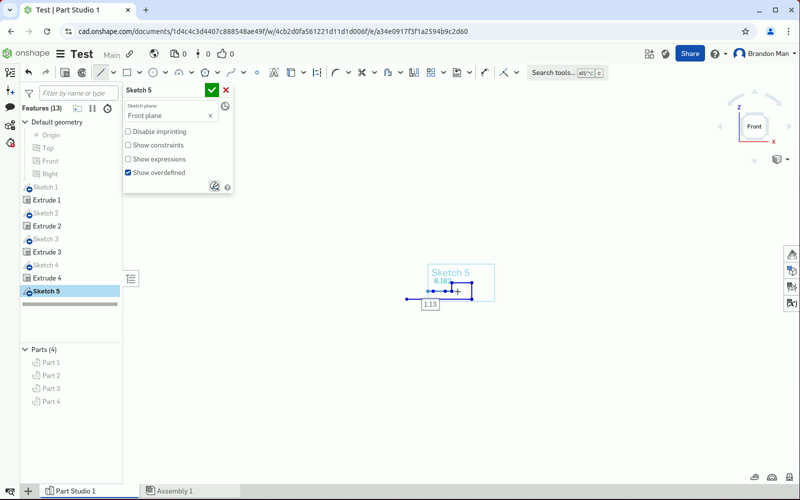
mouse_move(427, 282)
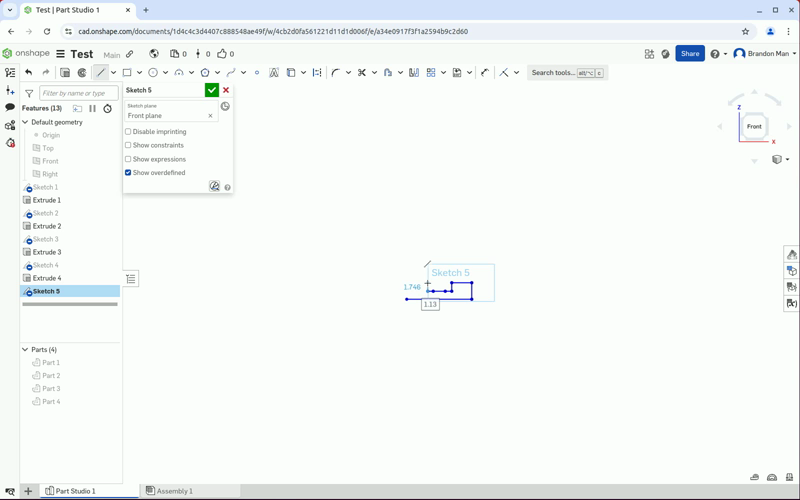
click(427, 282)
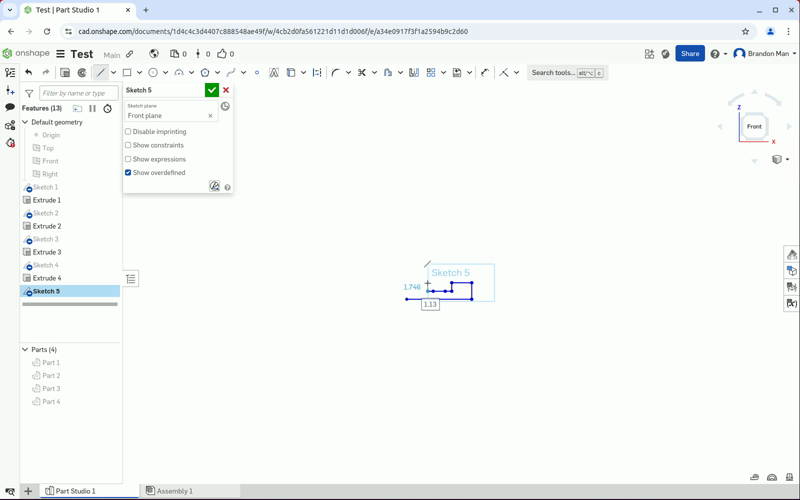
key_up(shift)
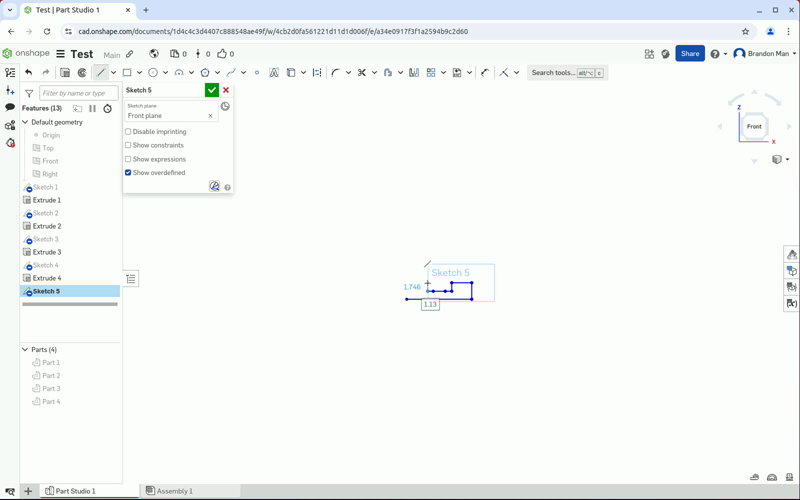
key_down(shift)
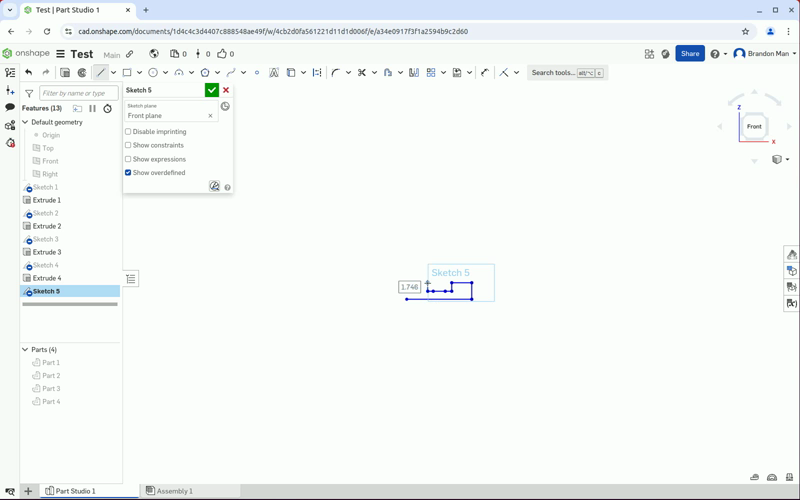
mouse_move(457, 282)
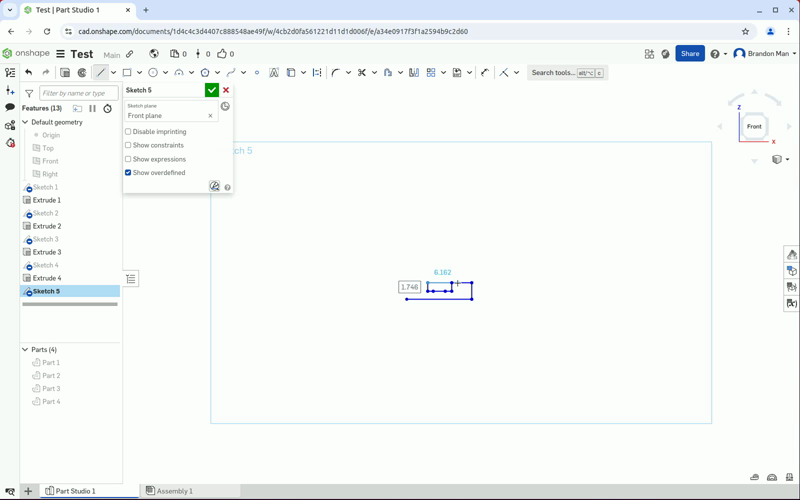
mouse_move(406, 282)
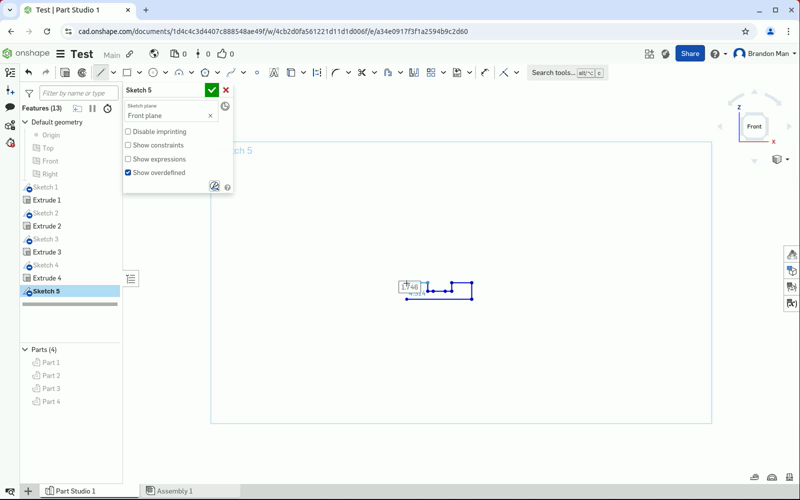
click(406, 282)
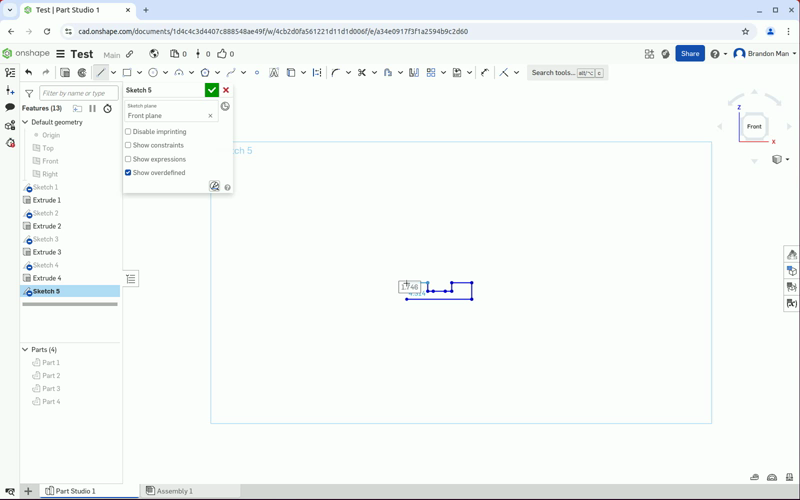
key_up(shift)
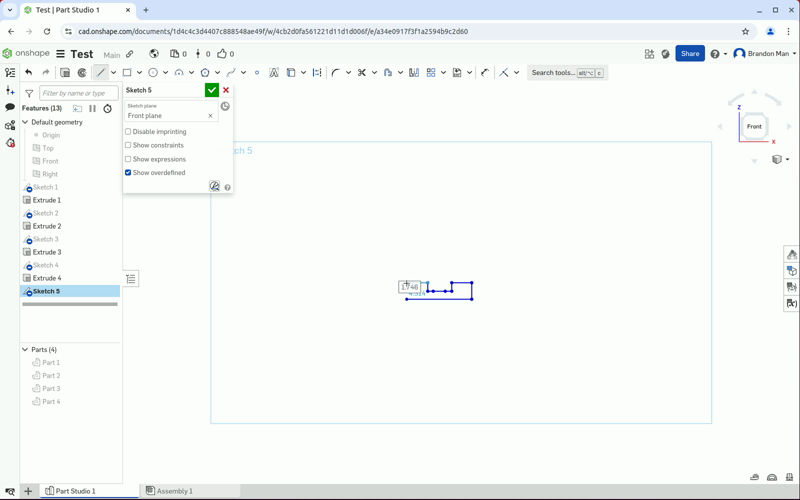
mouse_move(436, 282)
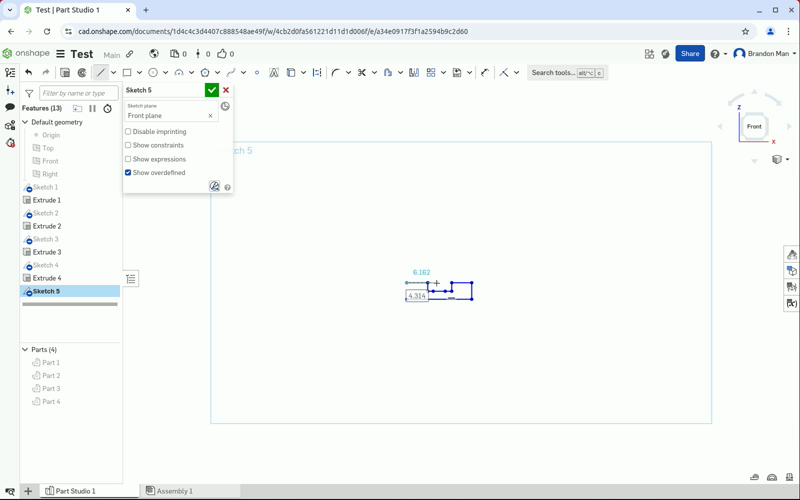
key_down(shift)
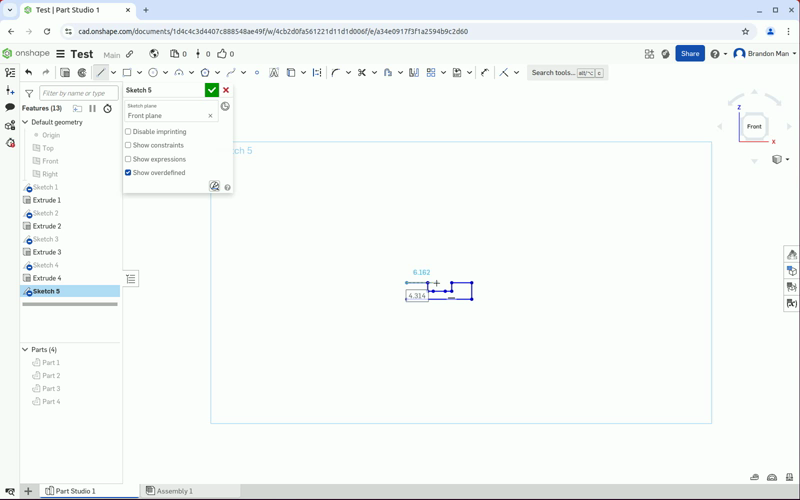
mouse_move(406, 299)
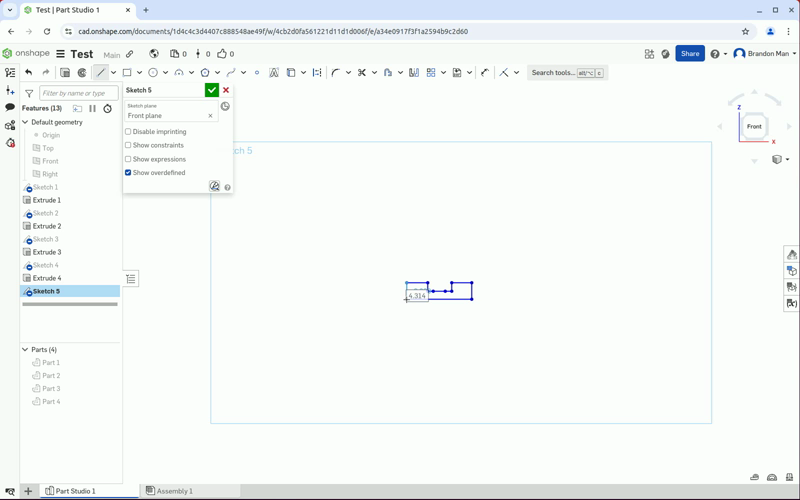
key_up(shift)
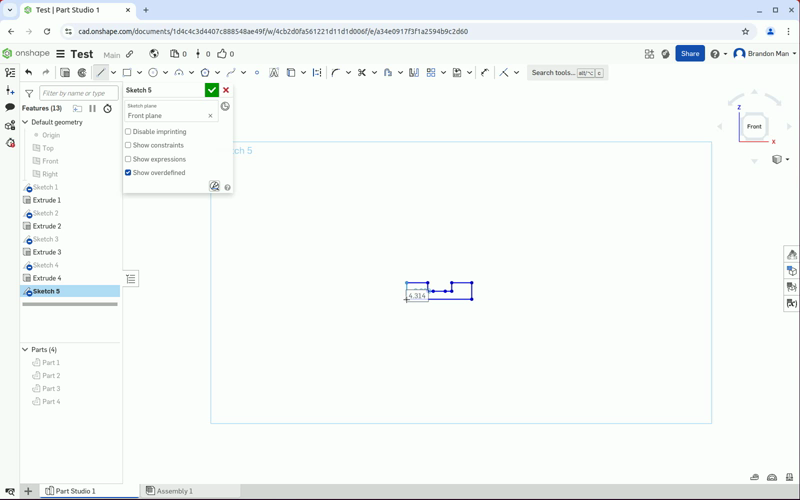
click(406, 299)
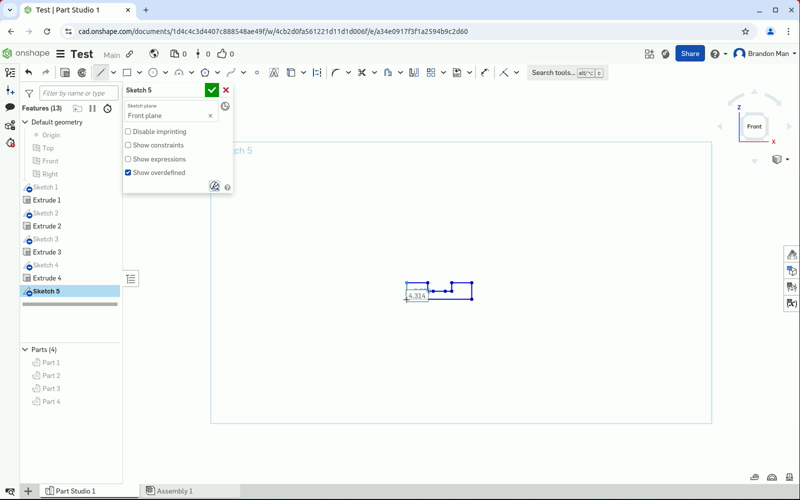
key(esc)
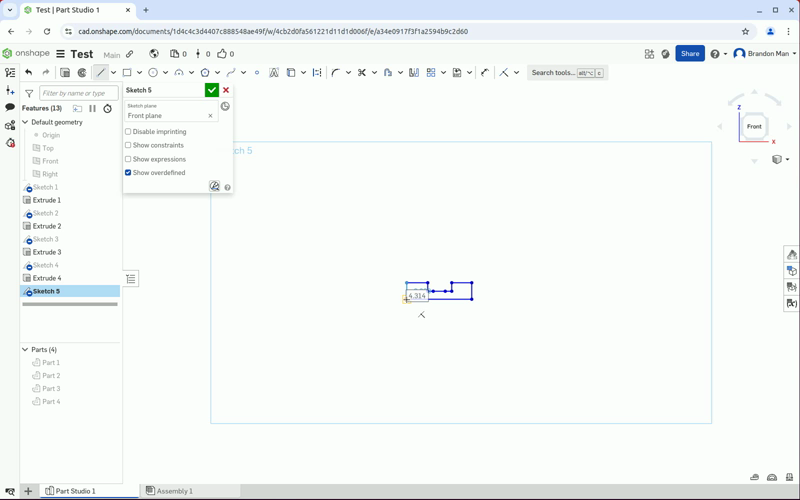
mouse_move(463, 285)
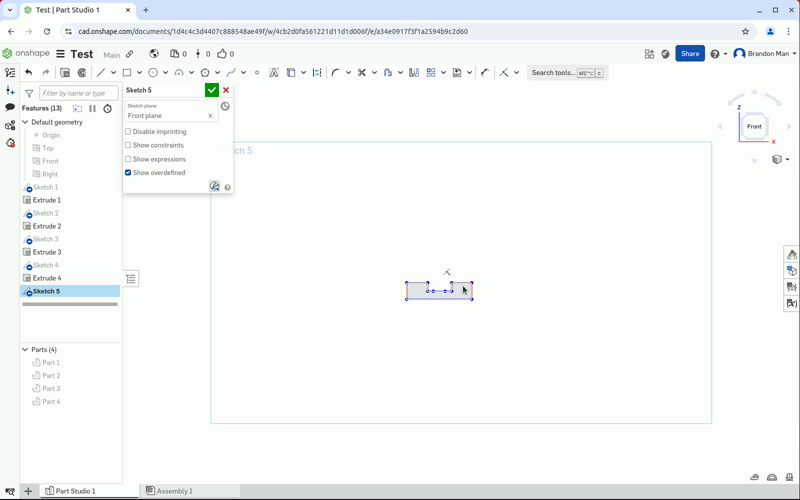
scroll(6)
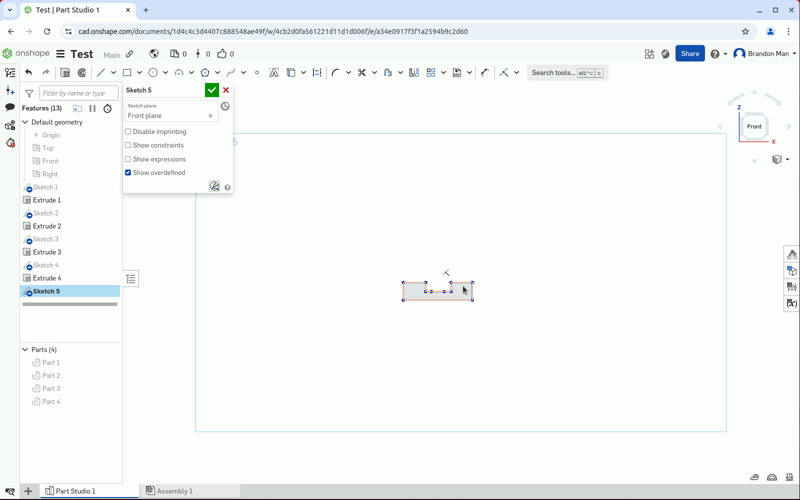
scroll(6)
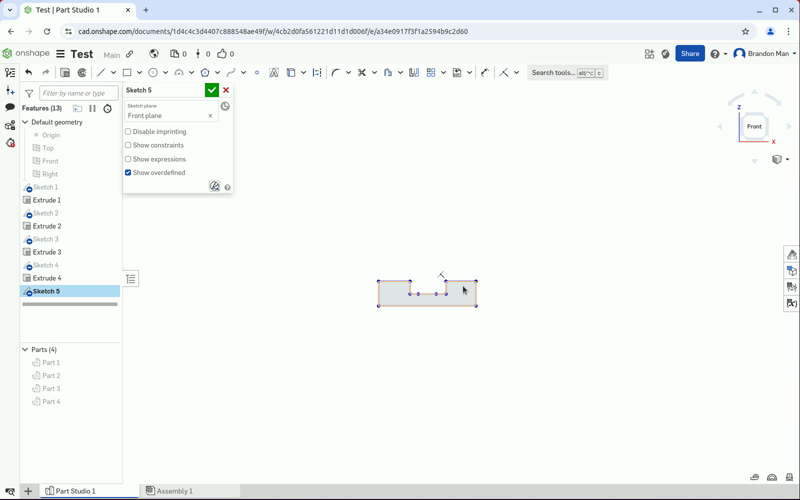
scroll(6)
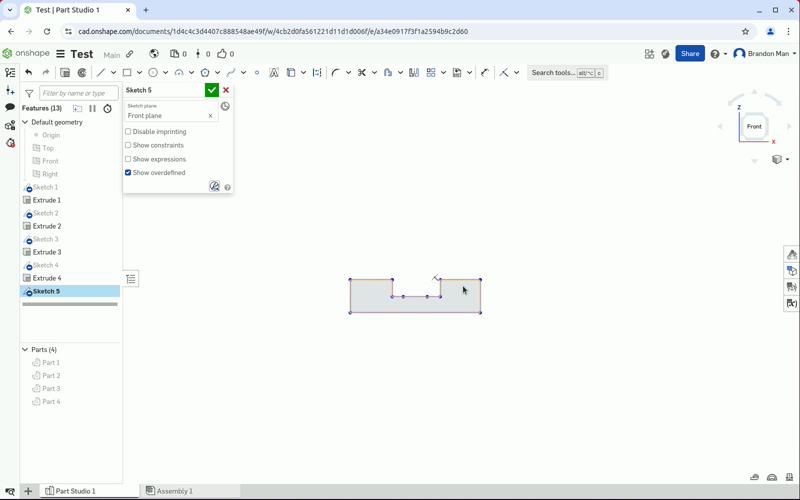
scroll(6)
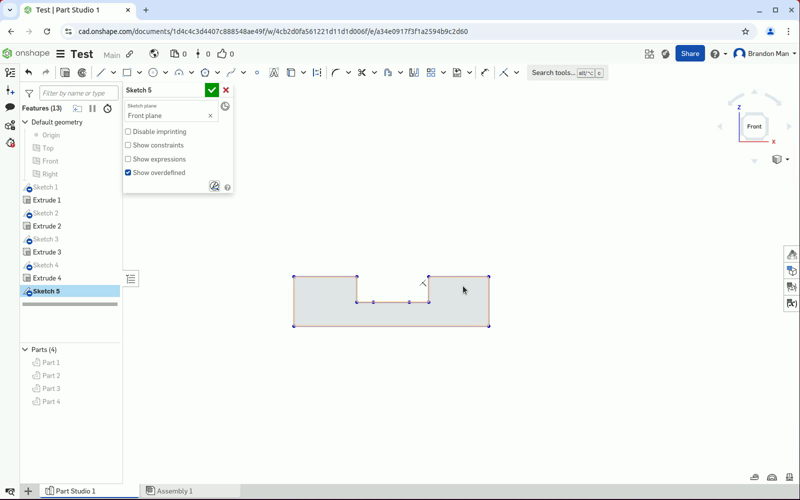
scroll(6)
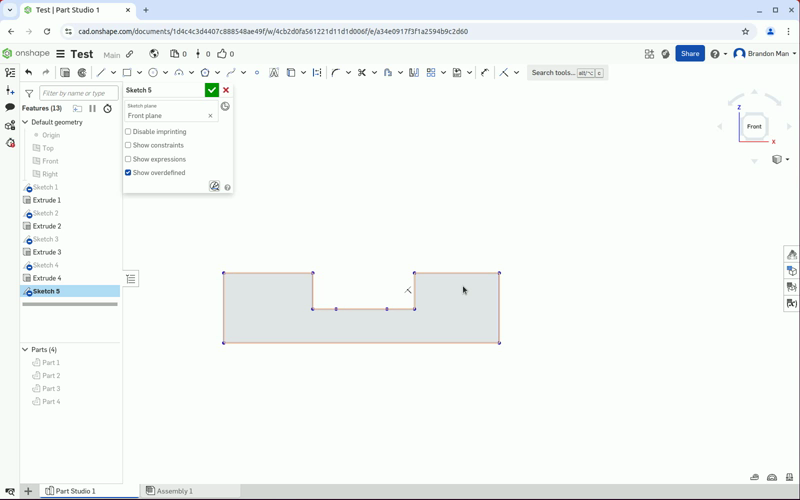
scroll(6)
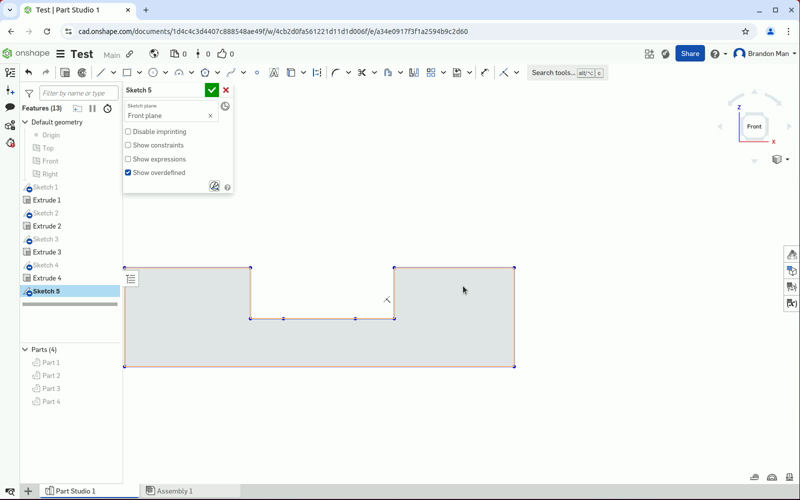
scroll(6)
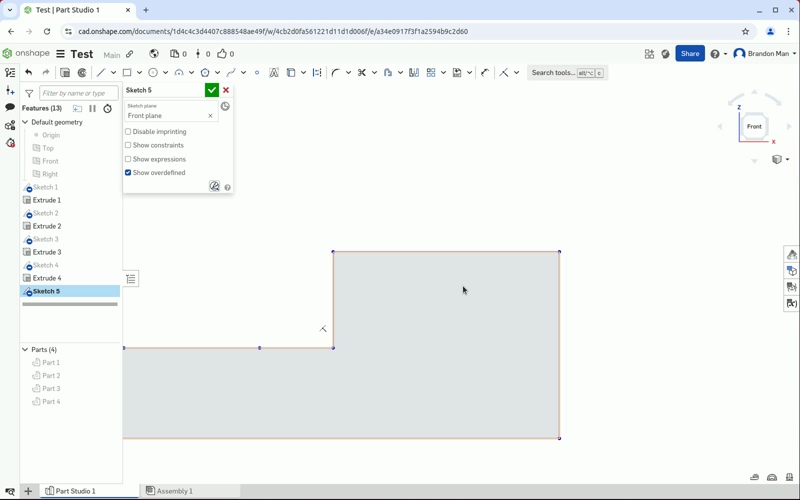
click(463, 285)
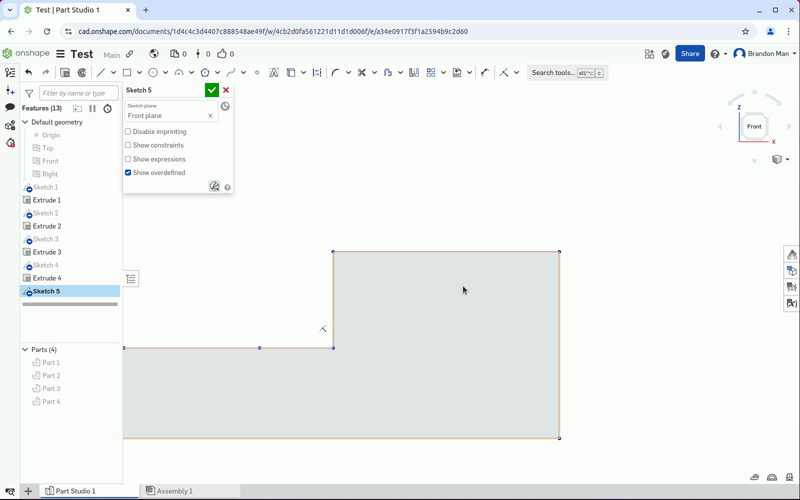
scroll(-6)
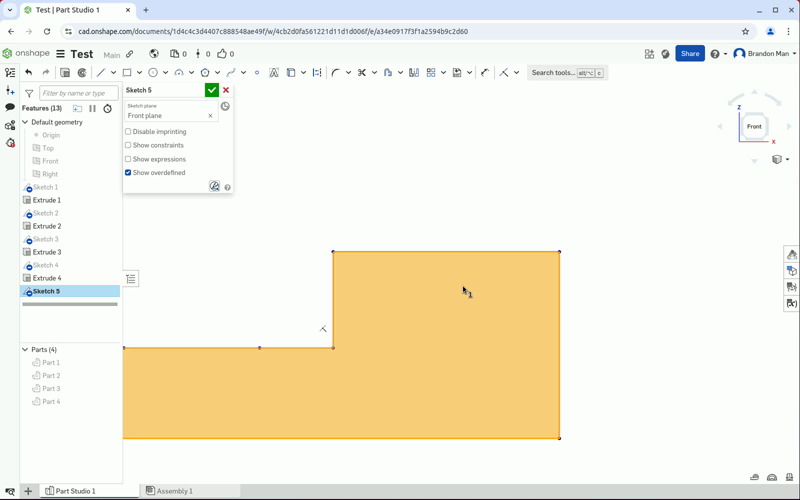
scroll(-6)
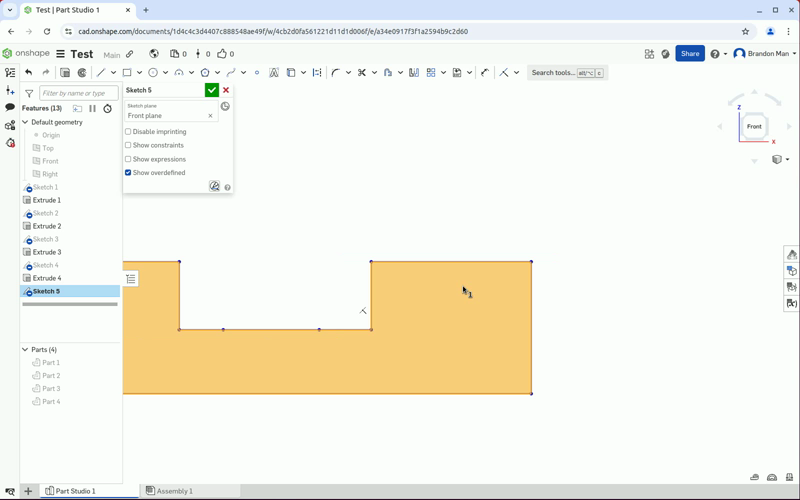
scroll(-6)
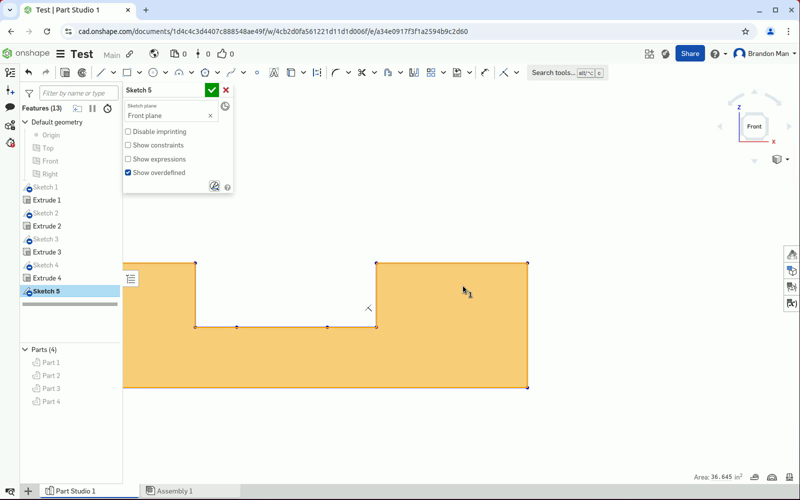
scroll(-6)
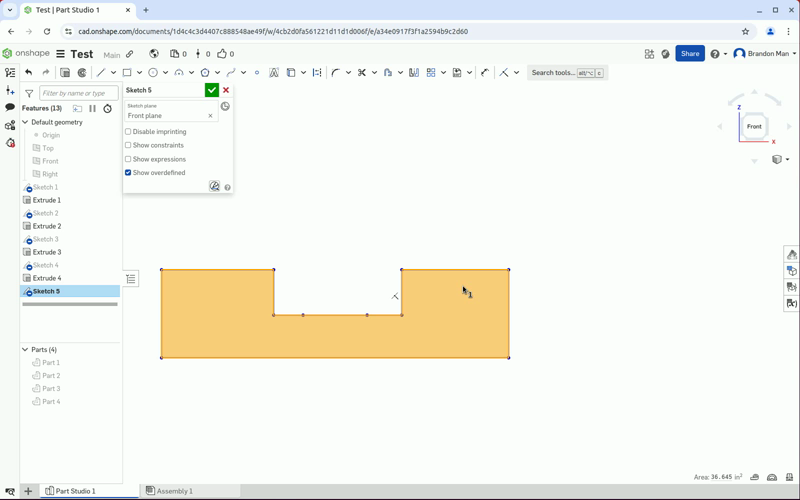
scroll(-6)
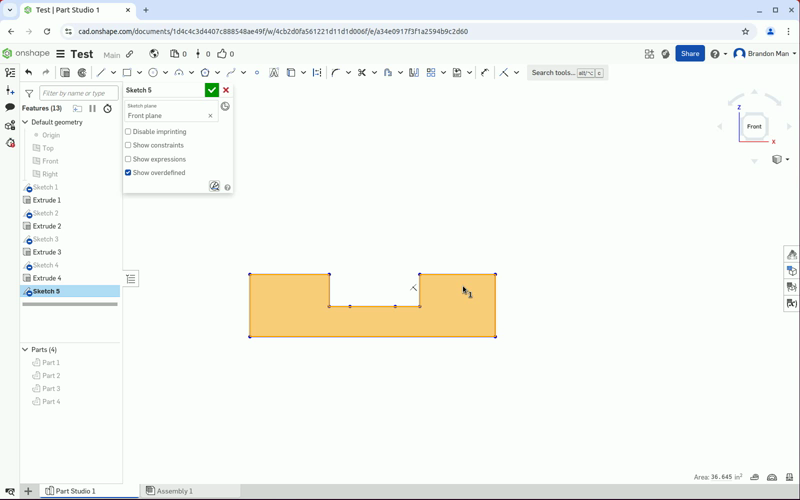
scroll(-6)
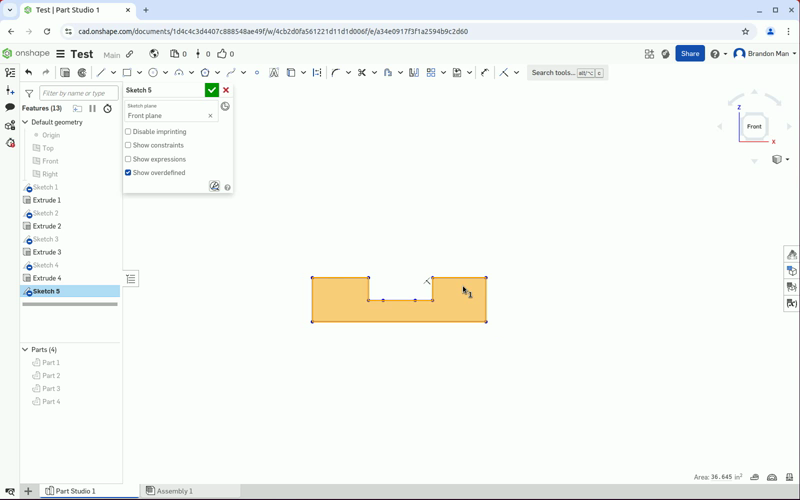
scroll(-6)
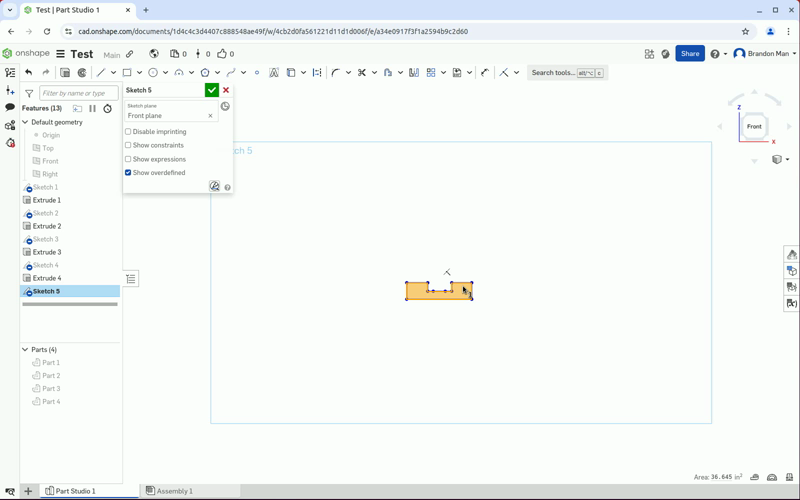
mouse_move(73, 352)
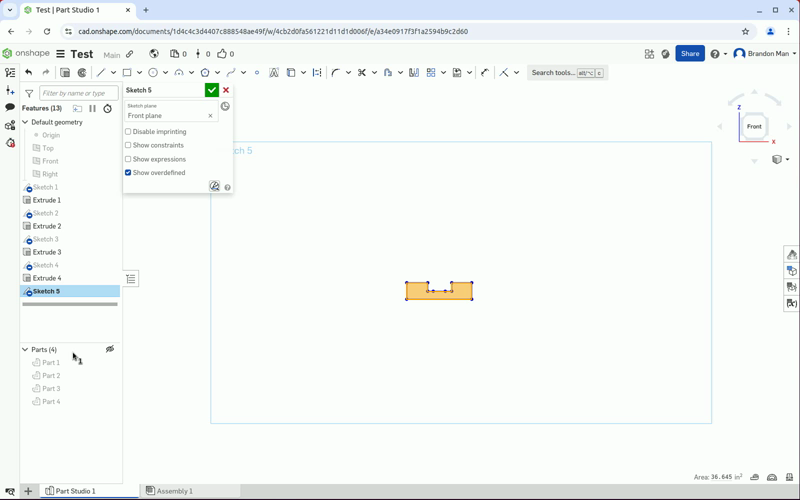
key(shift+y)
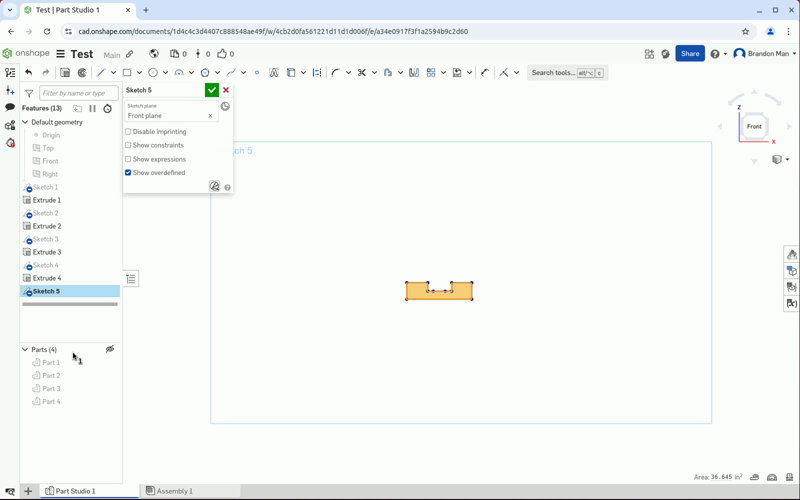
key(shift+e)
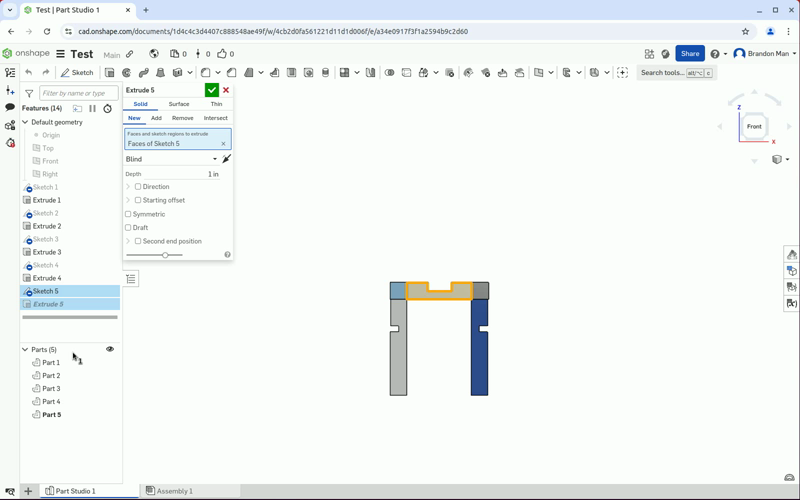
mouse_move(143, 106)
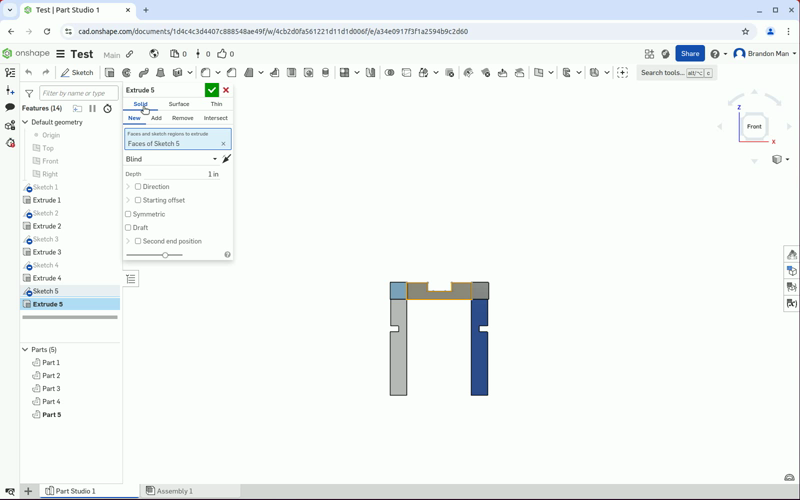
click(143, 106)
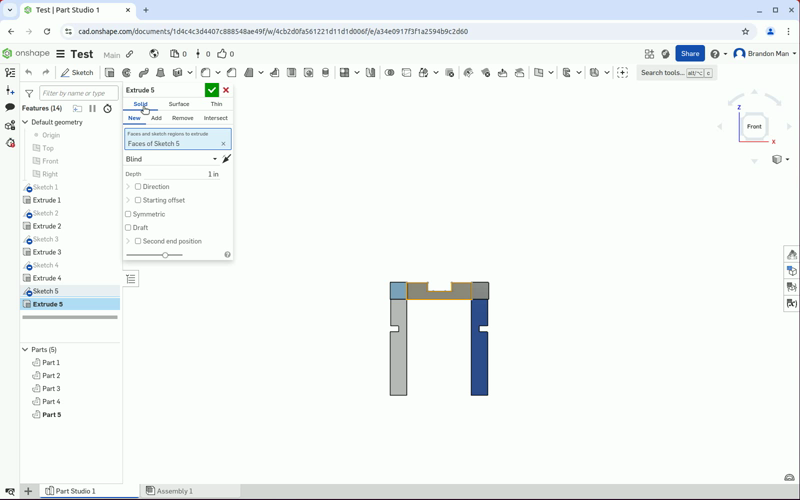
mouse_move(137, 120)
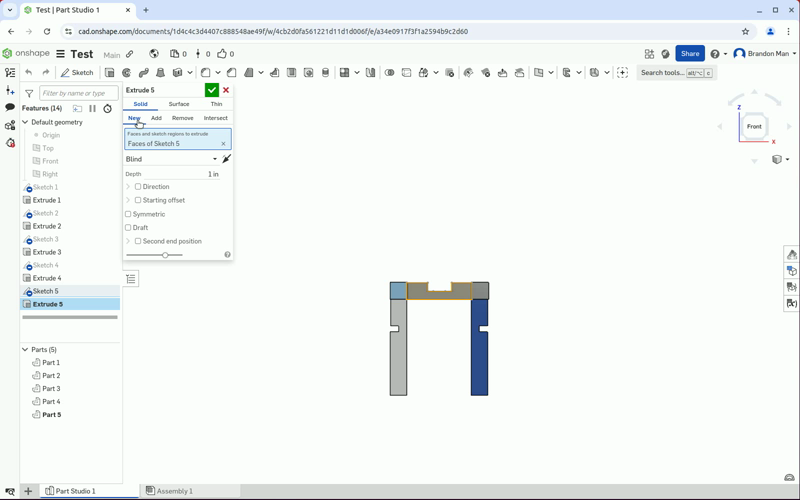
click(137, 120)
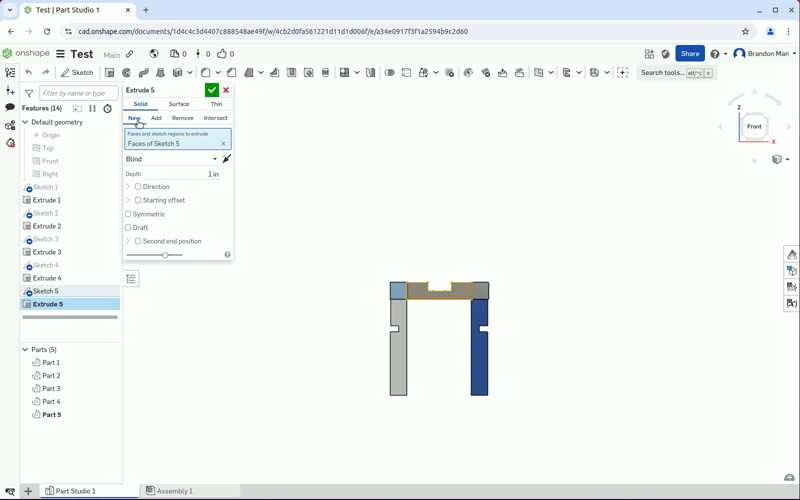
key(tab, 4)
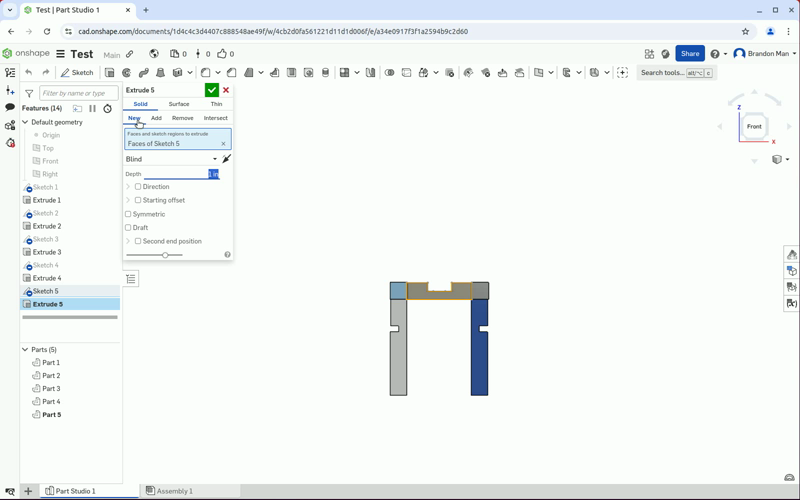
text(1.685)
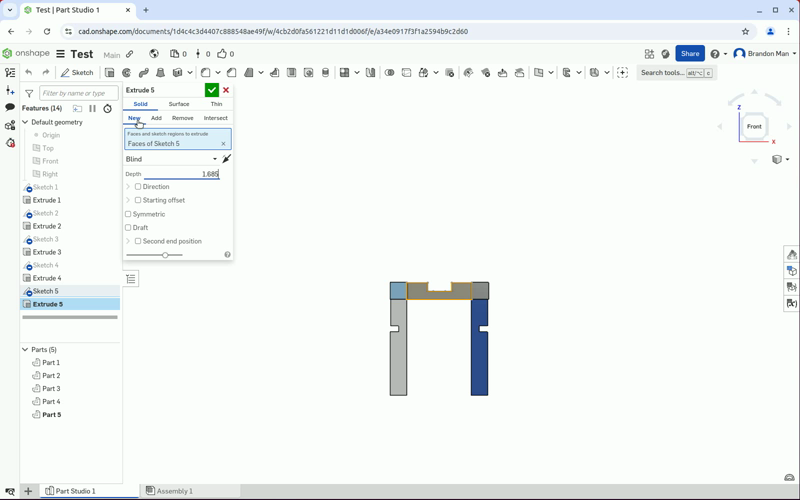
key(enter)
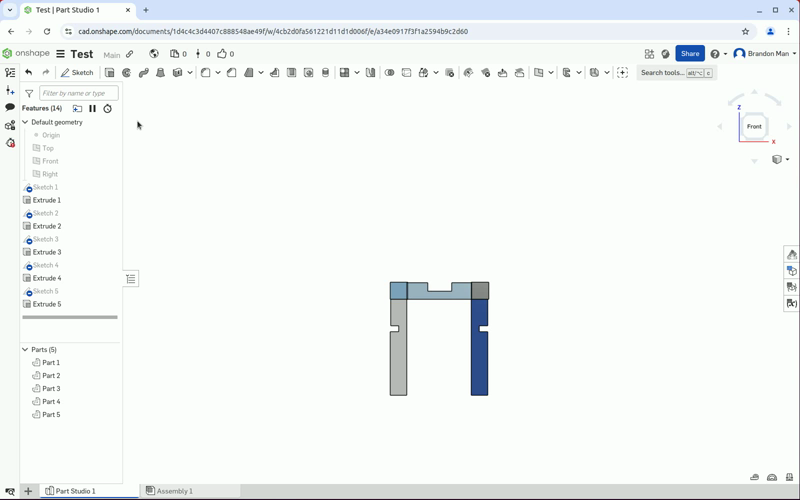
key(shift+h)
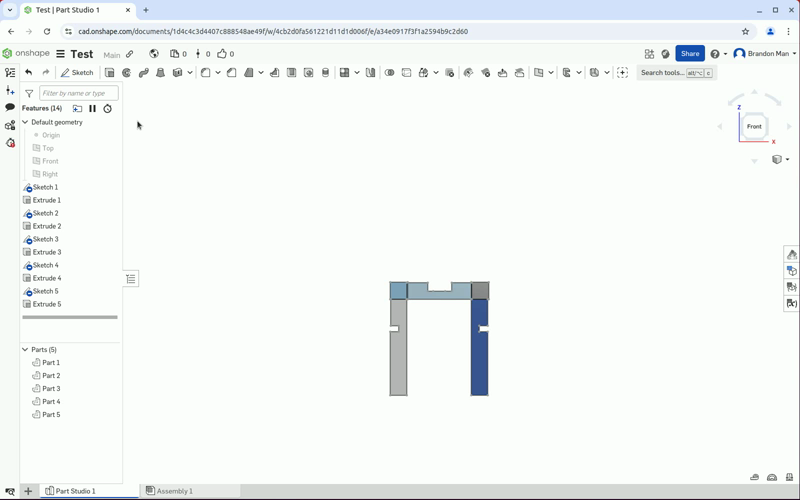
key(shift+h)
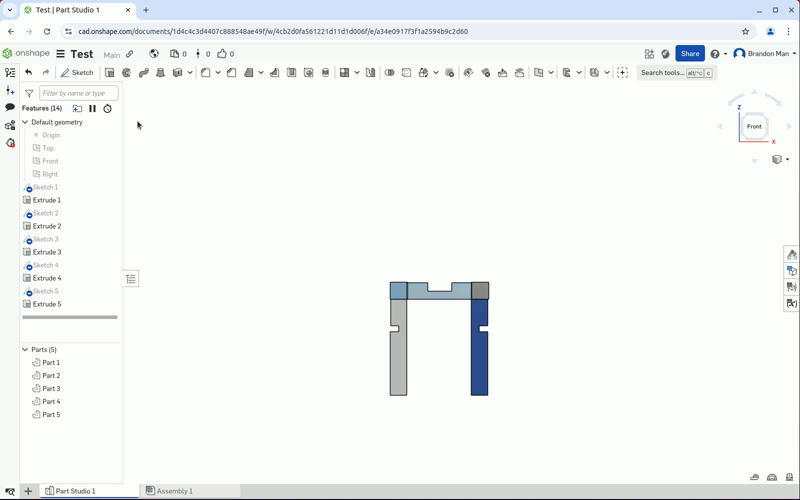
mouse_move(73, 189)
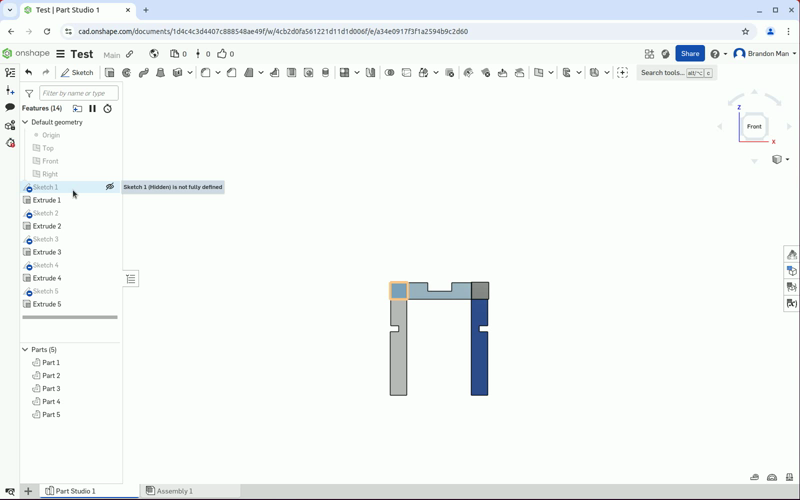
click(73, 189)
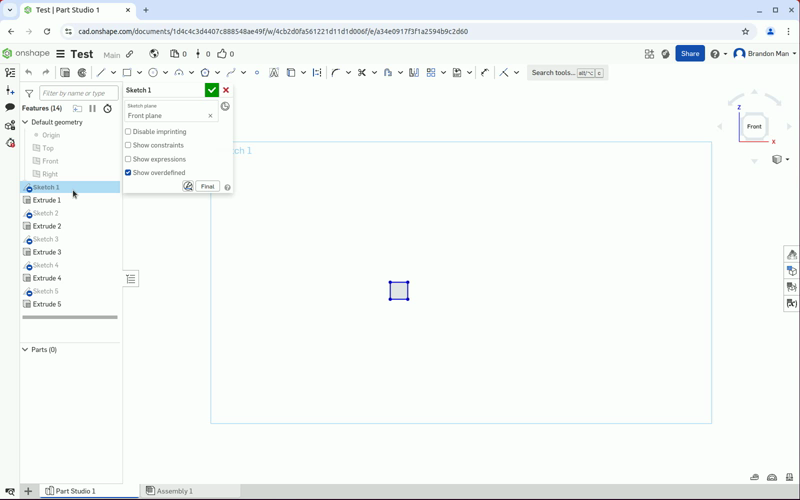
mouse_move(229, 92)
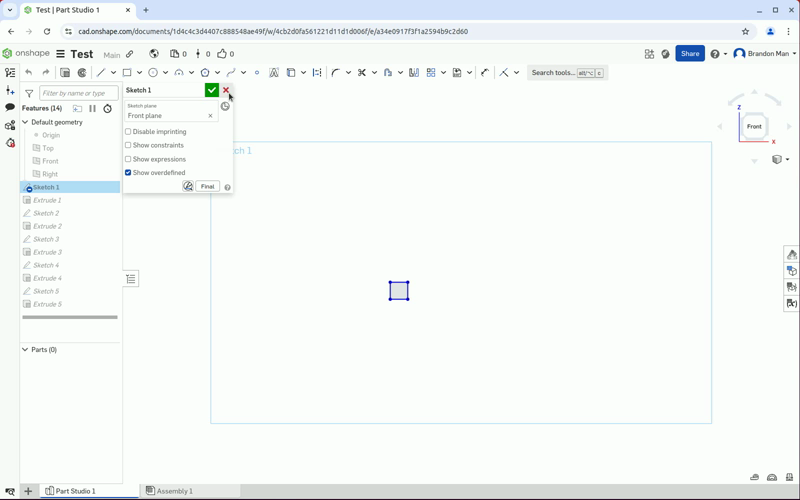
click(229, 92)
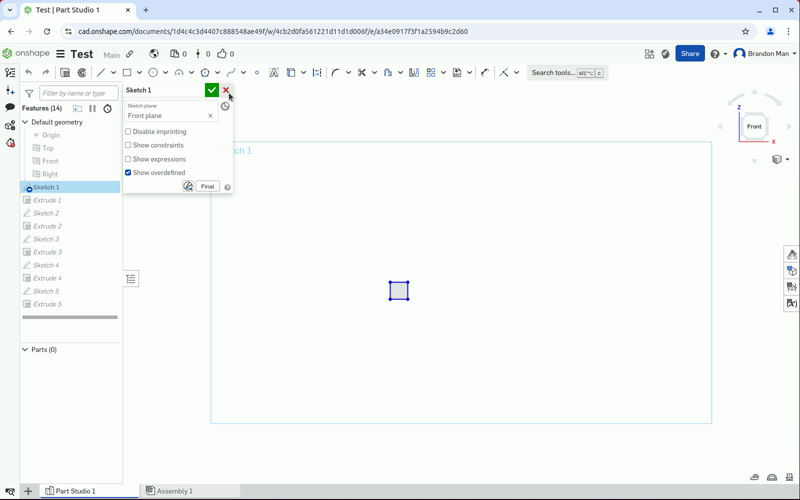
key(shift+s)
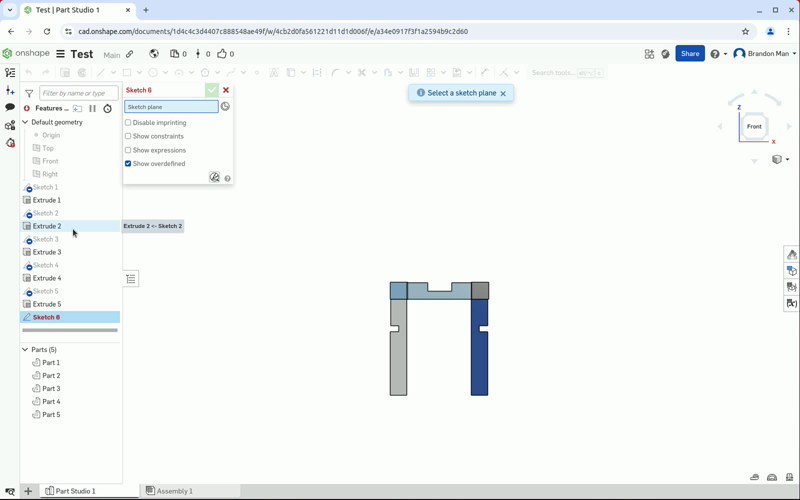
scroll(3)
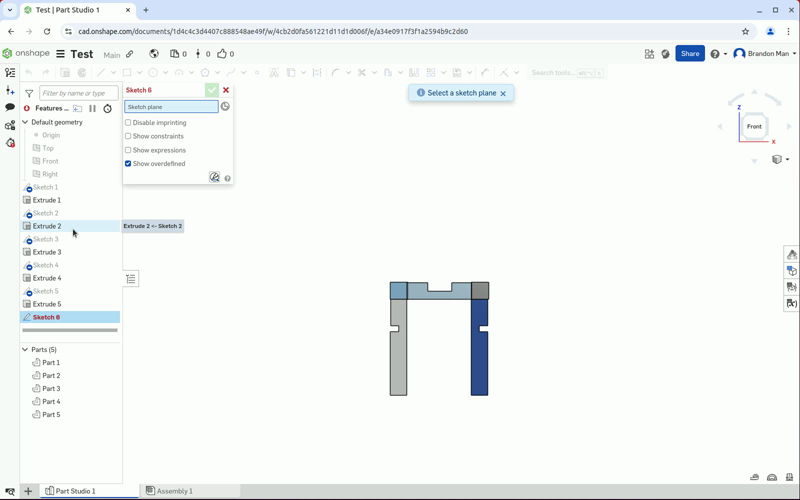
mouse_move(73, 163)
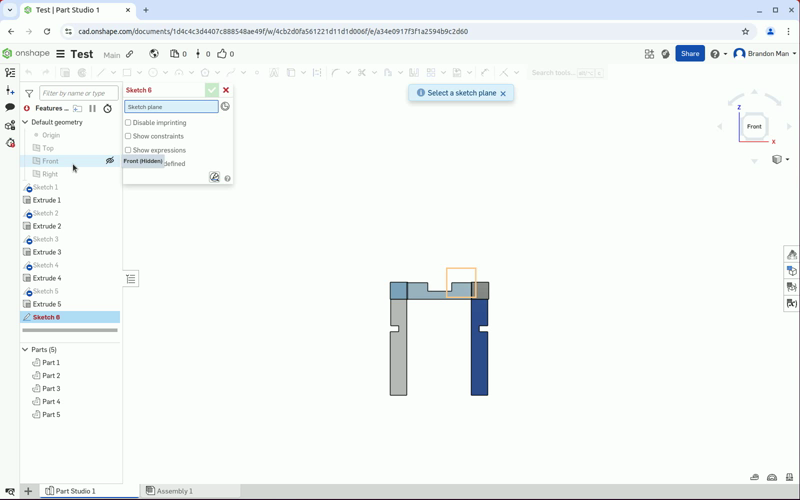
click(73, 163)
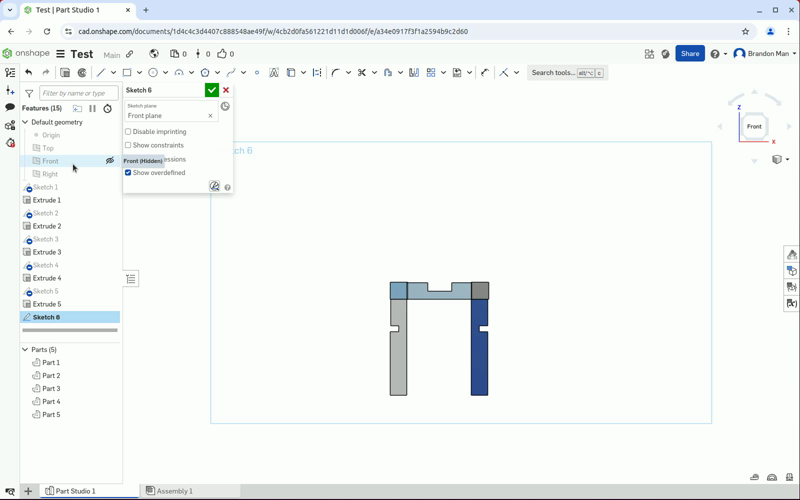
mouse_move(73, 352)
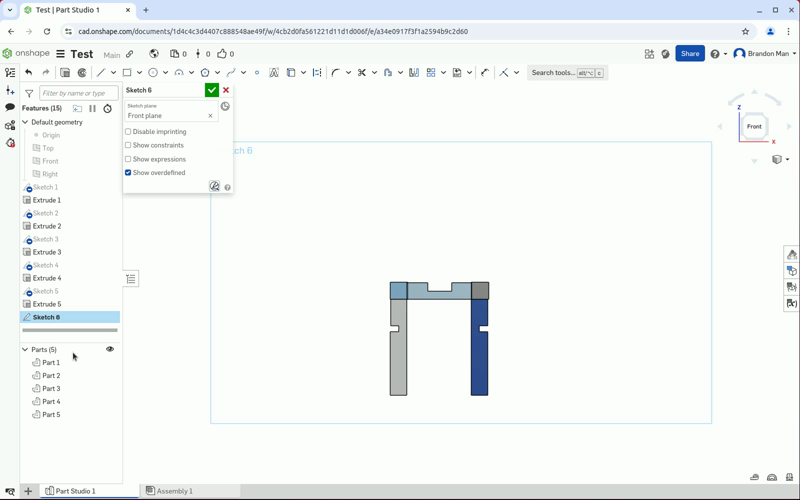
key(y)
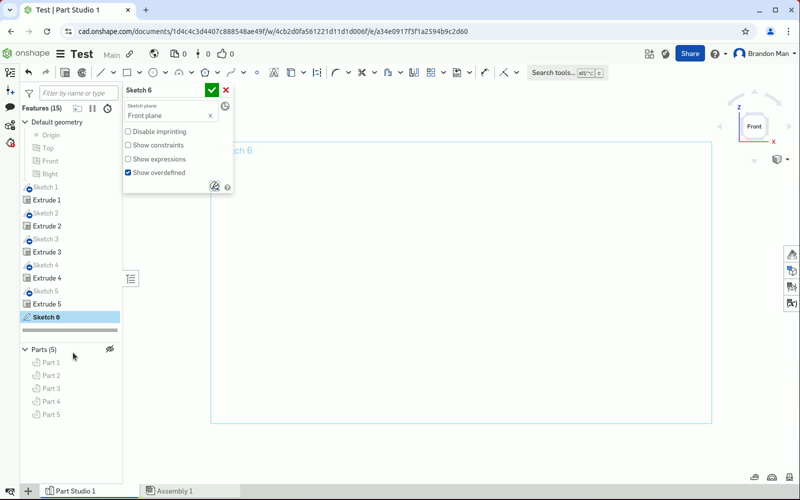
key(l)
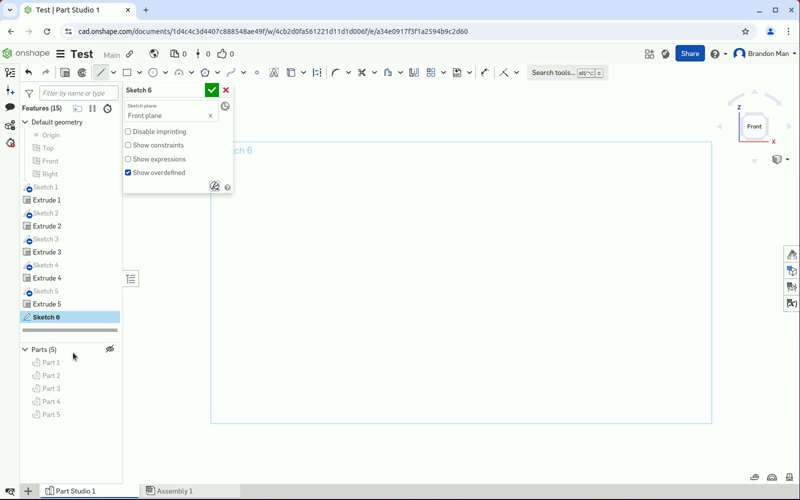
key_down(shift)
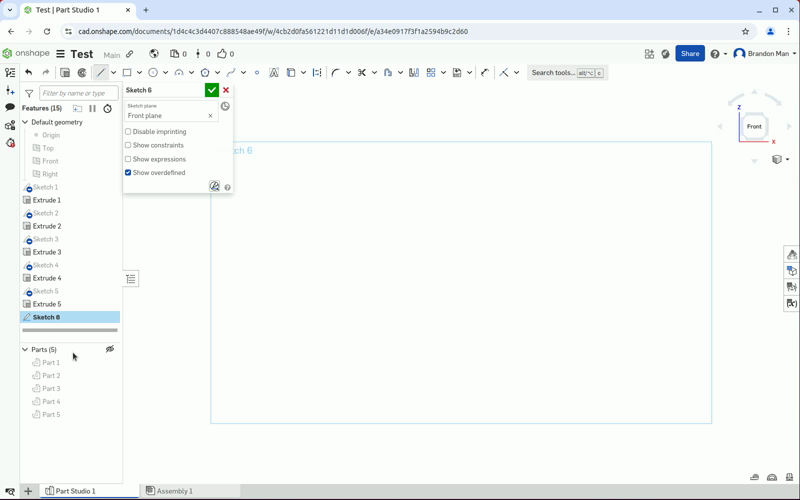
mouse_move(432, 291)
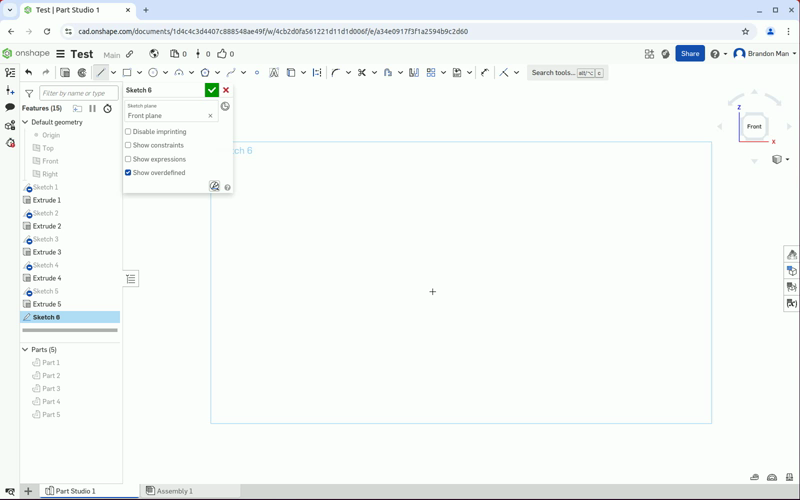
click(432, 291)
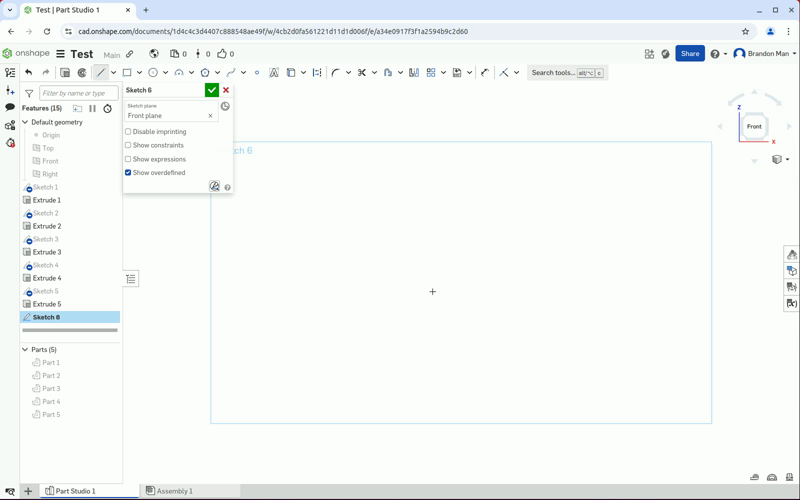
key_up(shift)
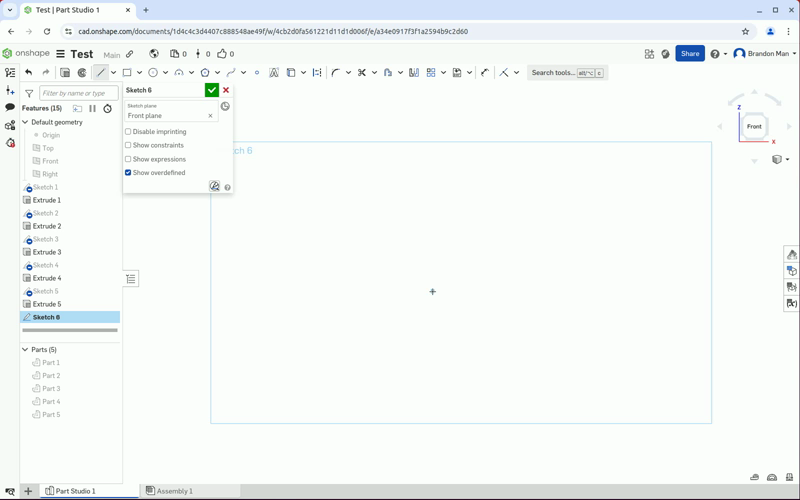
key_down(shift)
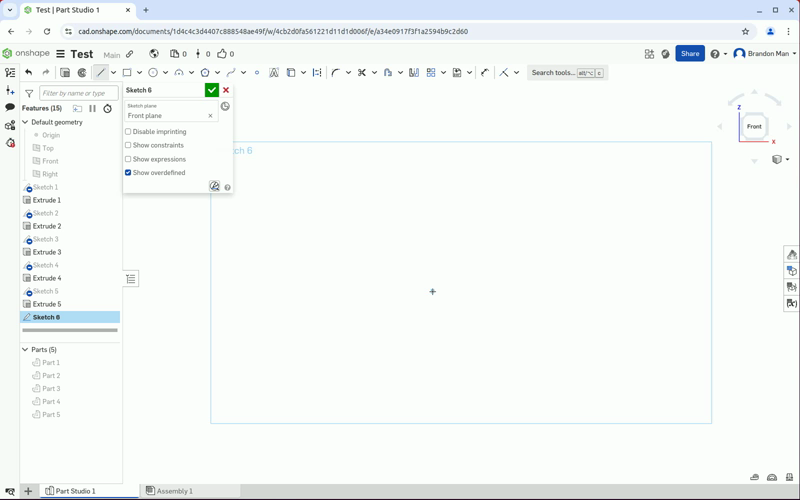
mouse_move(462, 291)
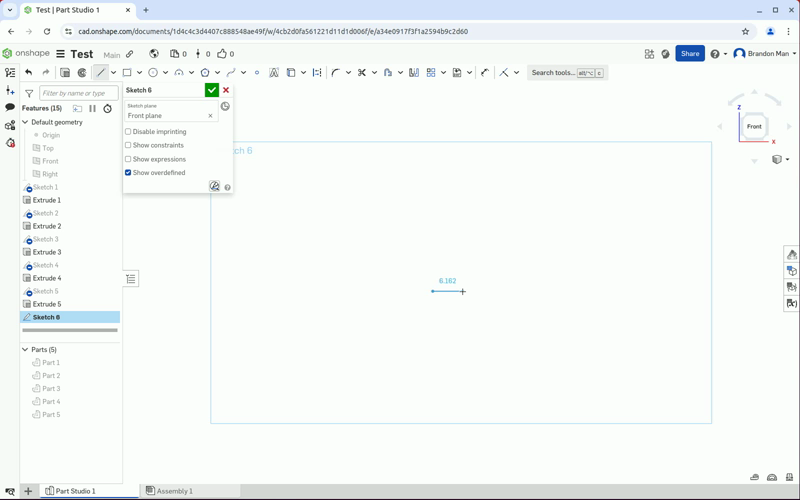
mouse_move(445, 291)
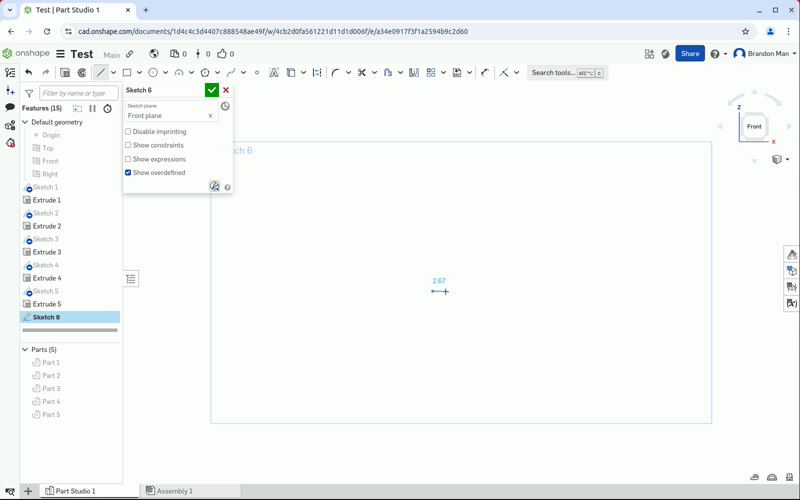
click(445, 291)
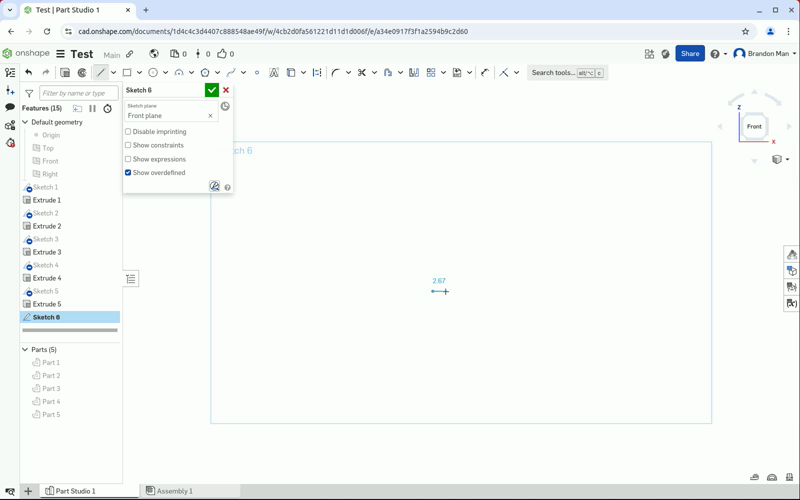
key_up(shift)
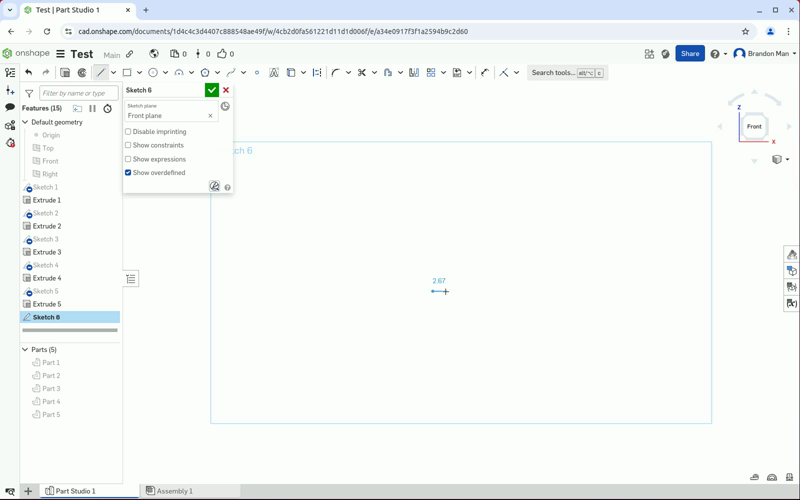
key_down(shift)
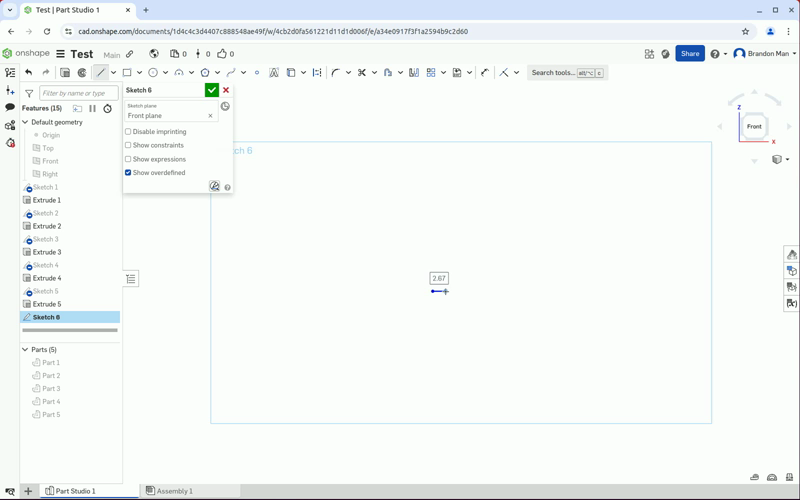
mouse_move(475, 291)
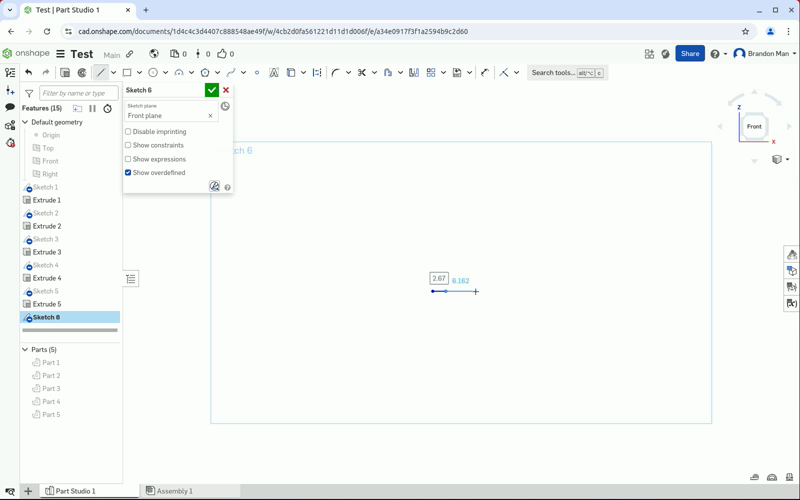
mouse_move(445, 282)
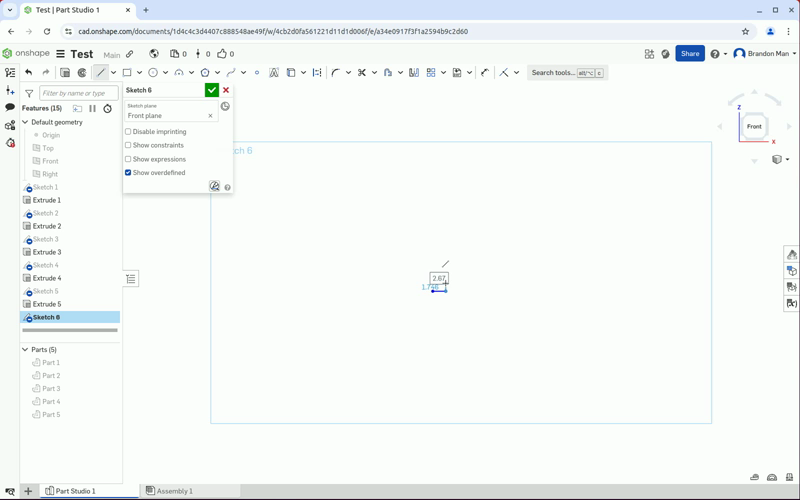
click(445, 282)
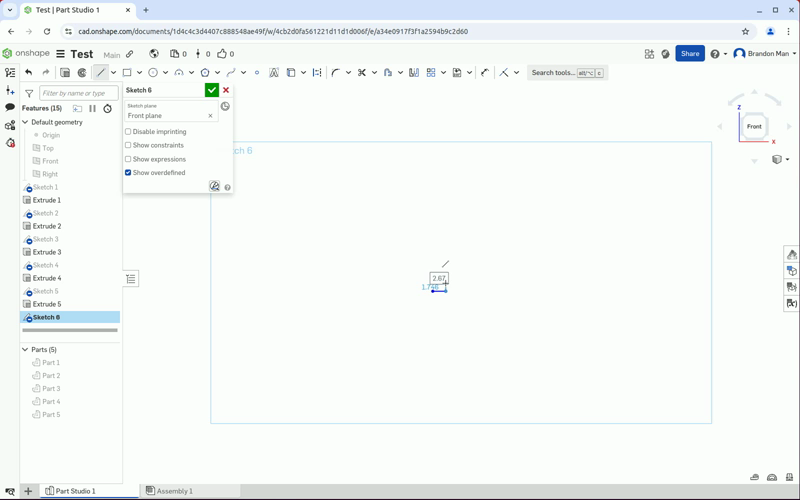
key_up(shift)
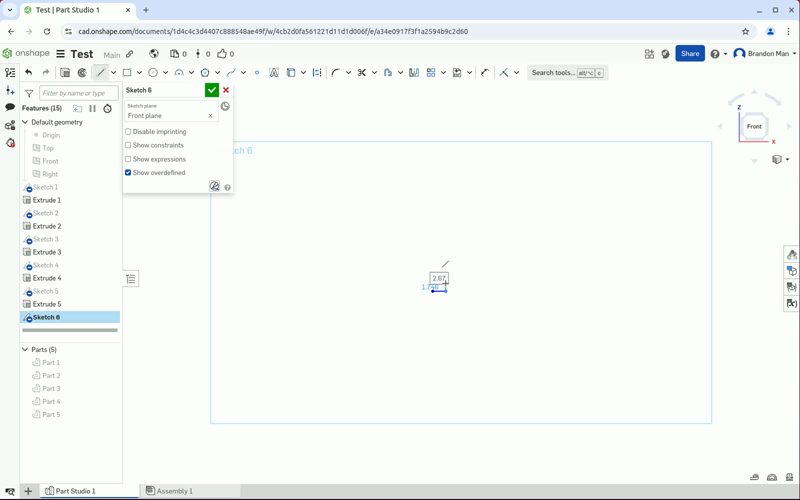
key_down(shift)
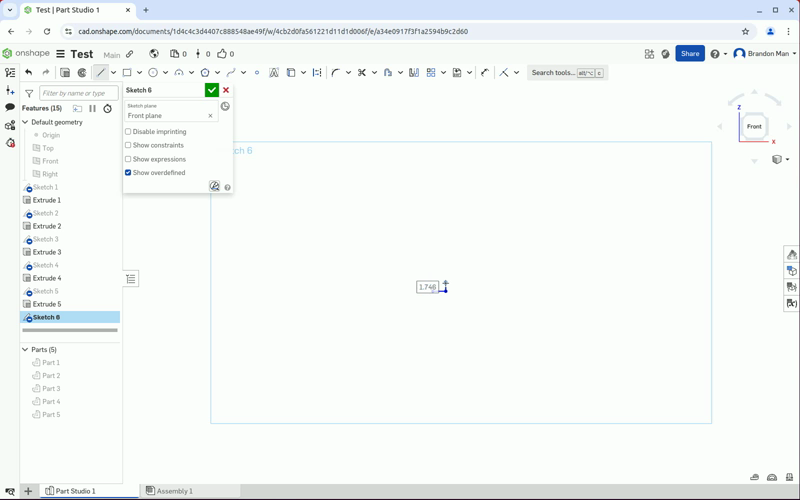
mouse_move(475, 282)
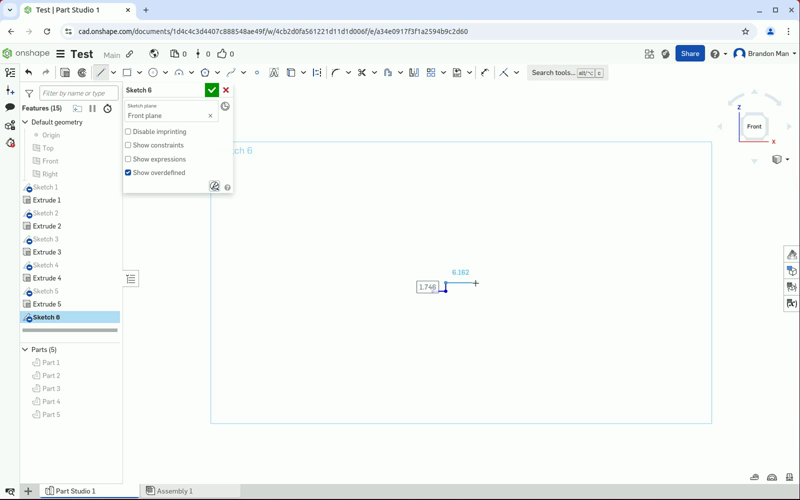
mouse_move(432, 282)
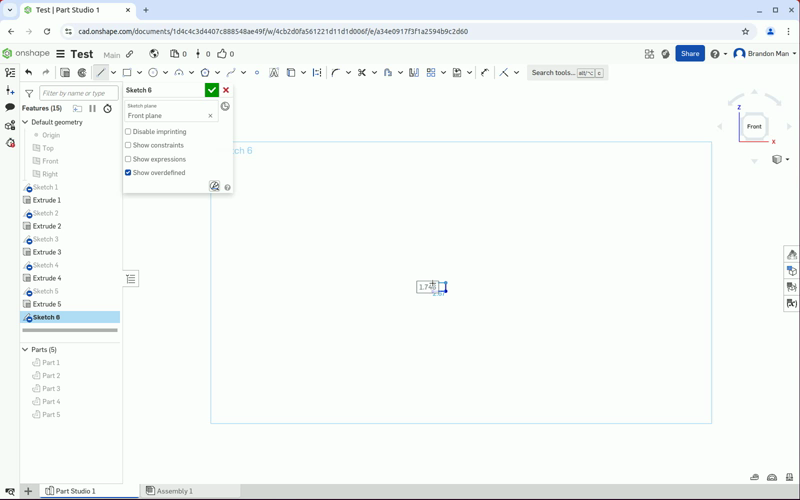
click(432, 282)
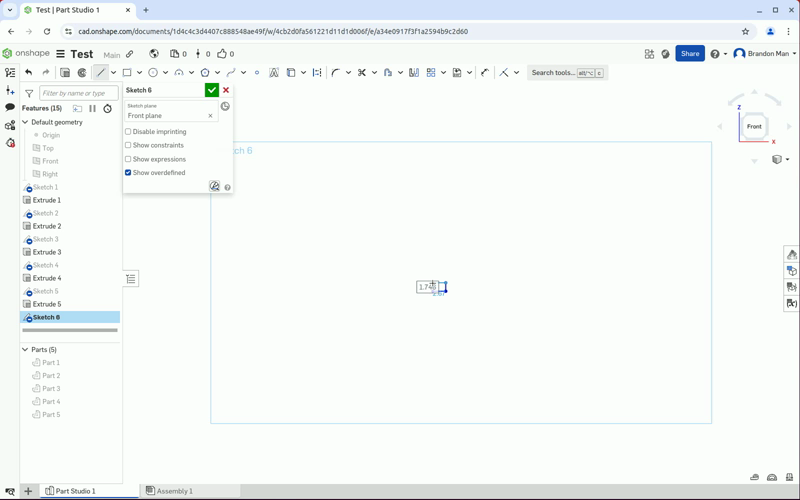
key_up(shift)
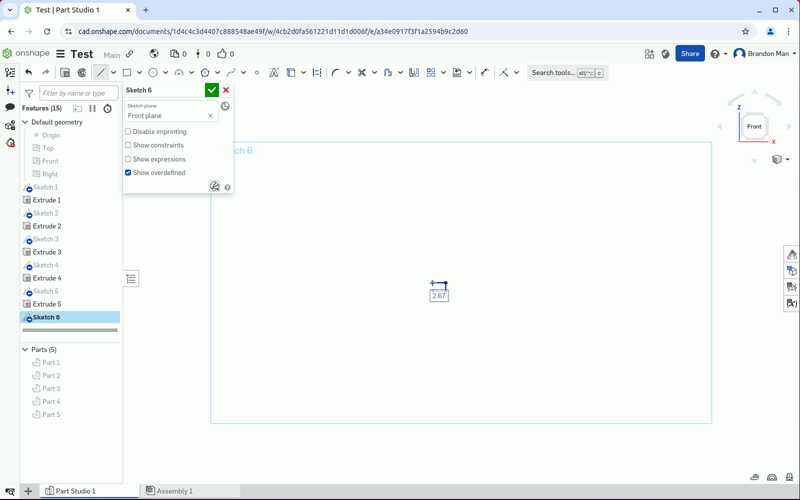
mouse_move(462, 282)
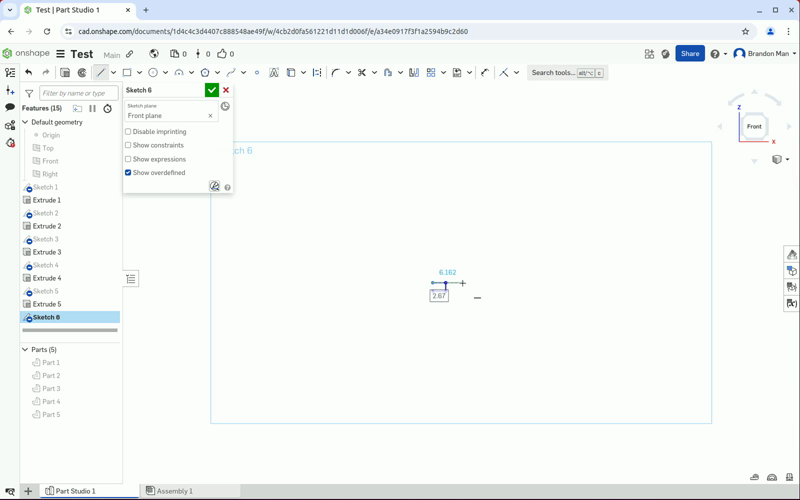
key_down(shift)
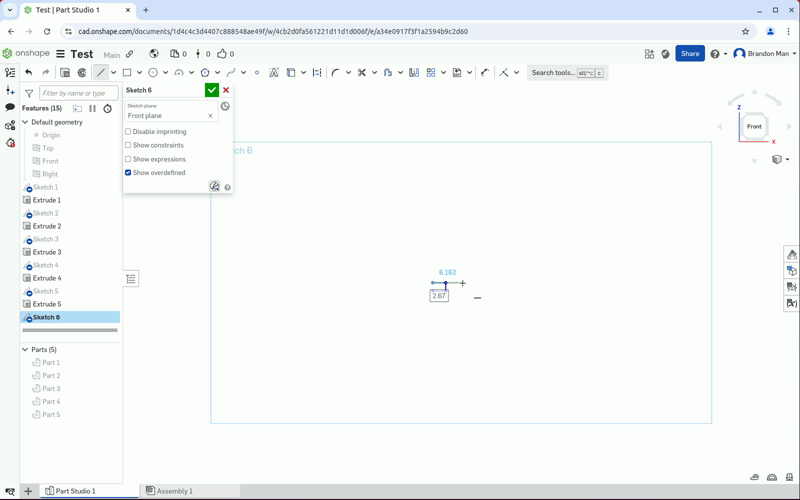
mouse_move(432, 291)
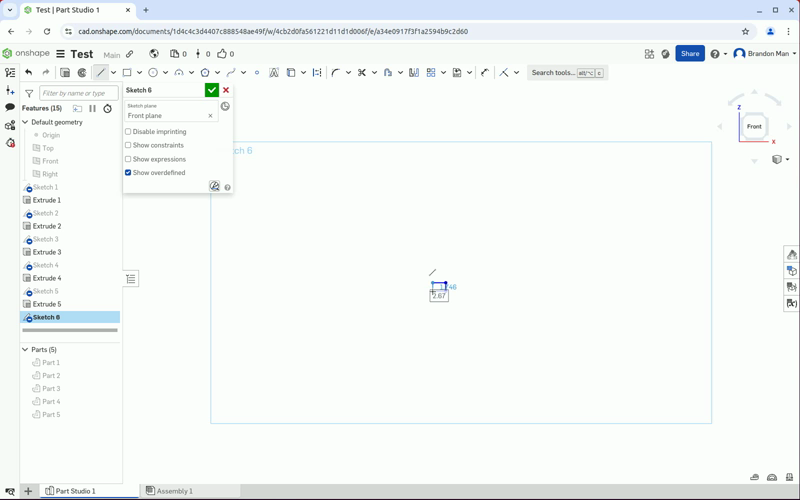
key_up(shift)
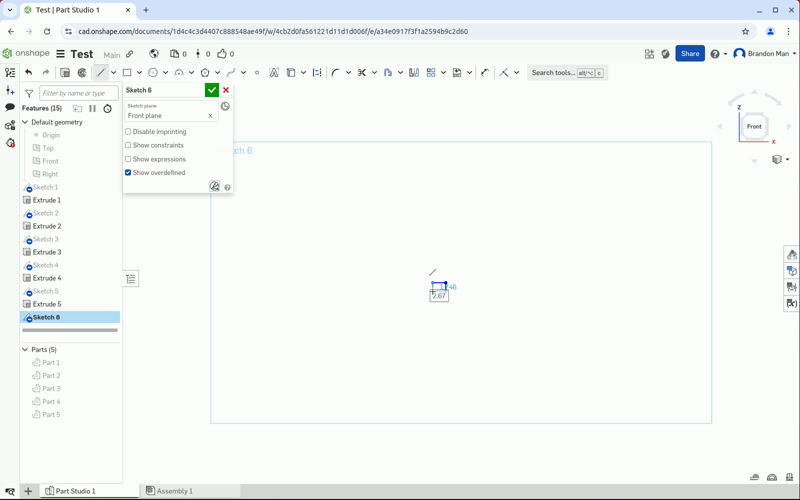
click(432, 291)
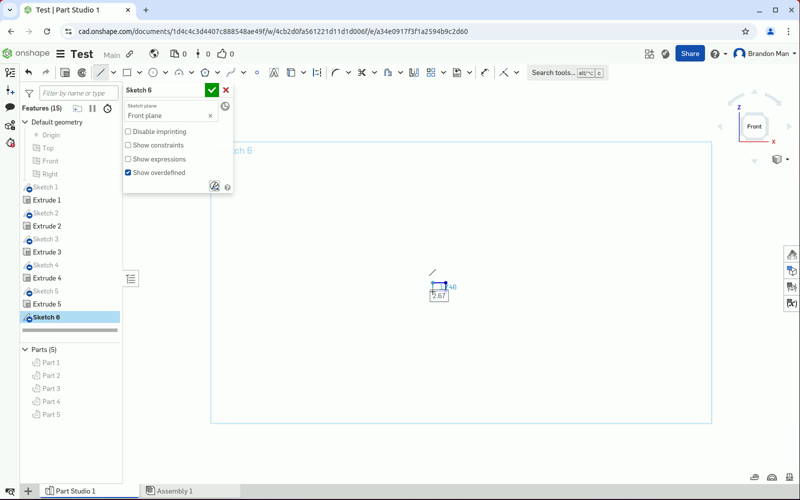
key(esc)
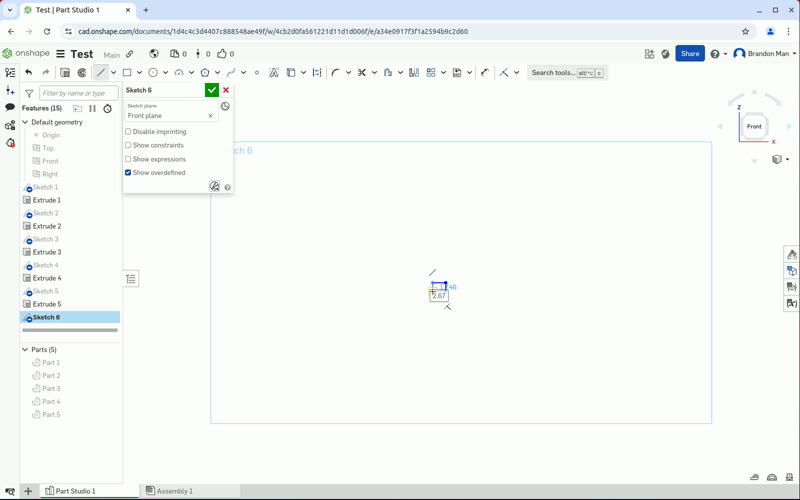
mouse_move(437, 287)
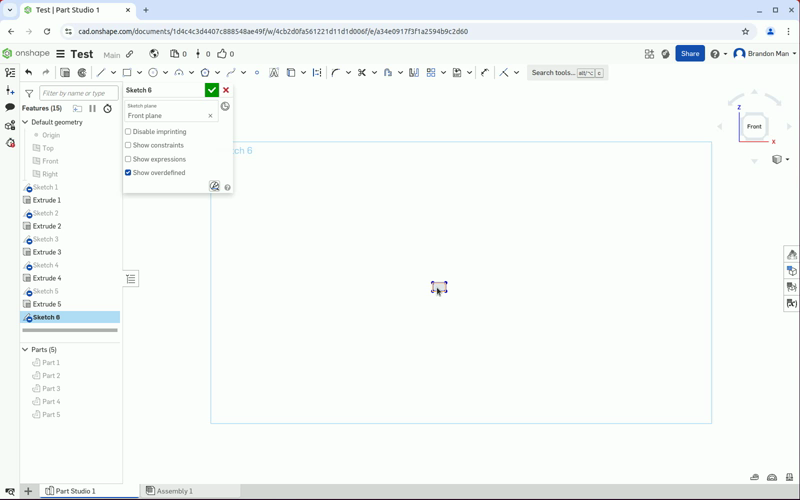
scroll(6)
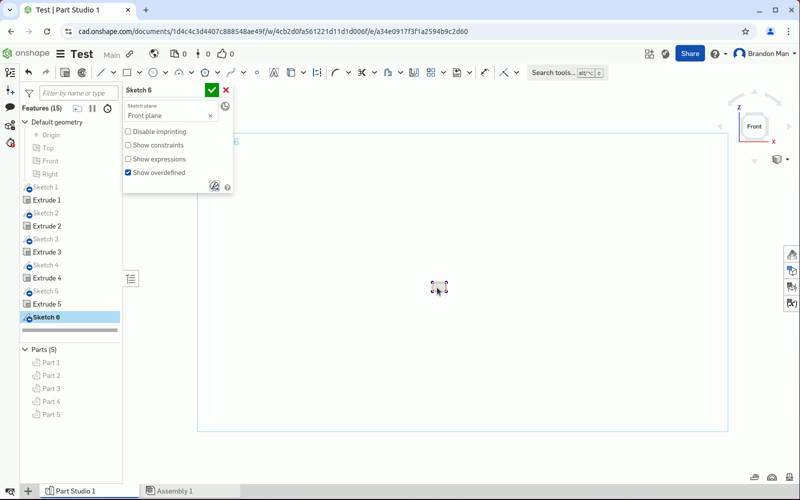
scroll(6)
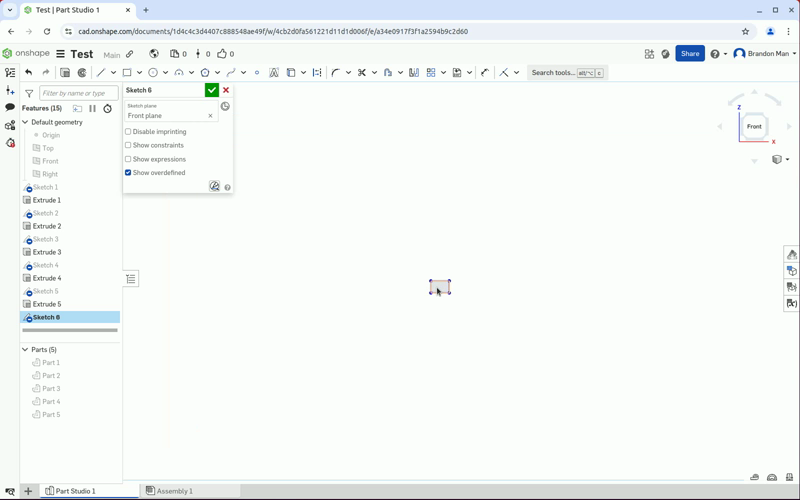
scroll(6)
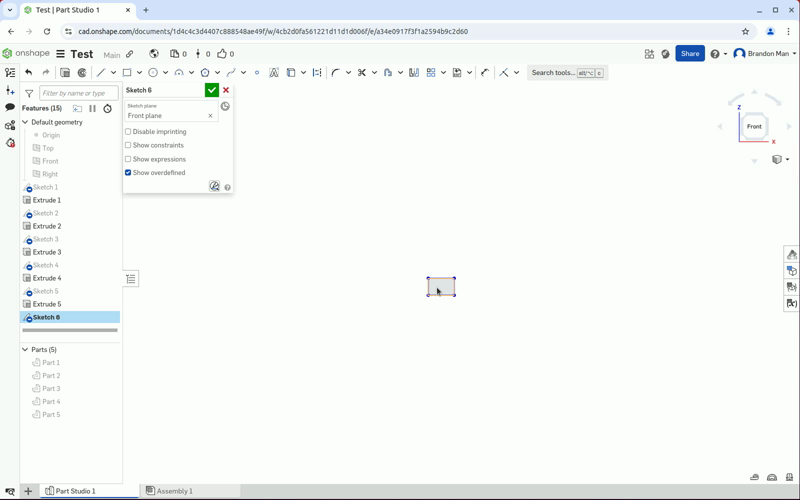
scroll(6)
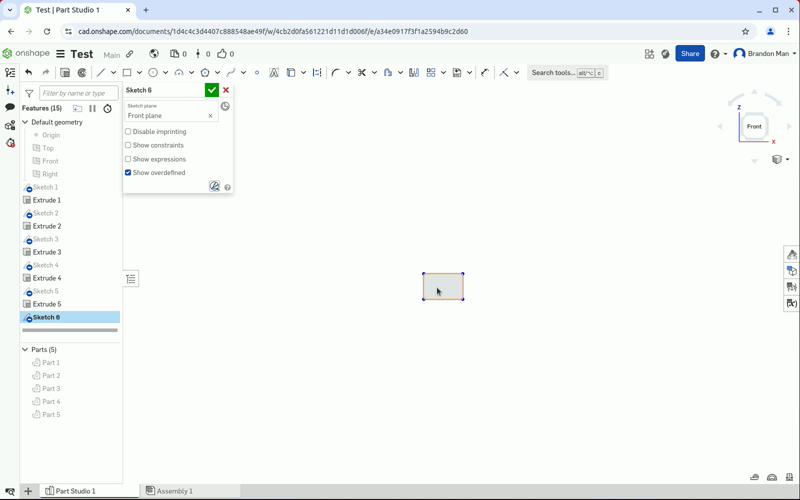
scroll(6)
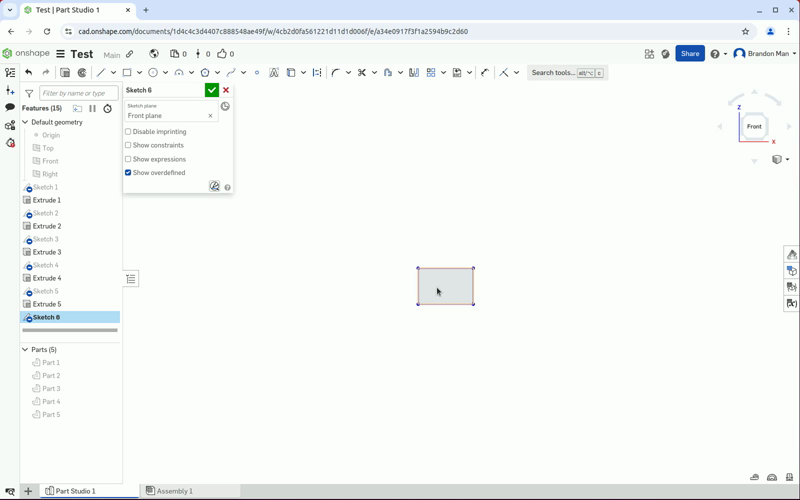
scroll(6)
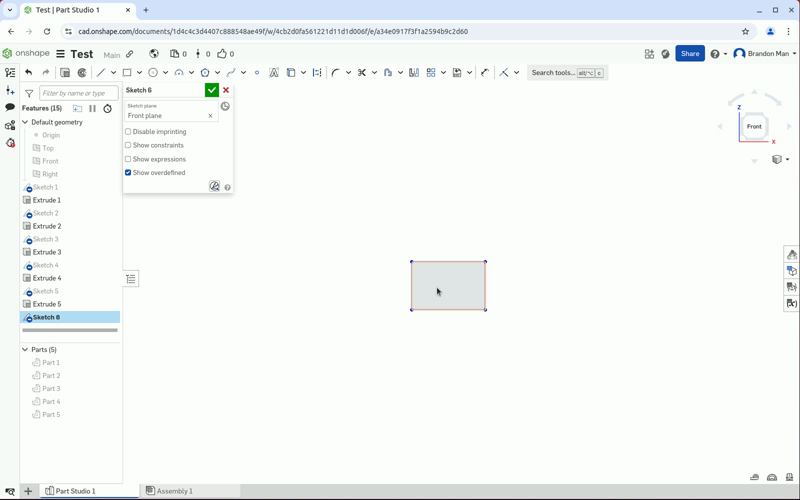
scroll(6)
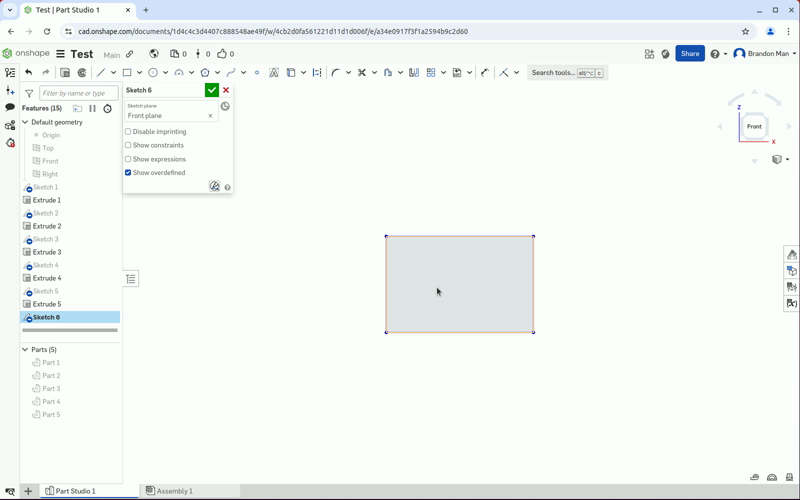
click(437, 287)
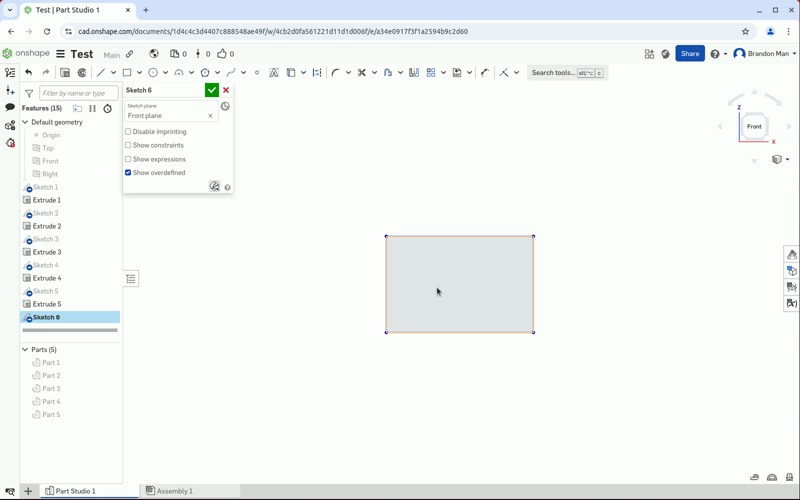
scroll(-6)
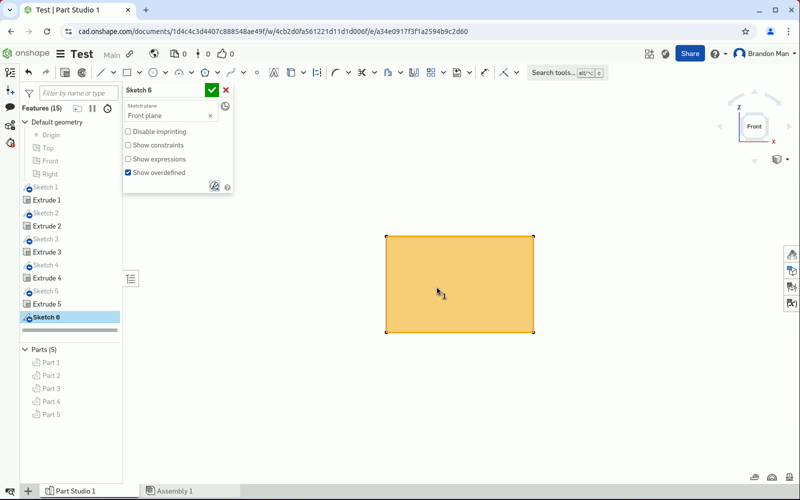
scroll(-6)
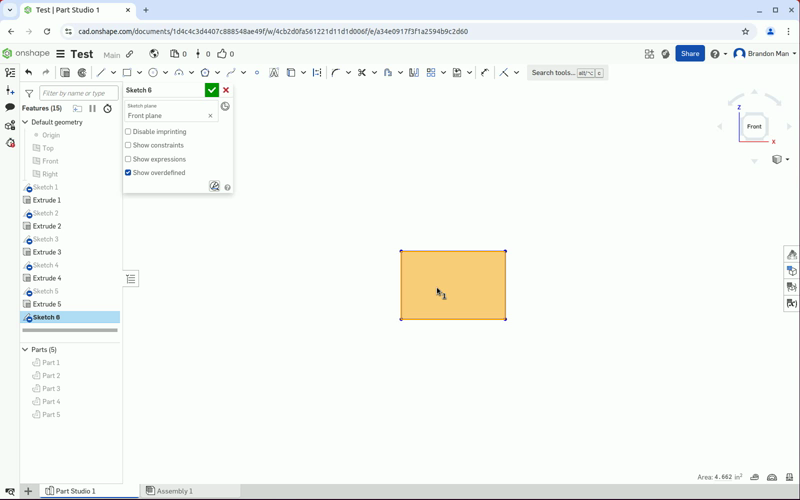
scroll(-6)
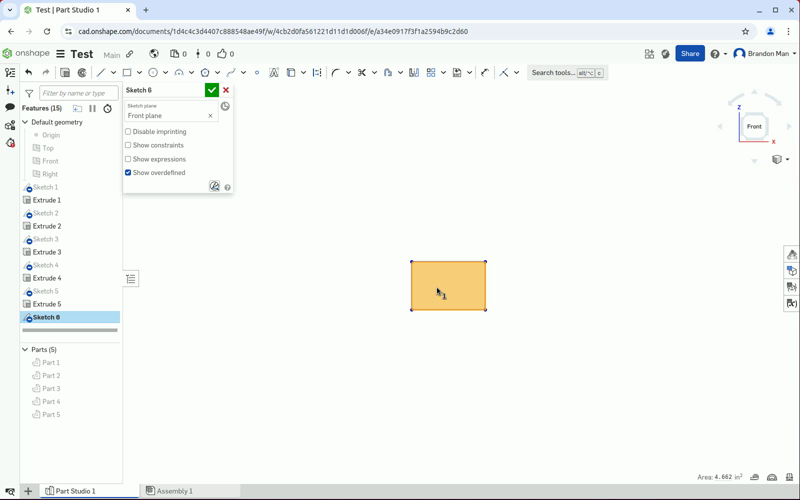
scroll(-6)
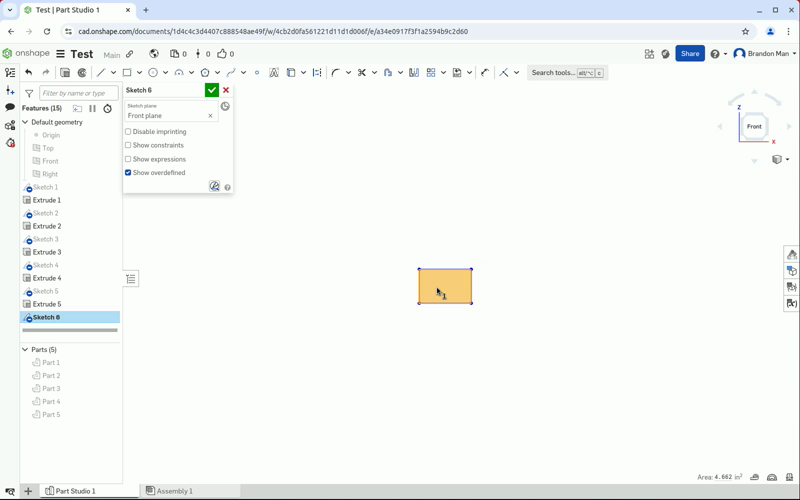
scroll(-6)
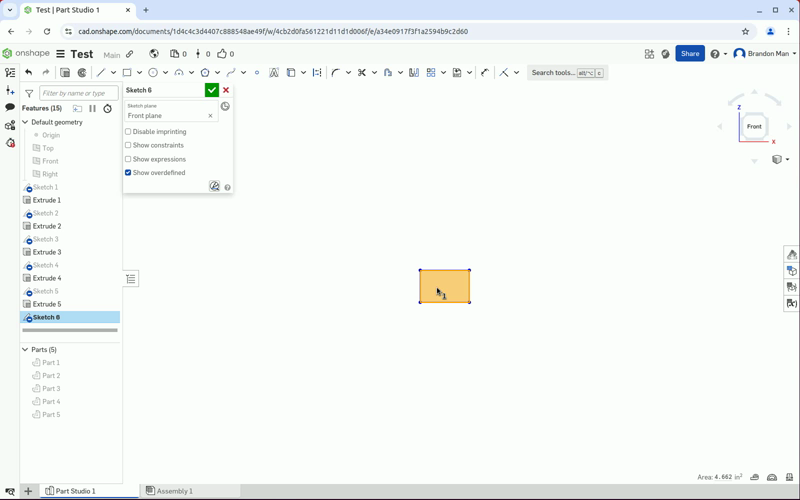
scroll(-6)
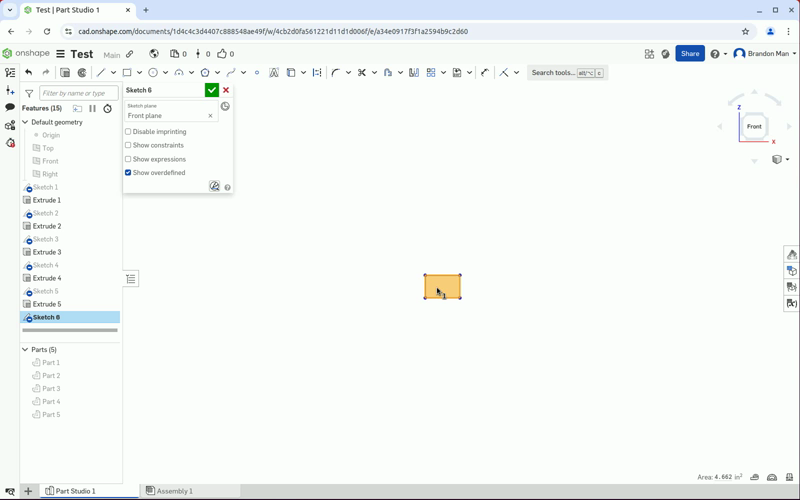
scroll(-6)
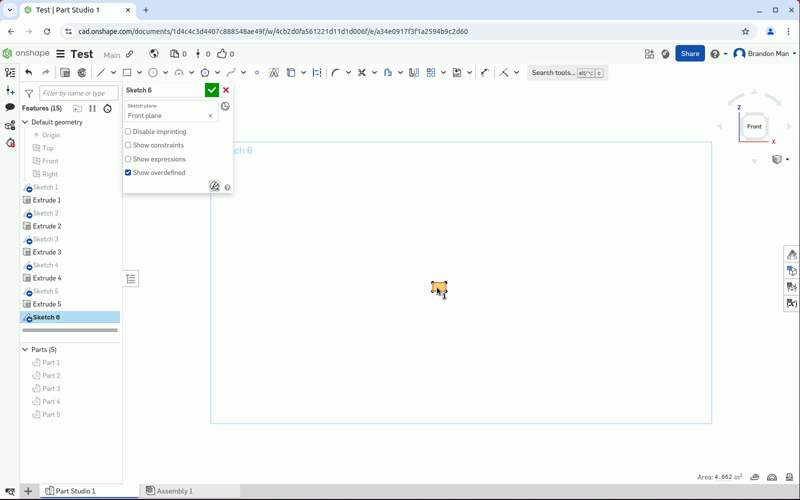
mouse_move(73, 352)
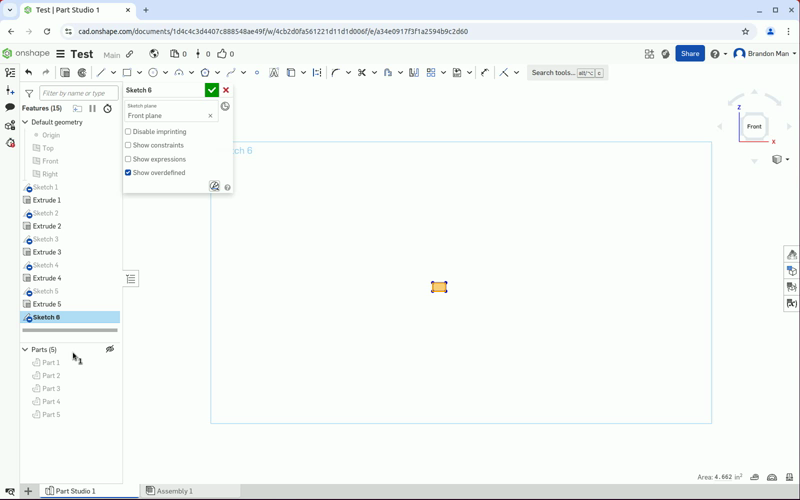
key(shift+y)
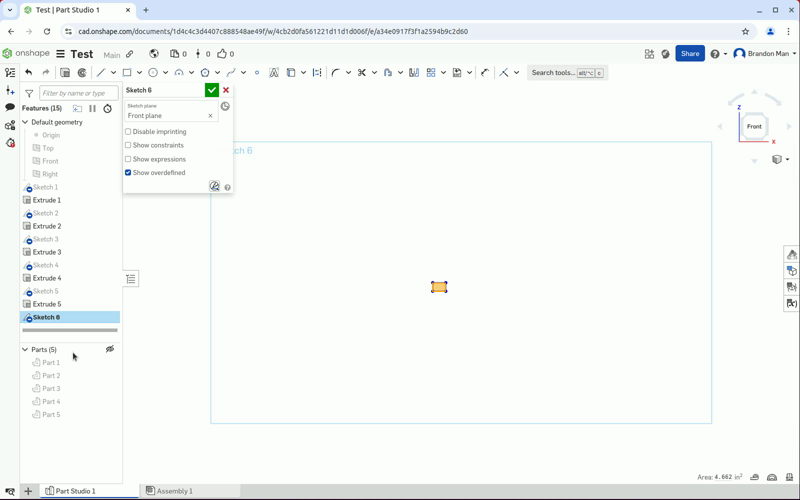
key(shift+e)
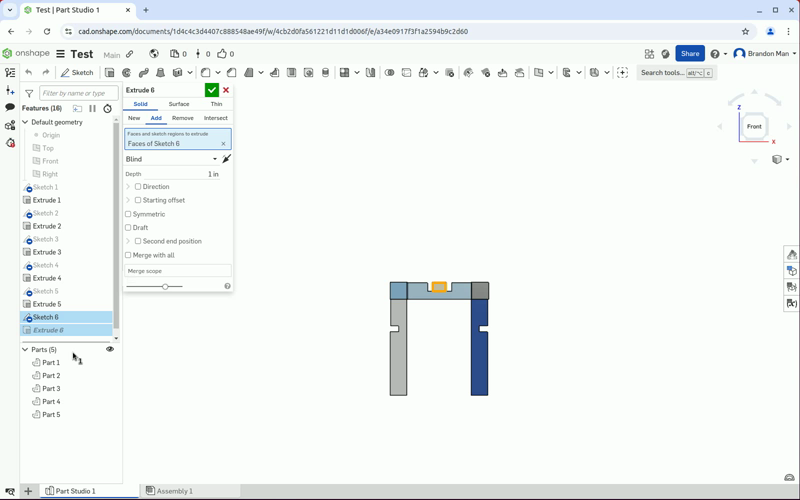
mouse_move(143, 106)
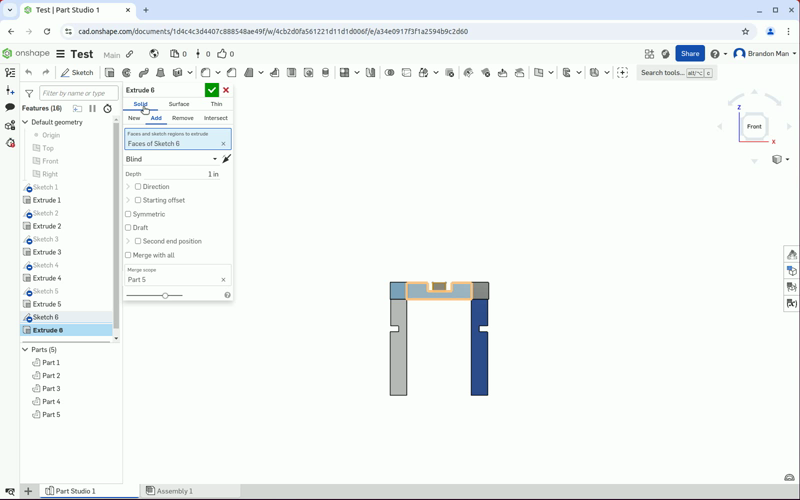
click(143, 106)
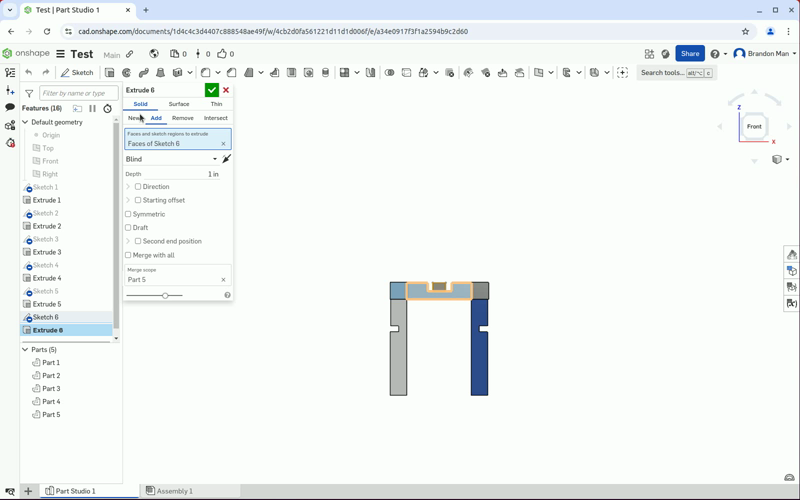
mouse_move(137, 120)
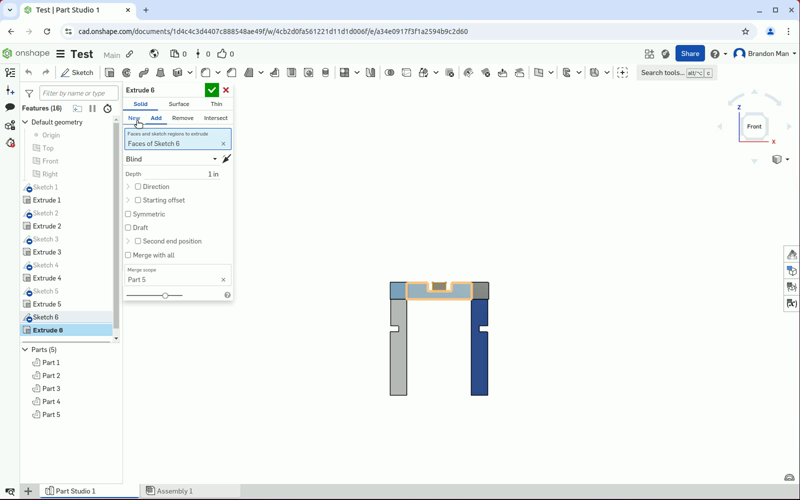
click(137, 120)
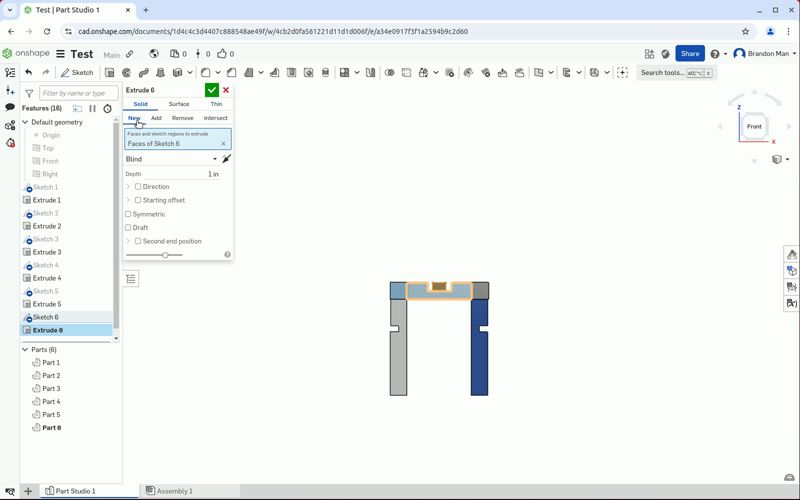
key(tab, 4)
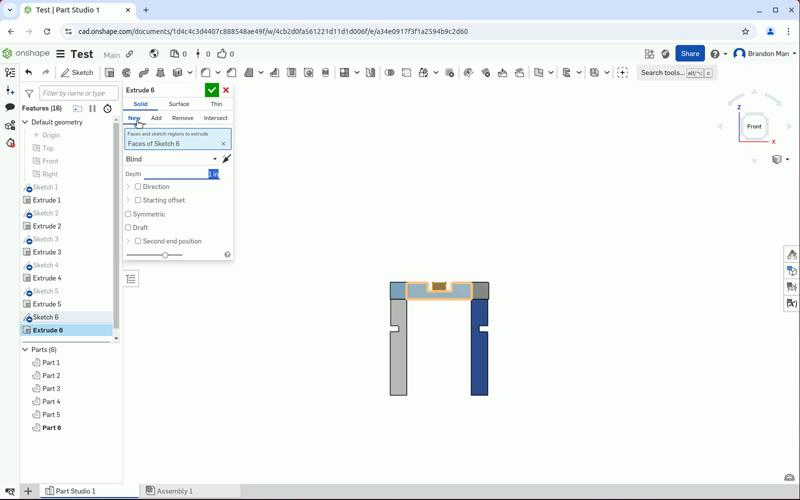
text(1.685)
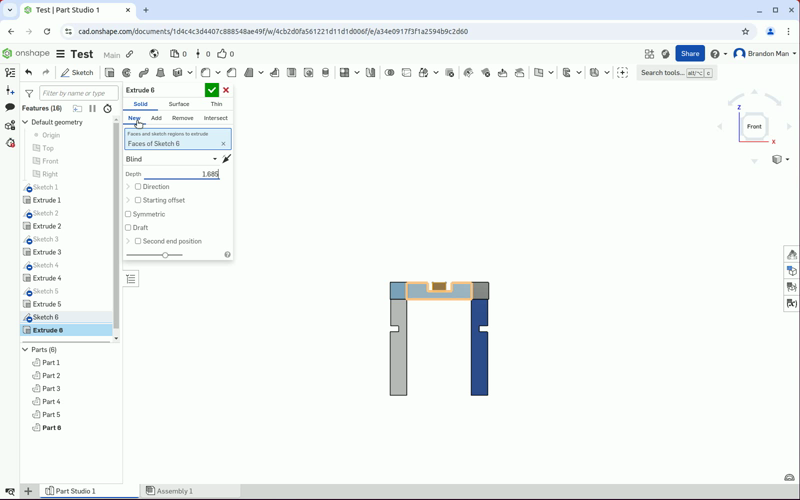
key(enter)
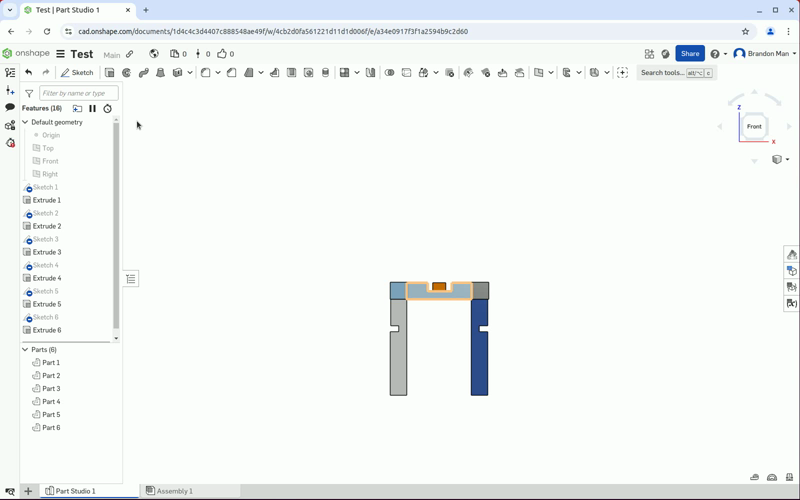
key(shift+h)
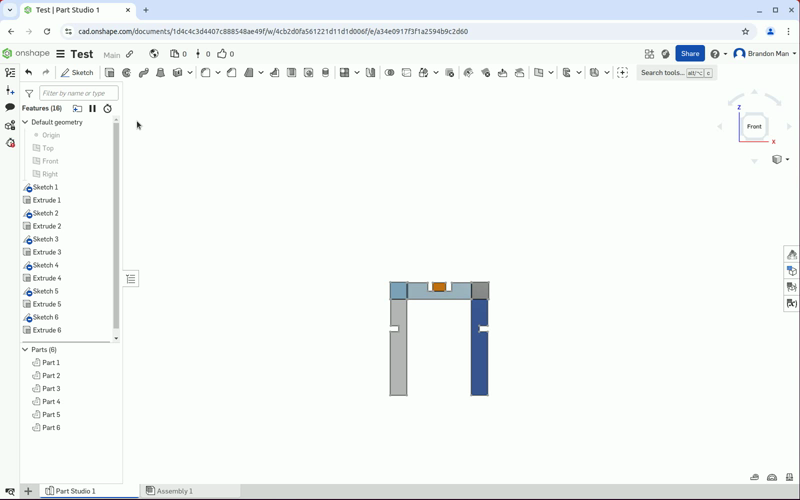
key(shift+h)
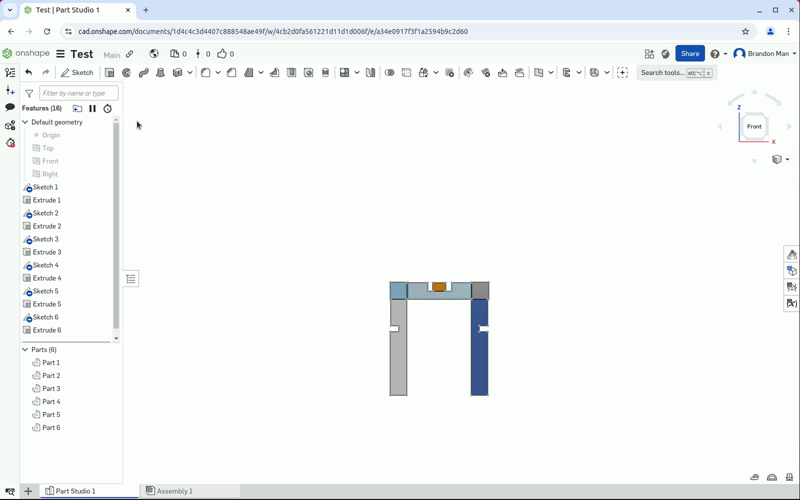
key(shift+7)
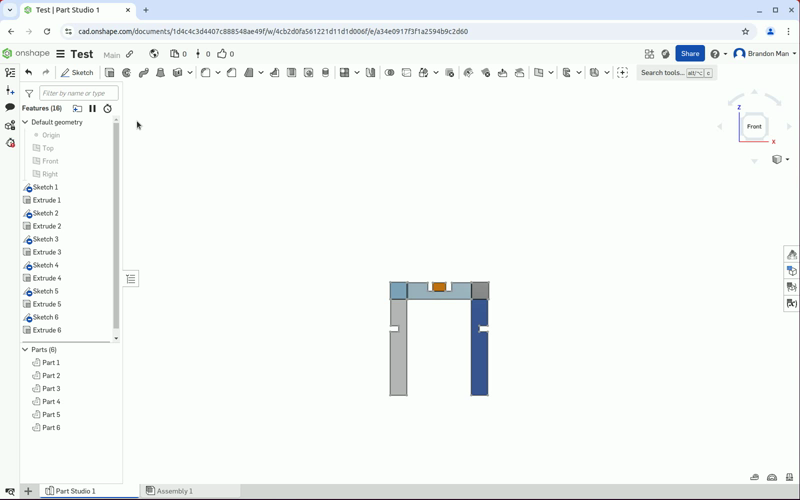
key(left, 2)
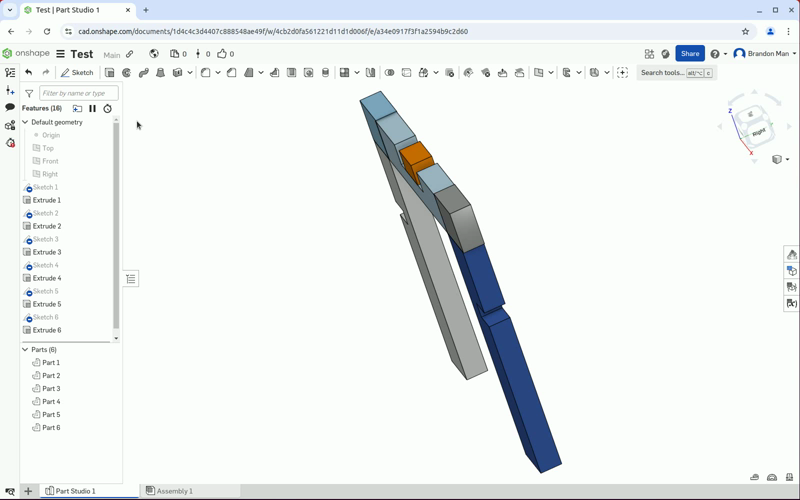
key(down, 2)
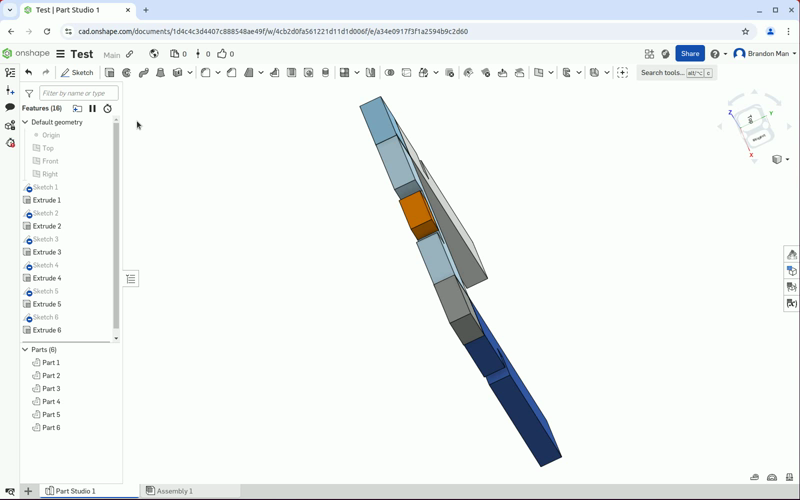
key(up, 2)
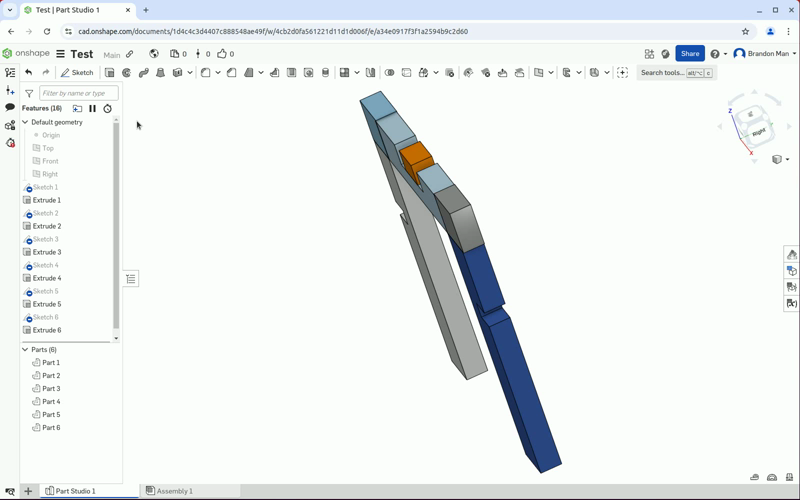
key(right, 2)
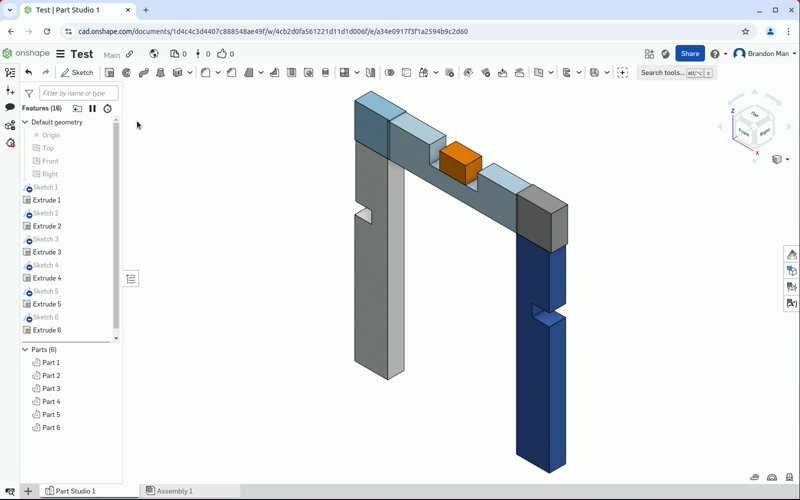
mouse_move(69, 189)
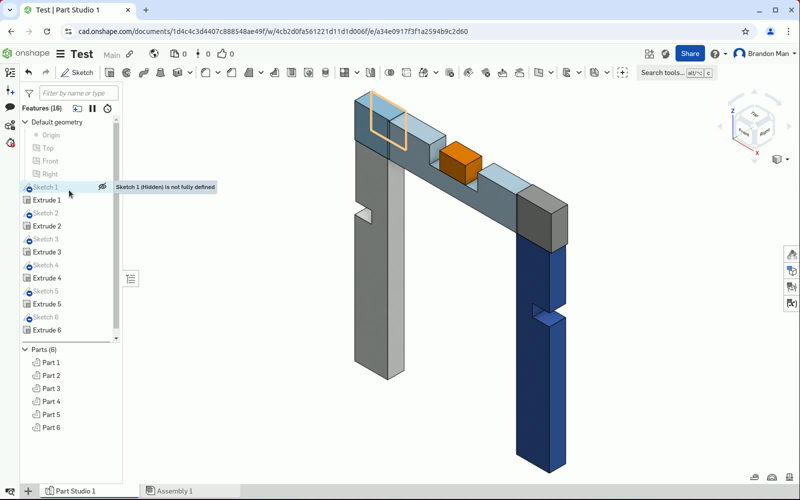
click(69, 189)